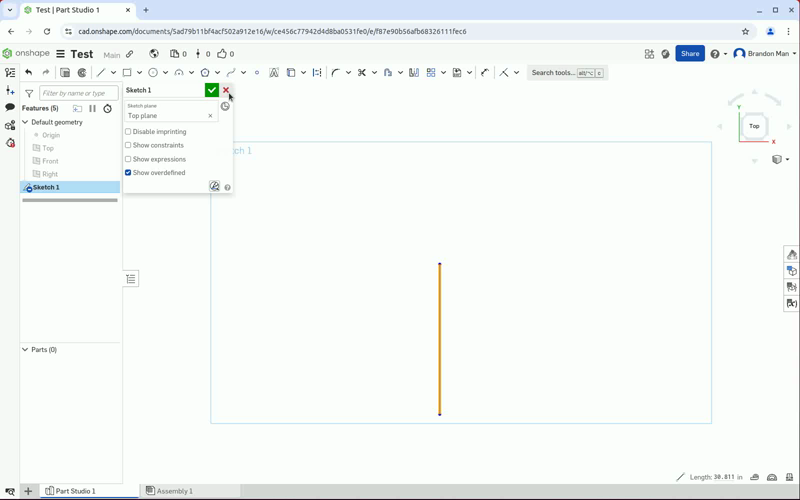
key(shift+h)
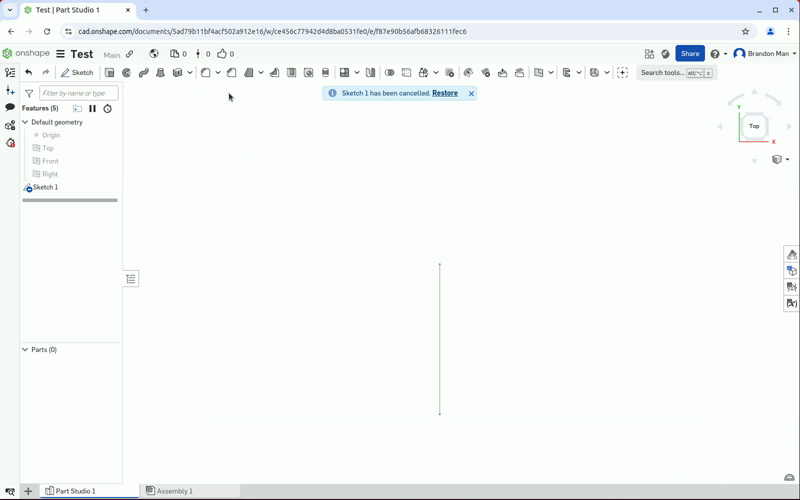
key(shift+s)
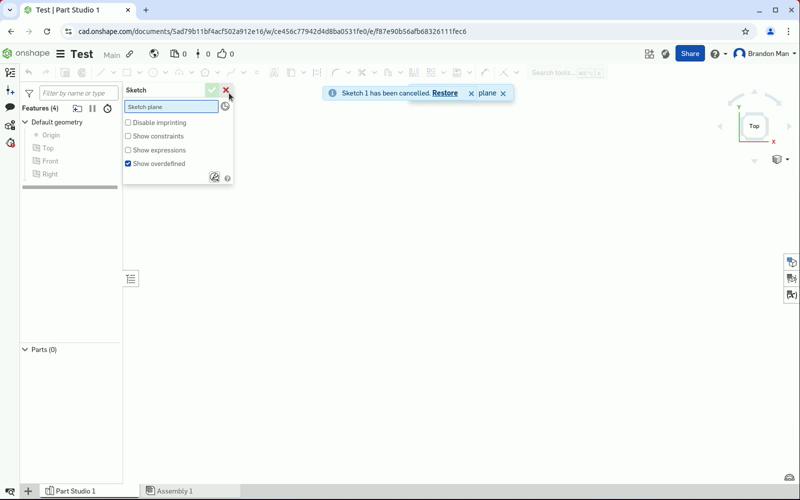
mouse_move(73, 150)
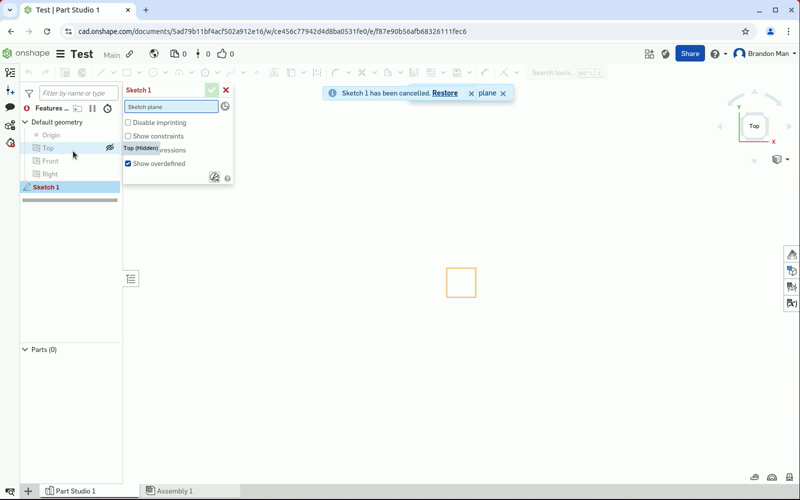
click(73, 150)
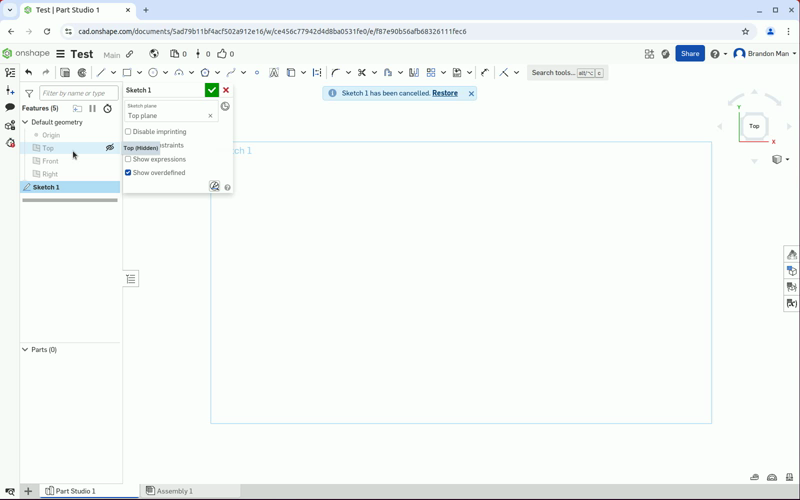
mouse_move(73, 352)
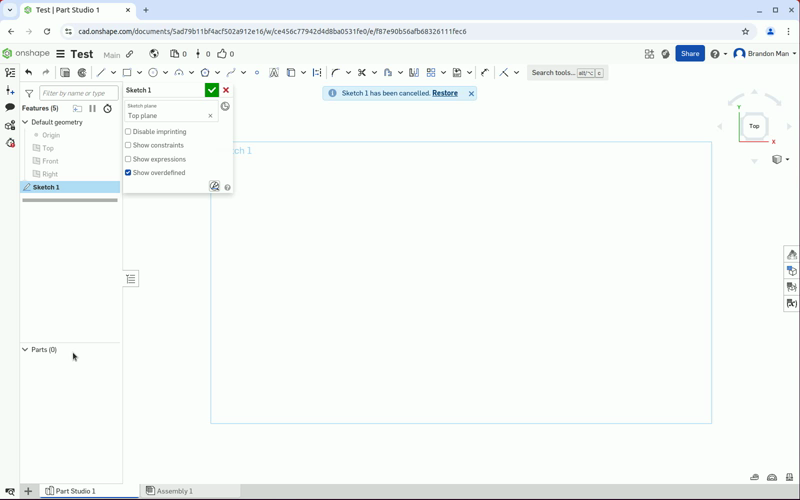
key(y)
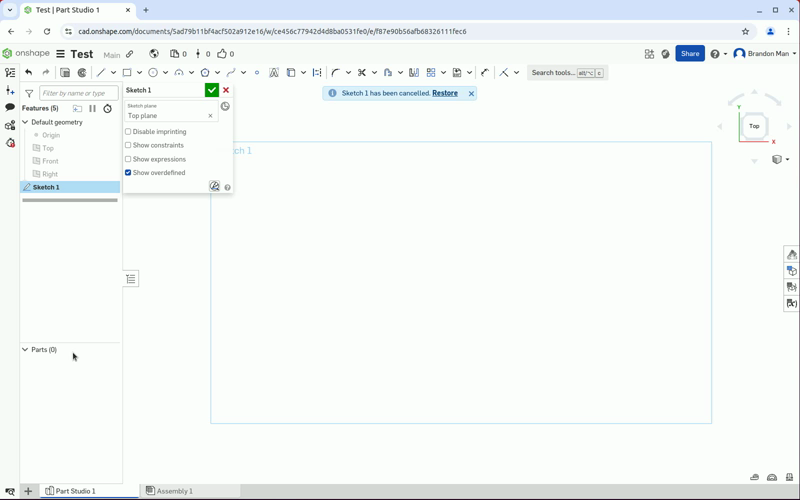
key(l)
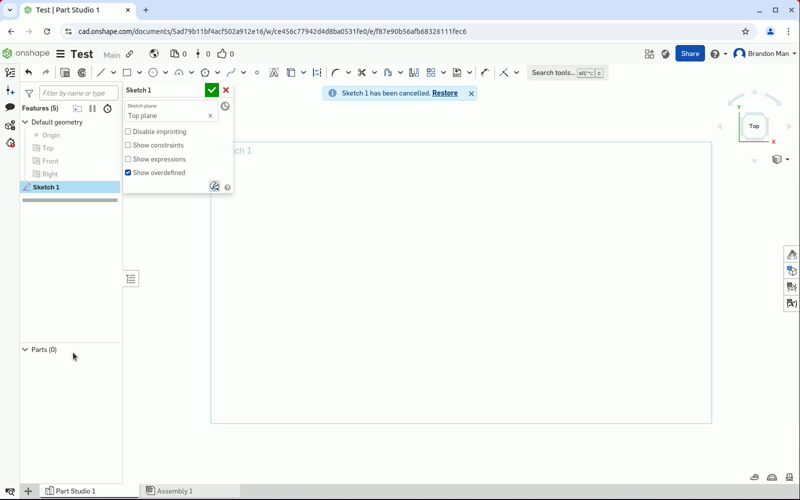
key_down(shift)
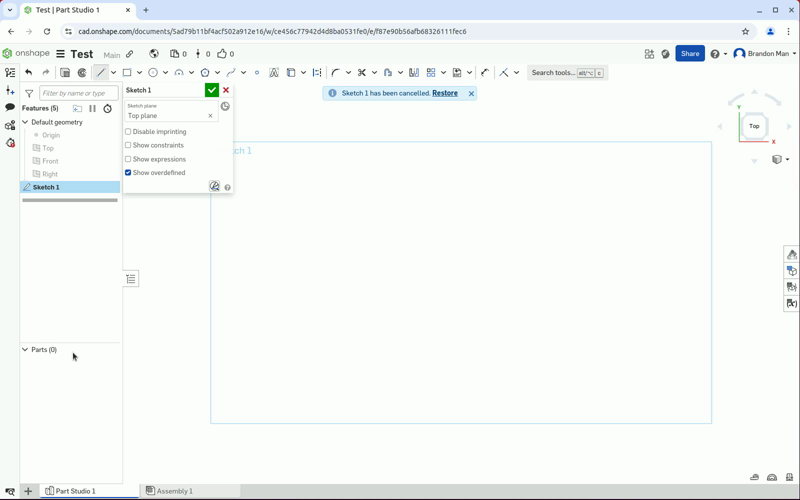
mouse_move(348, 395)
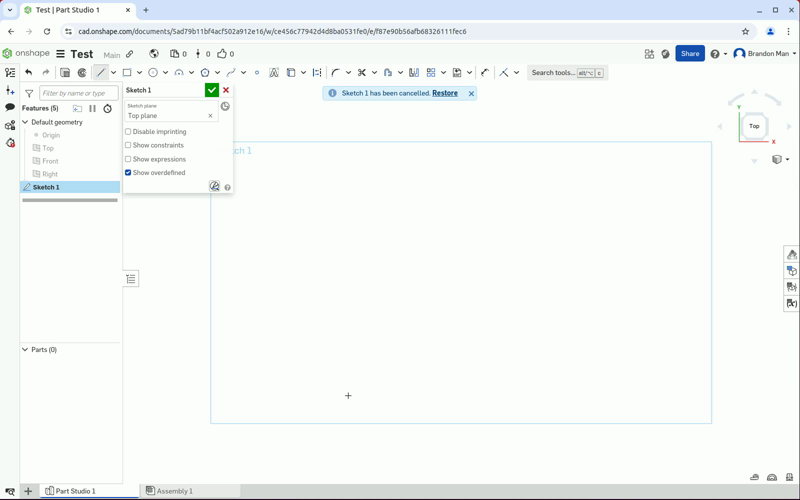
click(348, 395)
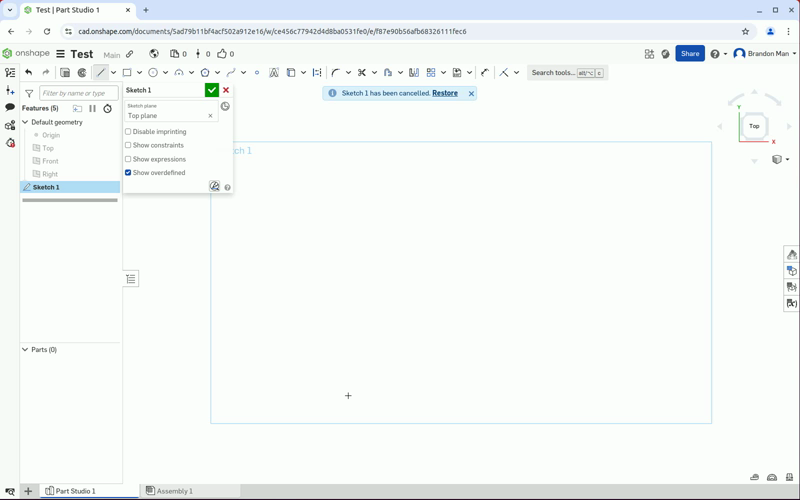
key_up(shift)
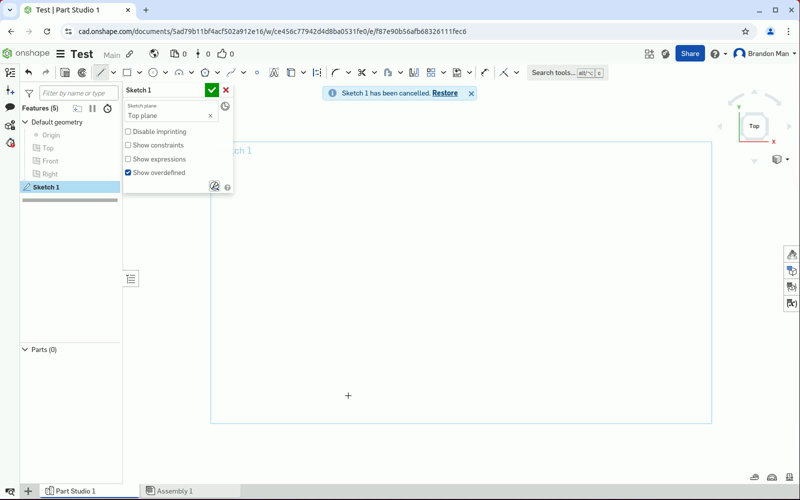
key_down(shift)
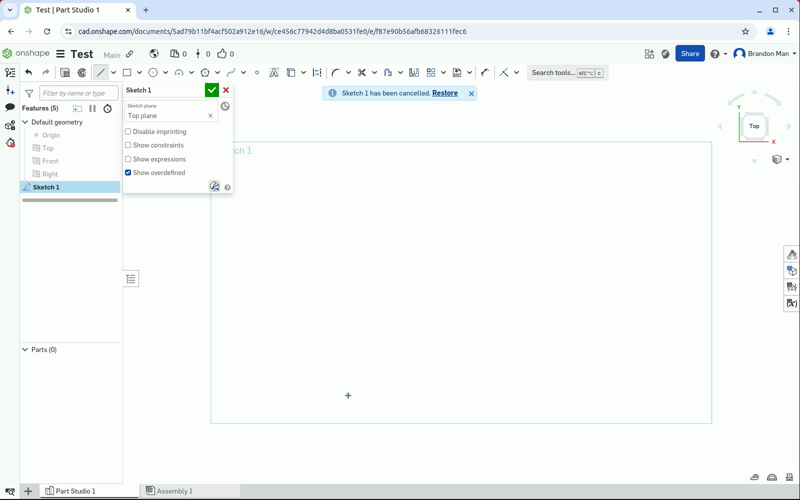
mouse_move(572, 395)
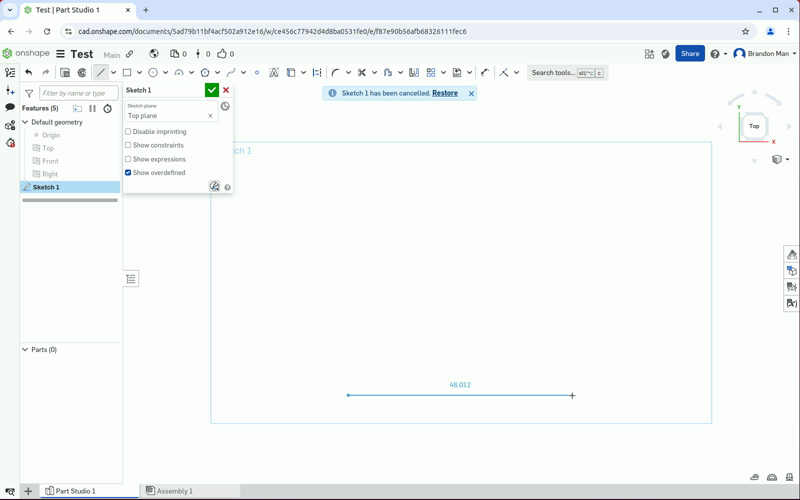
click(572, 395)
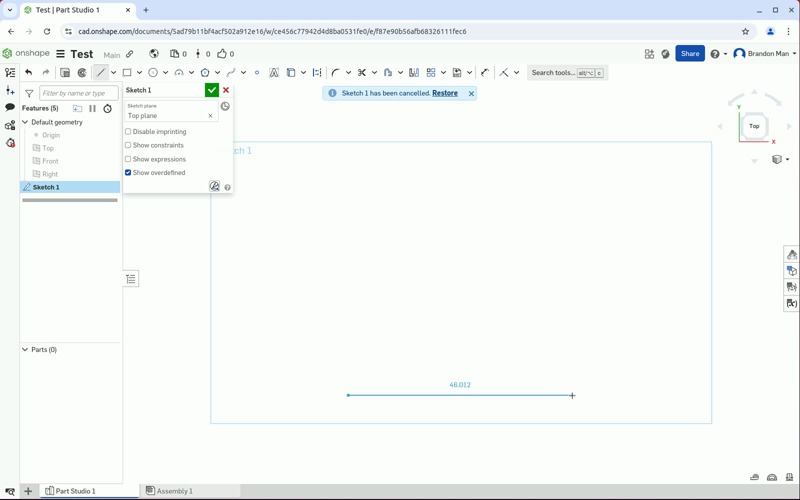
key_up(shift)
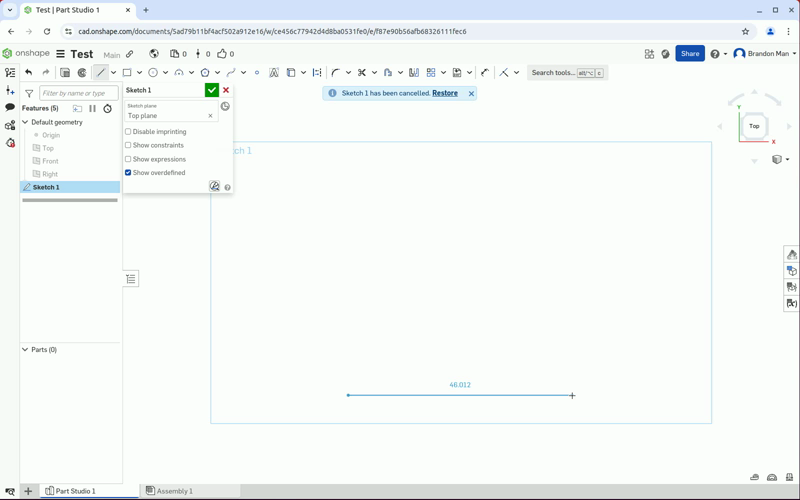
key_down(shift)
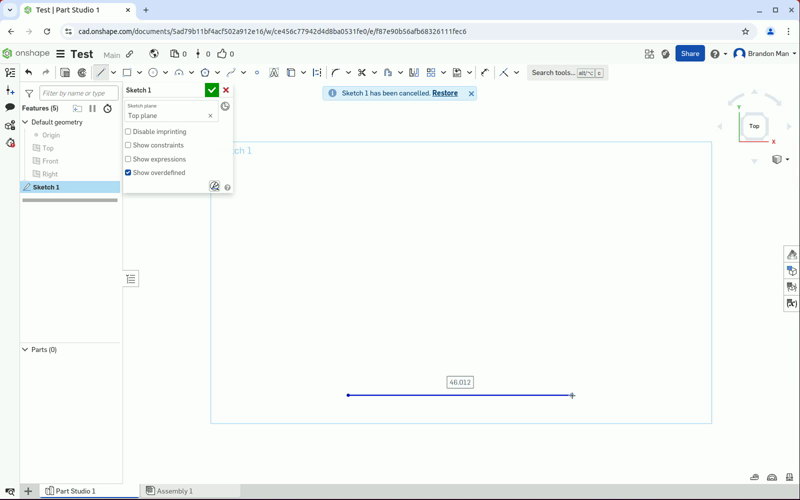
mouse_move(572, 171)
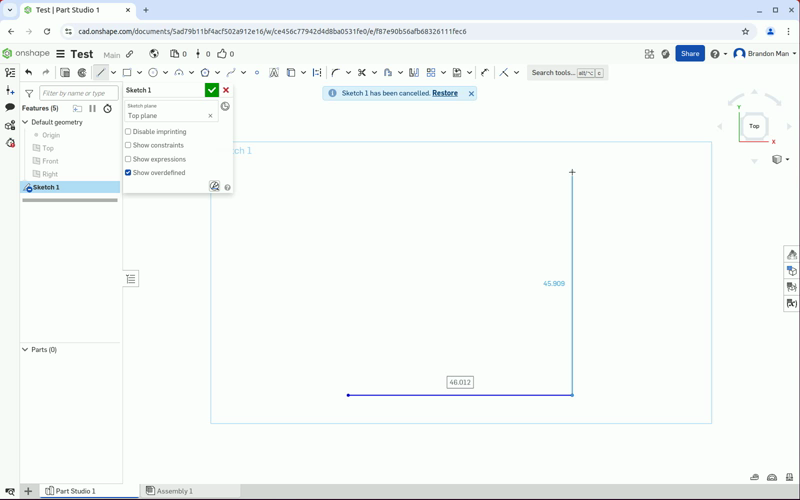
click(572, 171)
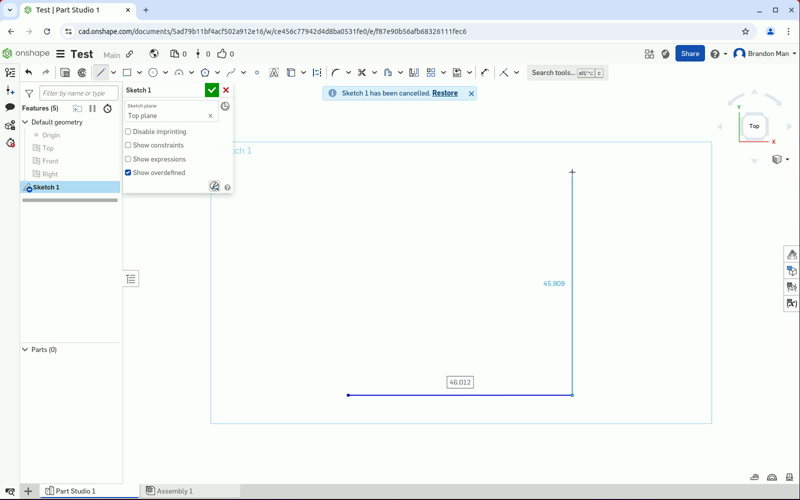
key_up(shift)
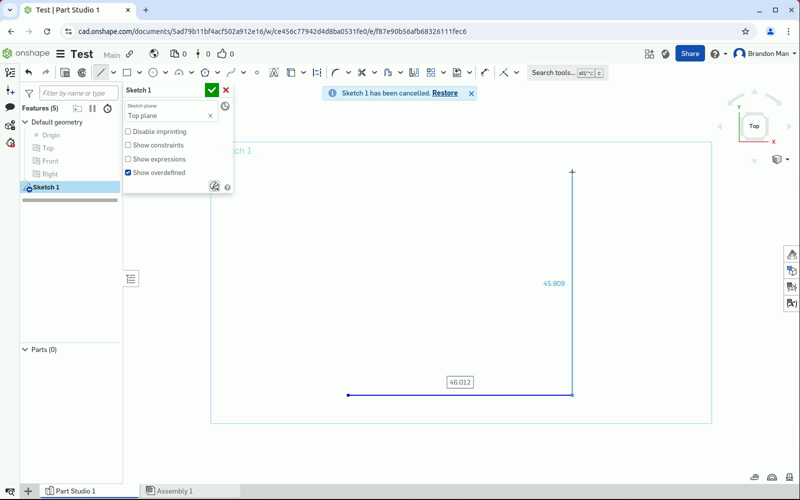
key_down(shift)
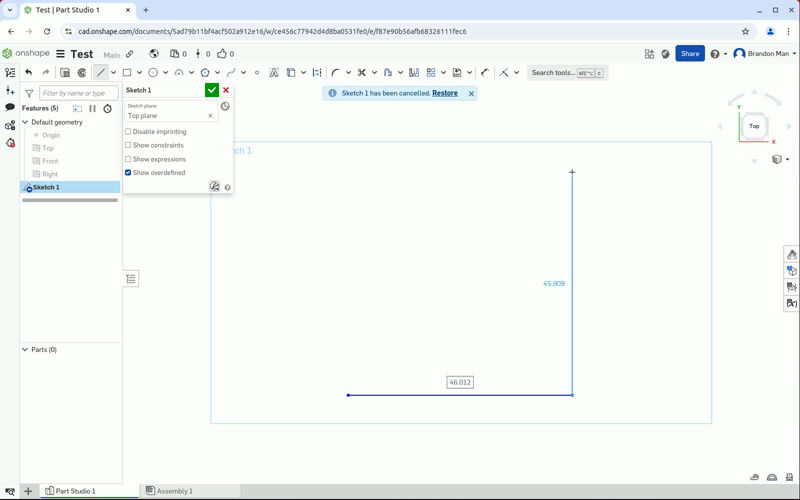
mouse_move(348, 171)
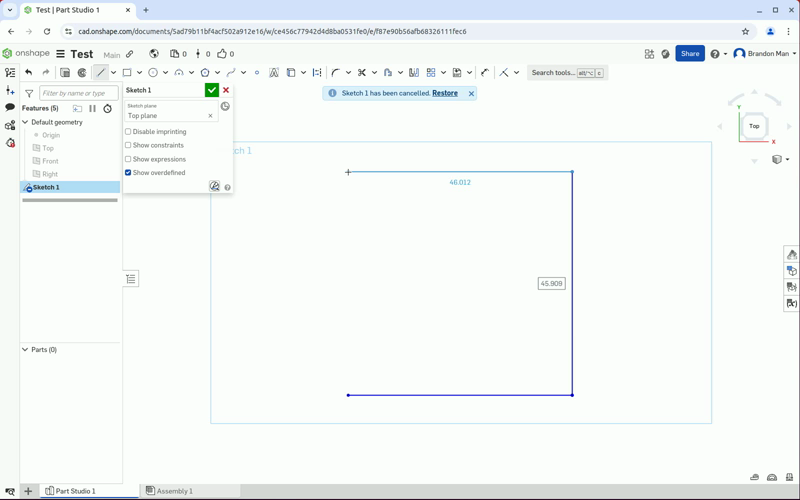
click(348, 171)
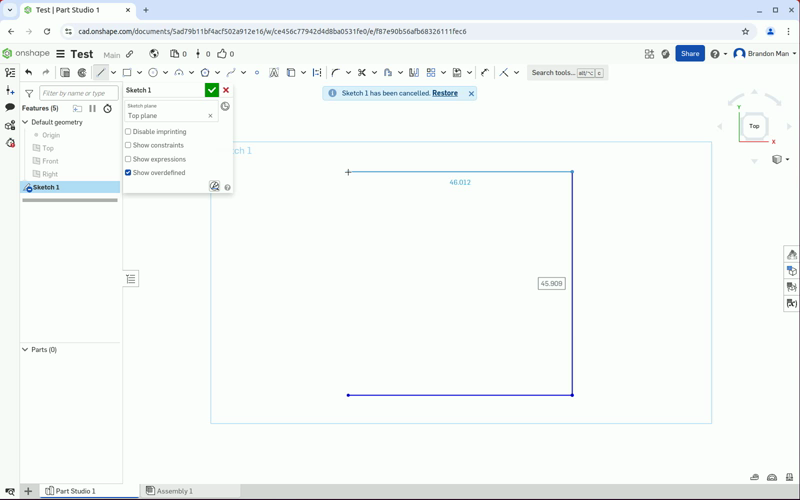
key_up(shift)
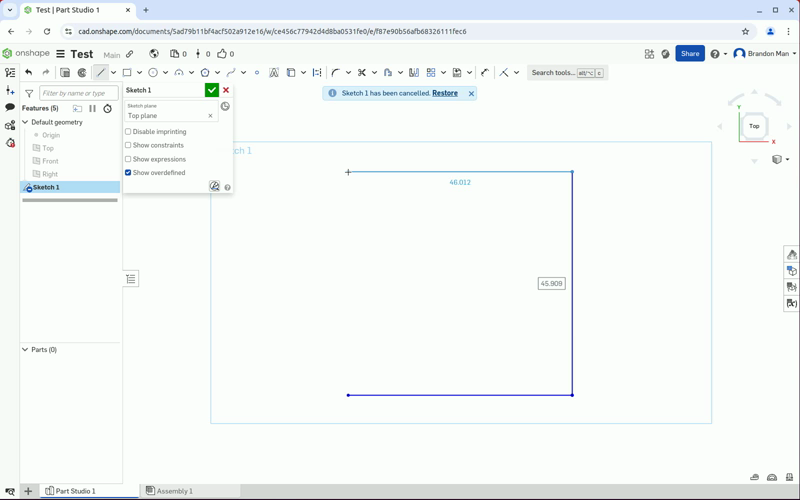
key_down(shift)
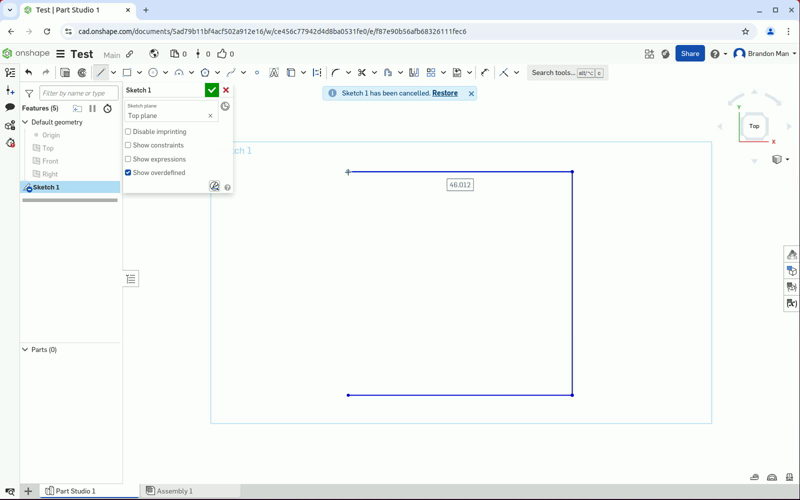
mouse_move(348, 395)
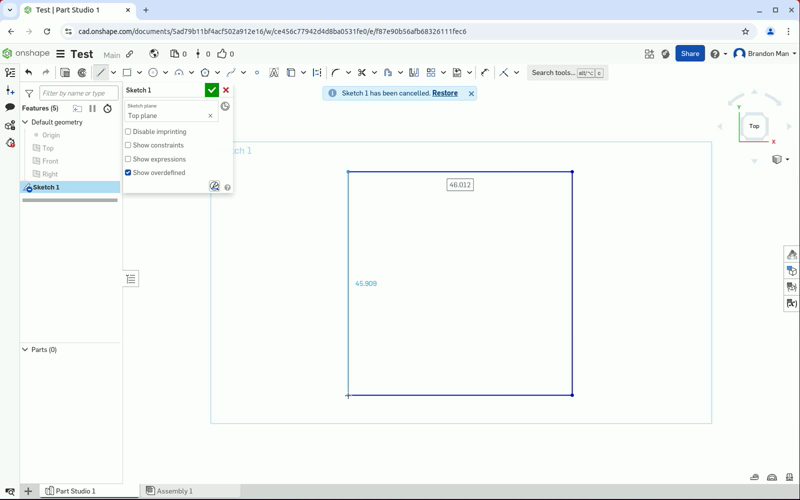
key_up(shift)
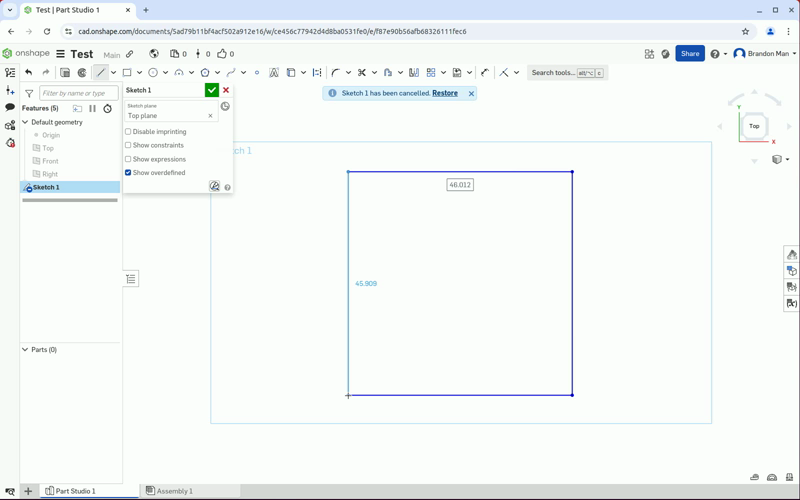
click(348, 395)
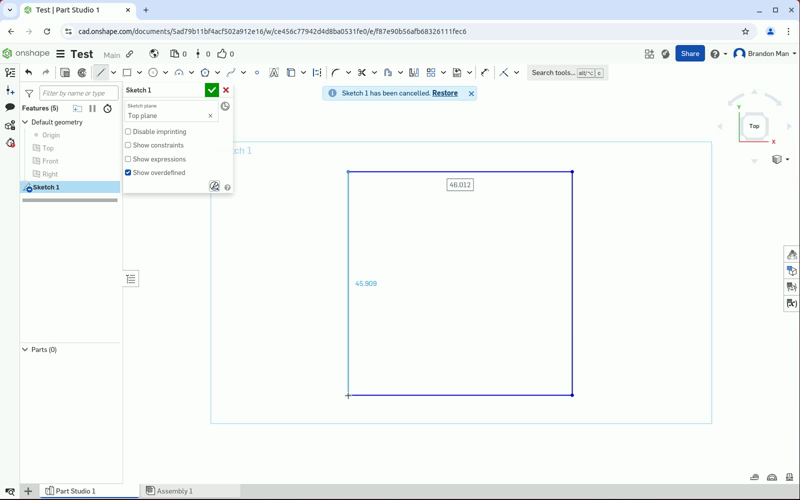
key(esc)
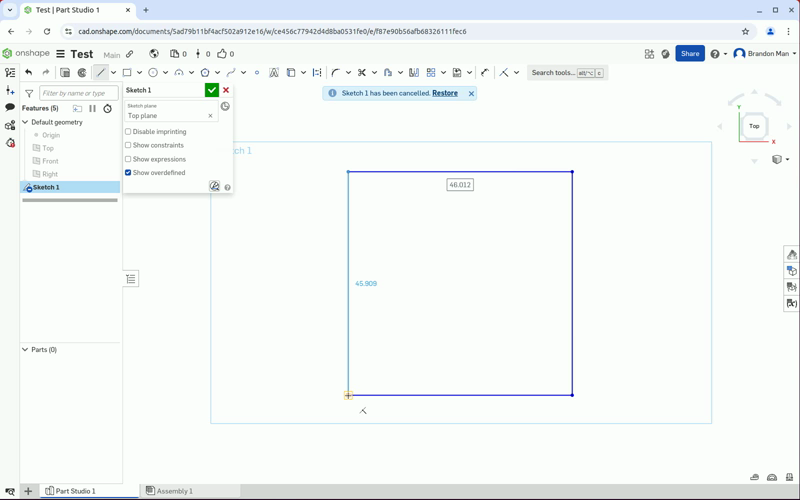
mouse_move(481, 351)
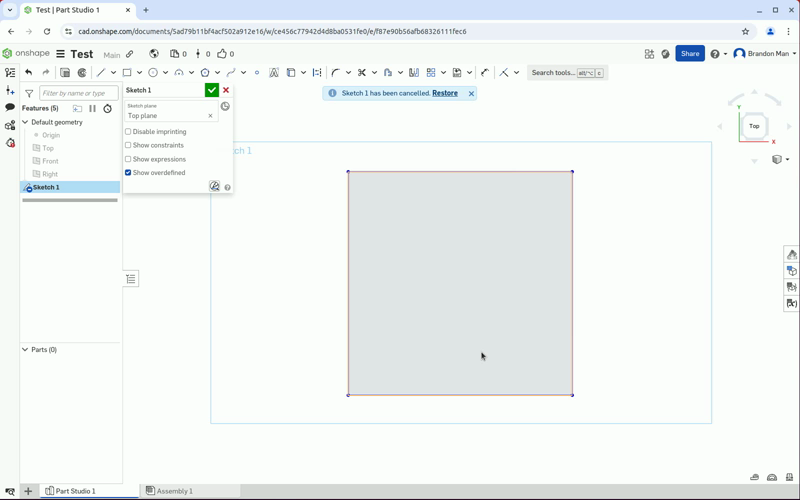
click(481, 351)
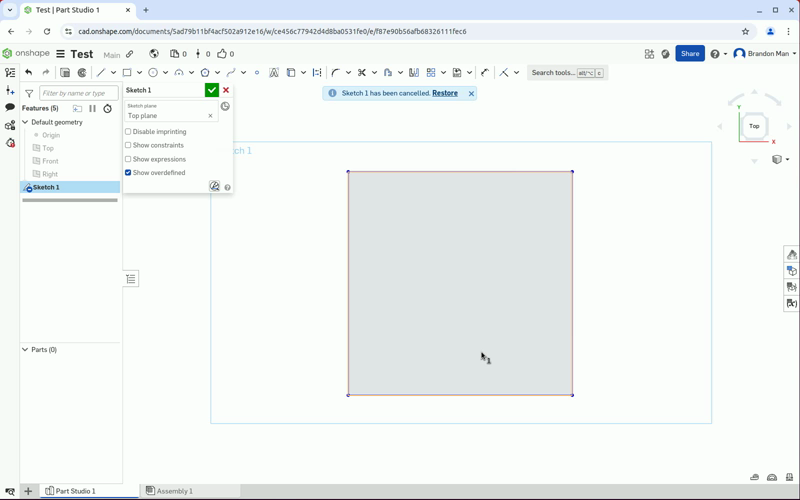
mouse_move(73, 352)
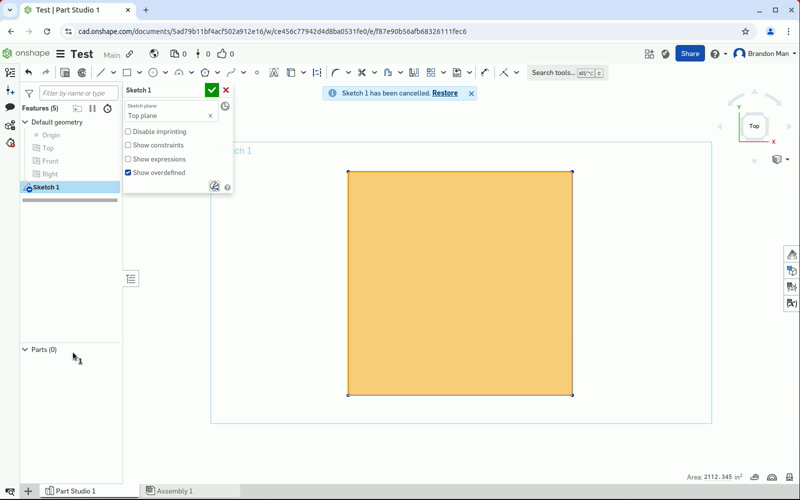
key(shift+y)
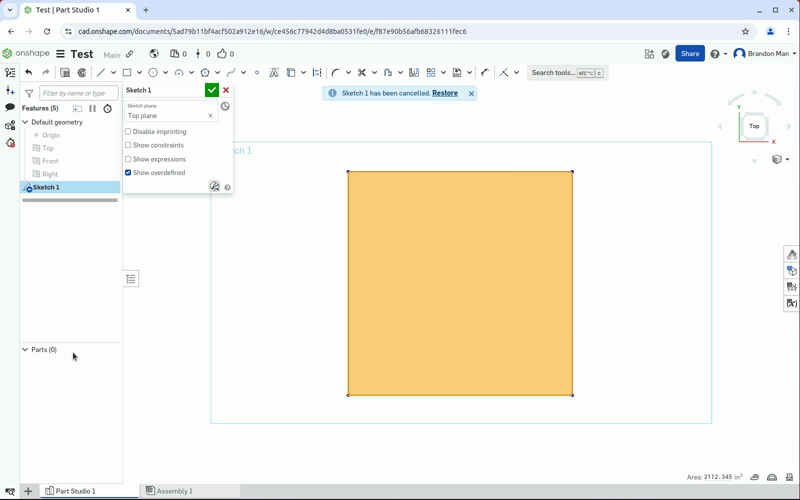
key(shift+e)
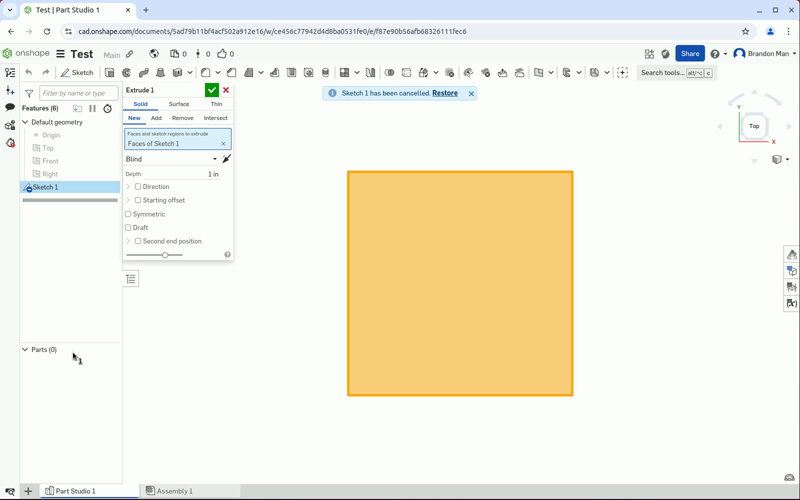
mouse_move(143, 106)
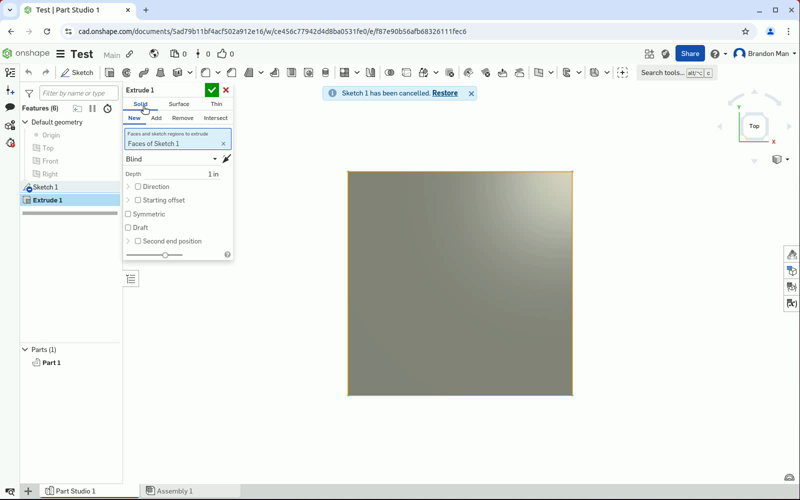
click(143, 106)
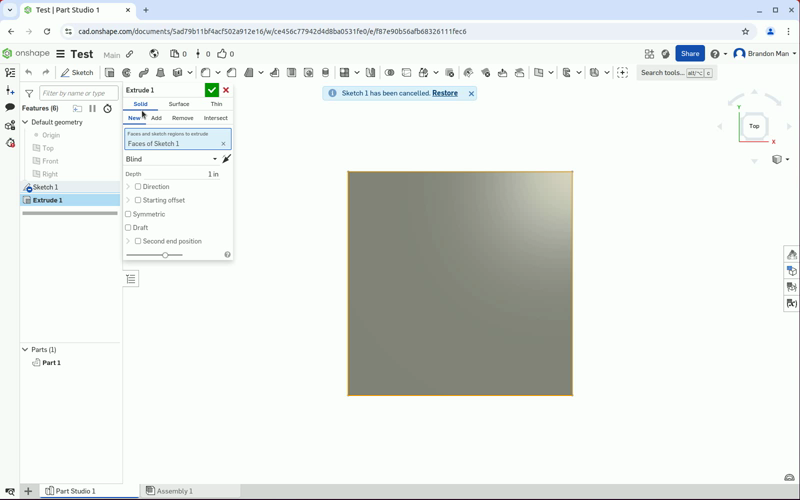
mouse_move(137, 120)
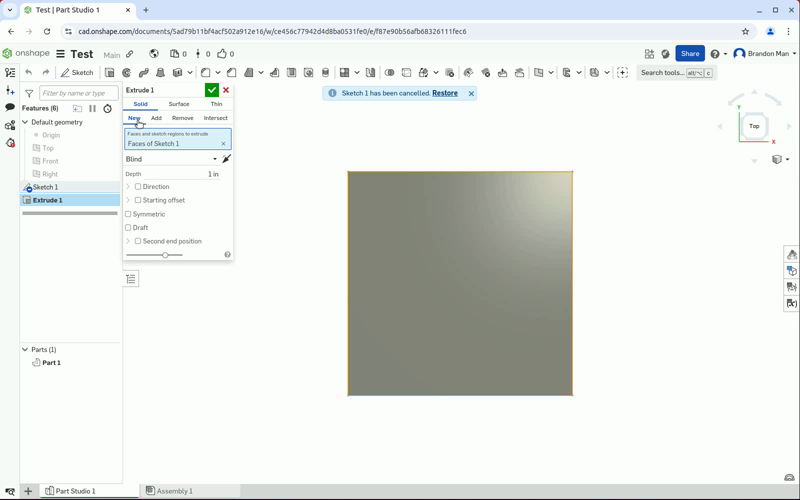
click(137, 120)
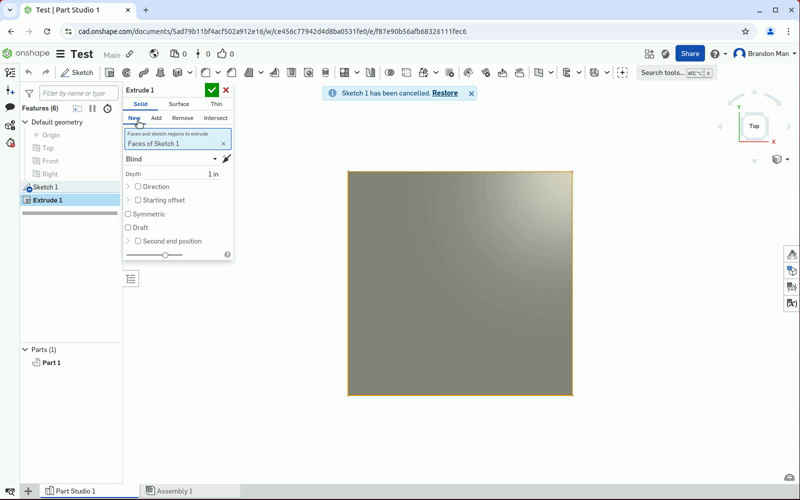
key(tab, 4)
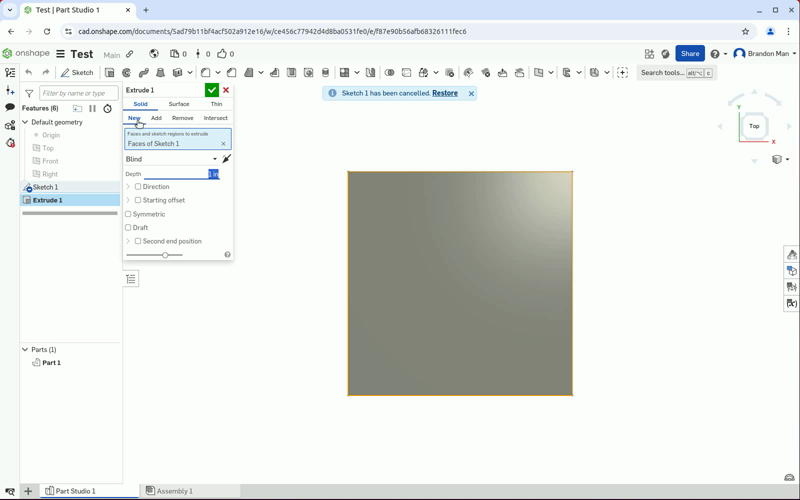
text(0.241)
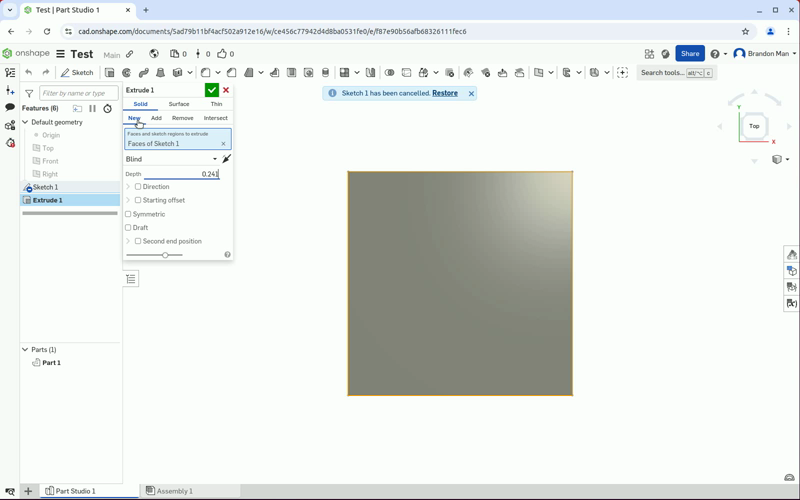
key(enter)
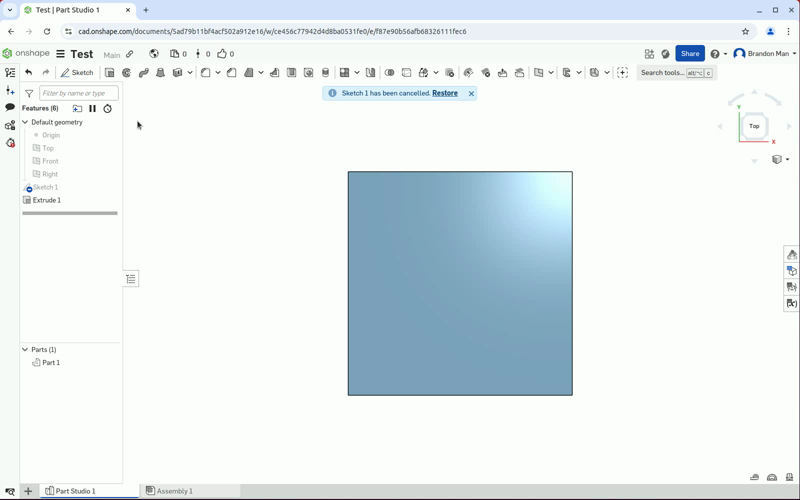
key(shift+h)
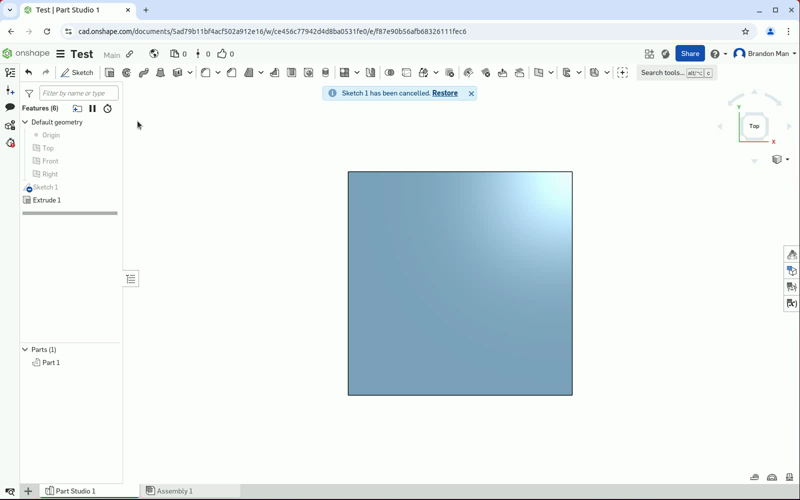
key(shift+h)
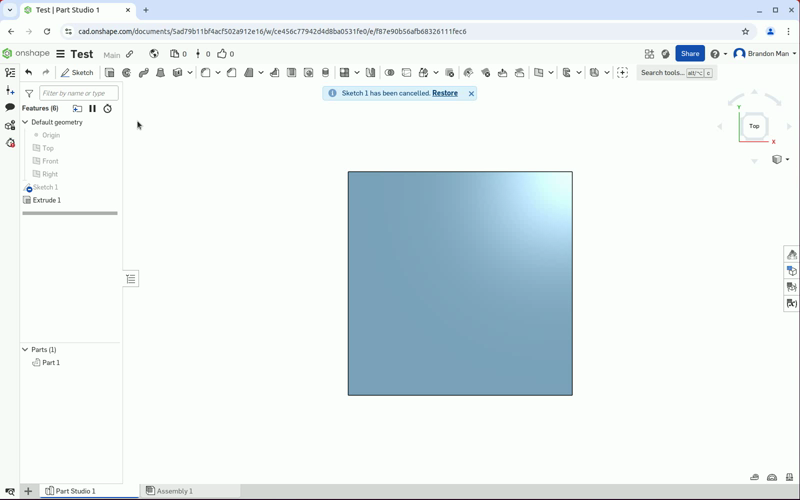
mouse_move(73, 189)
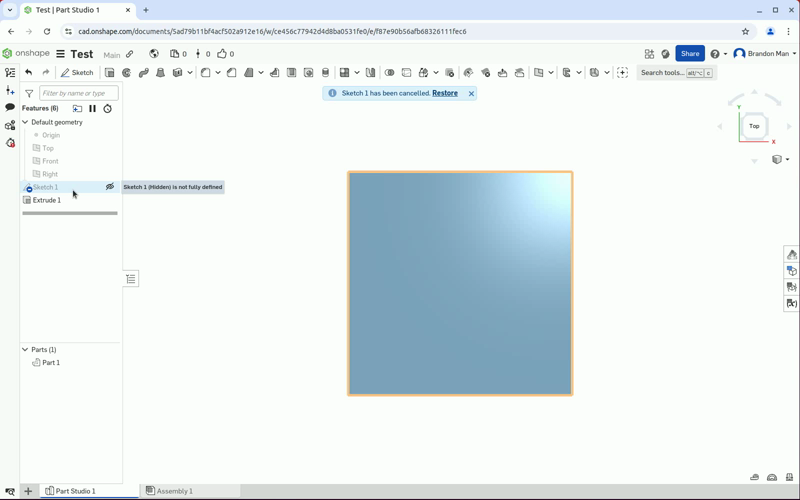
click(73, 189)
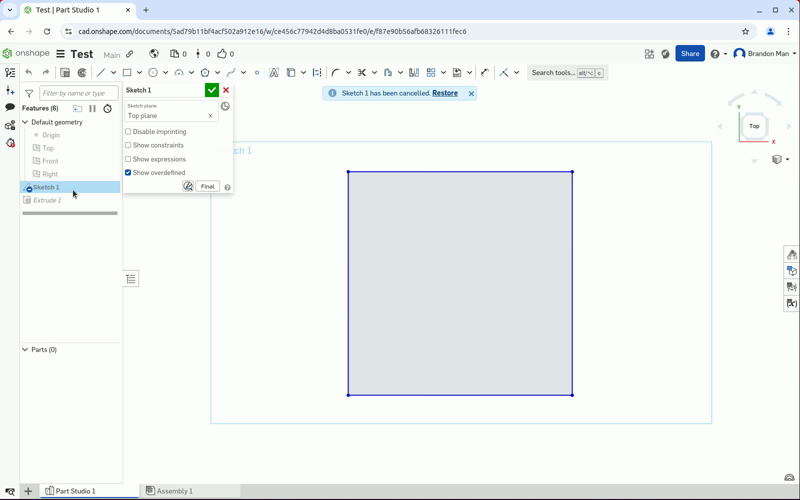
mouse_move(229, 92)
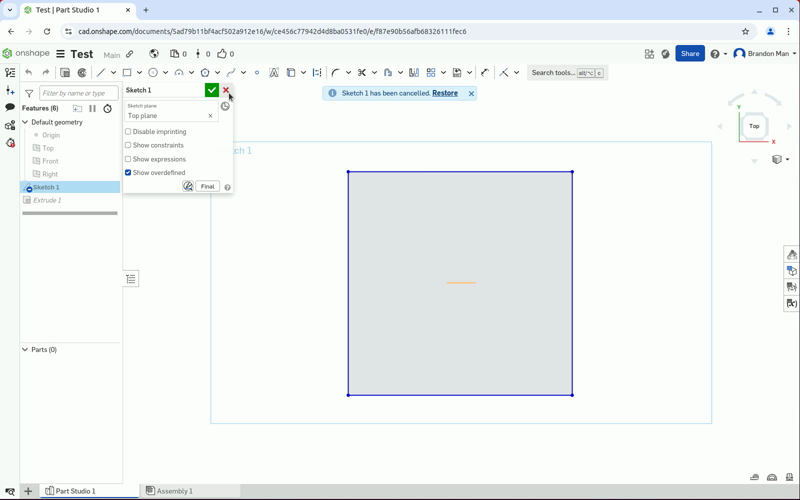
click(229, 92)
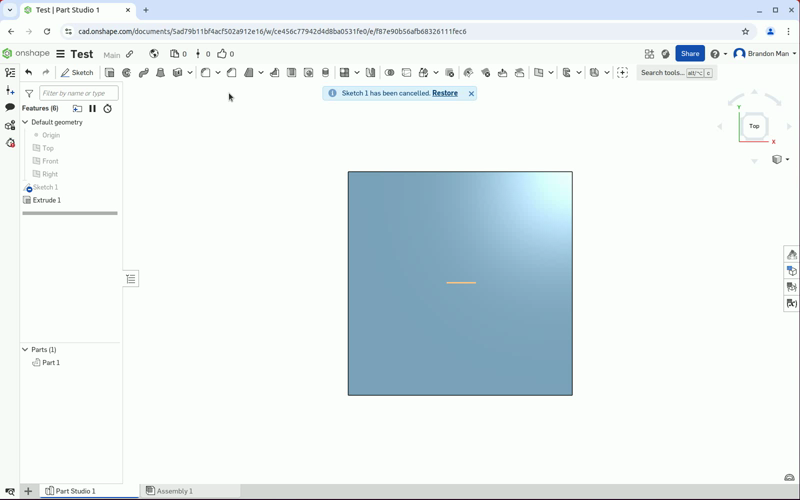
mouse_move(541, 75)
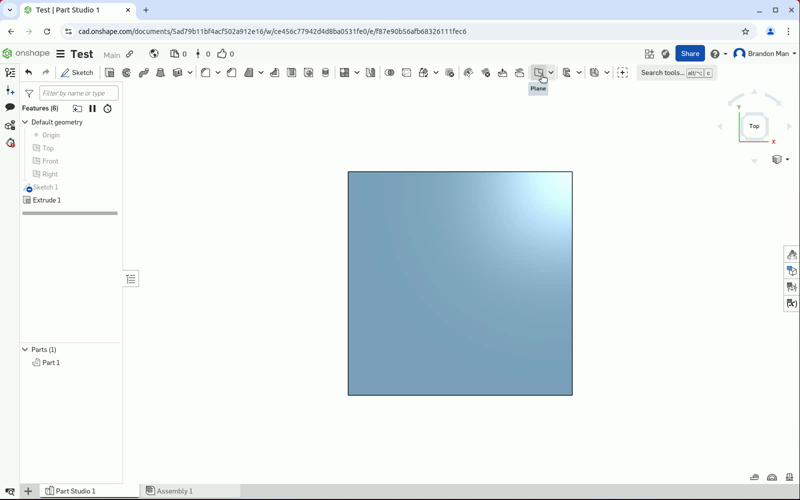
click(541, 75)
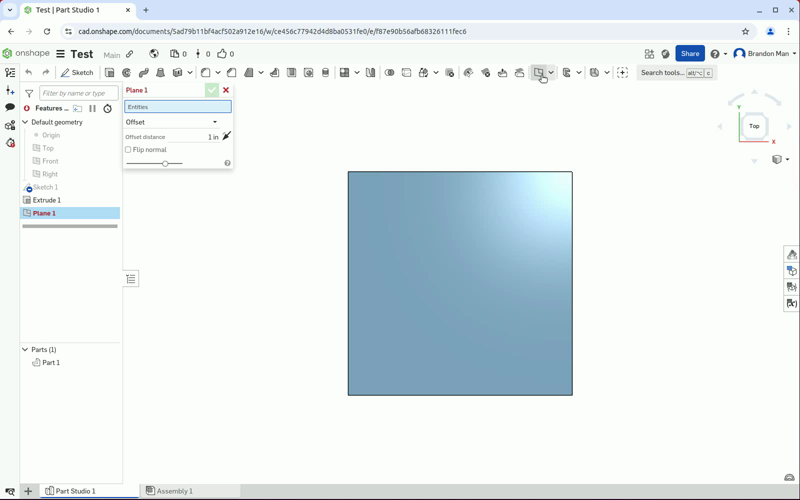
mouse_move(73, 150)
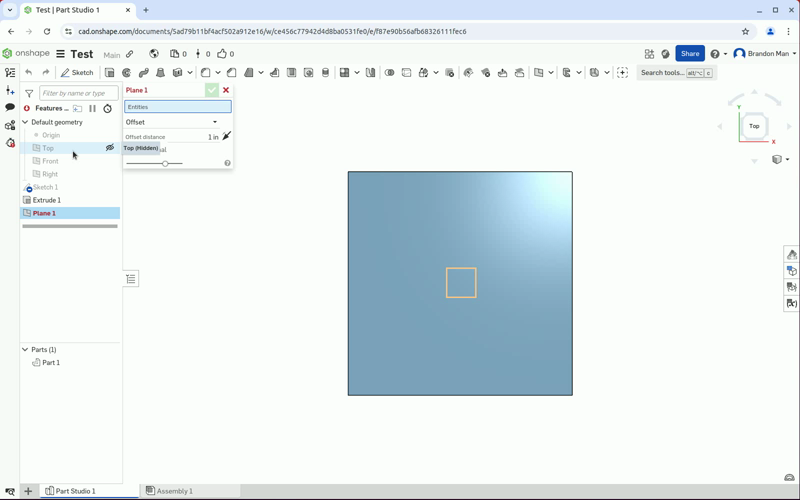
click(73, 150)
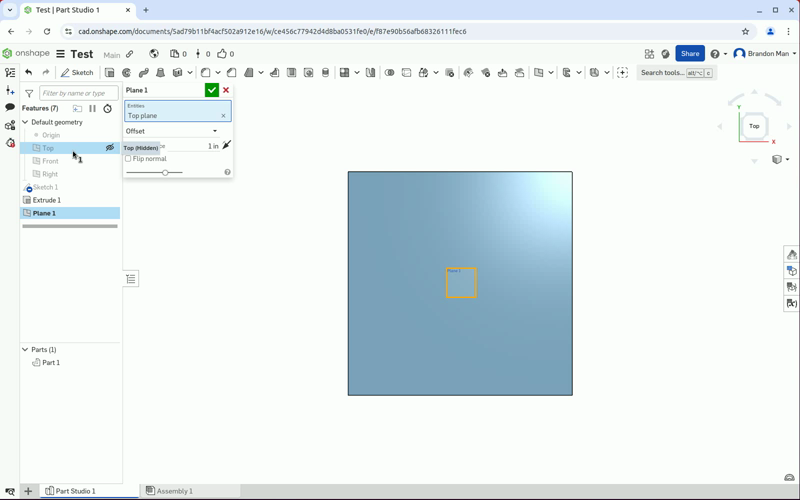
key(tab, 2)
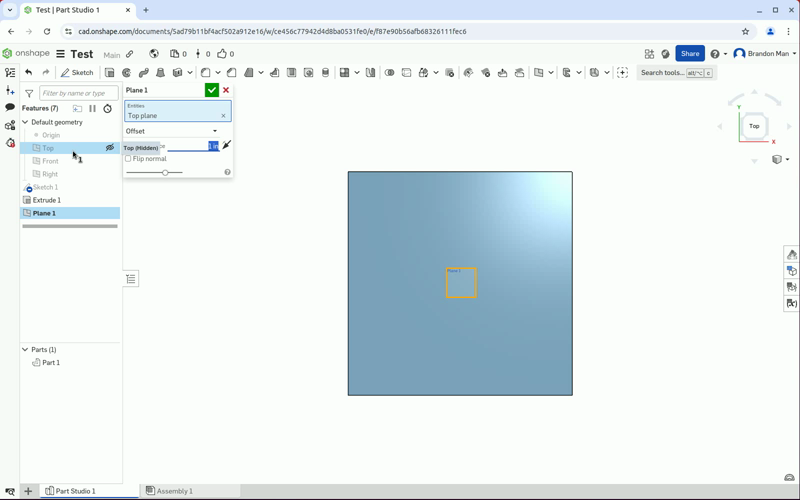
text(0.246)
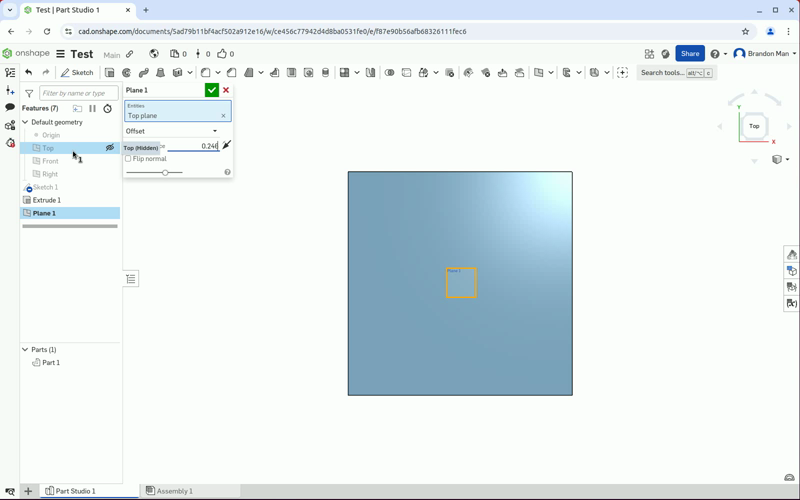
key(enter, 2)
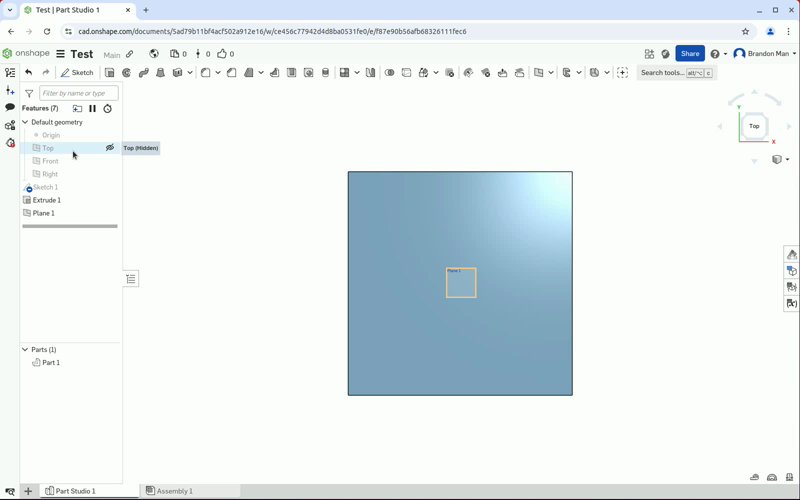
key(shift+s)
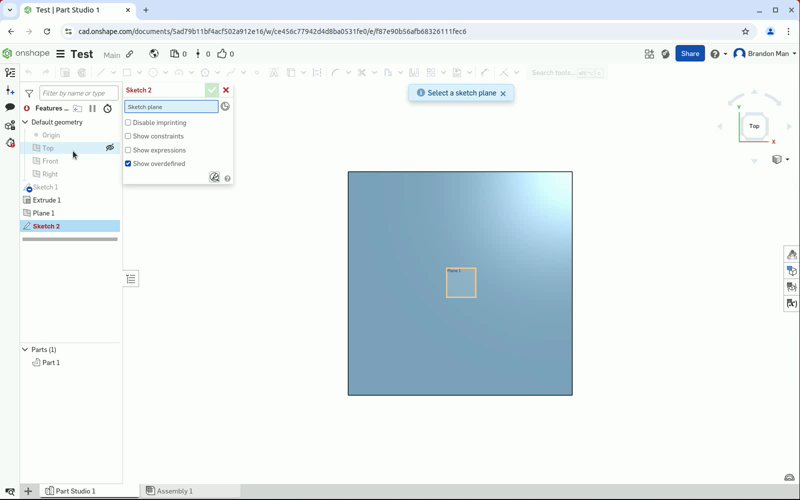
mouse_move(73, 215)
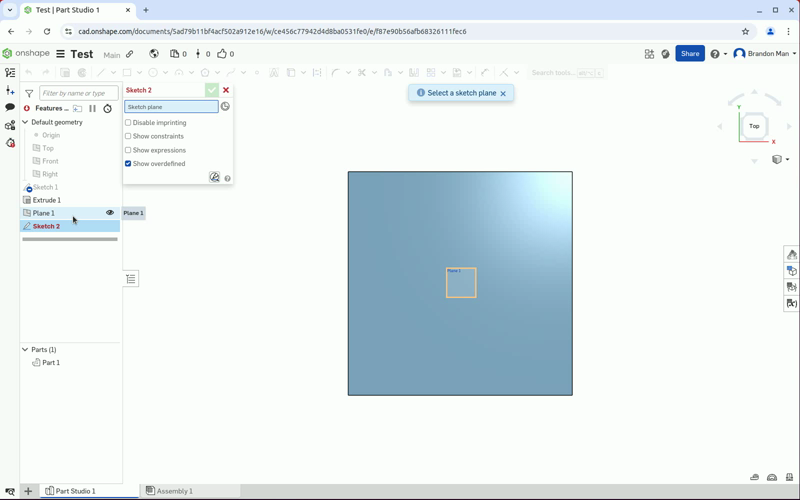
click(73, 215)
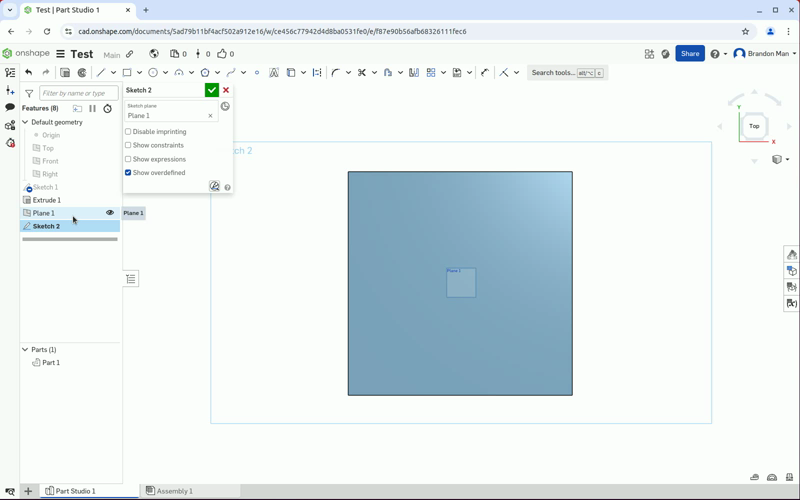
mouse_move(73, 352)
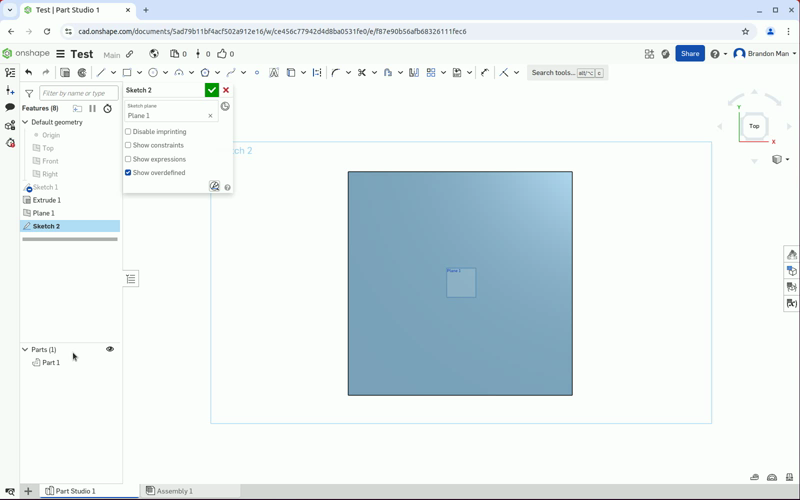
key(y)
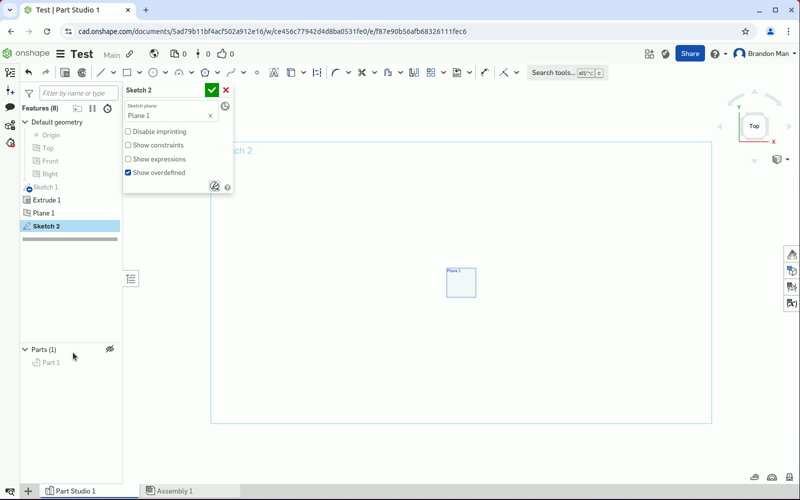
key(c)
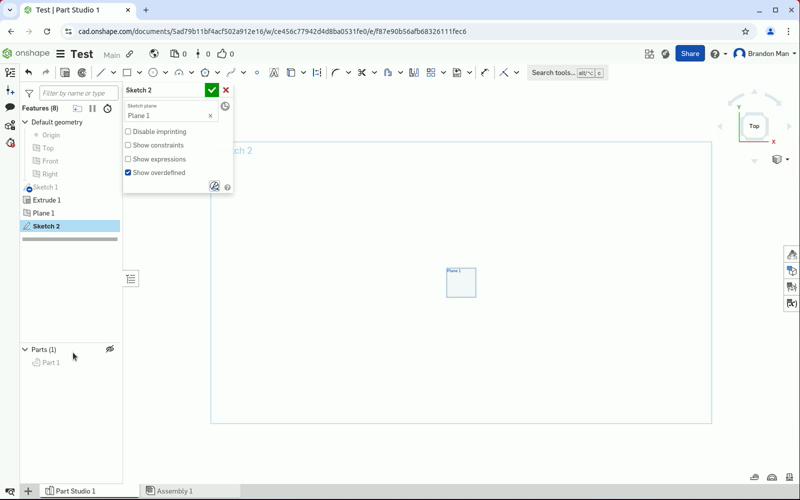
key_down(shift)
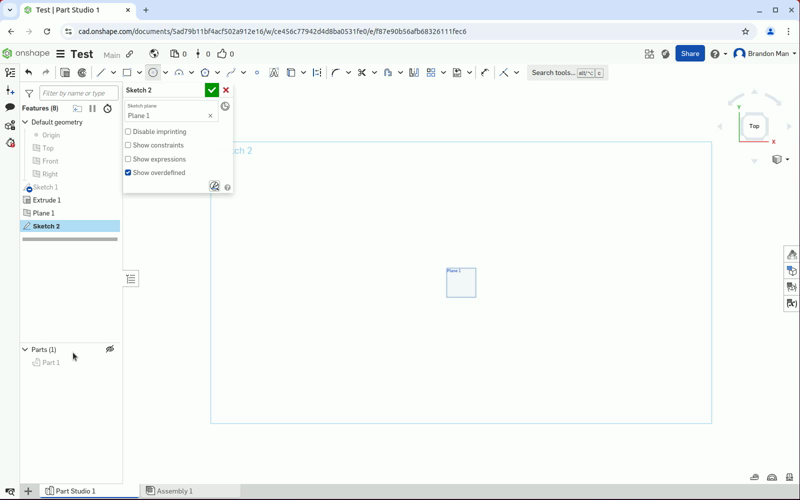
mouse_move(381, 201)
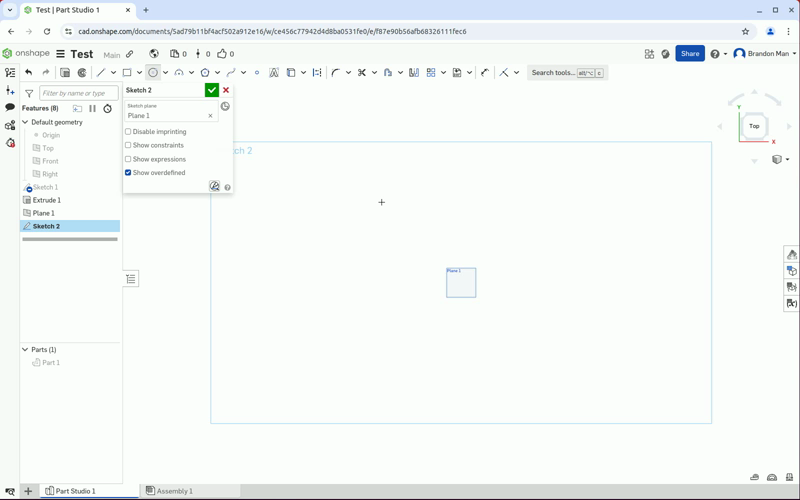
click(381, 201)
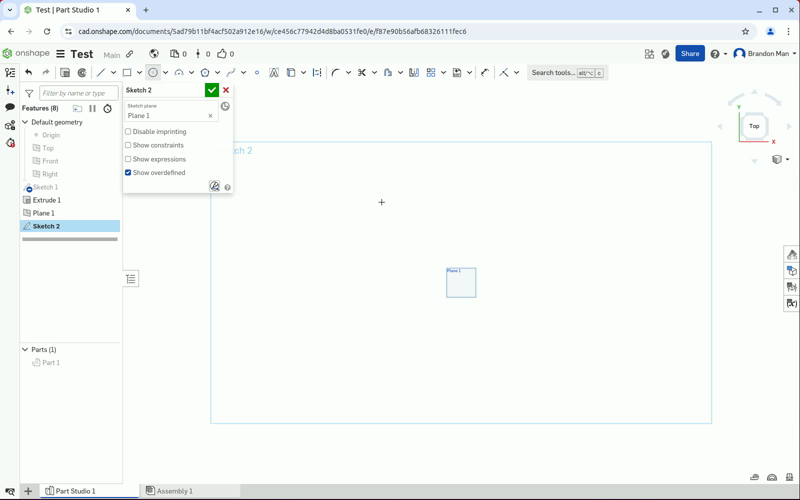
key_up(shift)
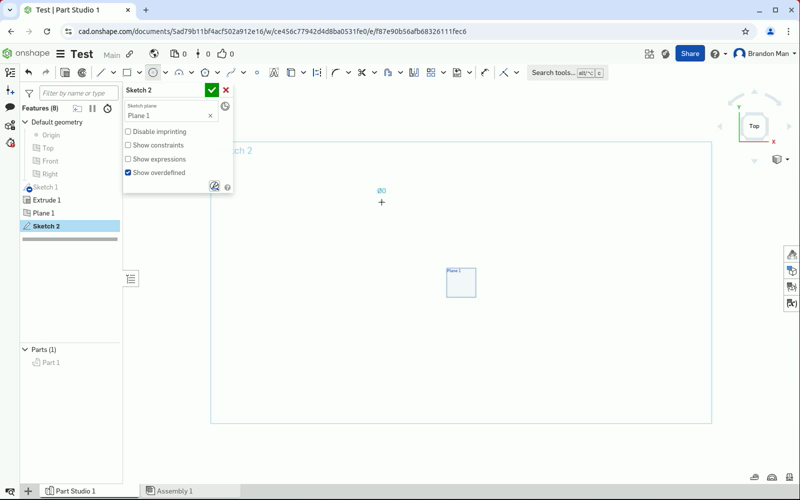
mouse_move(390, 201)
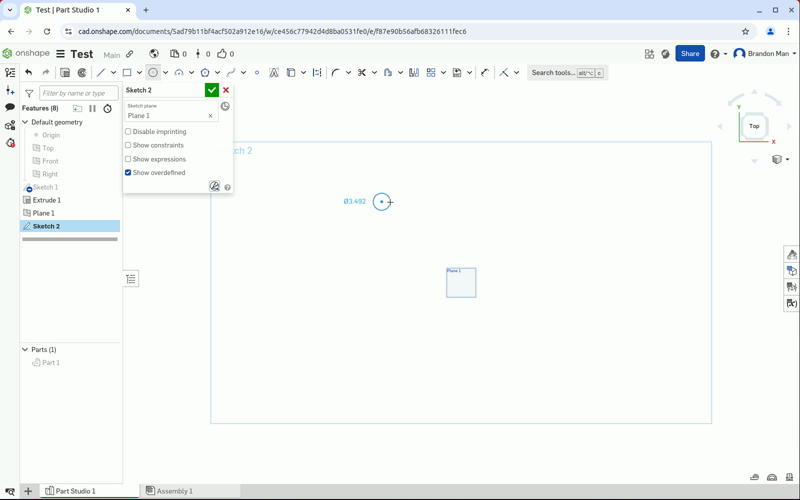
click(390, 201)
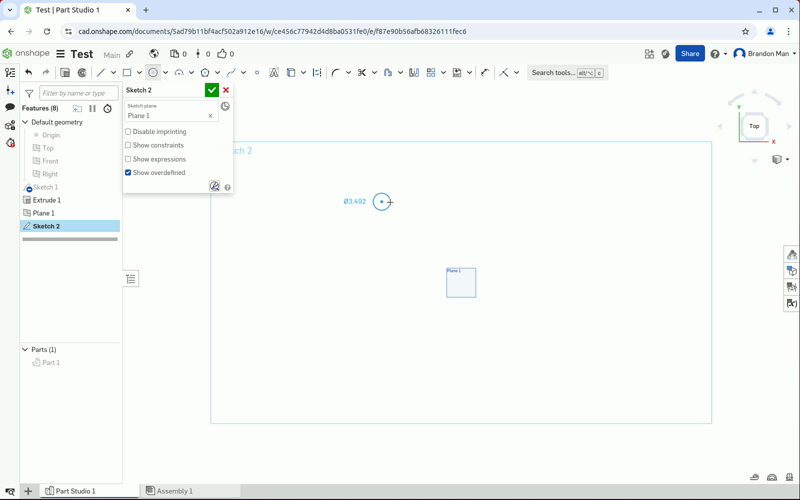
key(esc)
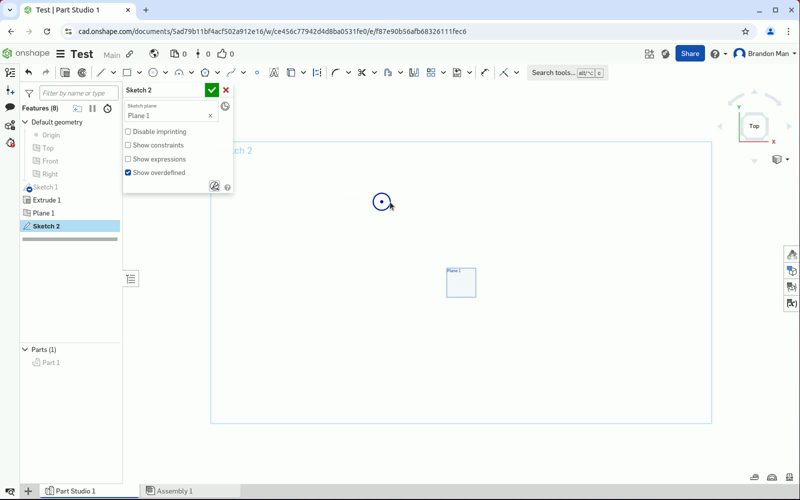
mouse_move(384, 199)
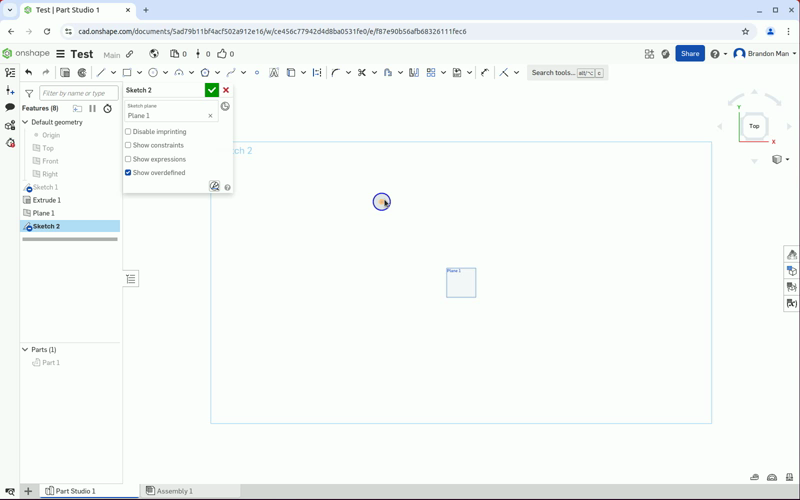
scroll(6)
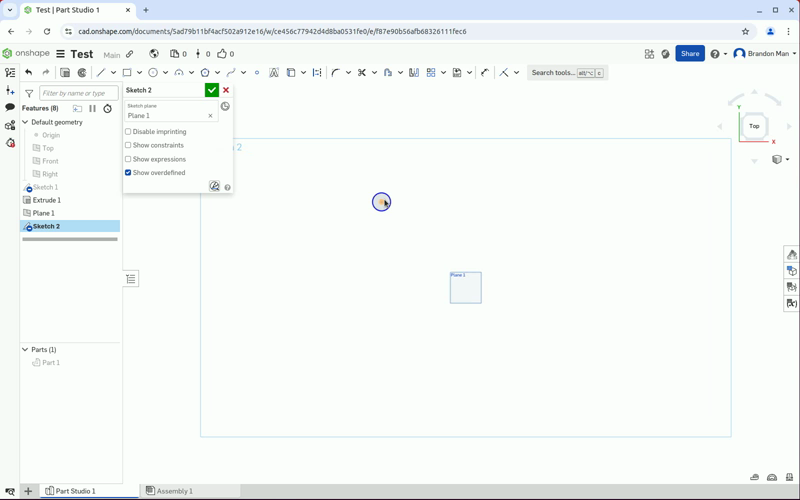
scroll(6)
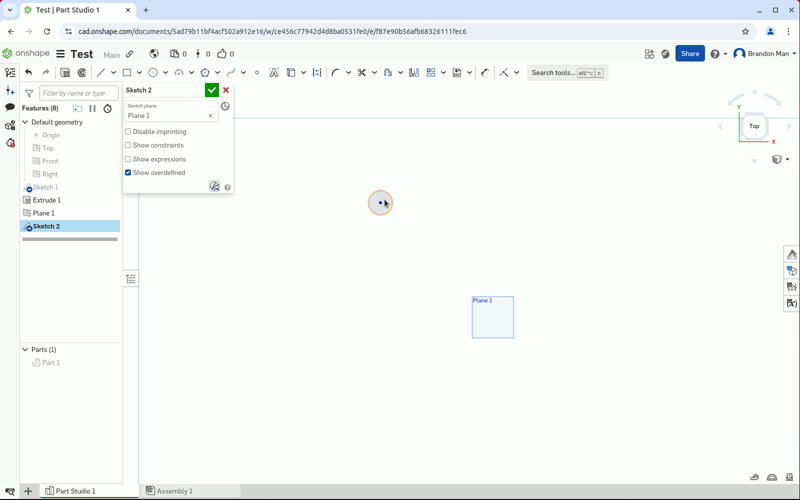
scroll(6)
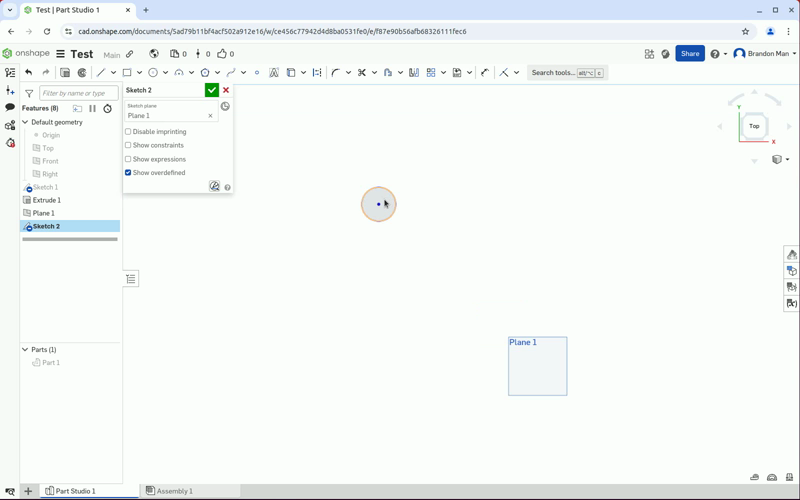
scroll(6)
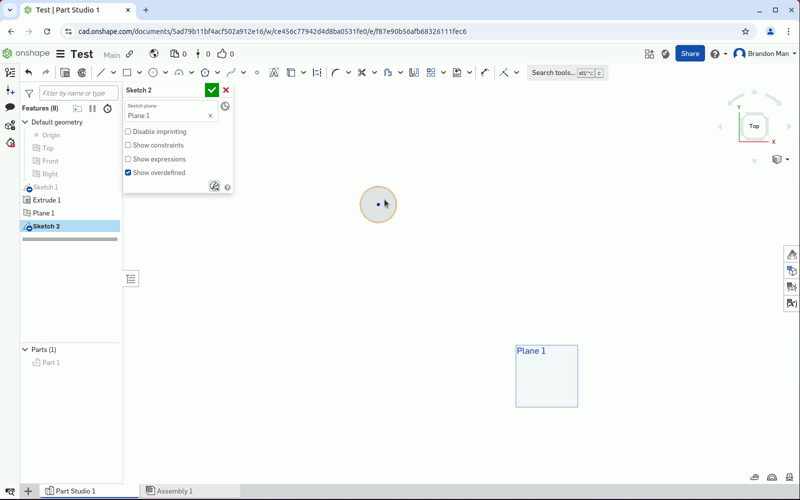
scroll(6)
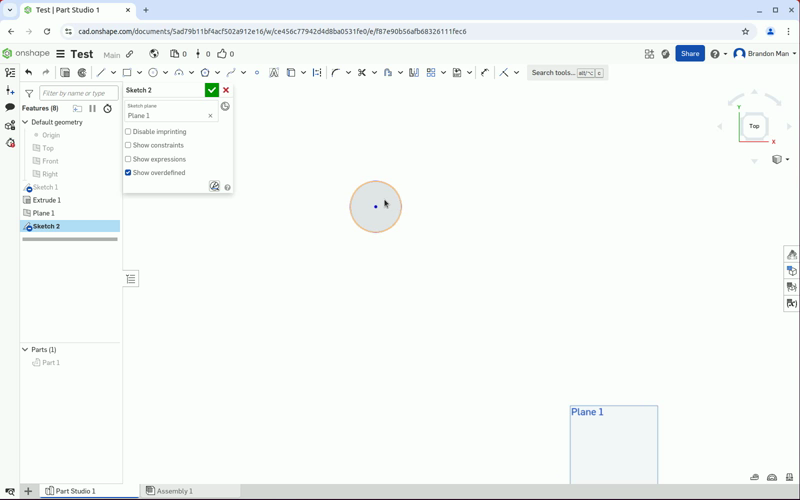
scroll(6)
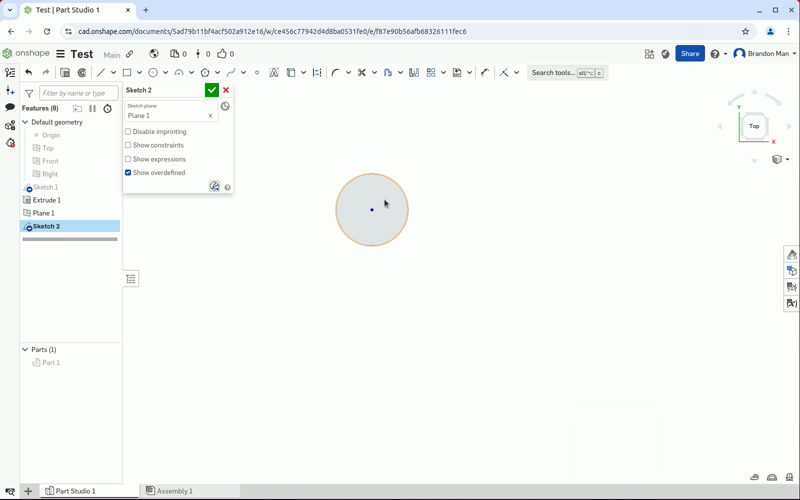
scroll(6)
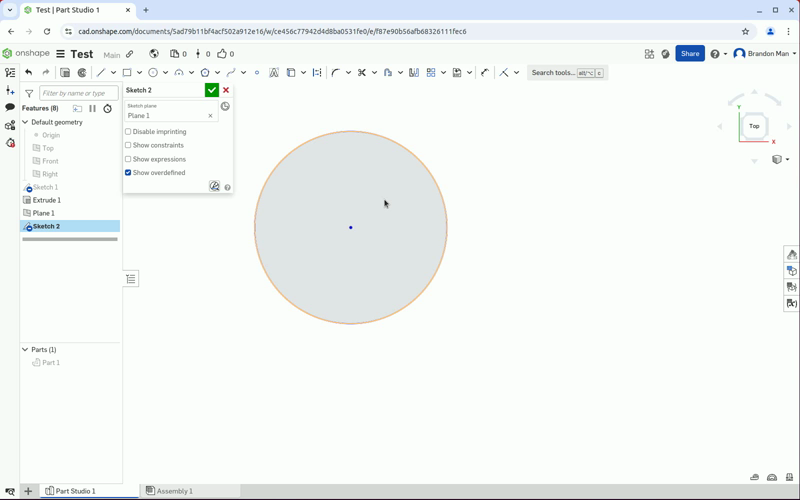
click(384, 199)
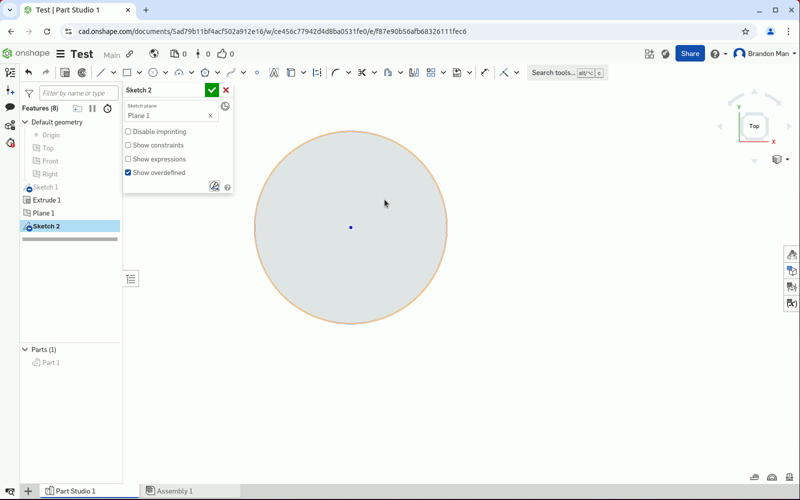
scroll(-6)
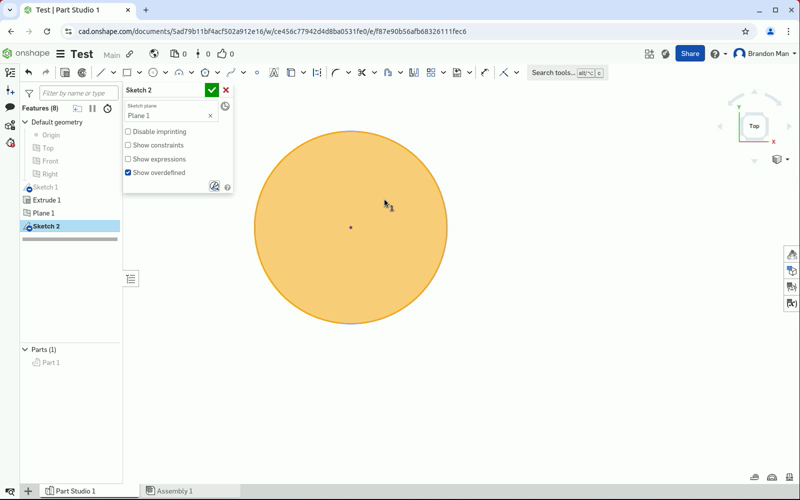
scroll(-6)
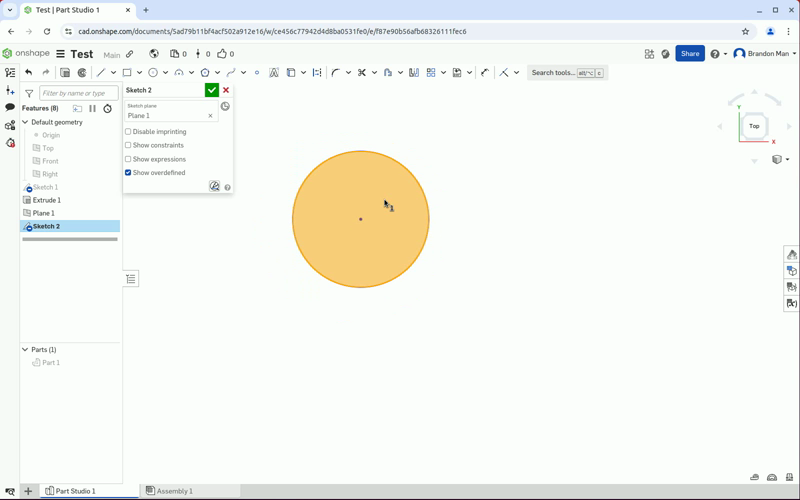
scroll(-6)
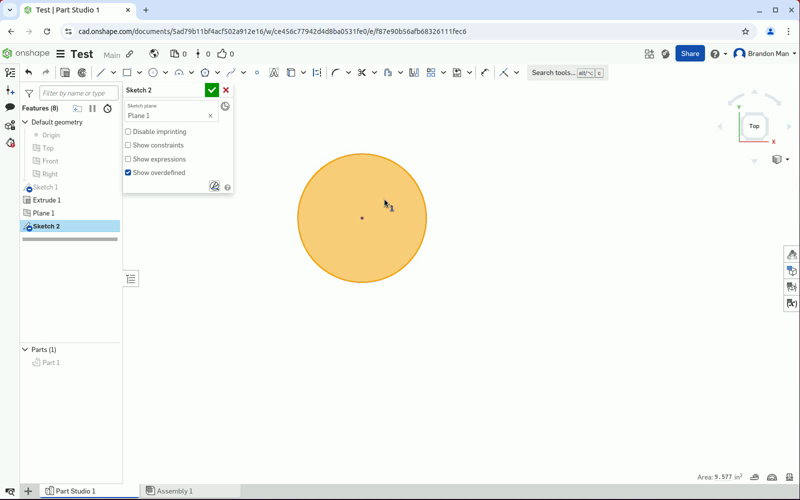
scroll(-6)
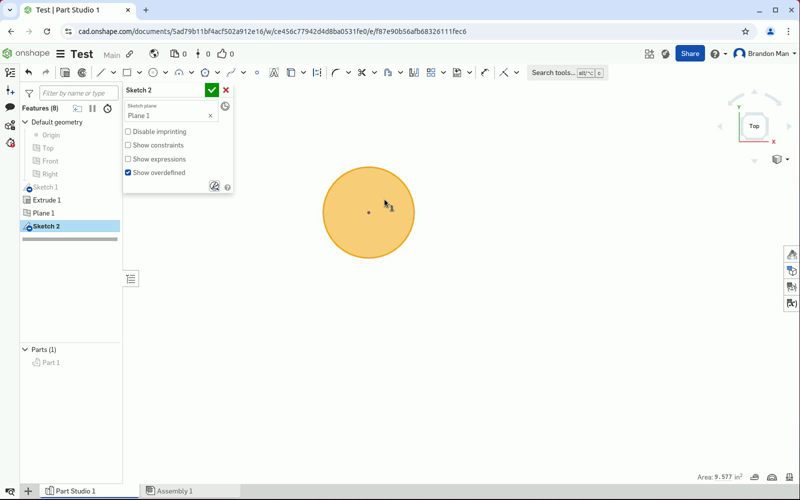
scroll(-6)
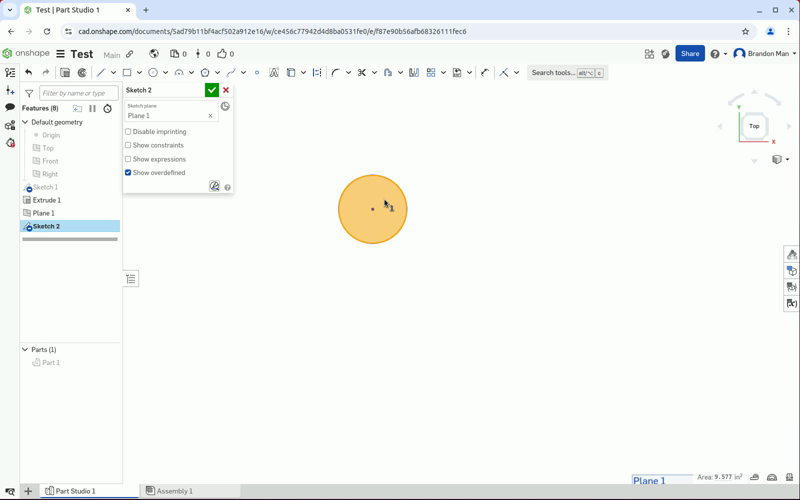
scroll(-6)
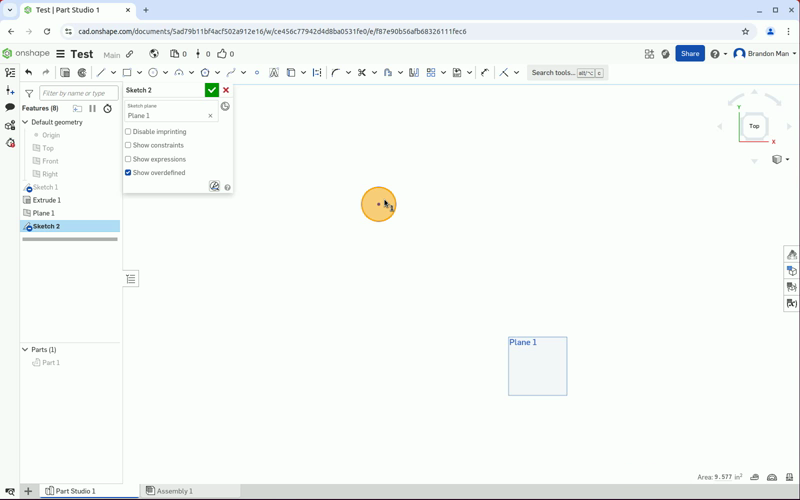
scroll(-6)
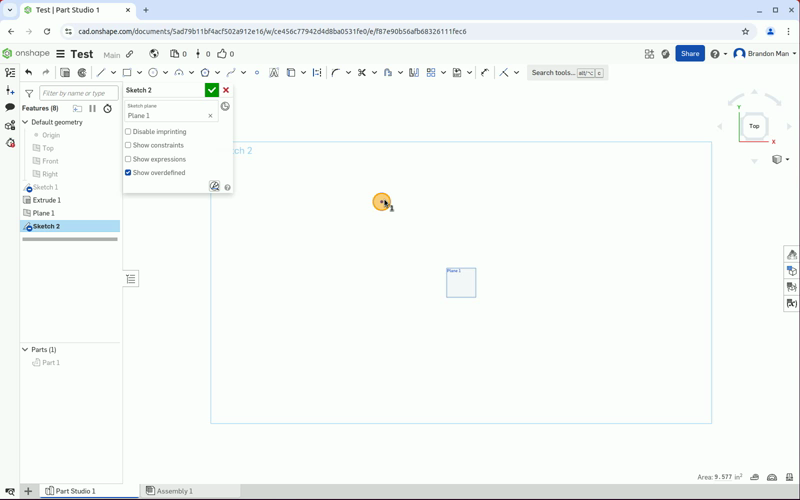
mouse_move(73, 352)
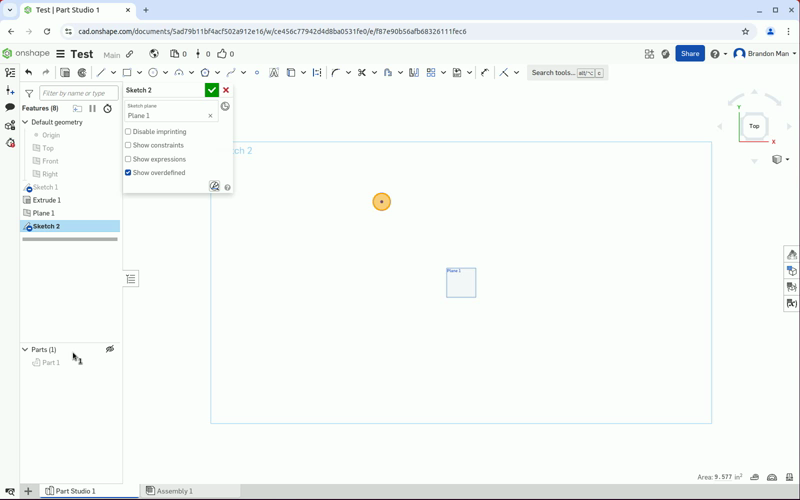
key(shift+y)
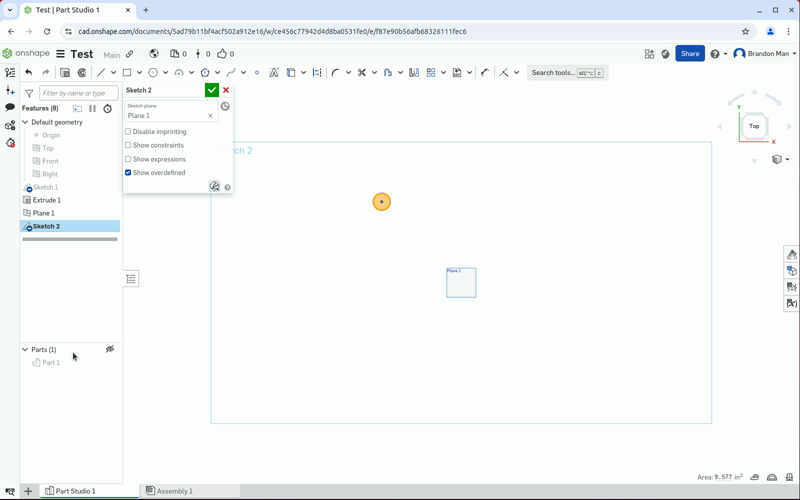
key(shift+e)
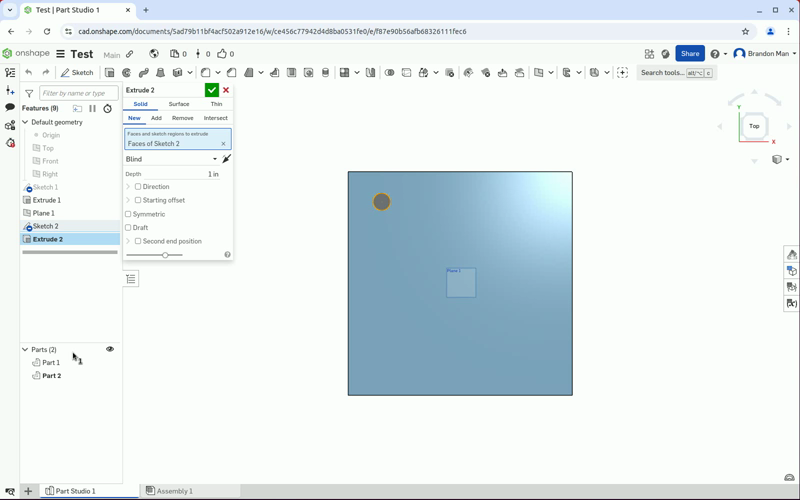
mouse_move(143, 106)
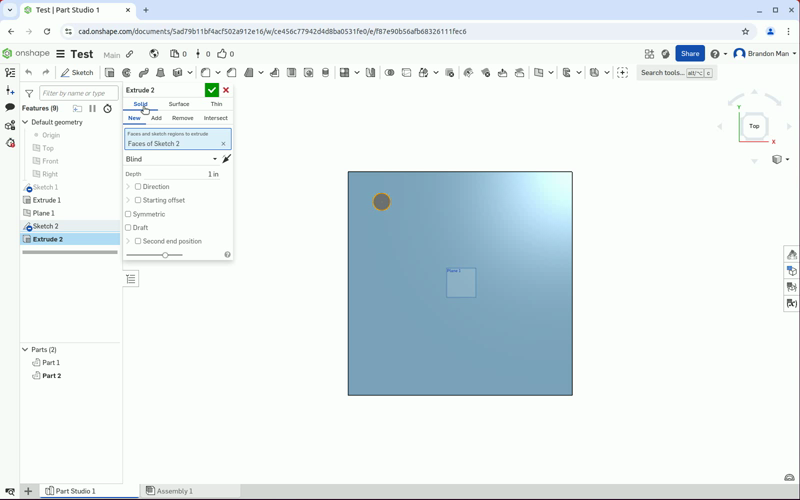
click(143, 106)
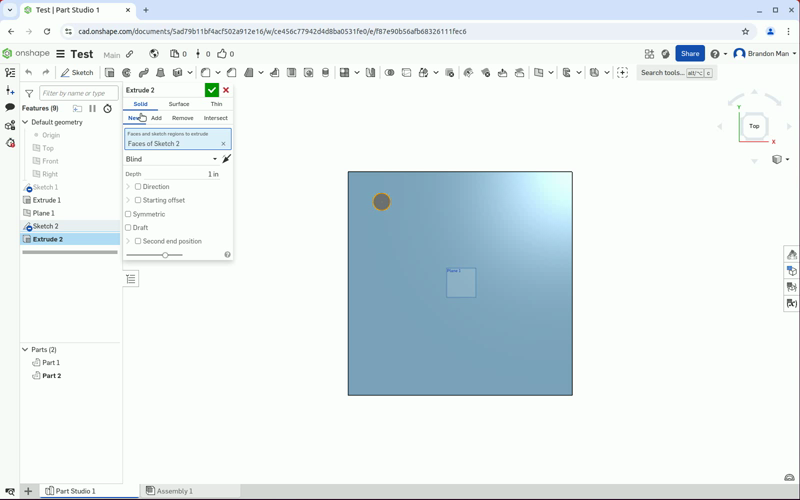
mouse_move(137, 120)
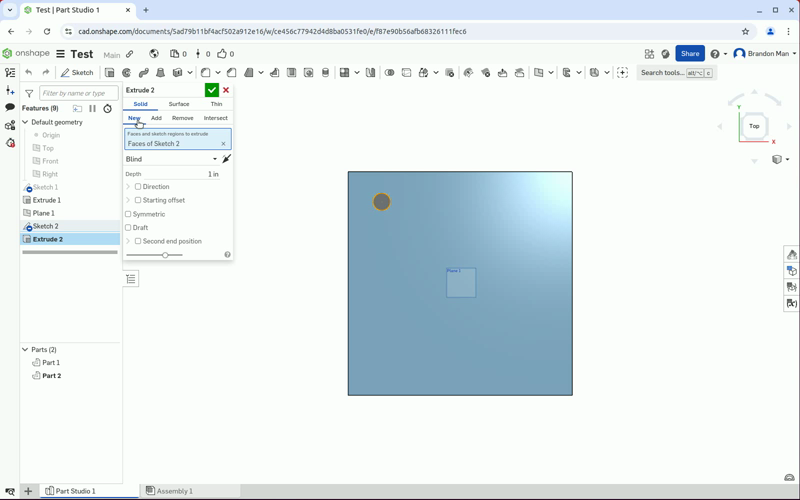
click(137, 120)
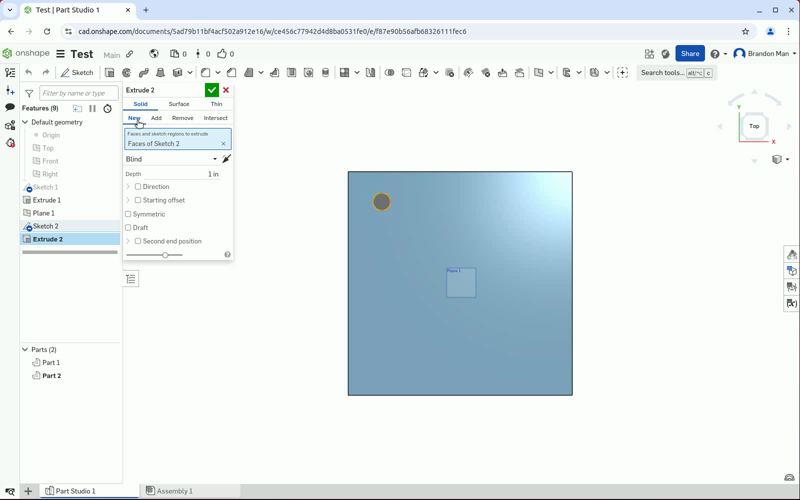
key(tab, 4)
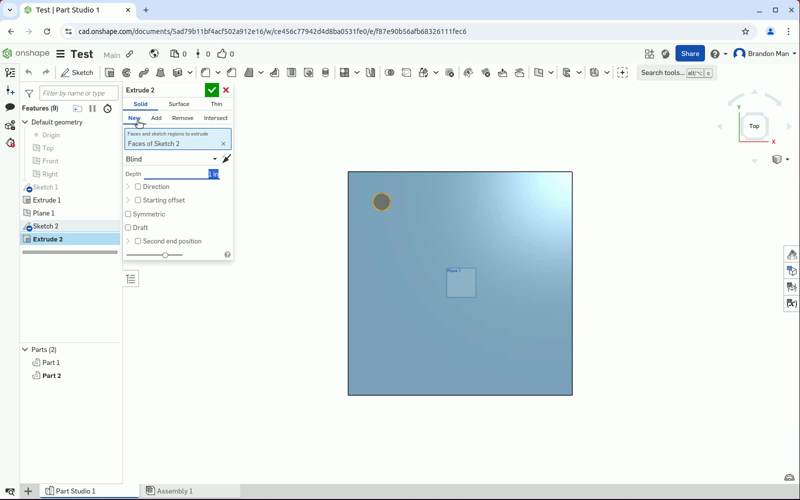
text(5.055)
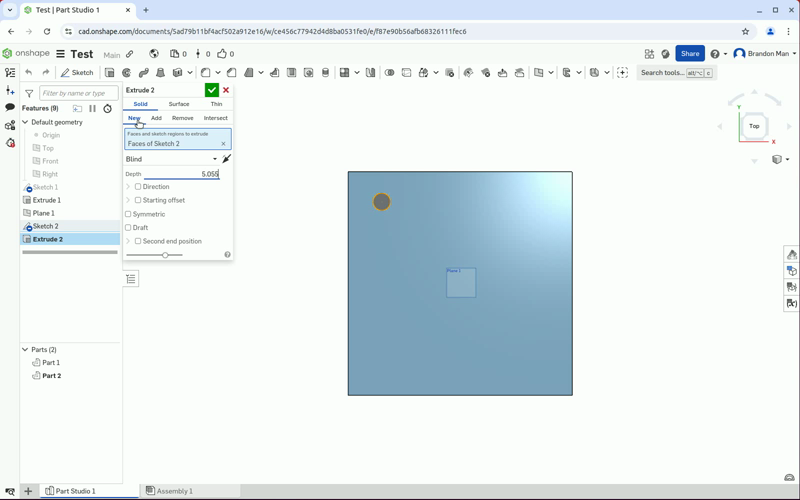
key(enter)
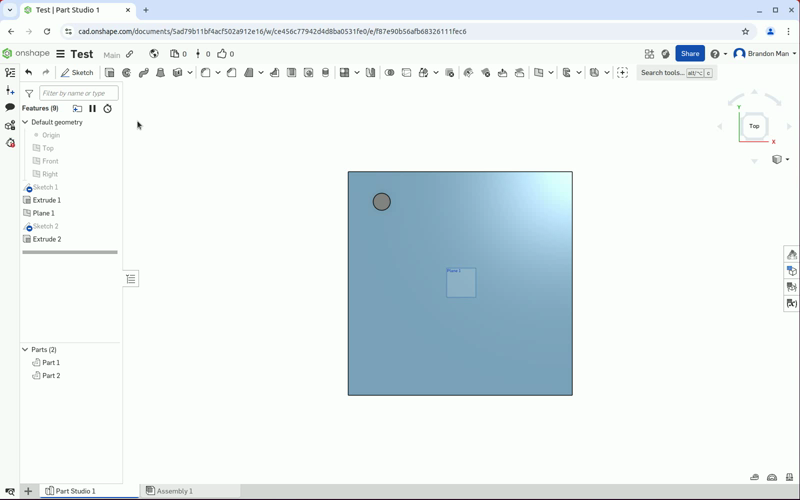
key(shift+h)
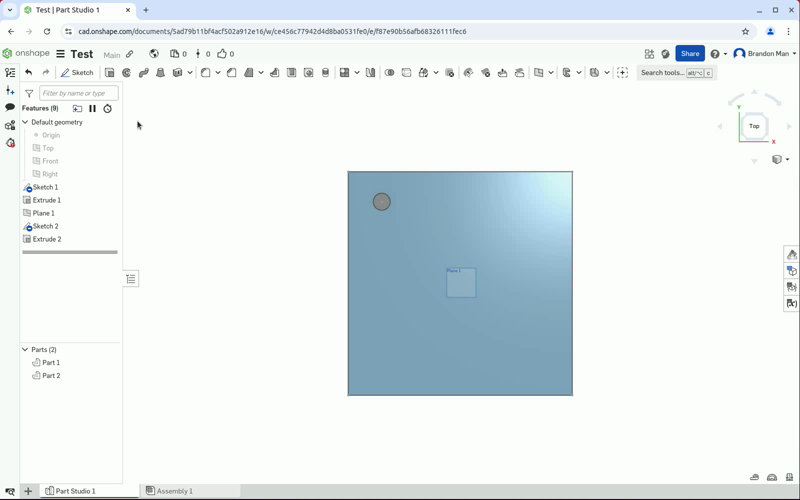
key(shift+h)
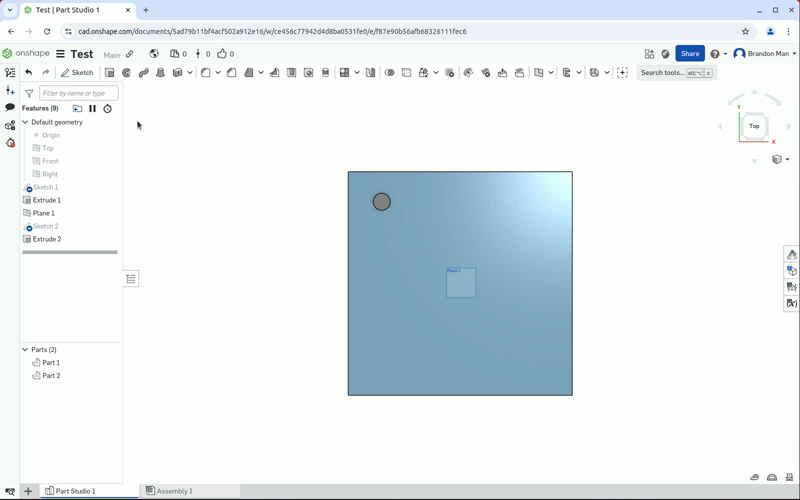
mouse_move(73, 189)
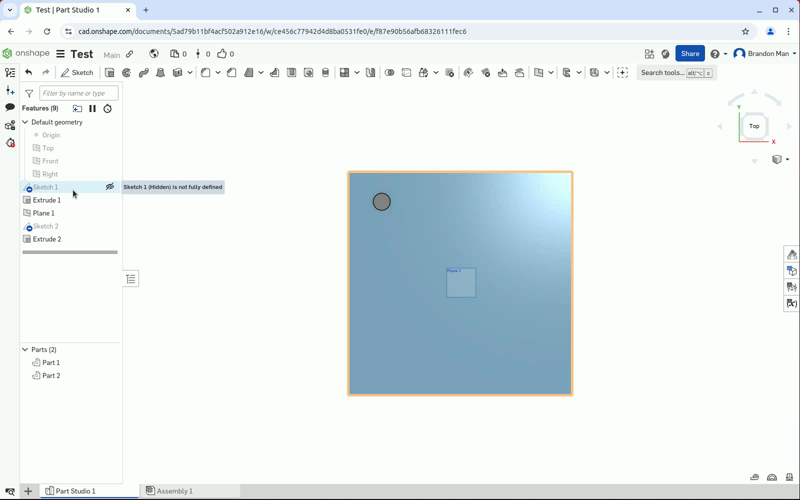
click(73, 189)
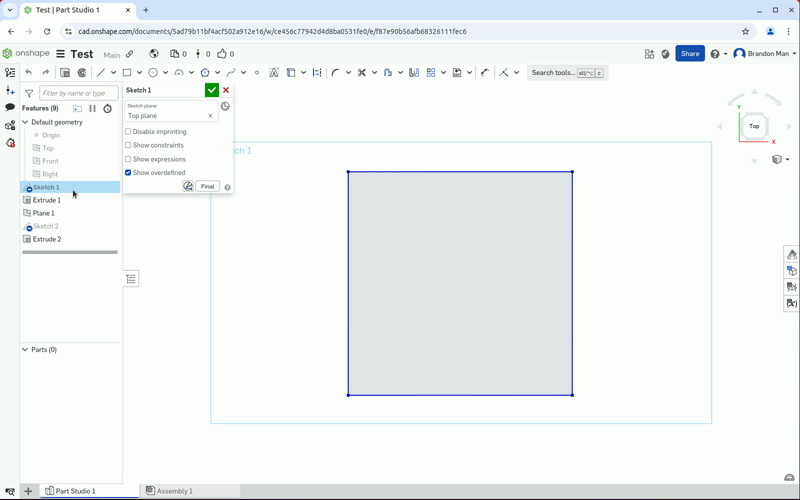
mouse_move(229, 92)
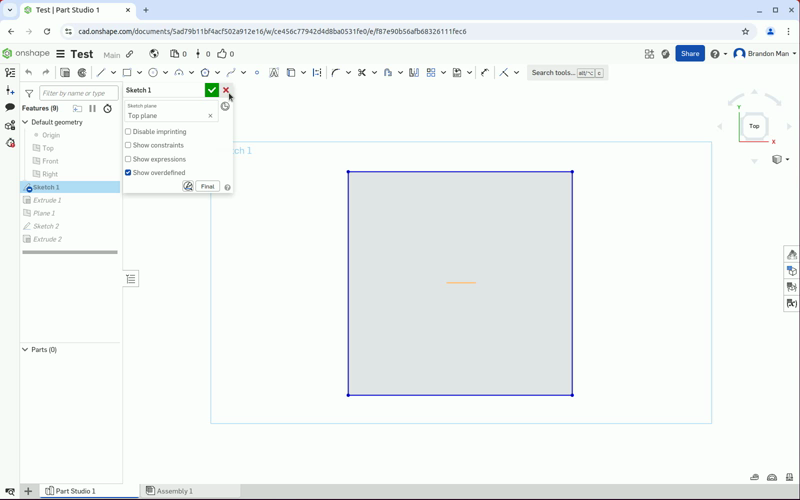
click(229, 92)
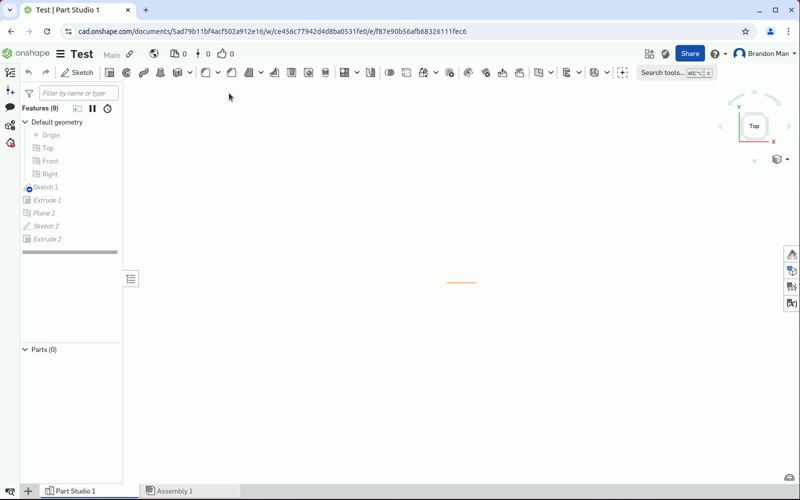
key(shift+s)
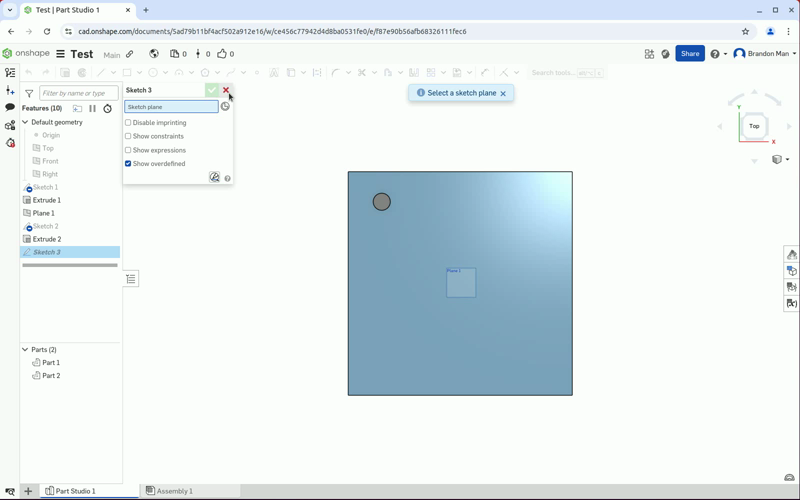
mouse_move(73, 215)
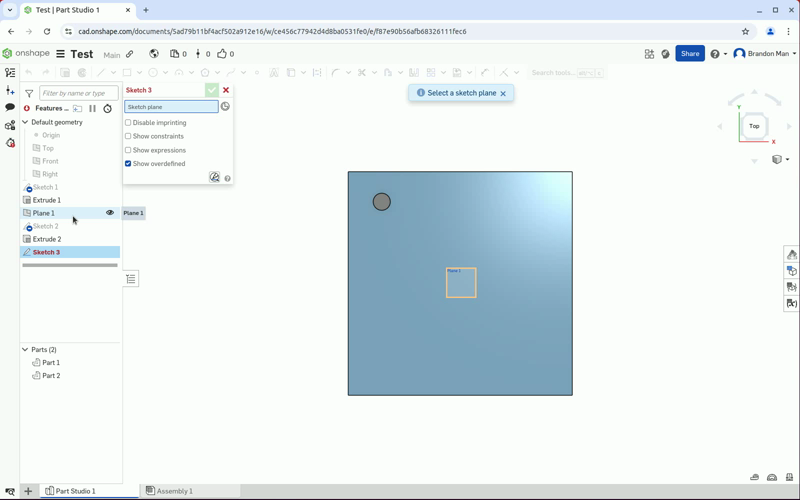
click(73, 215)
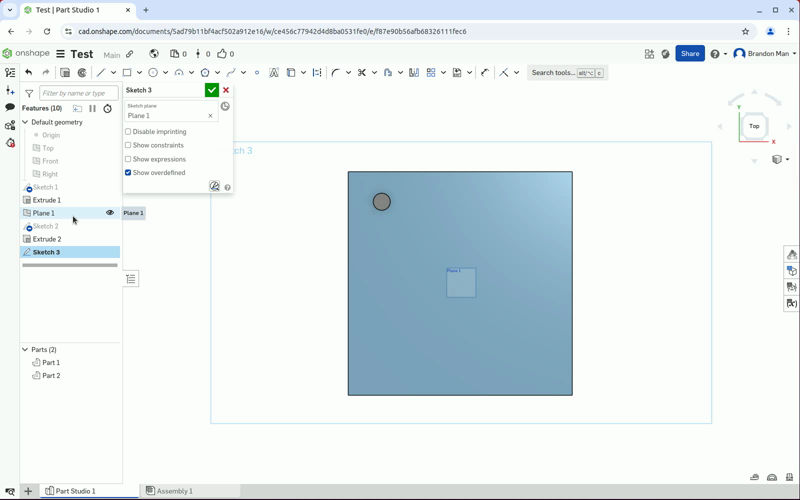
mouse_move(73, 352)
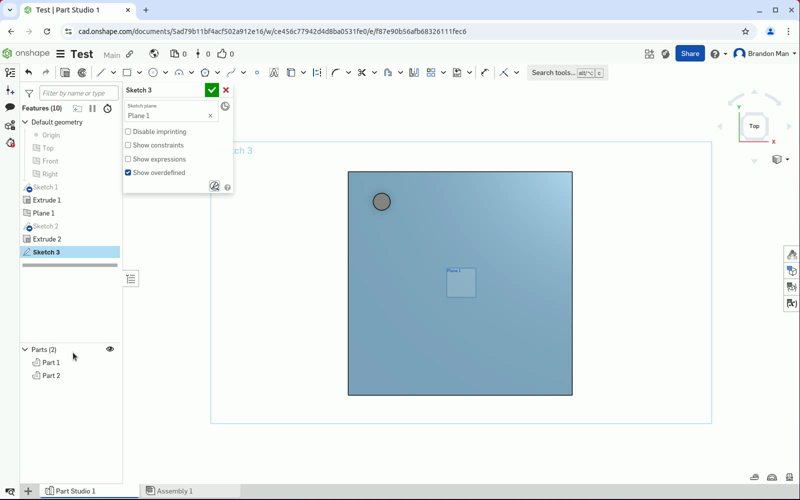
key(y)
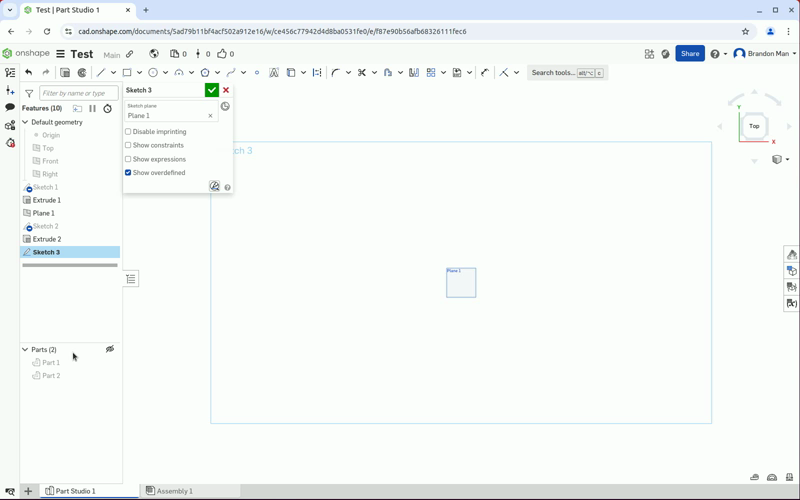
key(l)
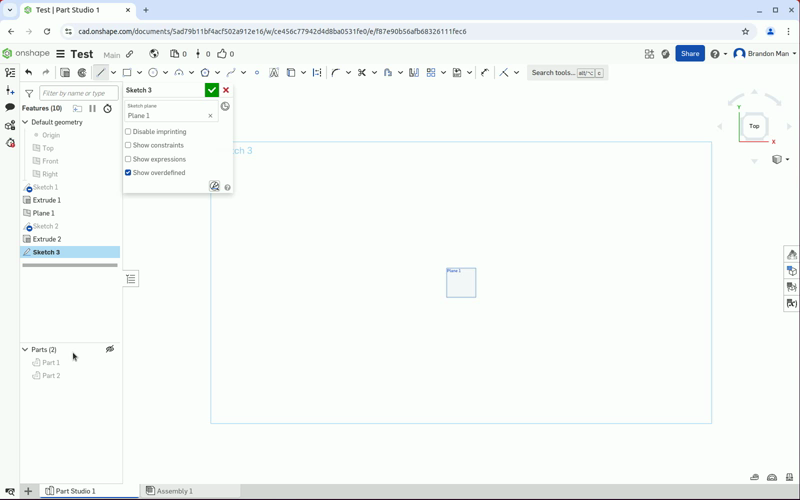
key_down(shift)
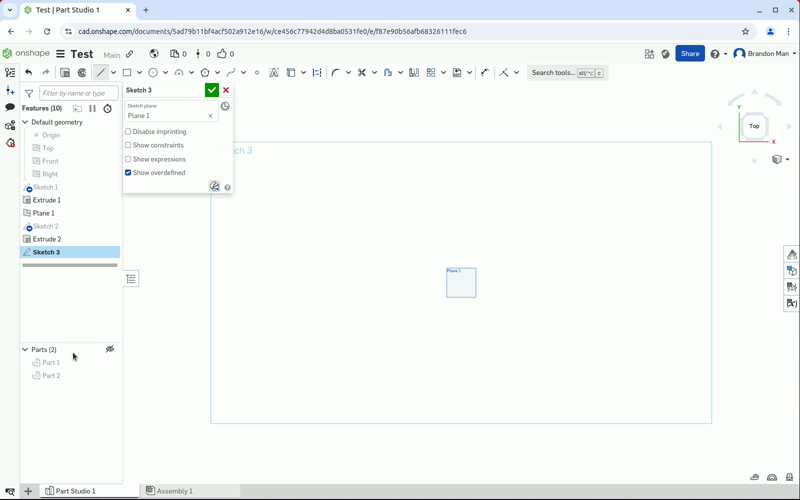
mouse_move(525, 347)
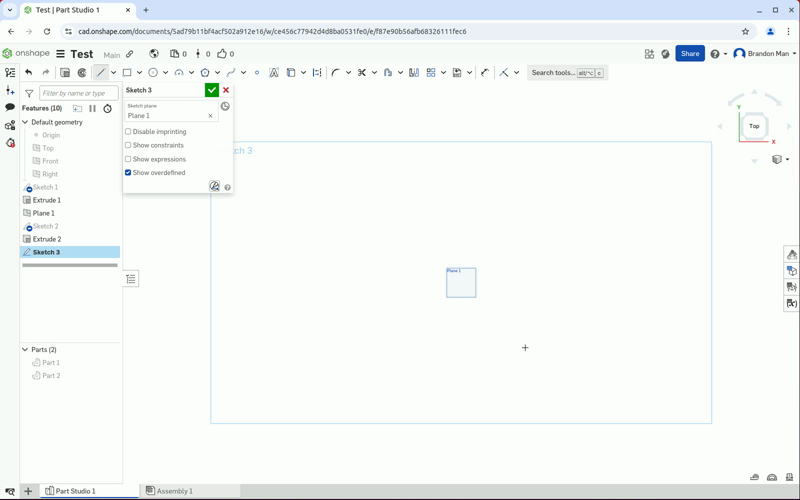
click(525, 347)
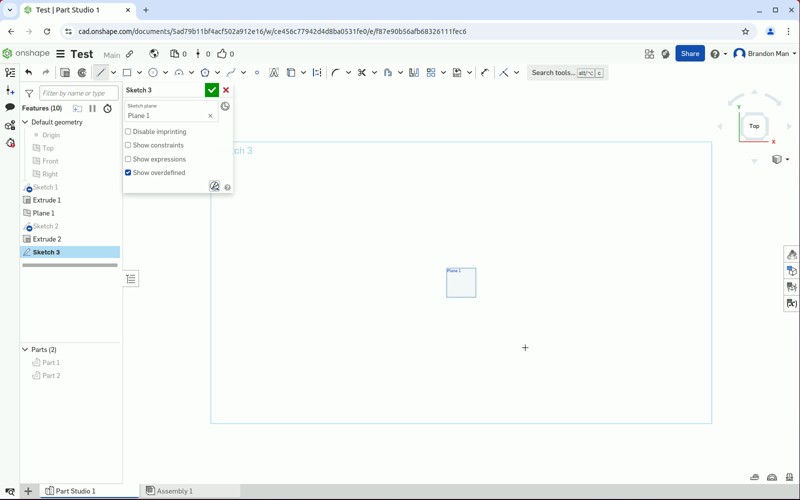
key_up(shift)
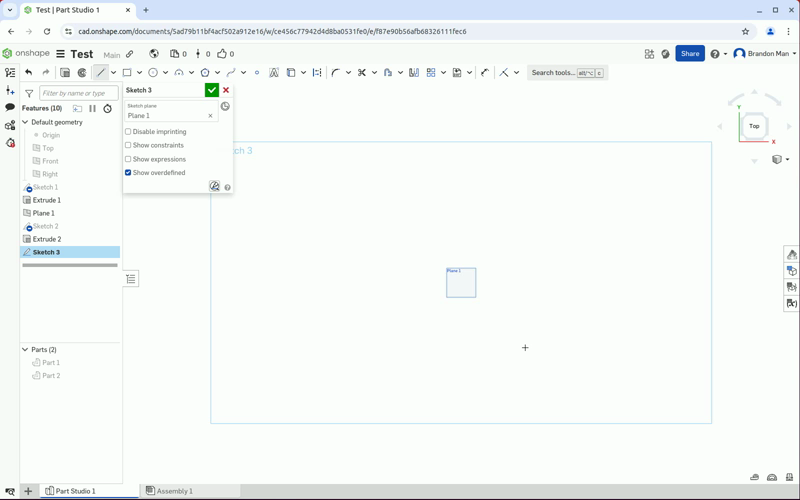
key_down(shift)
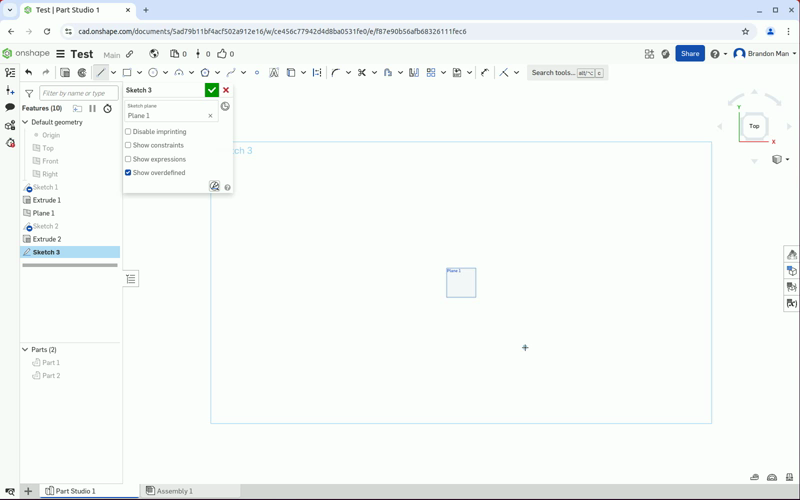
mouse_move(555, 347)
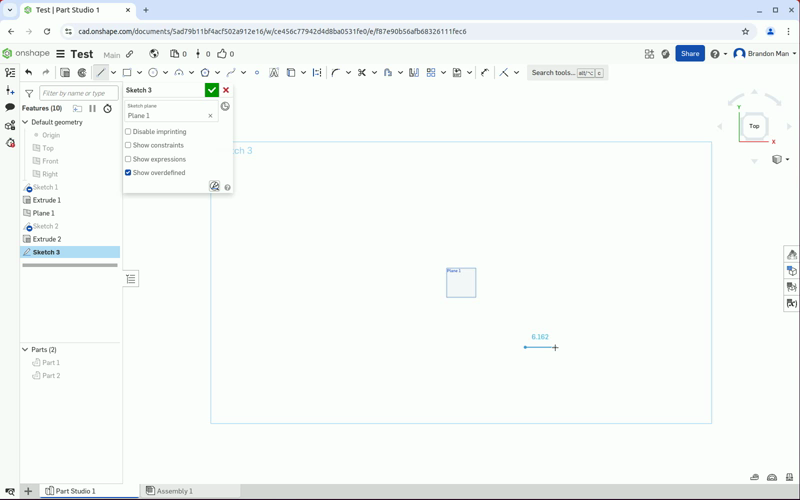
mouse_move(534, 347)
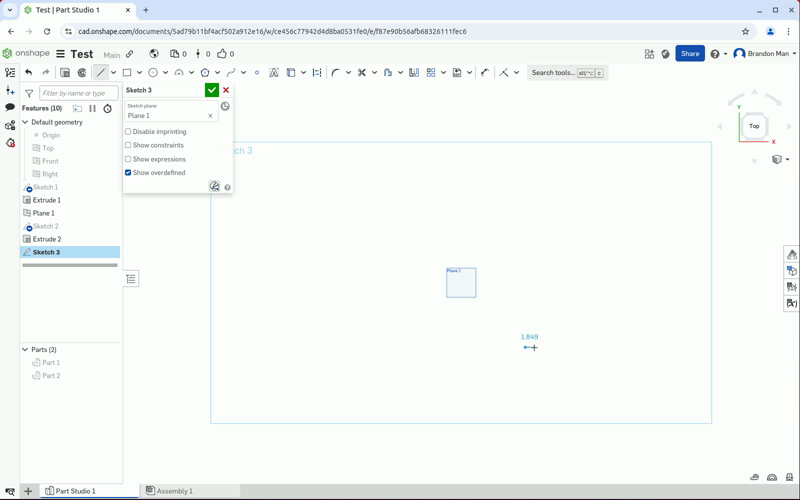
click(534, 347)
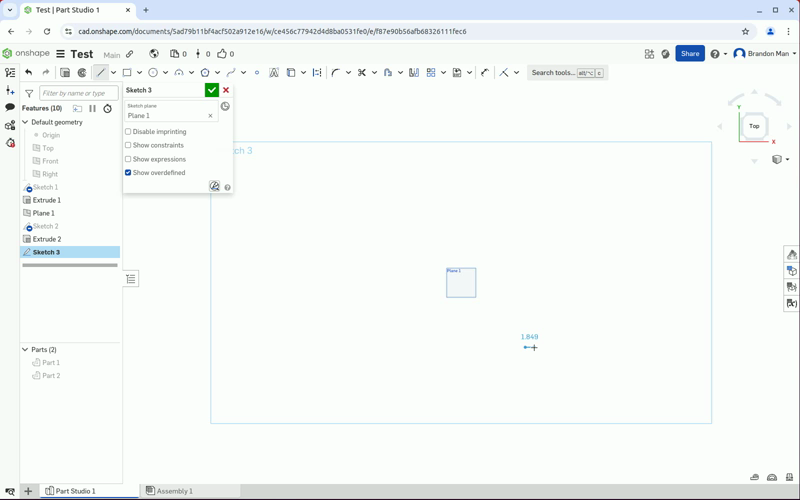
key_up(shift)
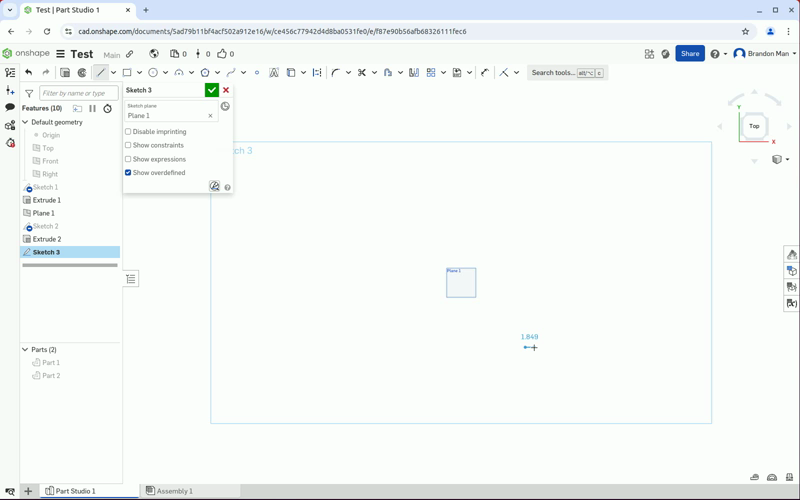
key_down(shift)
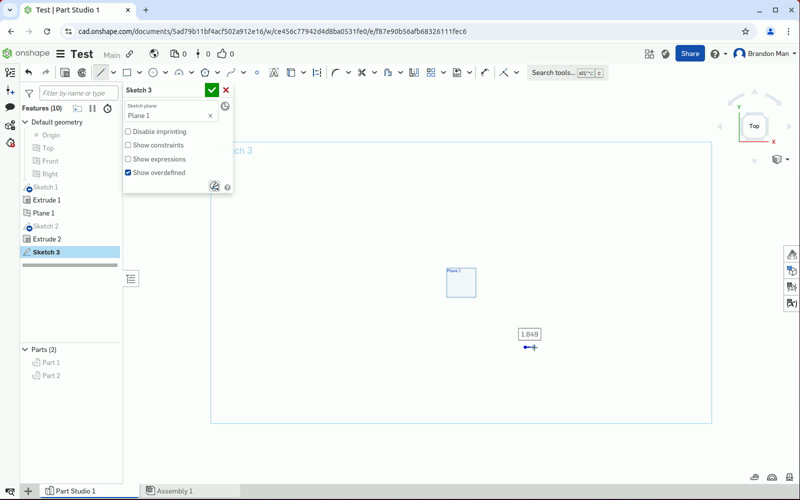
mouse_move(564, 347)
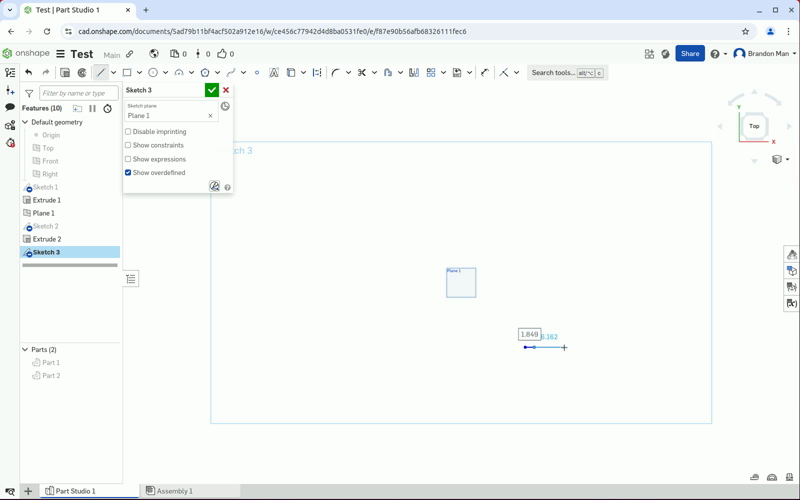
mouse_move(534, 330)
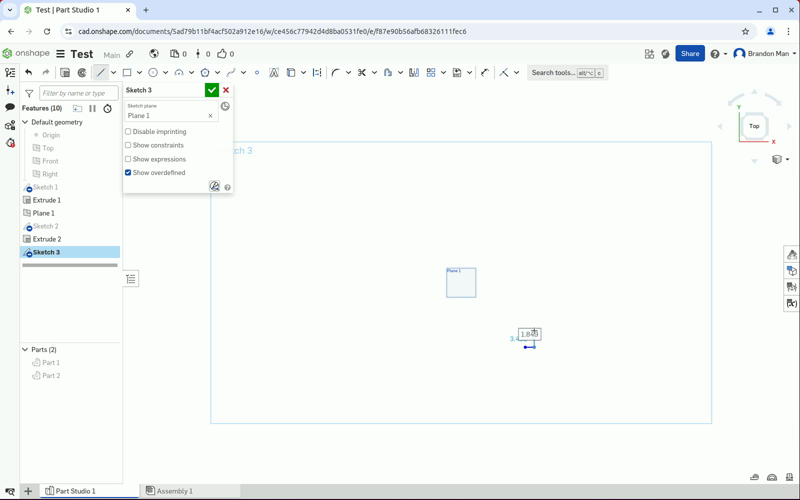
click(534, 330)
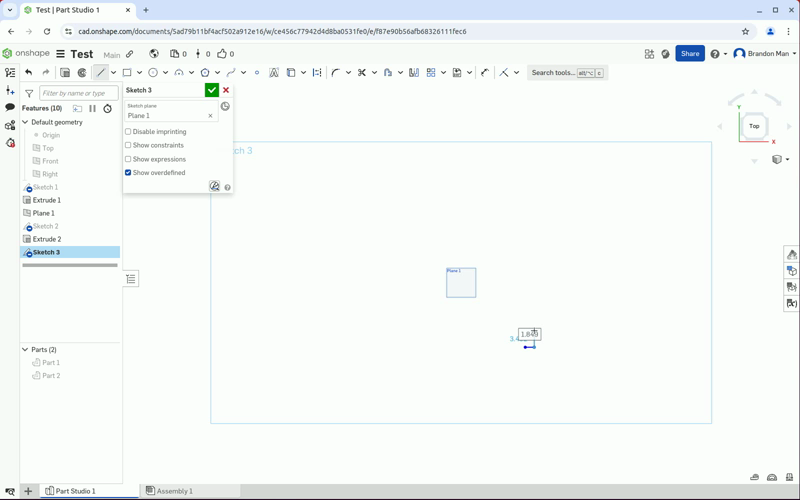
key_up(shift)
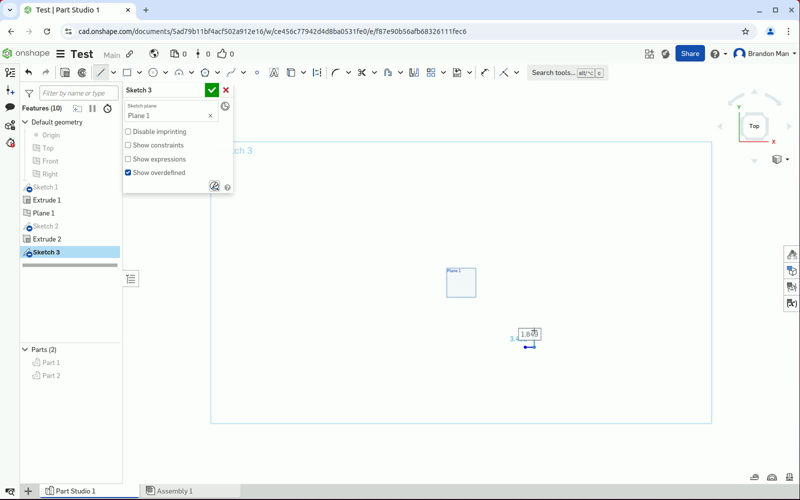
key_down(shift)
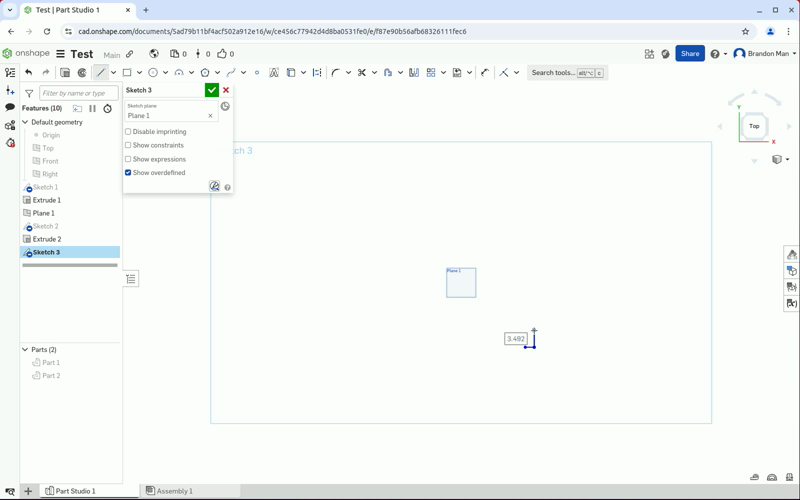
mouse_move(564, 330)
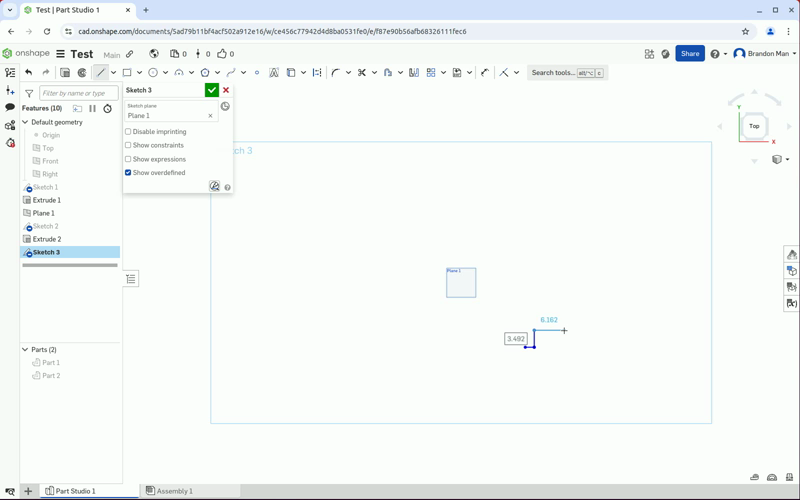
mouse_move(525, 330)
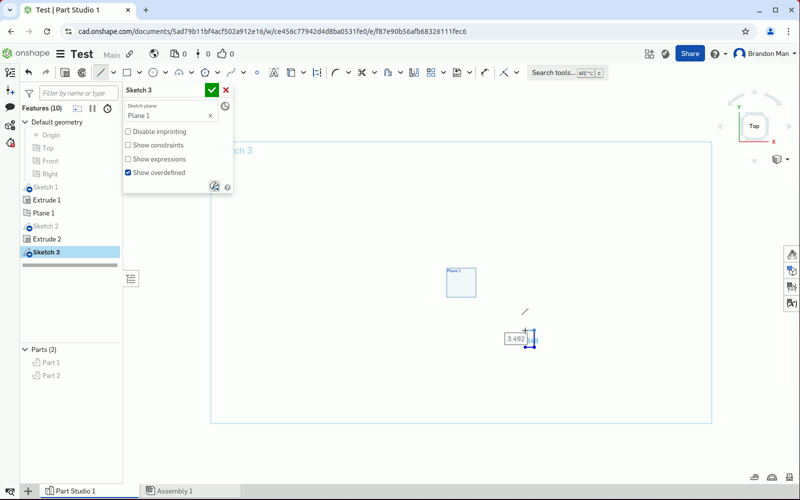
click(525, 330)
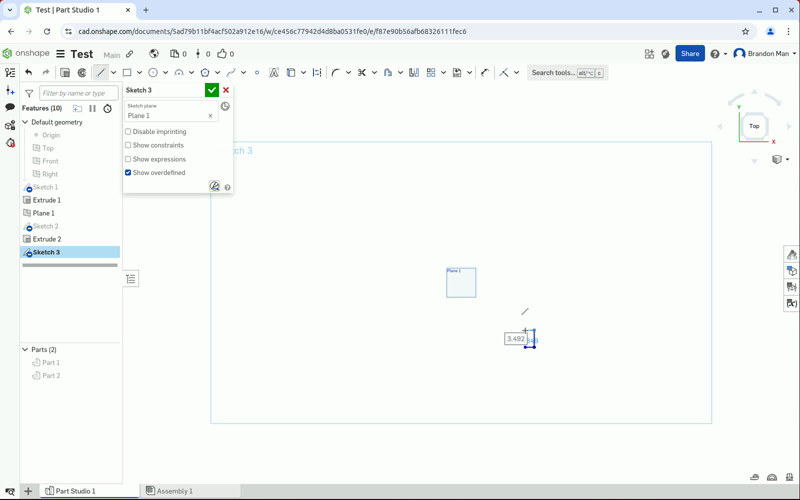
key_up(shift)
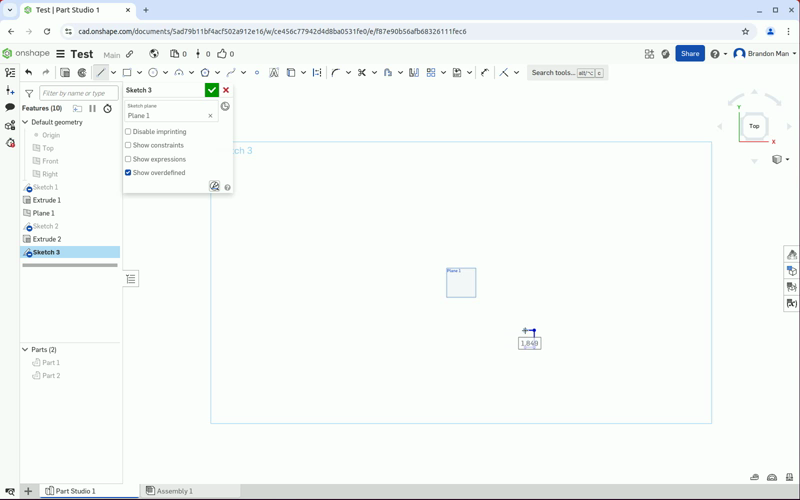
mouse_move(555, 330)
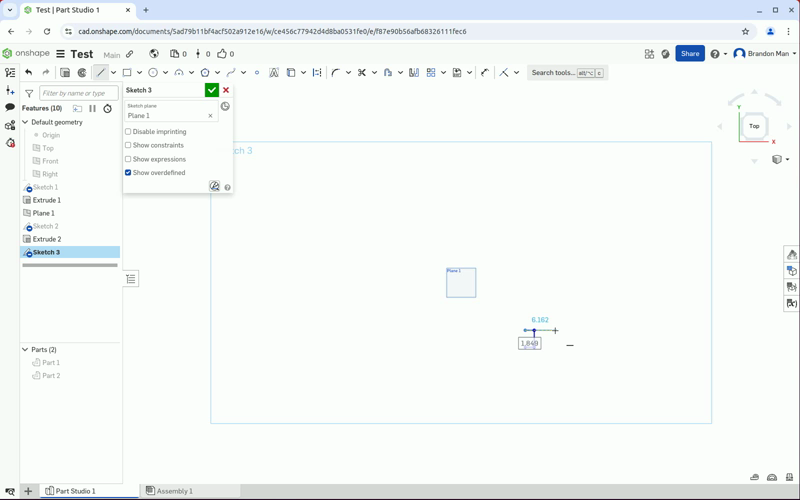
key_down(shift)
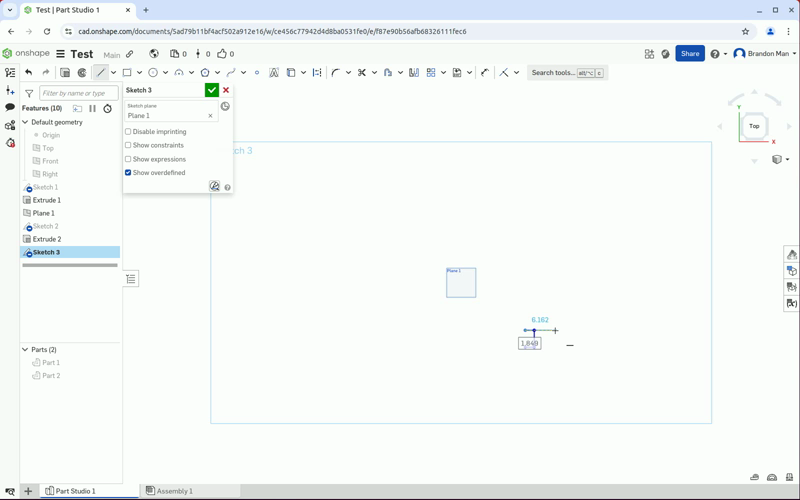
mouse_move(525, 347)
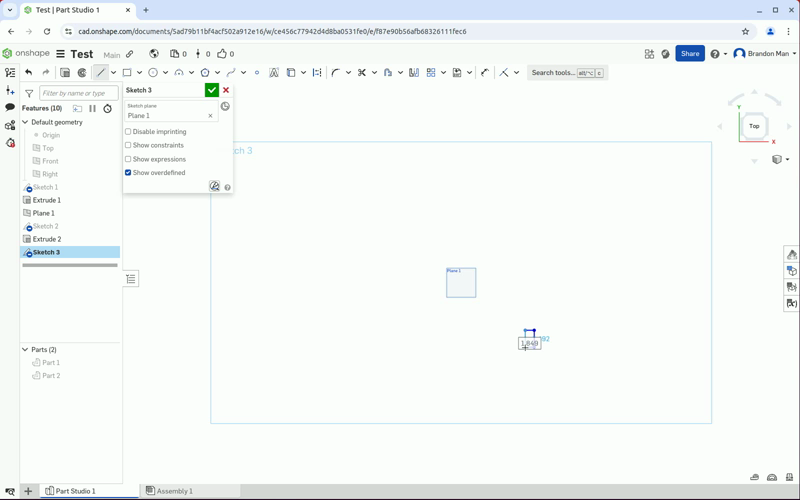
key_up(shift)
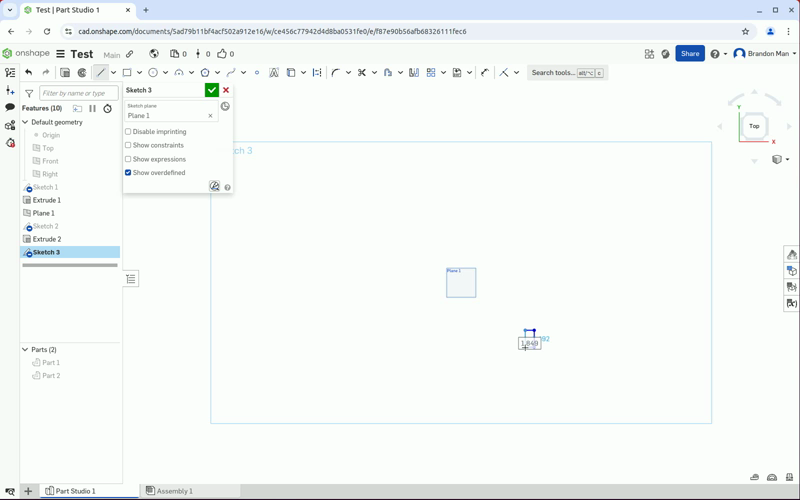
click(525, 347)
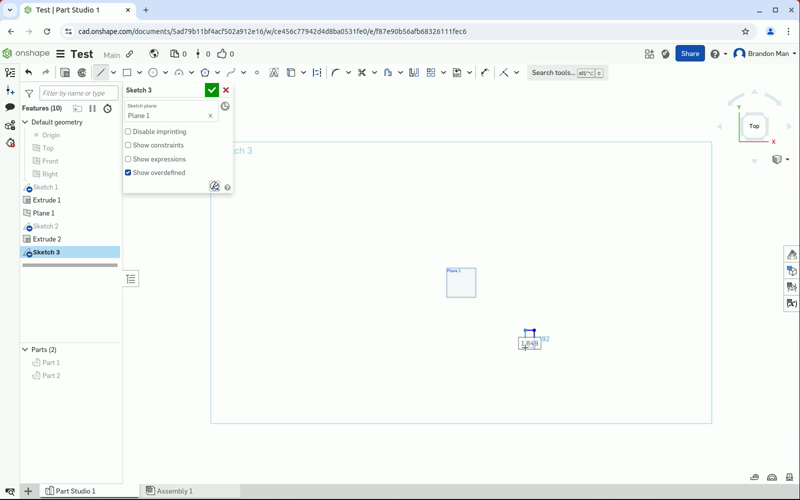
key(esc)
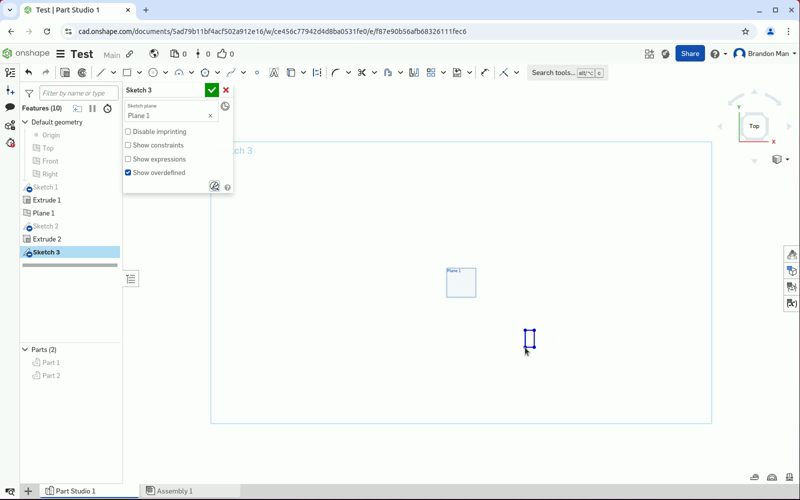
mouse_move(526, 345)
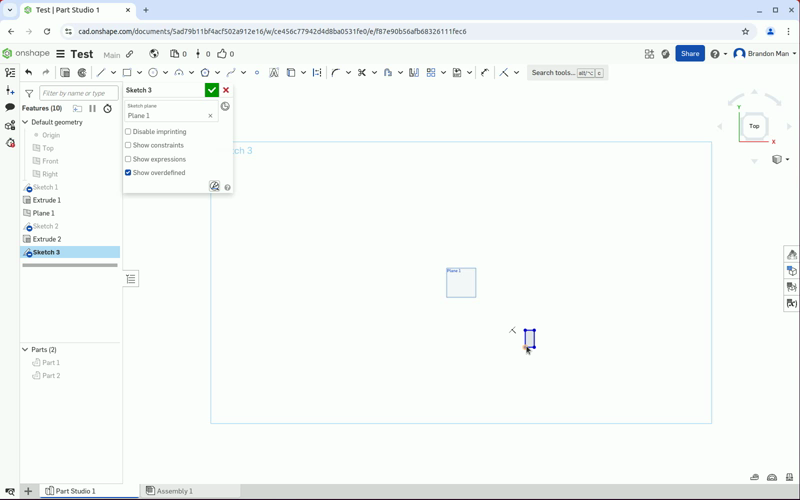
scroll(6)
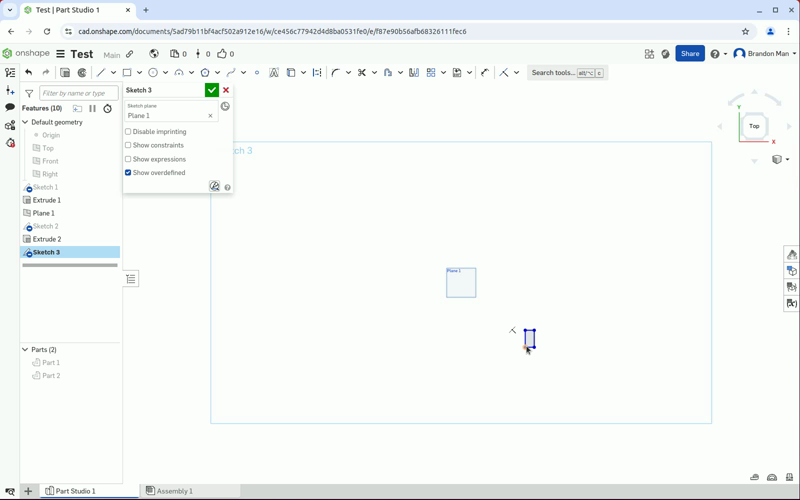
scroll(6)
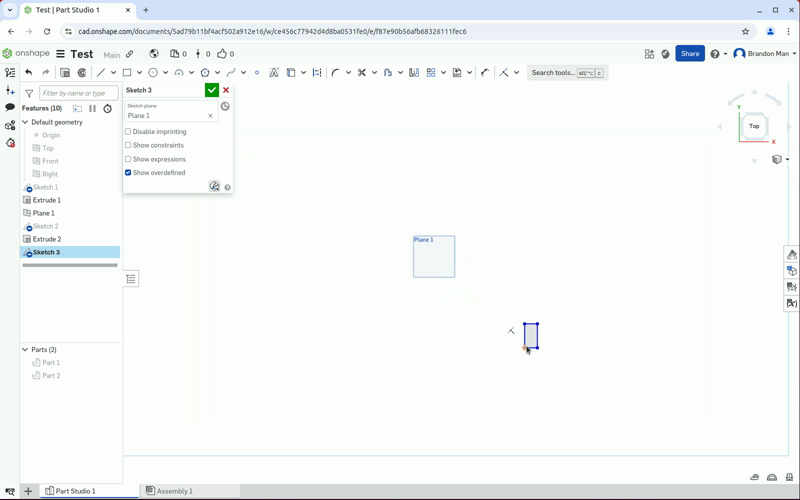
scroll(6)
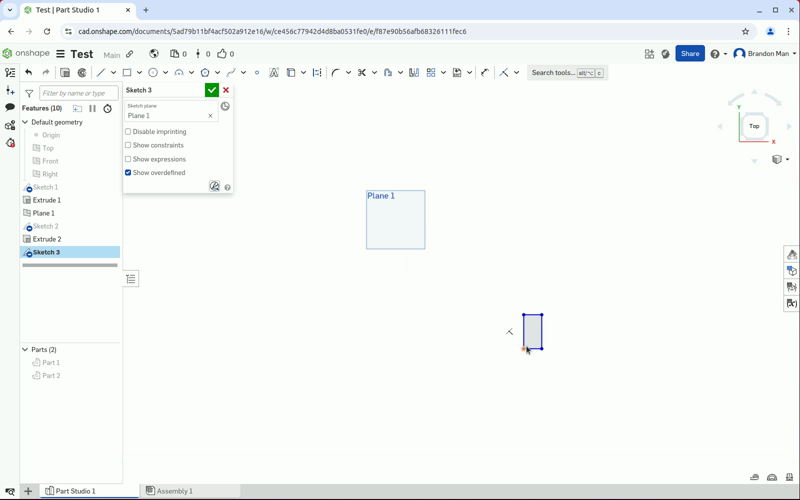
scroll(6)
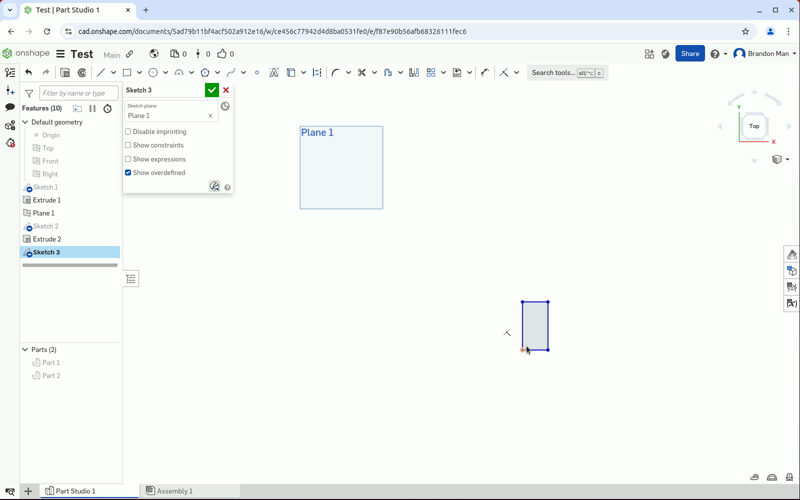
scroll(6)
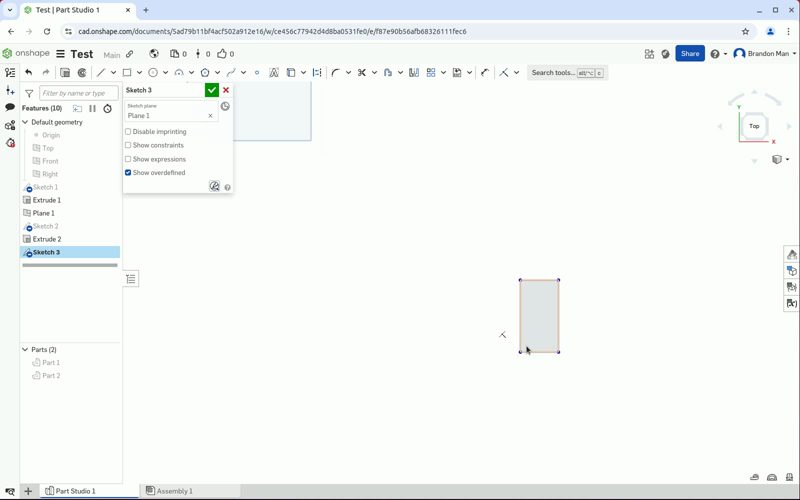
scroll(6)
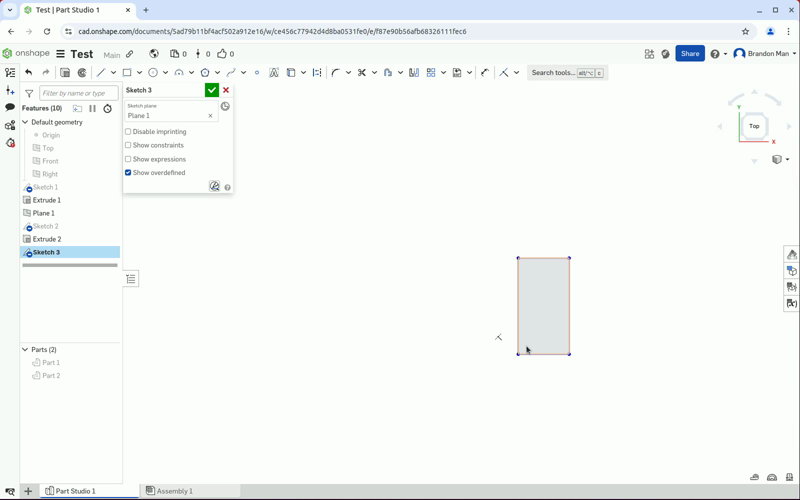
scroll(6)
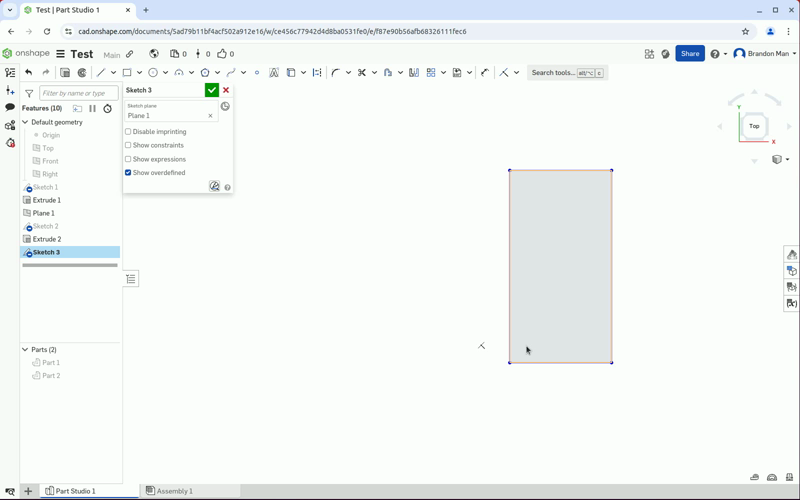
click(526, 345)
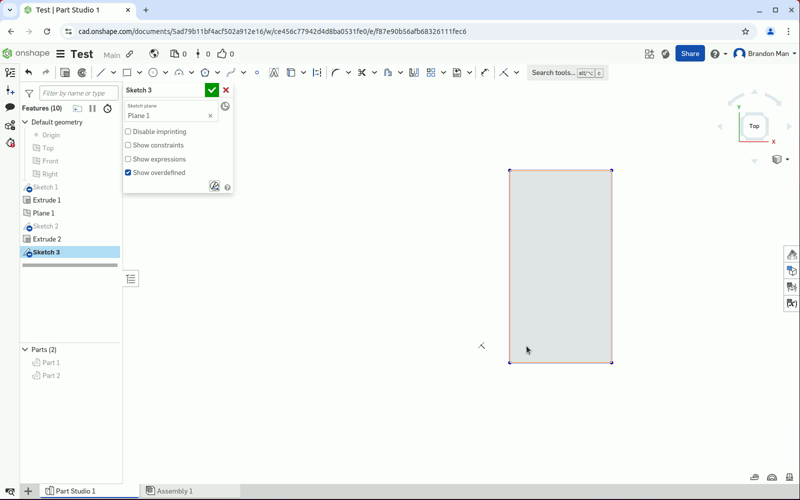
scroll(-6)
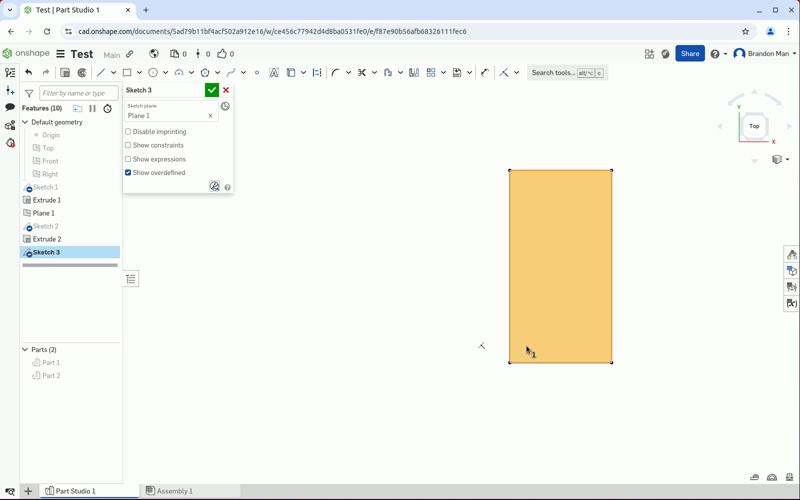
scroll(-6)
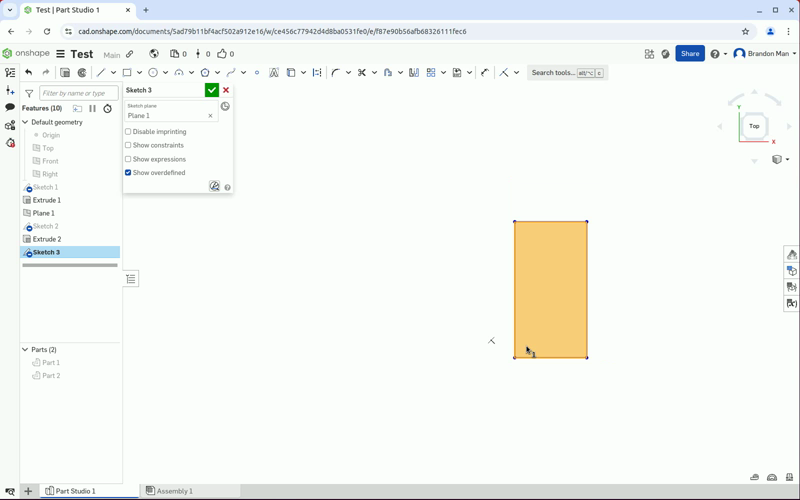
scroll(-6)
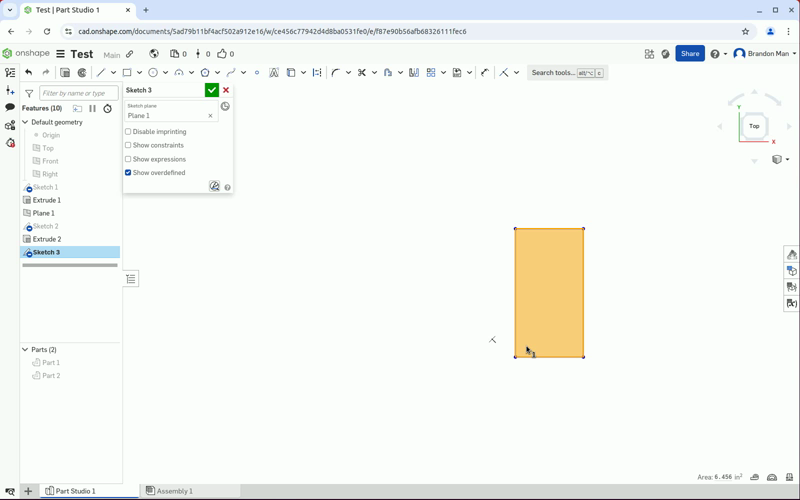
scroll(-6)
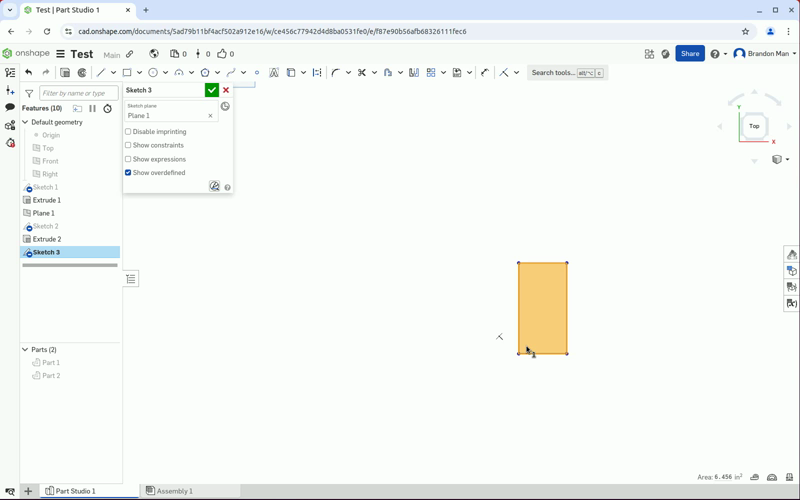
scroll(-6)
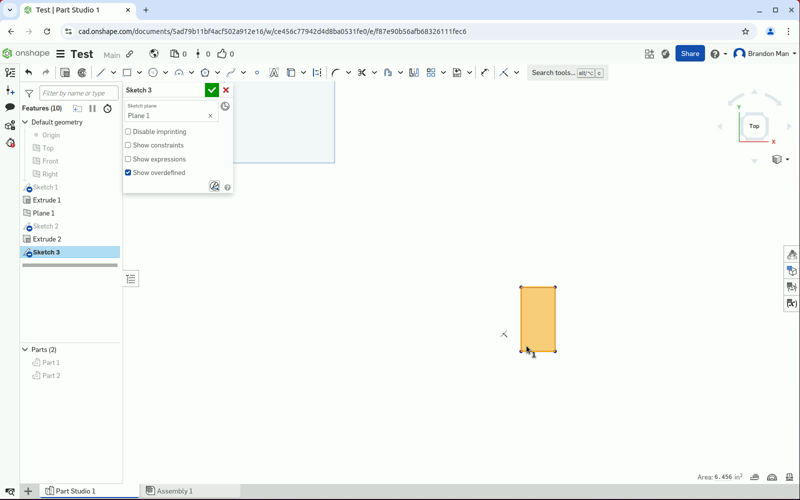
scroll(-6)
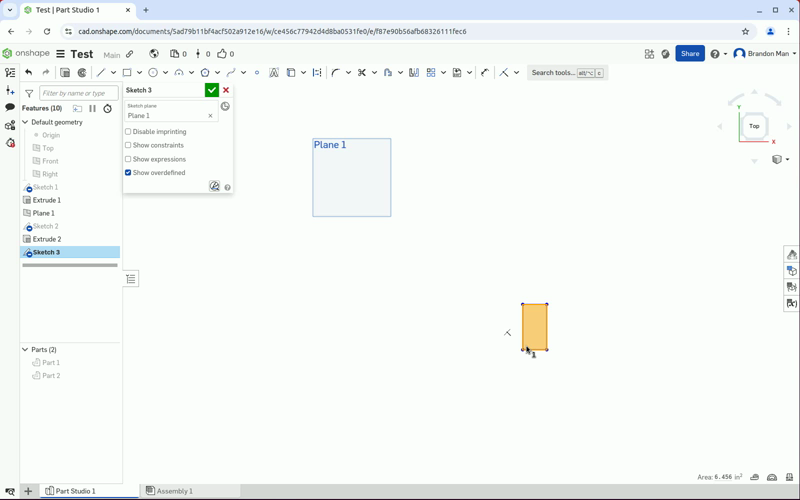
scroll(-6)
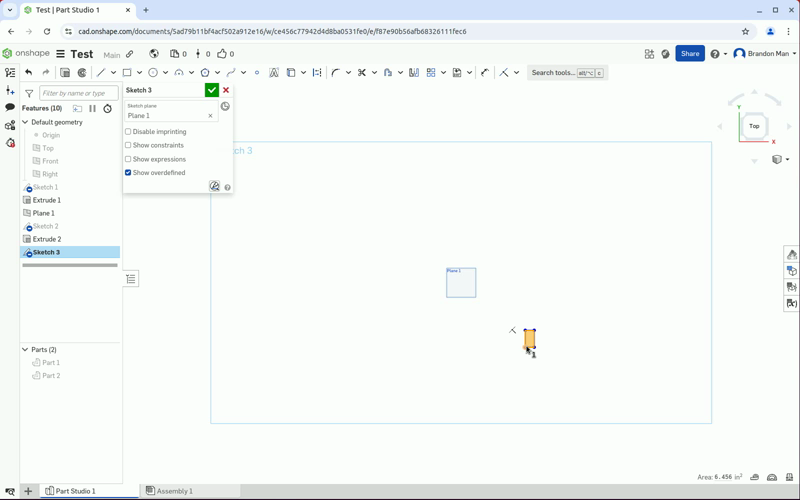
mouse_move(73, 352)
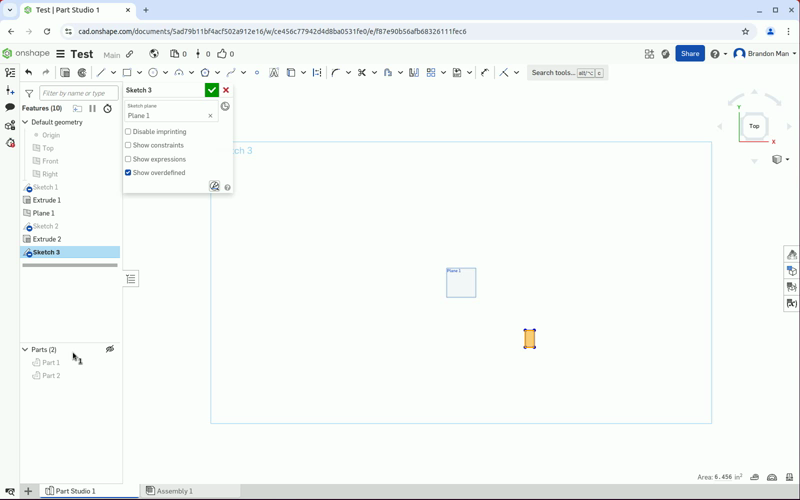
key(shift+y)
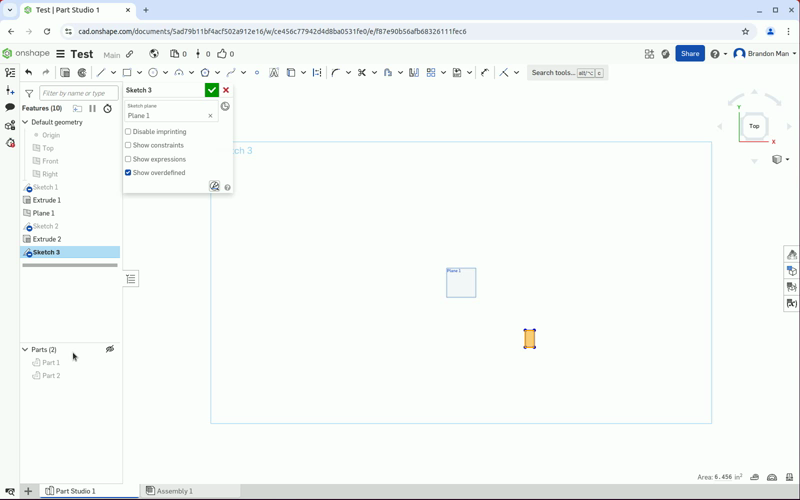
key(shift+e)
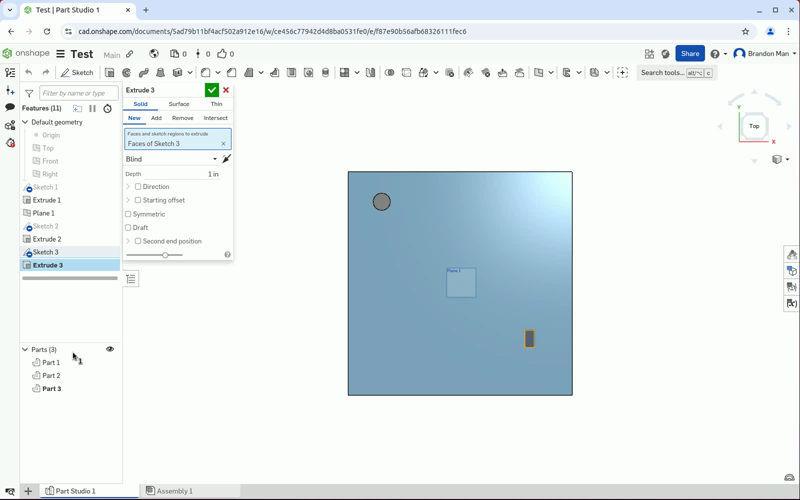
mouse_move(143, 106)
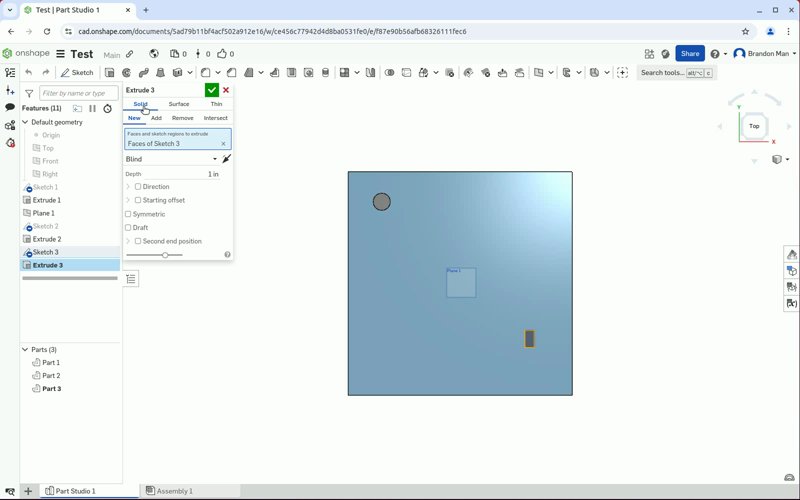
click(143, 106)
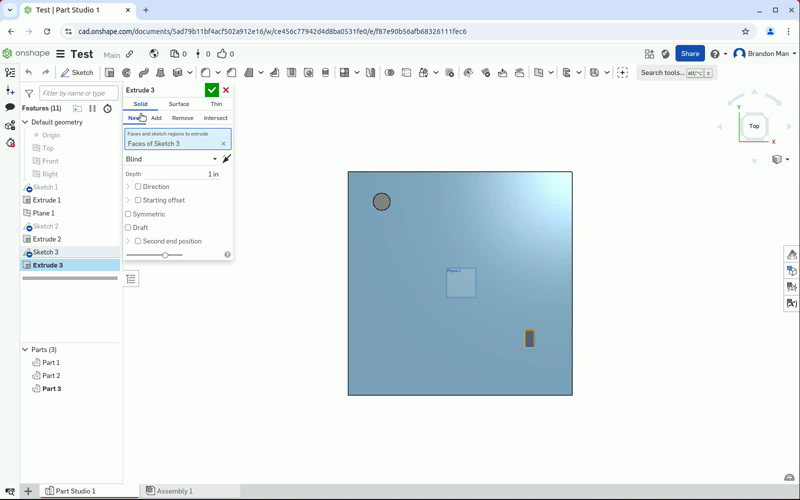
mouse_move(137, 120)
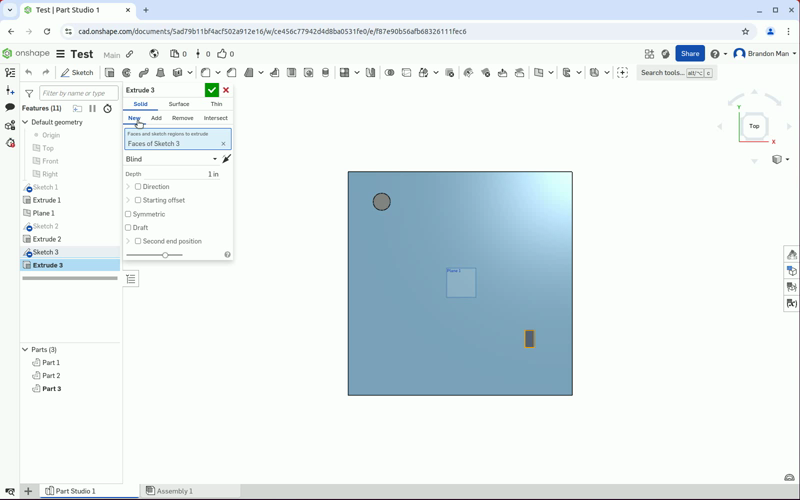
click(137, 120)
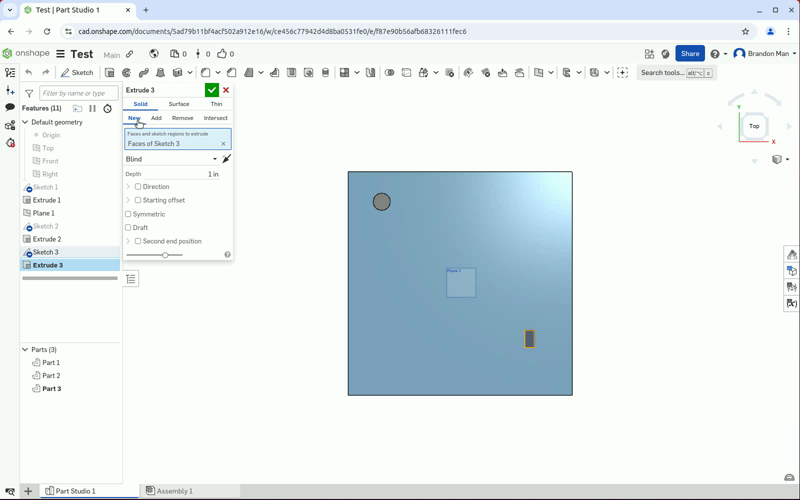
key(tab, 4)
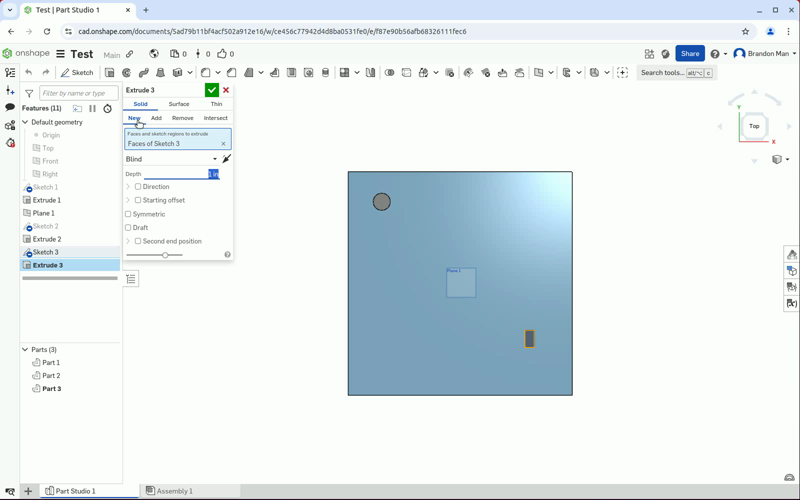
text(5.055)
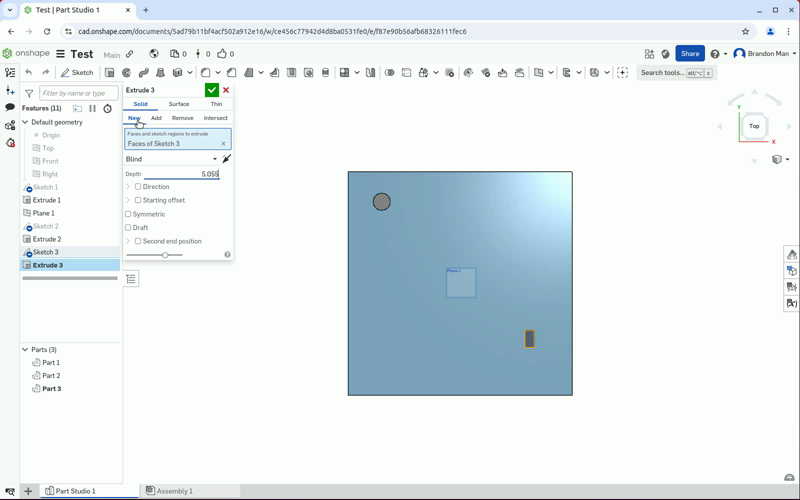
key(enter)
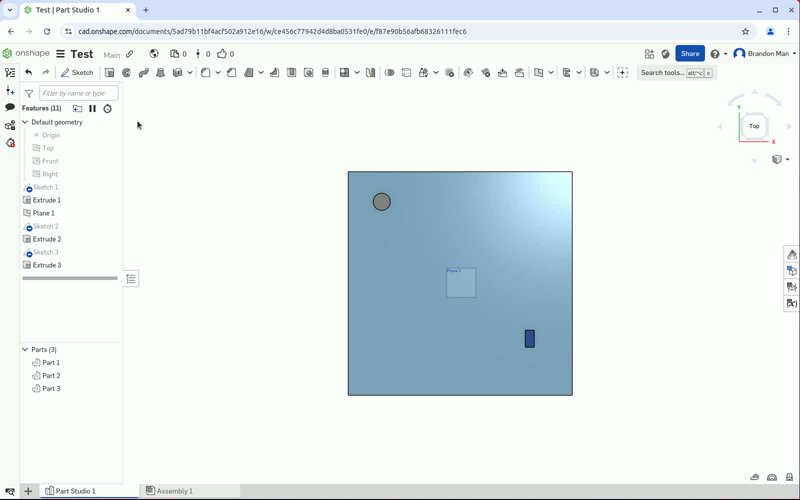
key(shift+h)
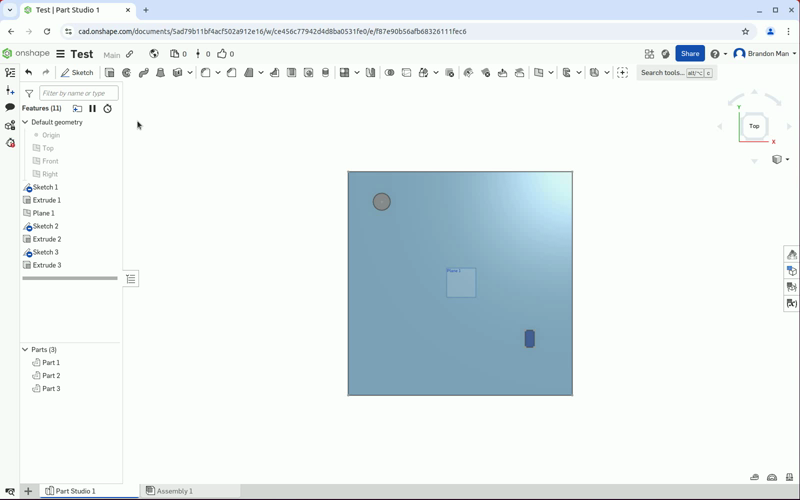
key(shift+h)
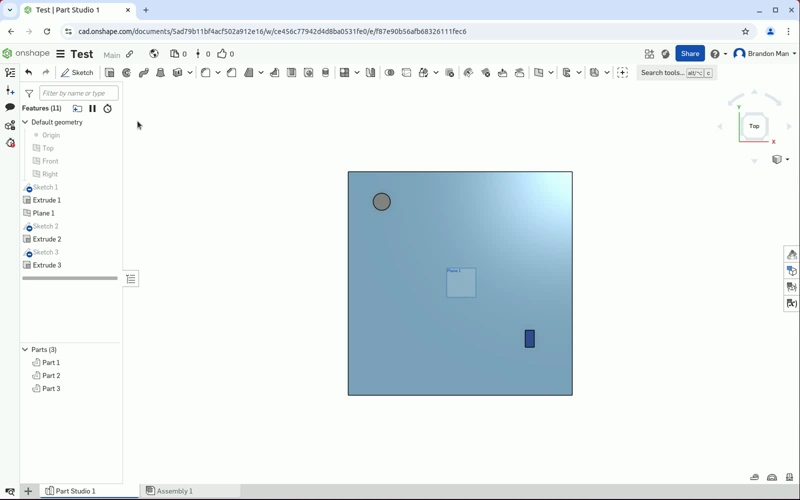
mouse_move(73, 189)
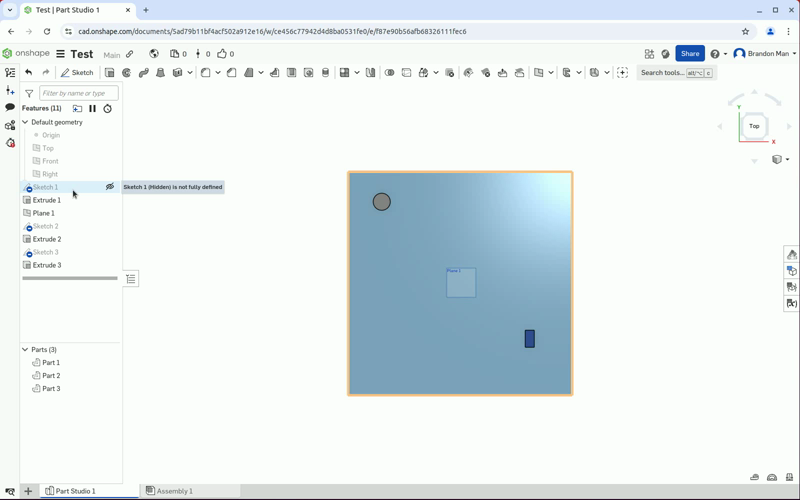
click(73, 189)
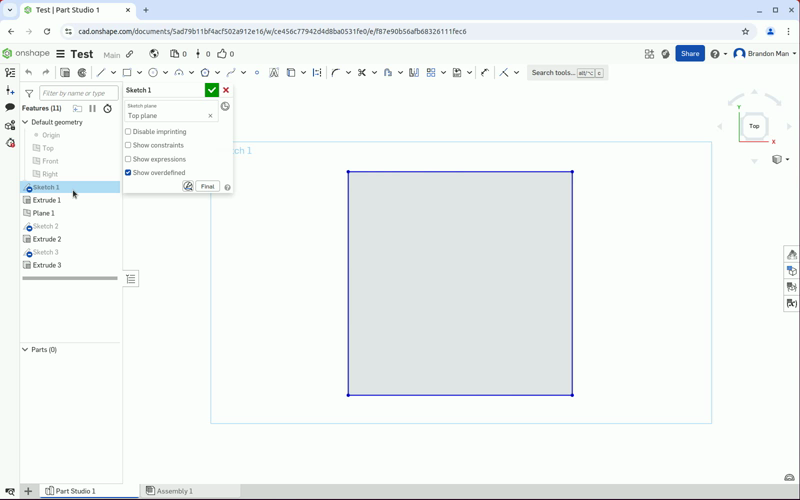
mouse_move(229, 92)
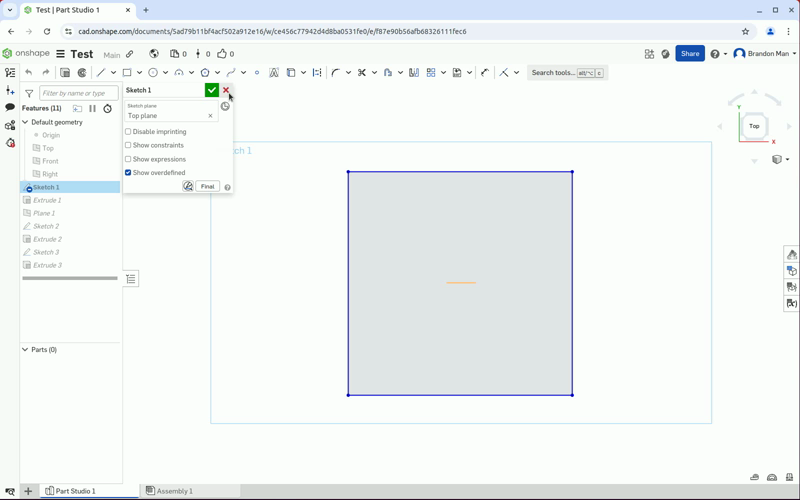
click(229, 92)
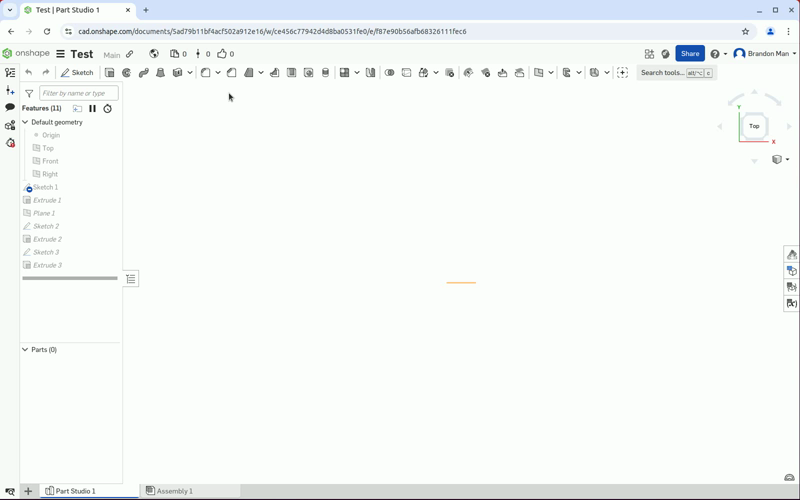
key(shift+s)
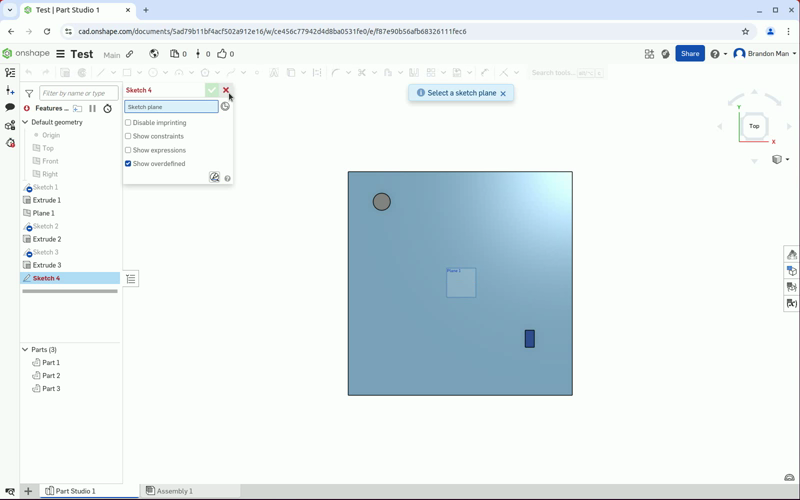
mouse_move(73, 215)
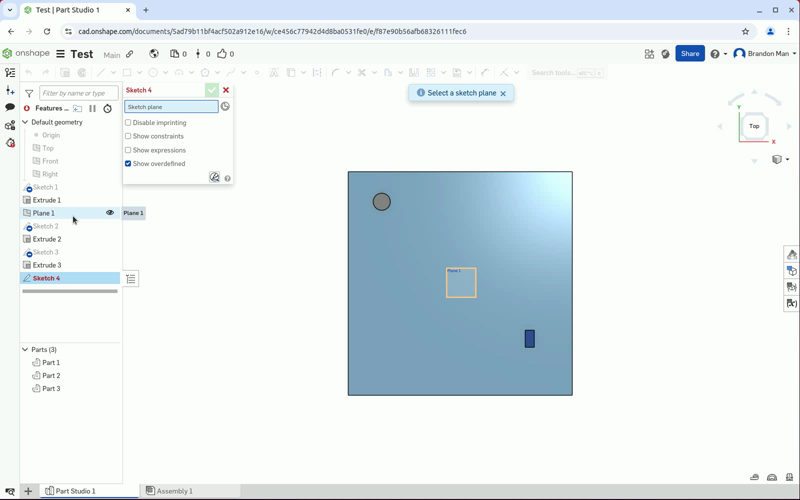
click(73, 215)
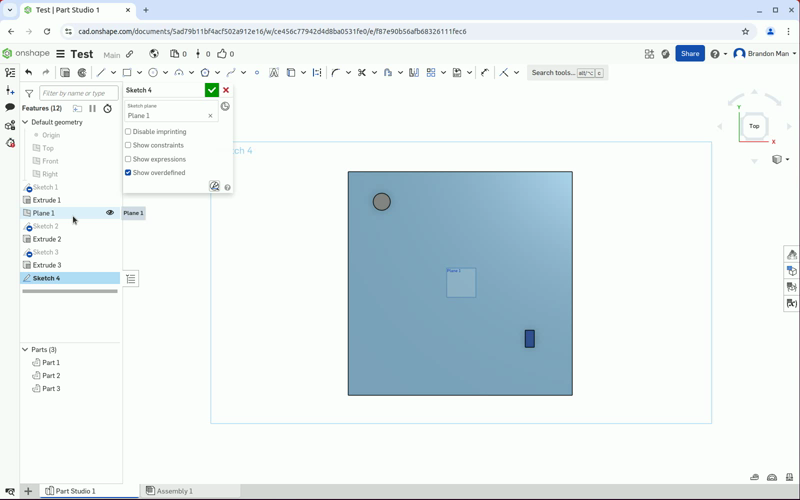
mouse_move(73, 352)
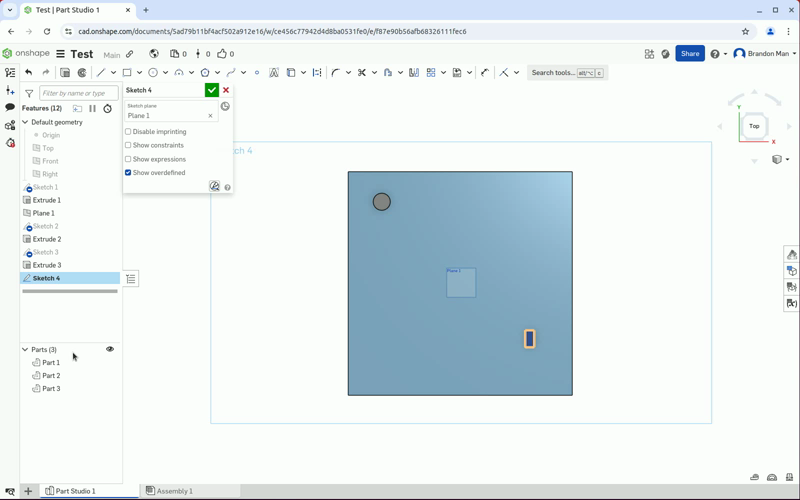
key(y)
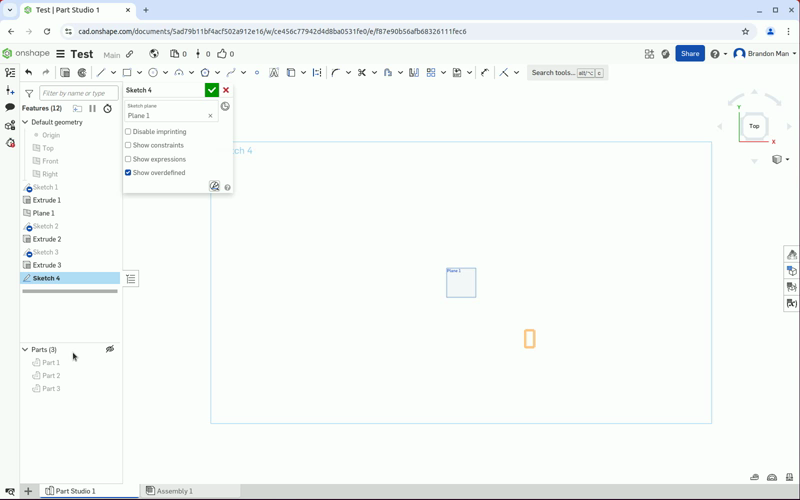
key(c)
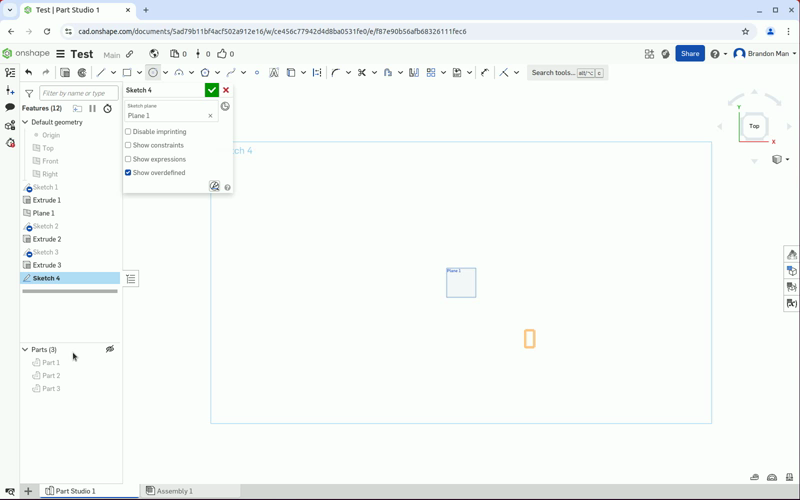
key_down(shift)
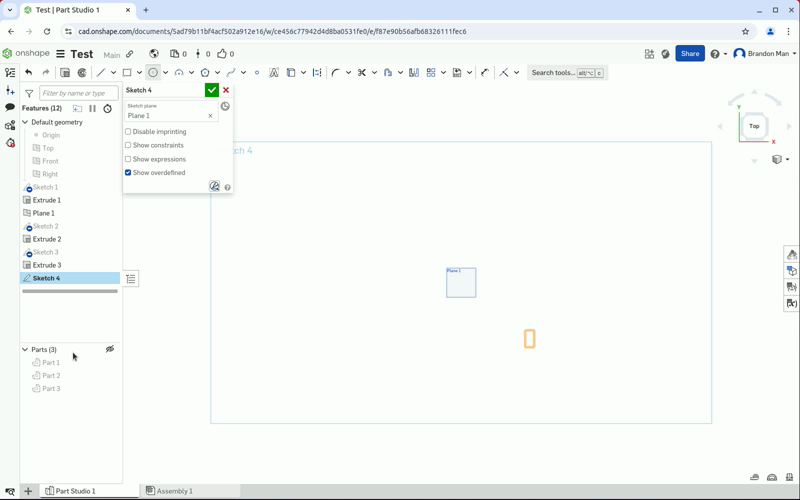
mouse_move(557, 195)
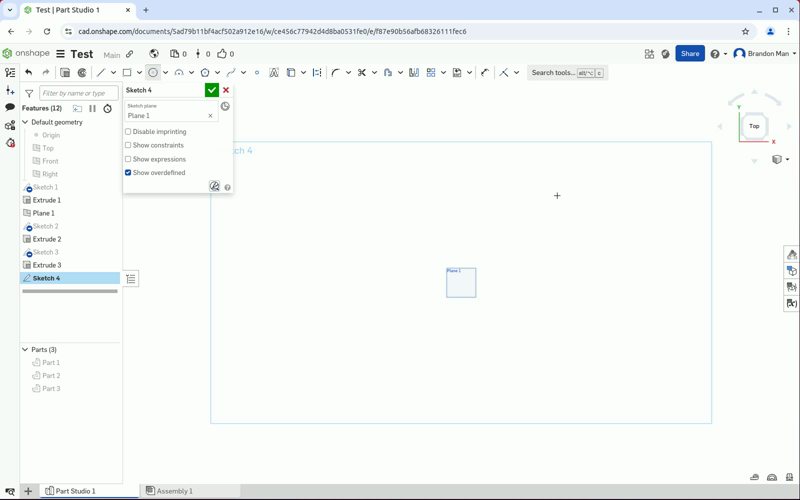
click(557, 195)
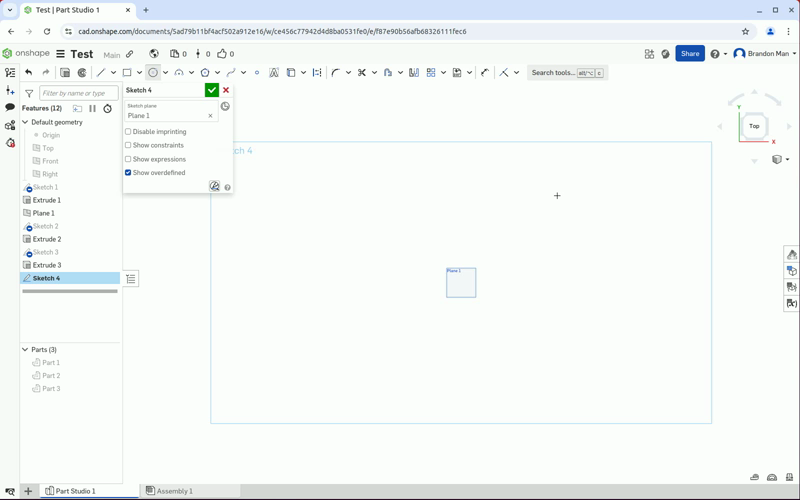
key_up(shift)
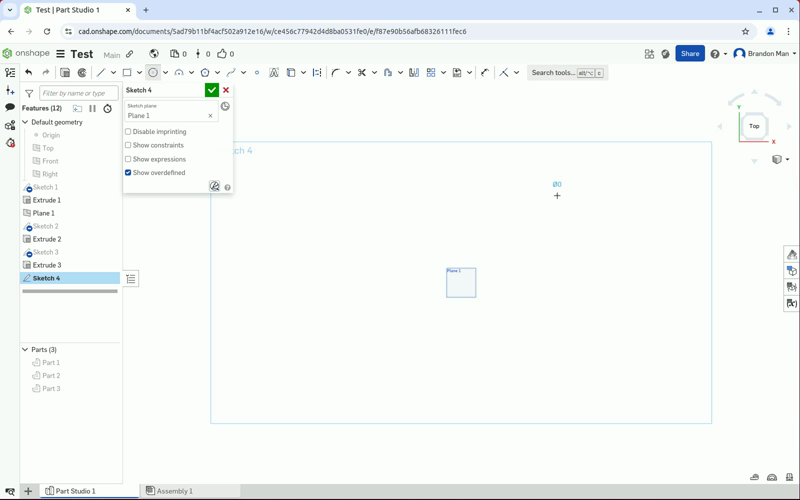
mouse_move(566, 195)
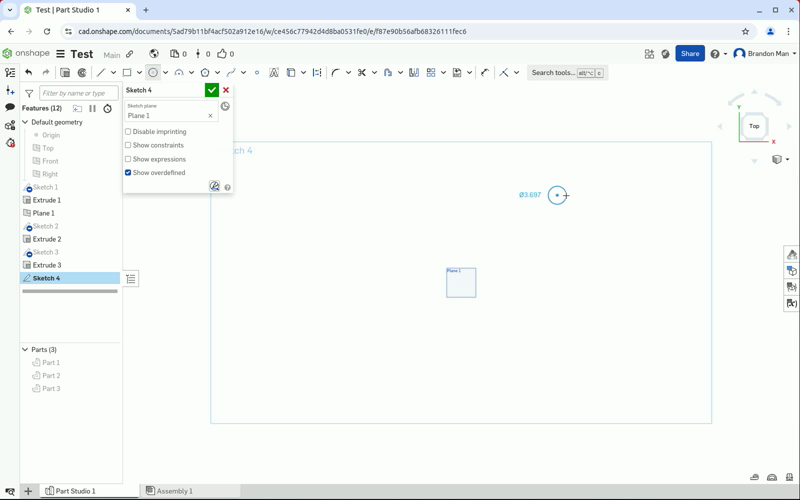
click(566, 195)
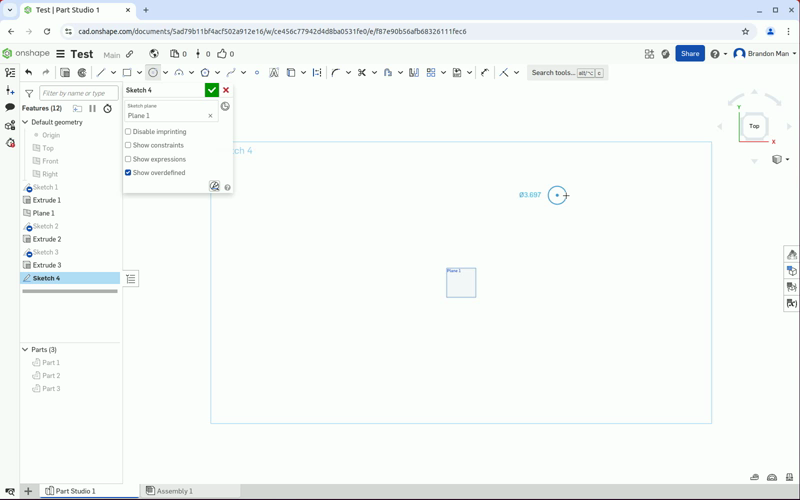
key(esc)
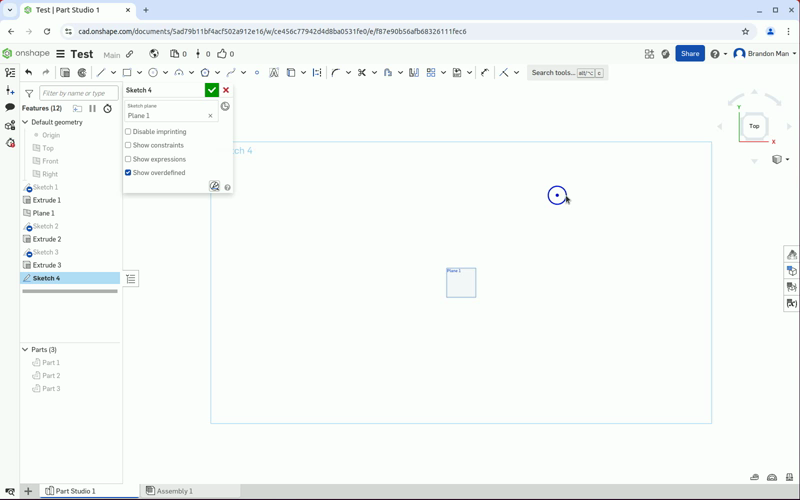
key(c)
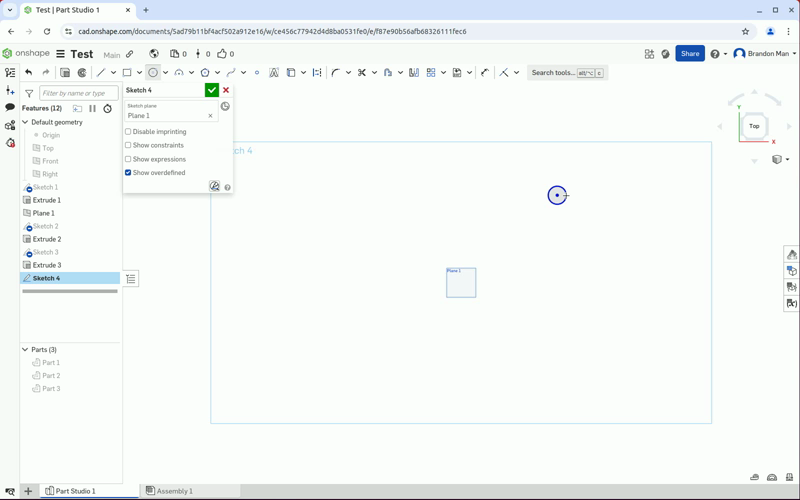
key_down(shift)
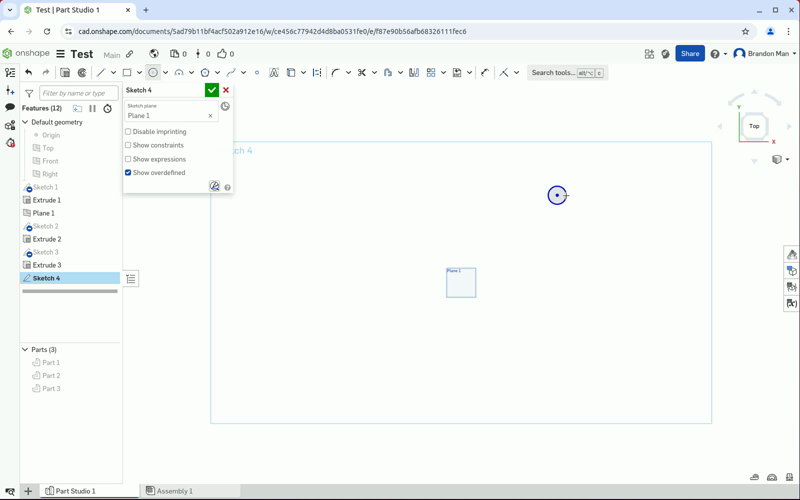
mouse_move(557, 195)
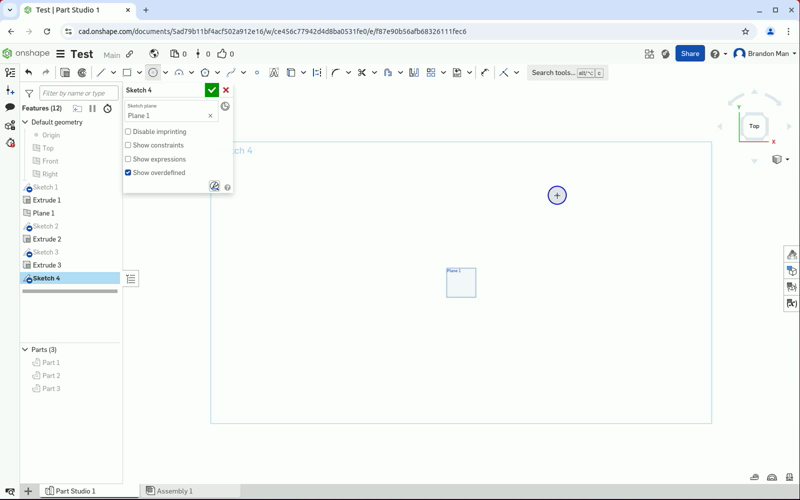
click(557, 195)
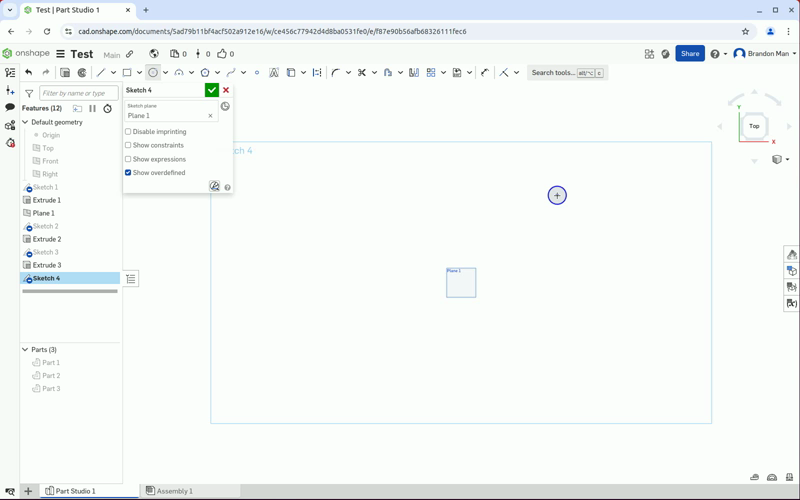
key_up(shift)
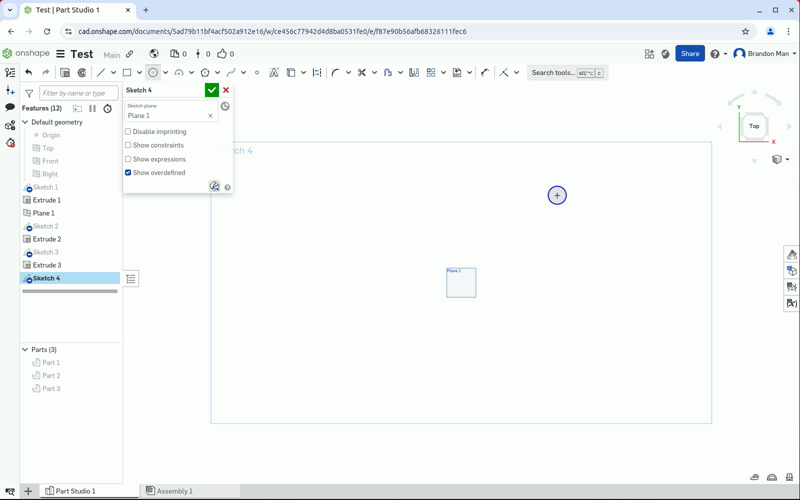
mouse_move(561, 195)
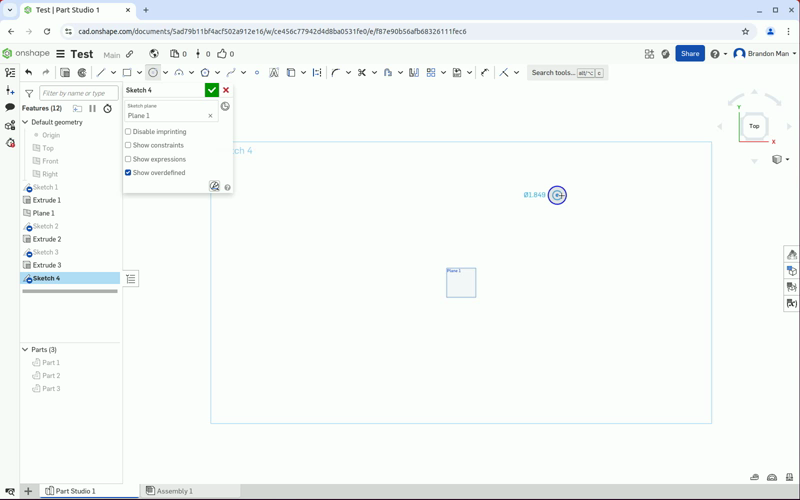
scroll(6)
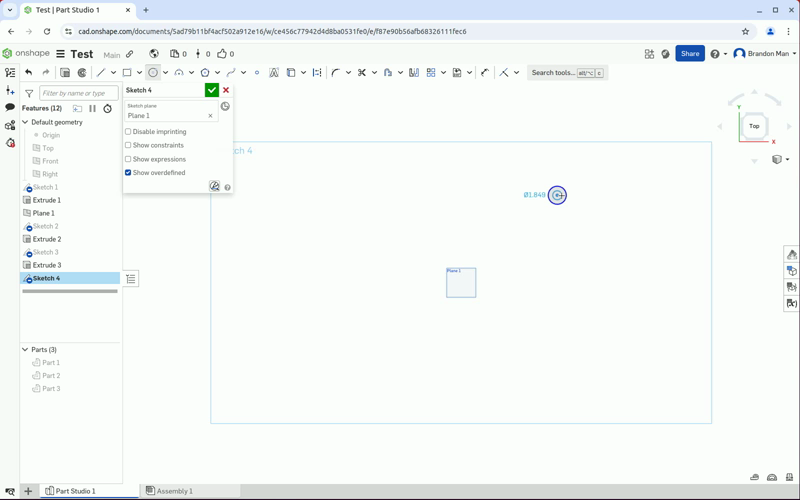
scroll(6)
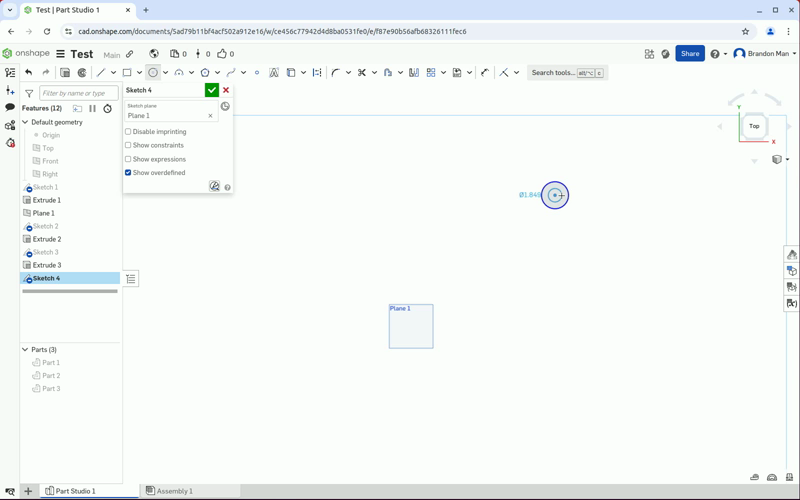
scroll(6)
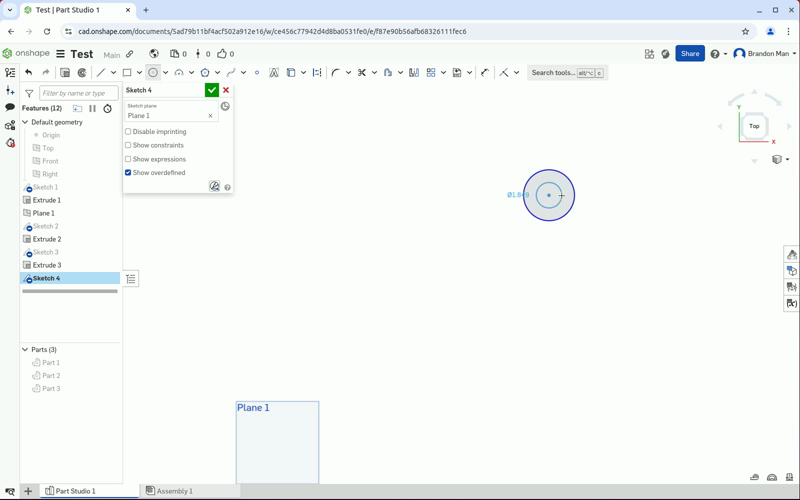
scroll(6)
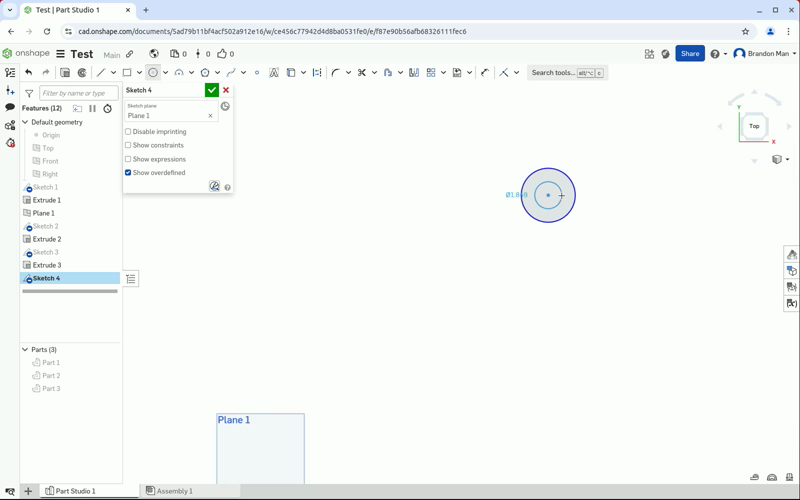
scroll(6)
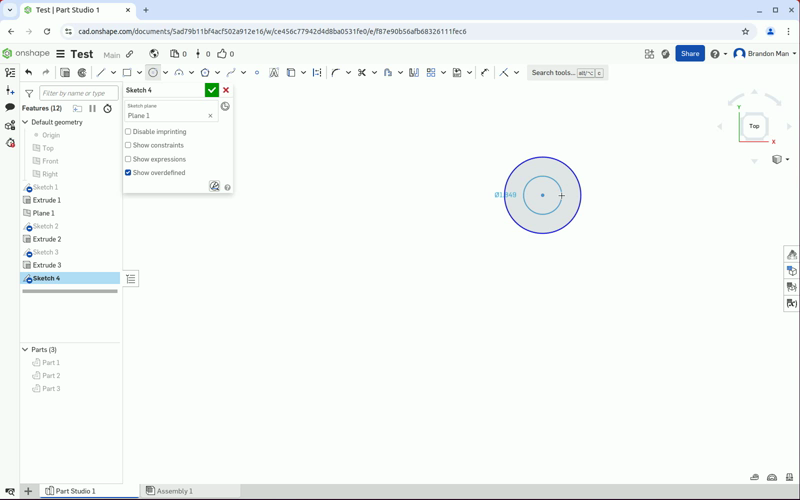
scroll(6)
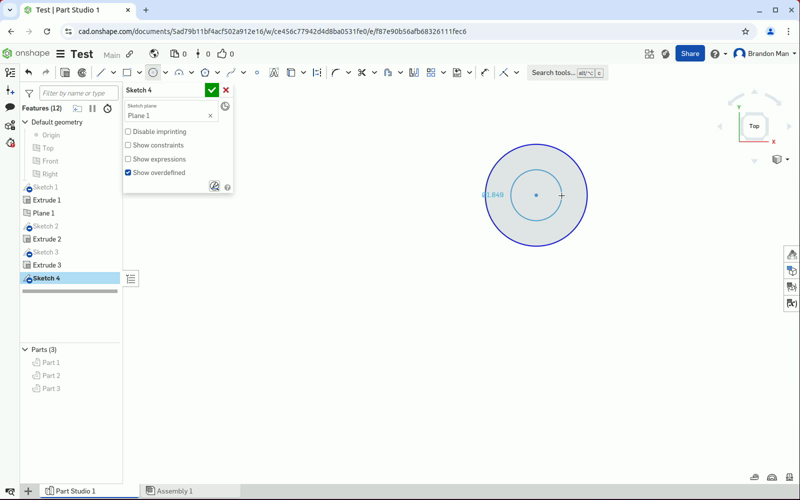
scroll(6)
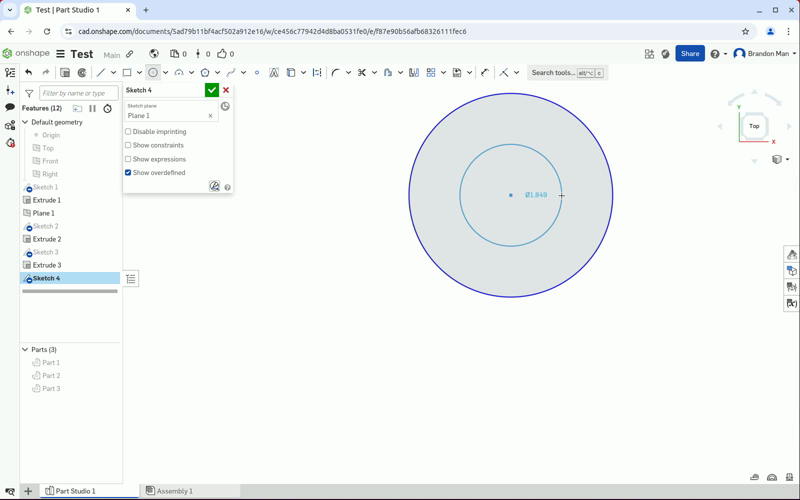
click(561, 195)
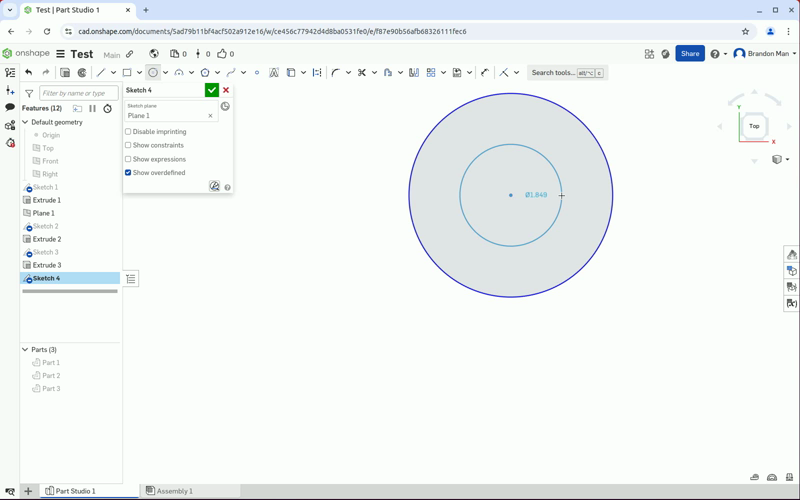
scroll(-6)
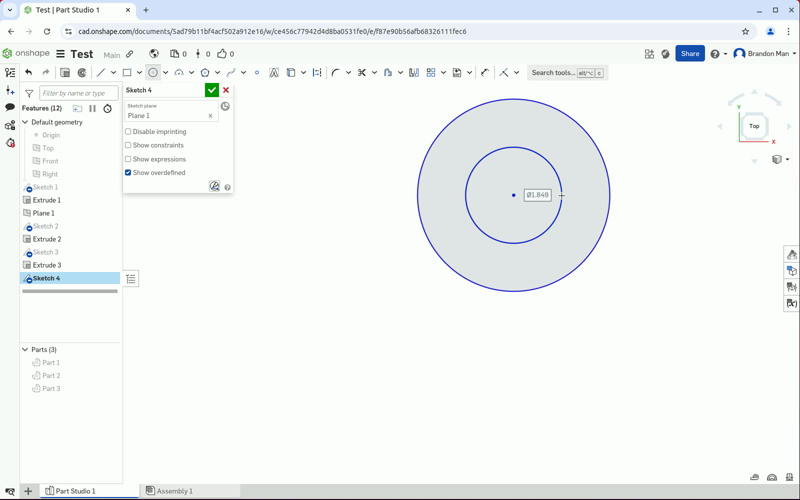
scroll(-6)
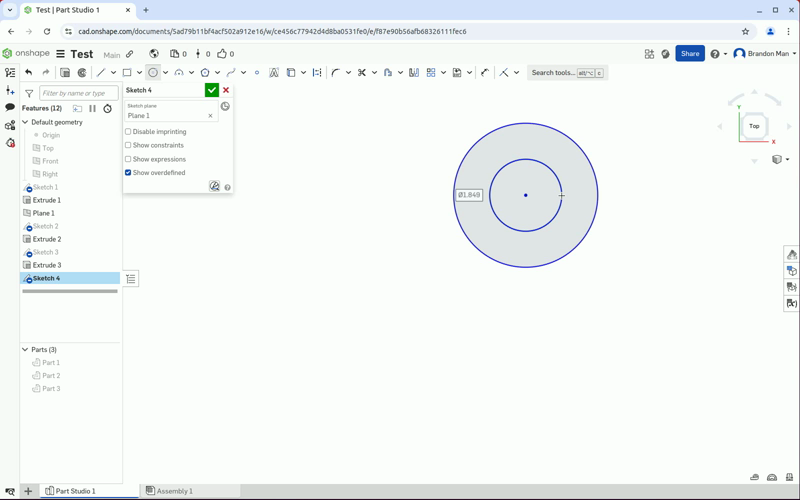
scroll(-6)
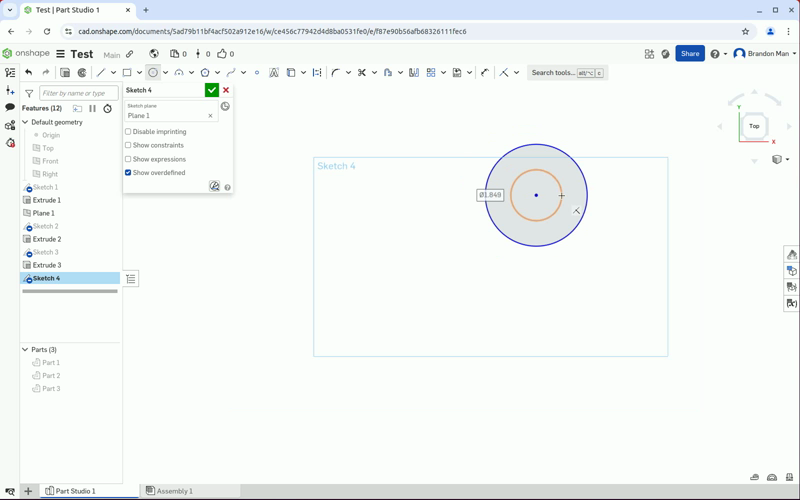
scroll(-6)
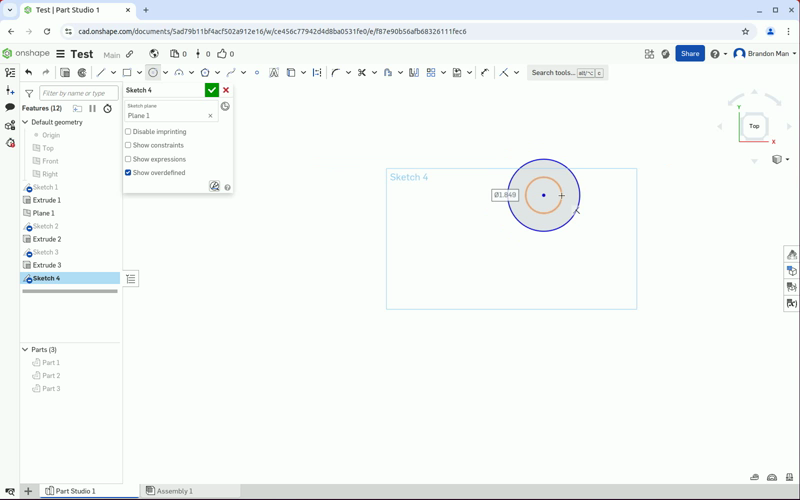
scroll(-6)
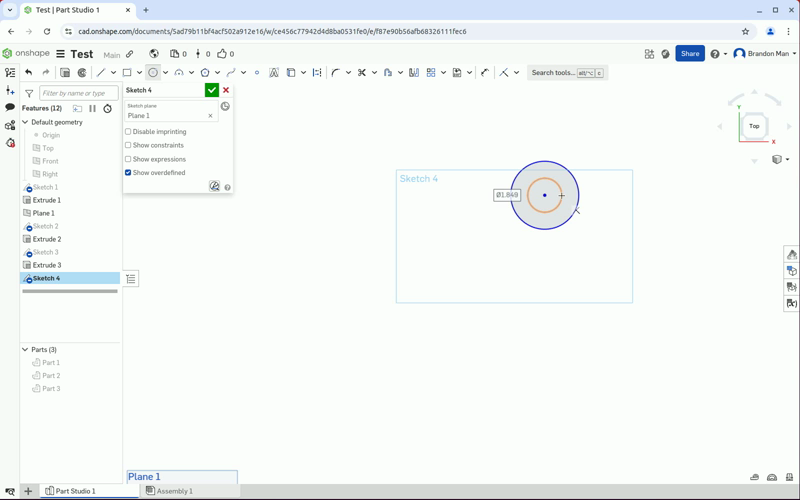
scroll(-6)
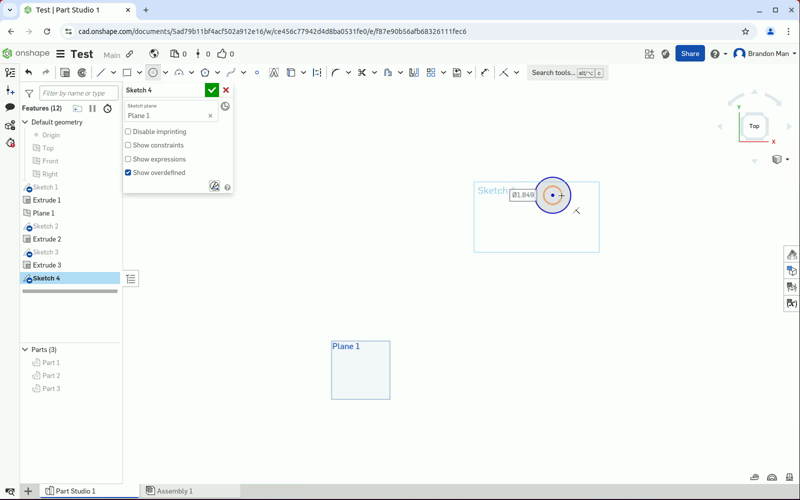
scroll(-6)
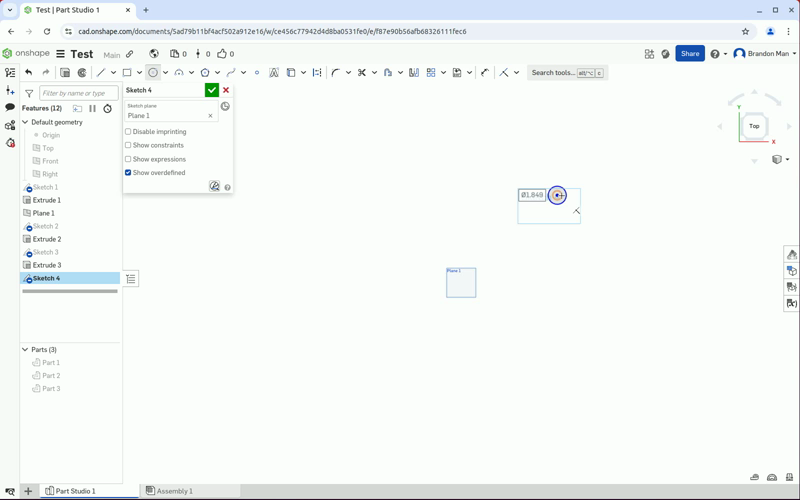
key(esc)
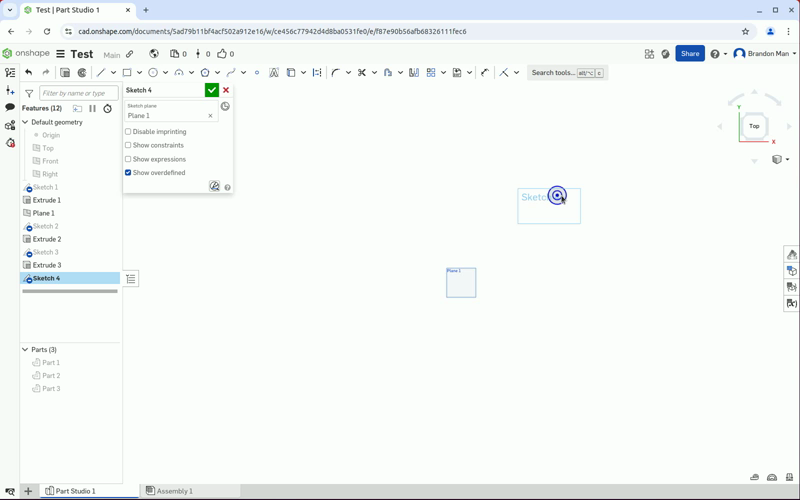
mouse_move(550, 198)
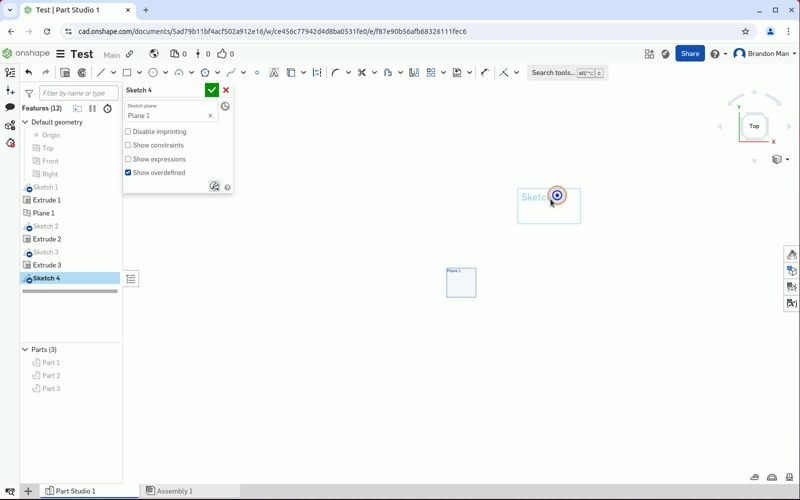
scroll(6)
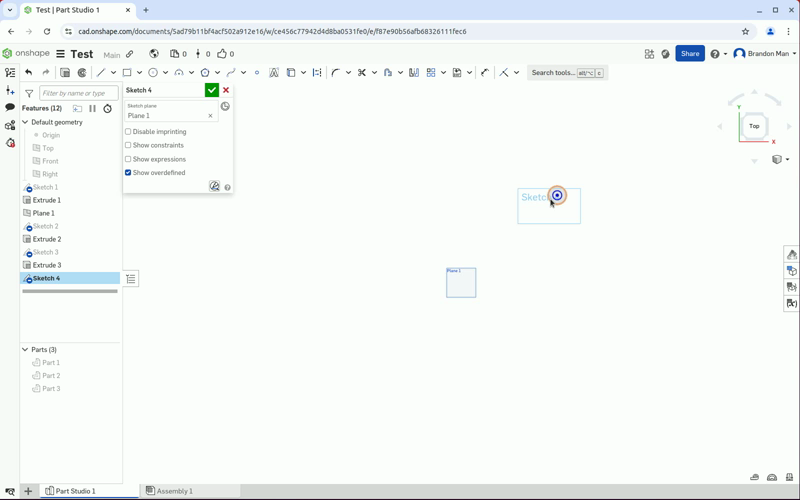
scroll(6)
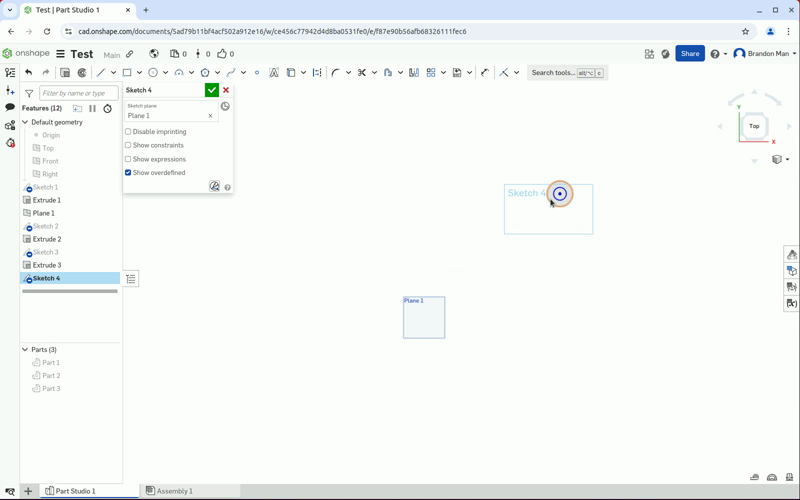
scroll(6)
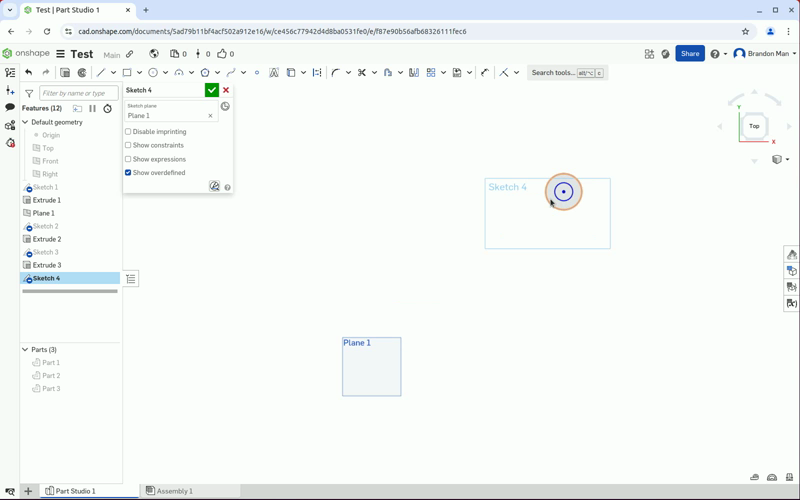
scroll(6)
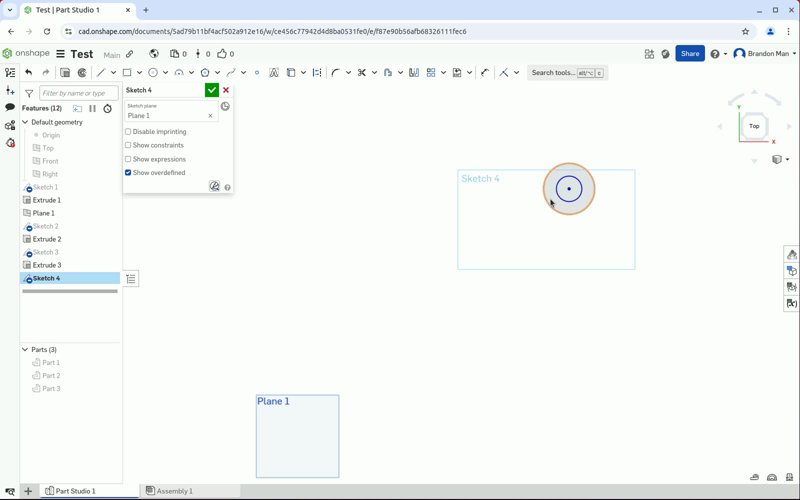
scroll(6)
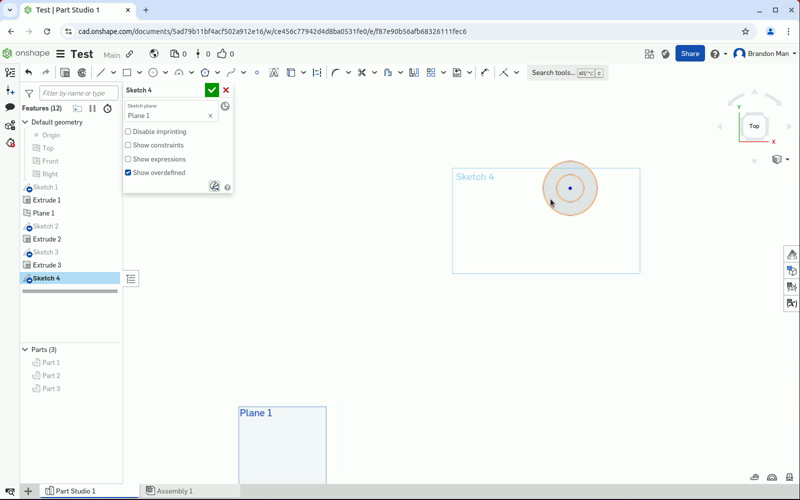
scroll(6)
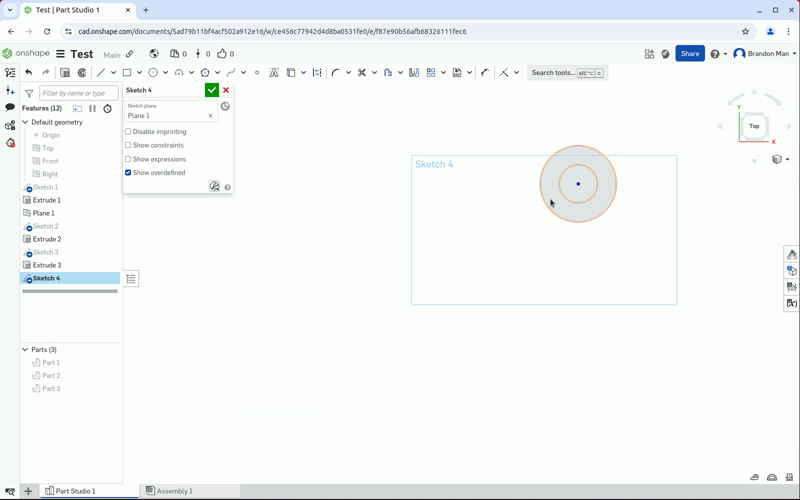
scroll(6)
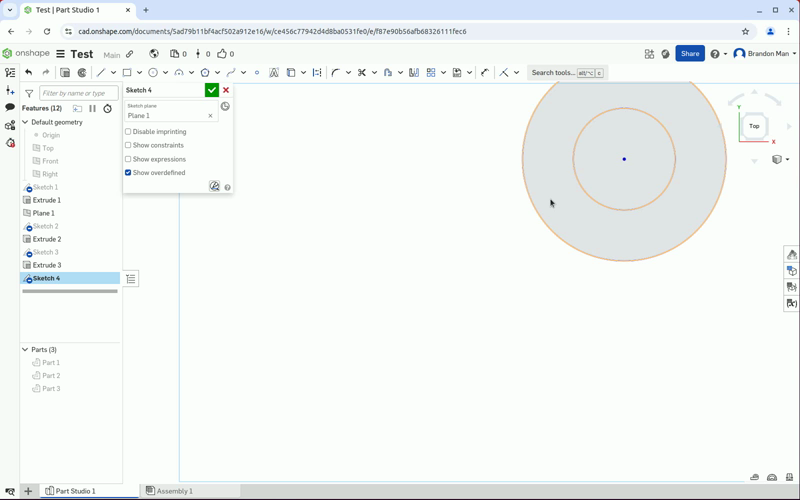
click(550, 198)
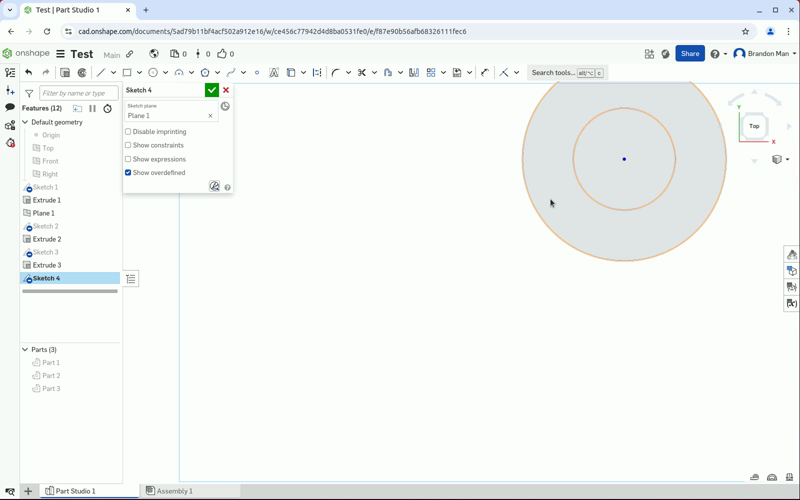
scroll(-6)
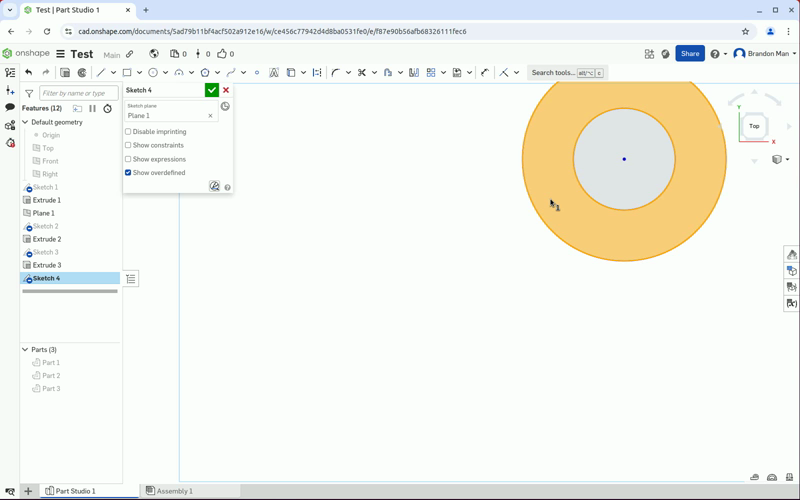
scroll(-6)
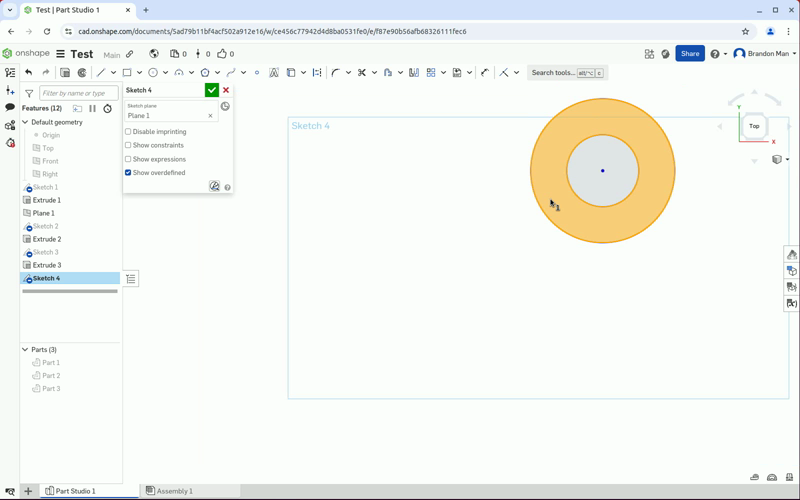
scroll(-6)
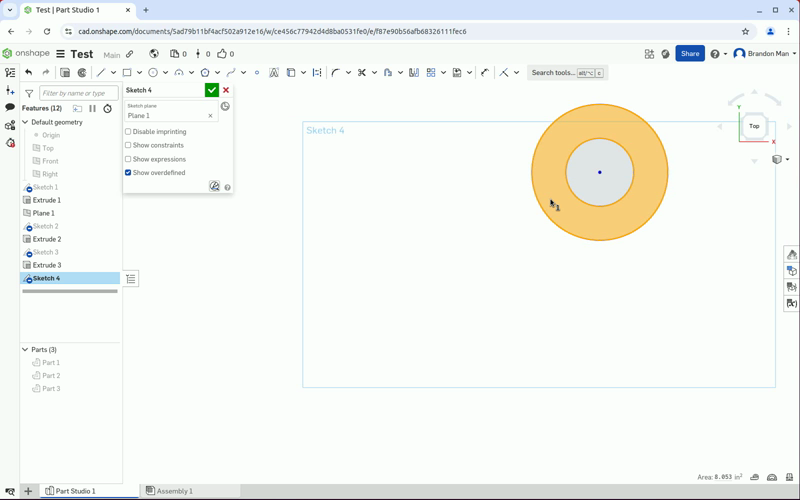
scroll(-6)
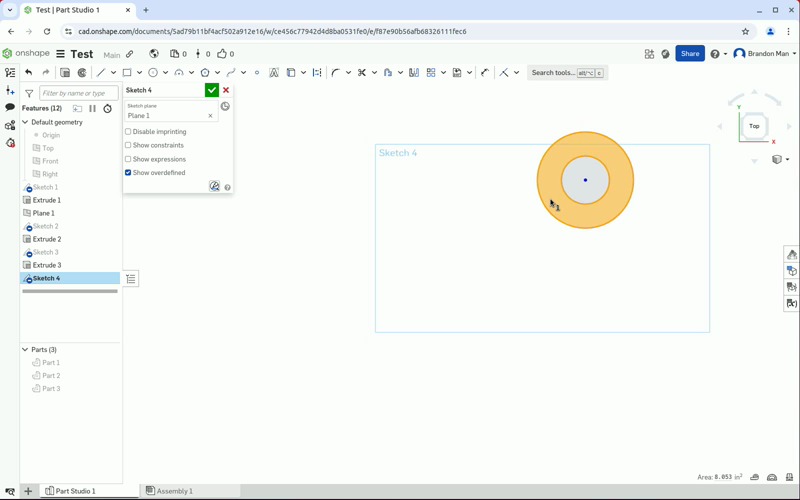
scroll(-6)
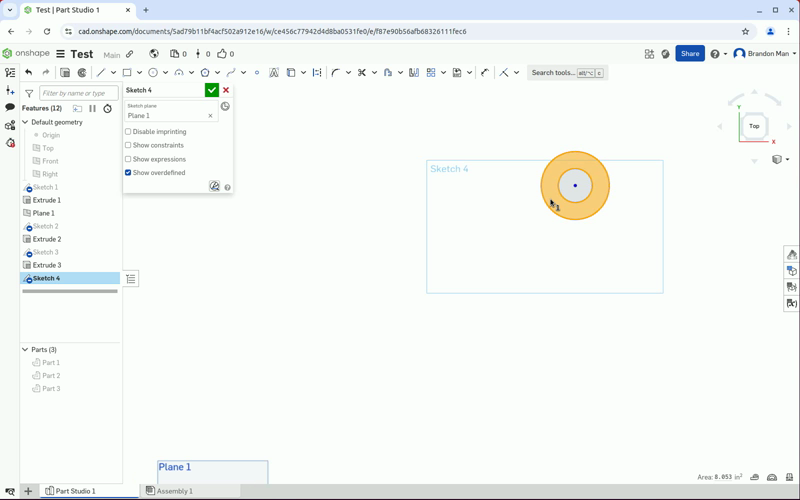
scroll(-6)
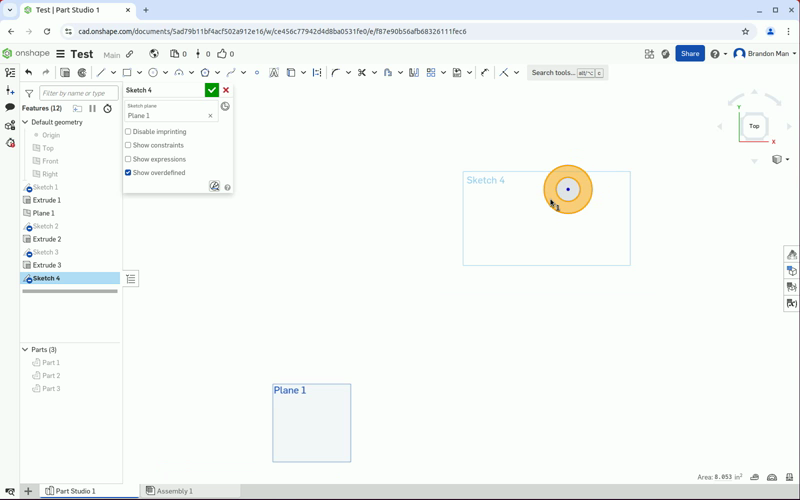
scroll(-6)
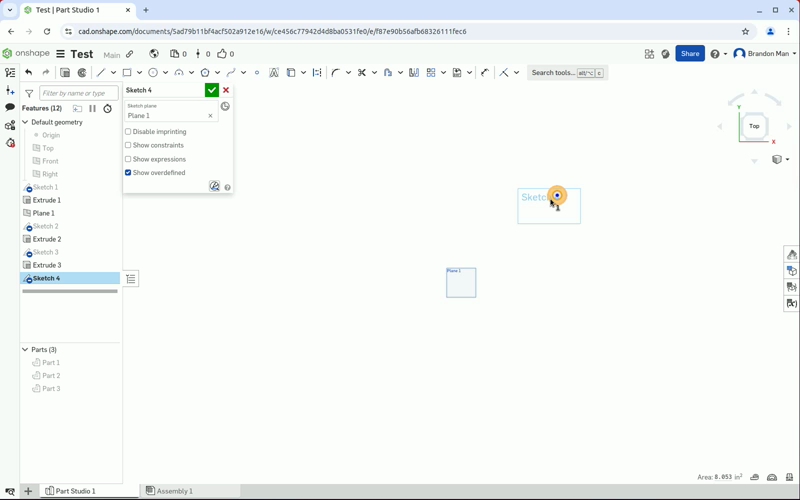
mouse_move(73, 352)
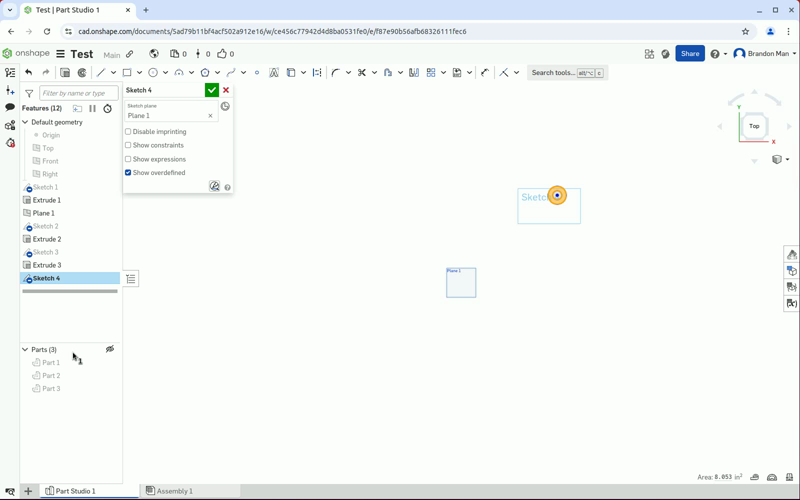
key(shift+y)
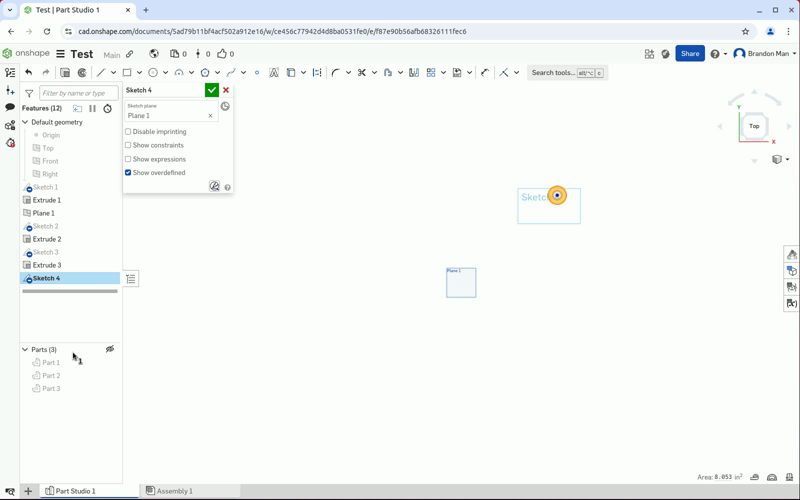
key(shift+e)
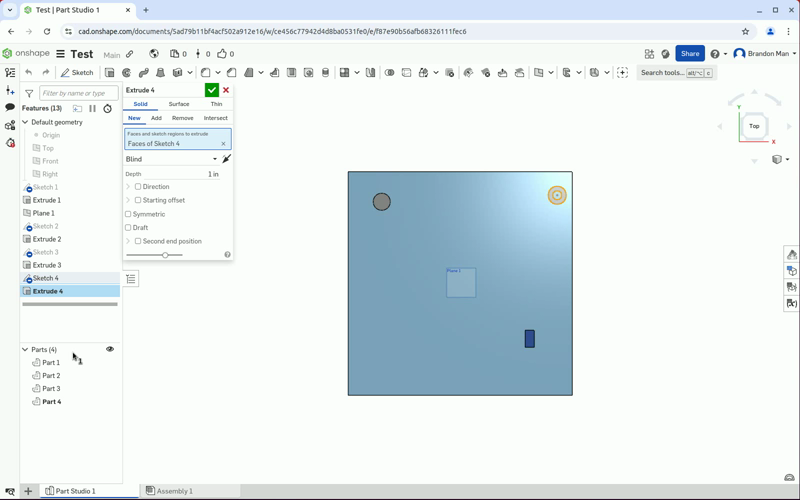
mouse_move(143, 106)
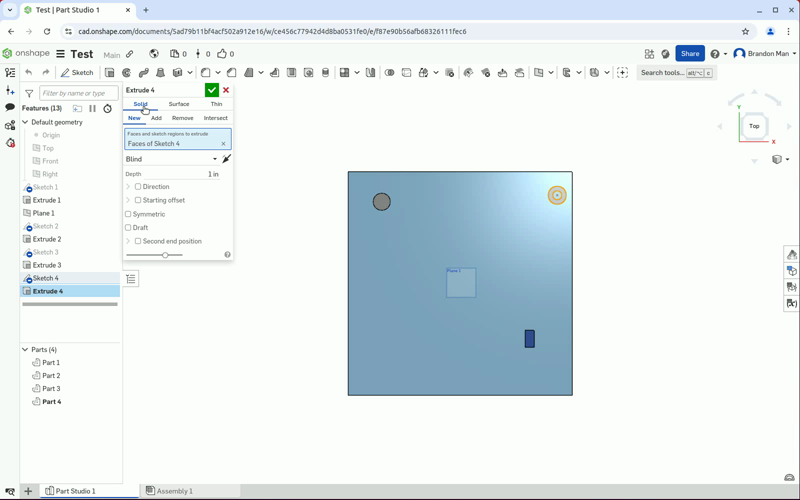
click(143, 106)
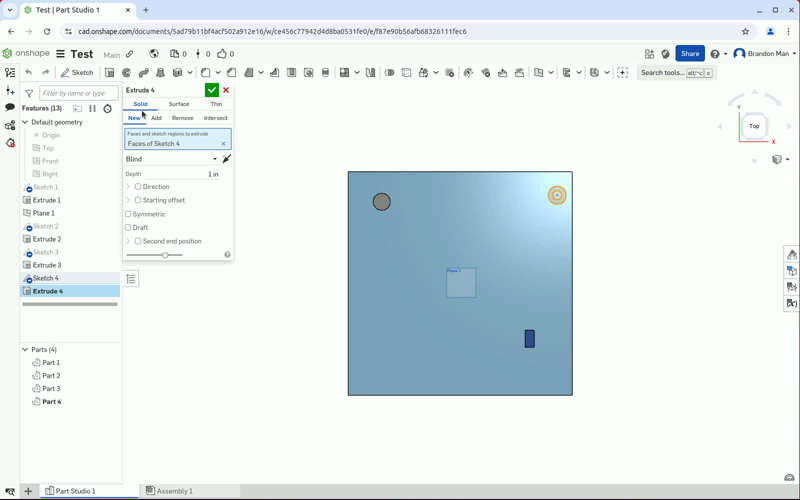
mouse_move(137, 120)
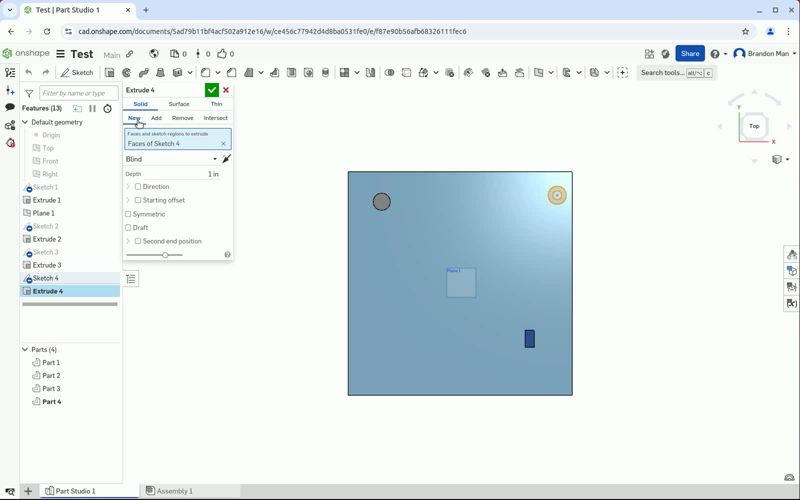
click(137, 120)
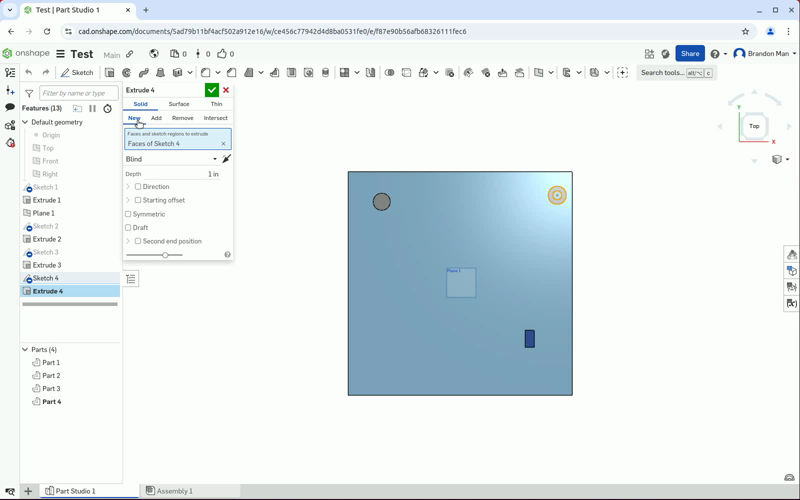
key(tab, 4)
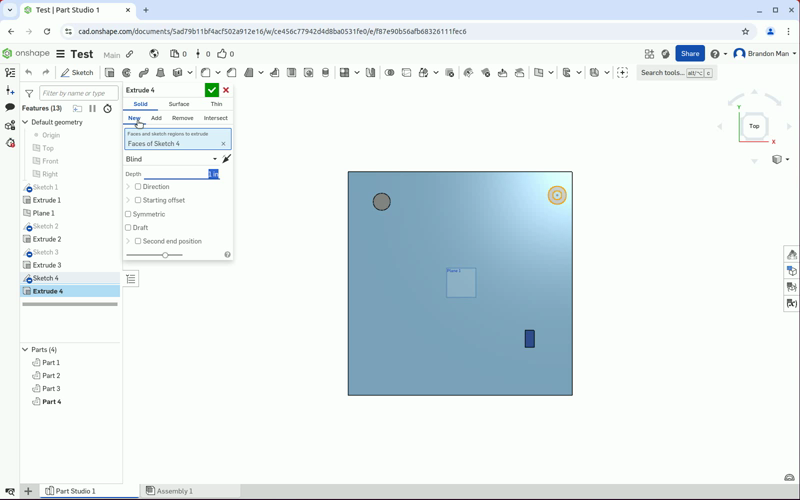
text(5.055)
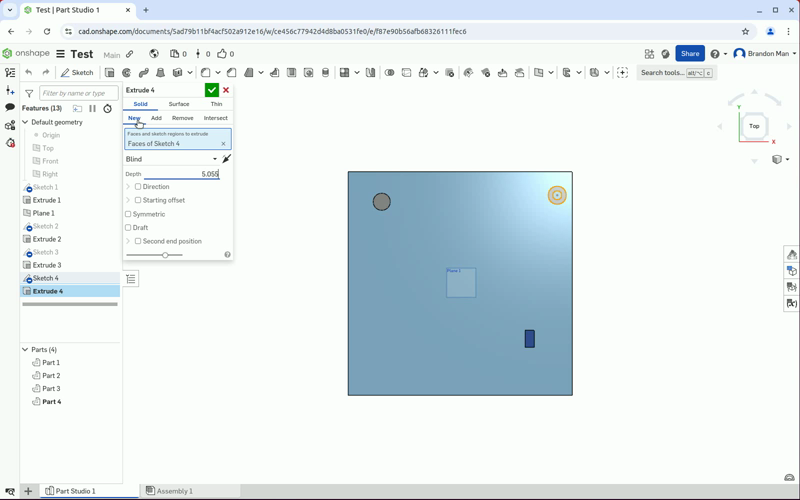
key(enter)
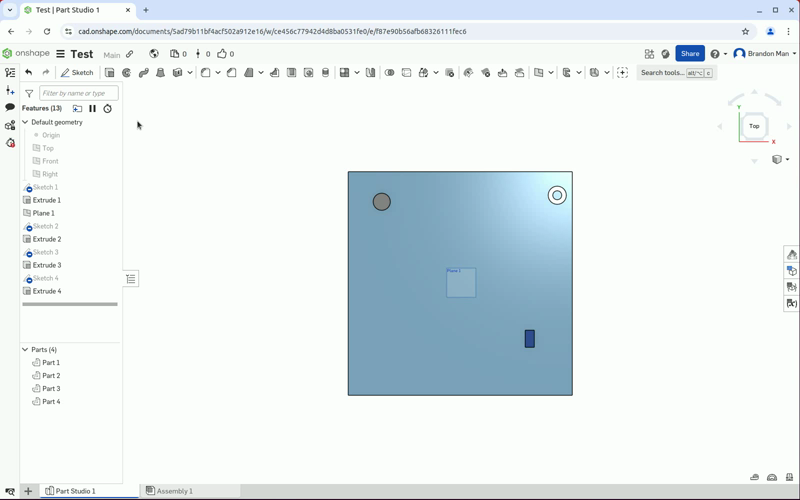
key(shift+h)
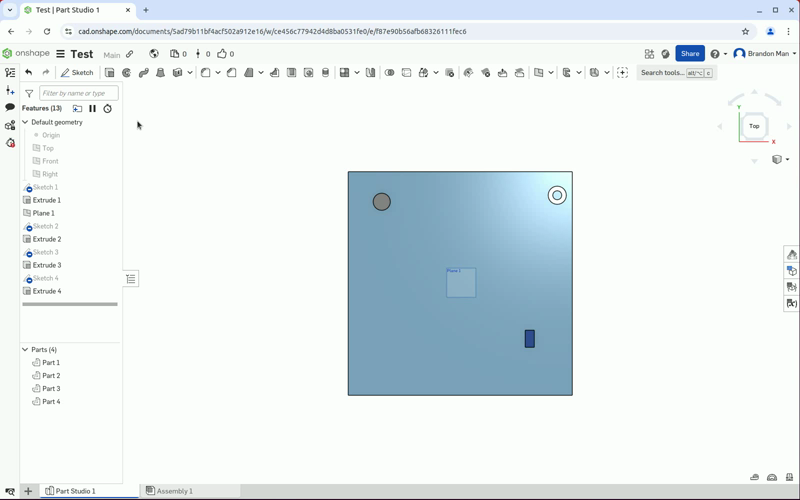
key(shift+h)
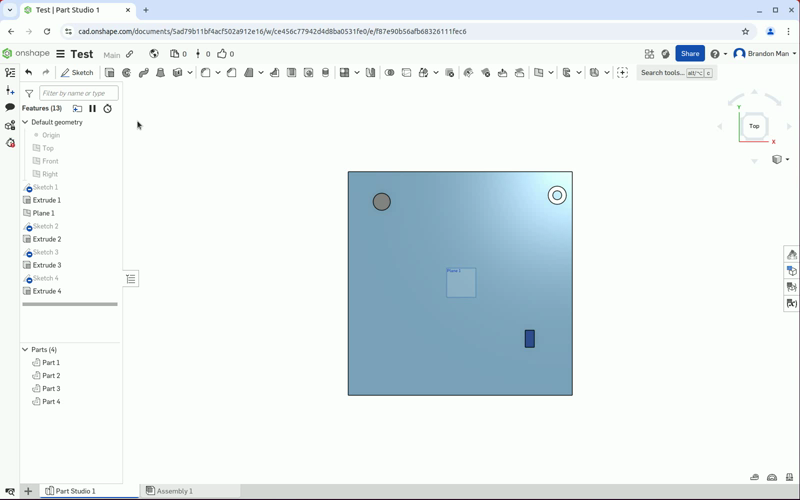
mouse_move(73, 189)
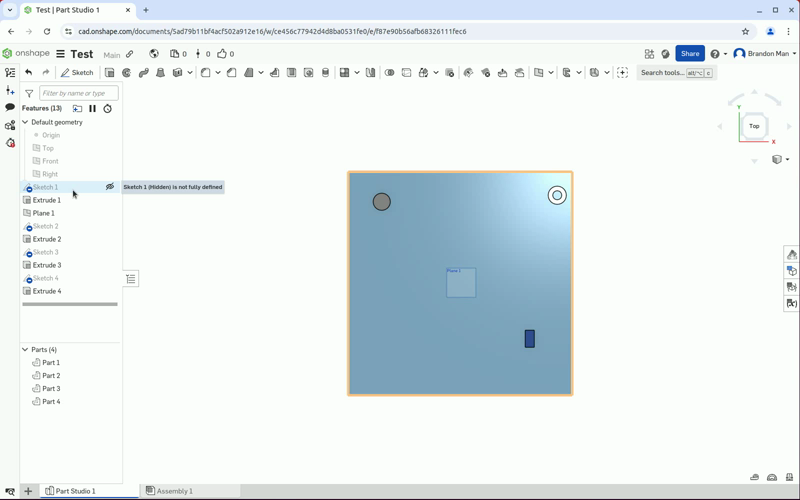
click(73, 189)
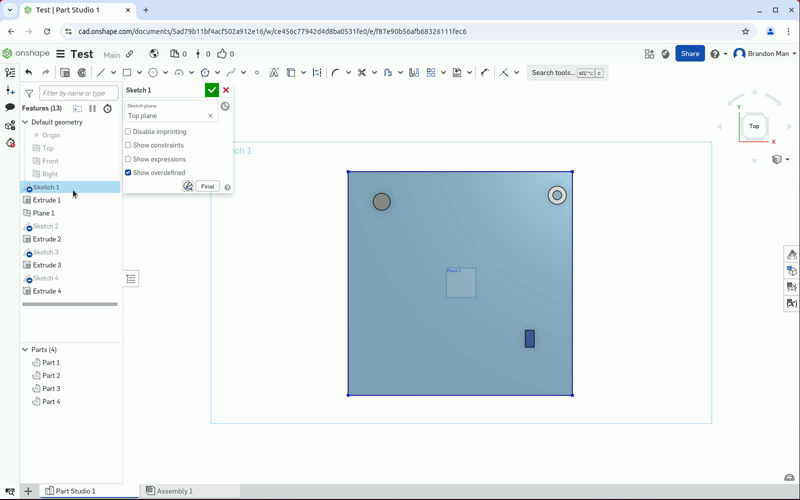
mouse_move(229, 92)
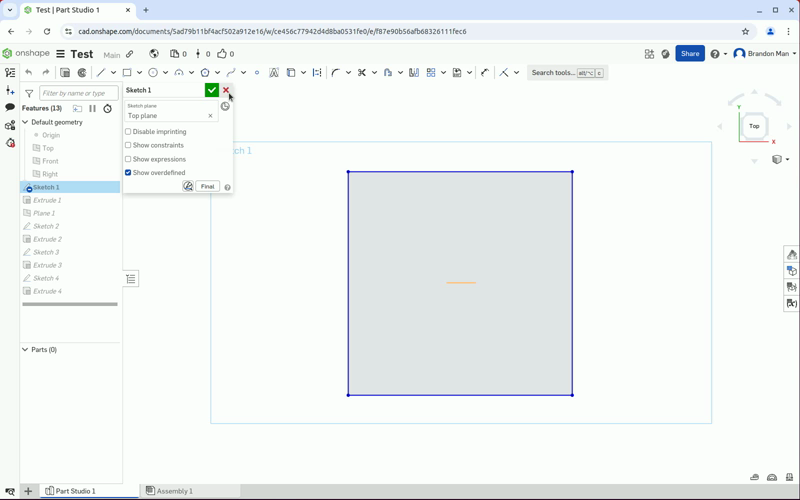
click(229, 92)
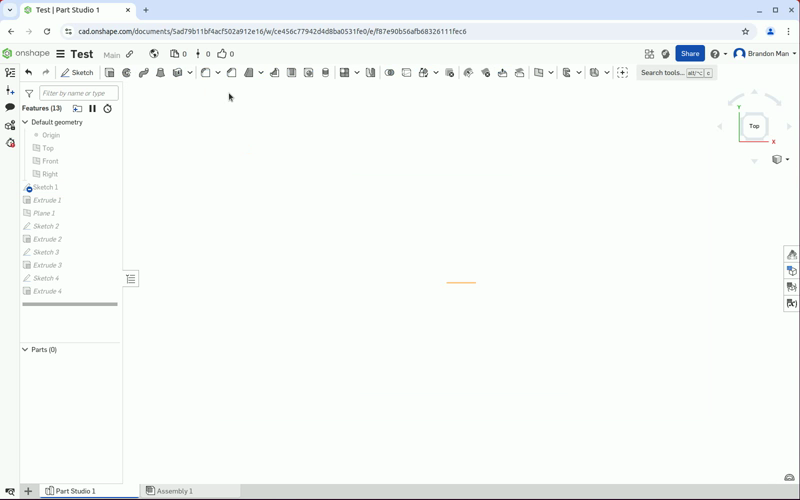
key(shift+s)
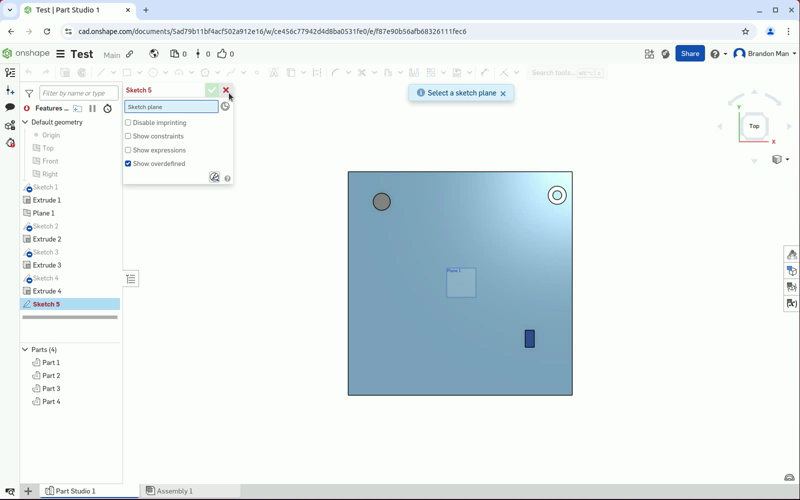
mouse_move(73, 215)
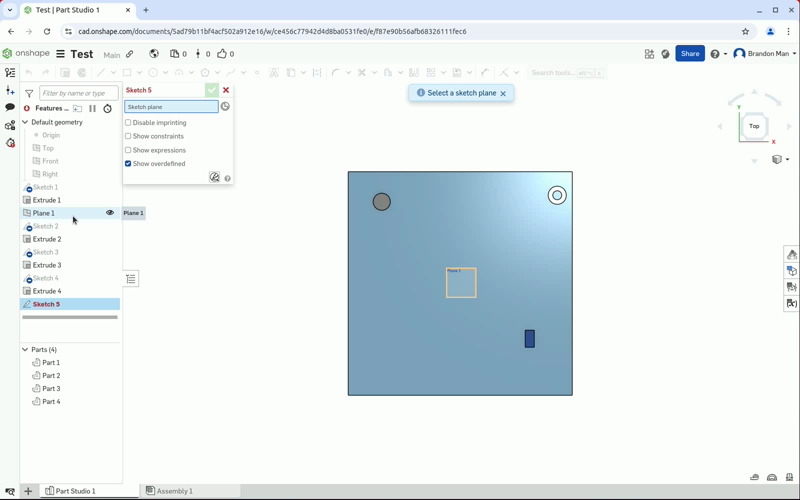
click(73, 215)
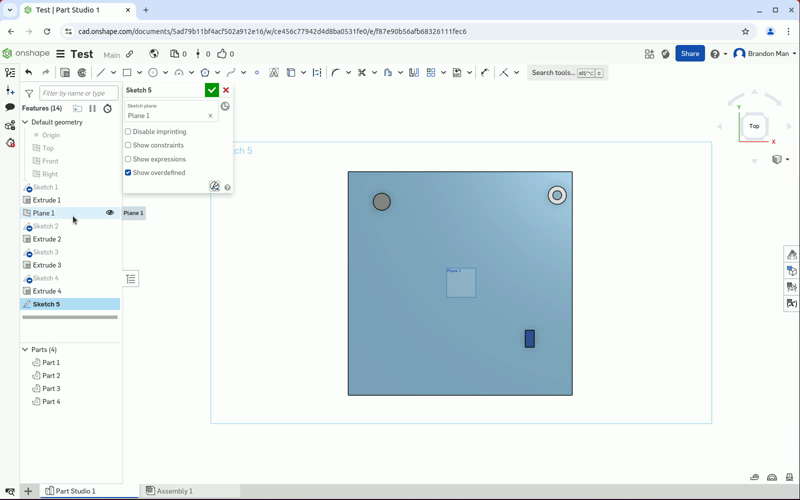
mouse_move(73, 352)
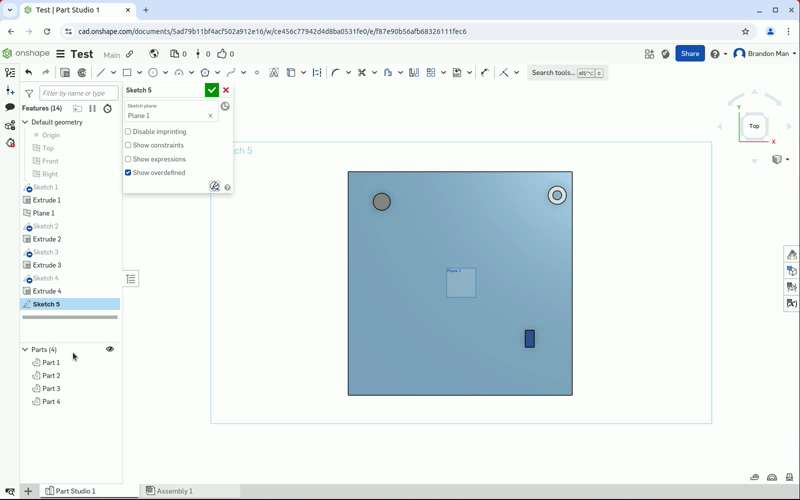
key(y)
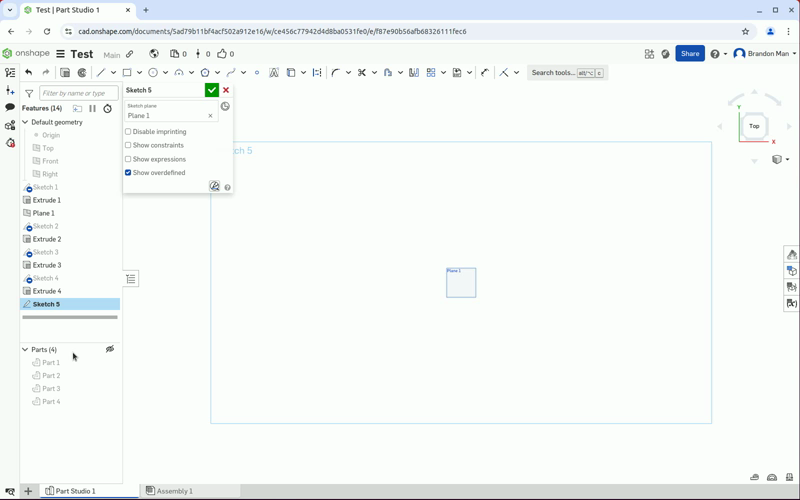
key(l)
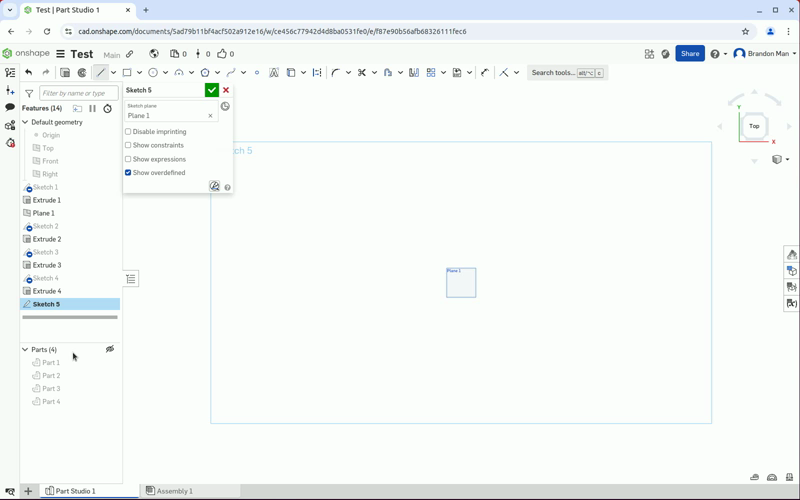
key_down(shift)
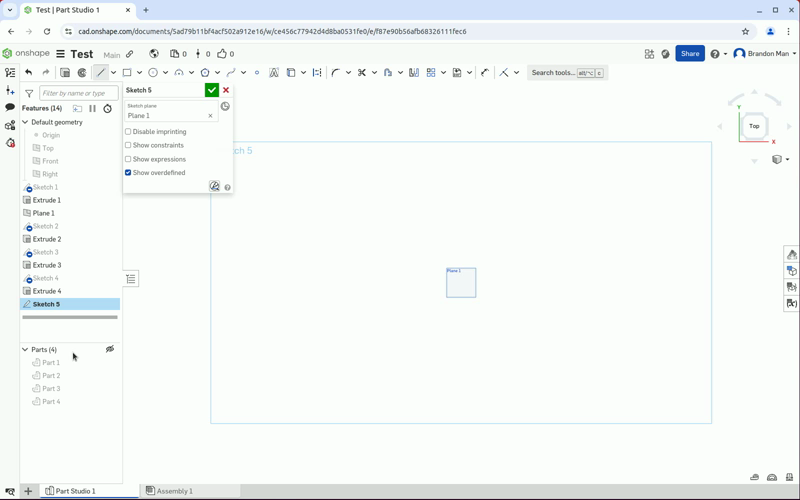
mouse_move(348, 395)
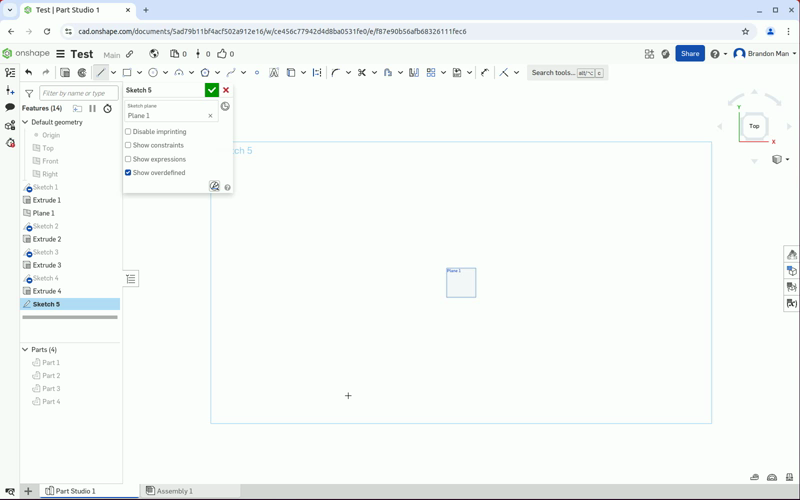
click(348, 395)
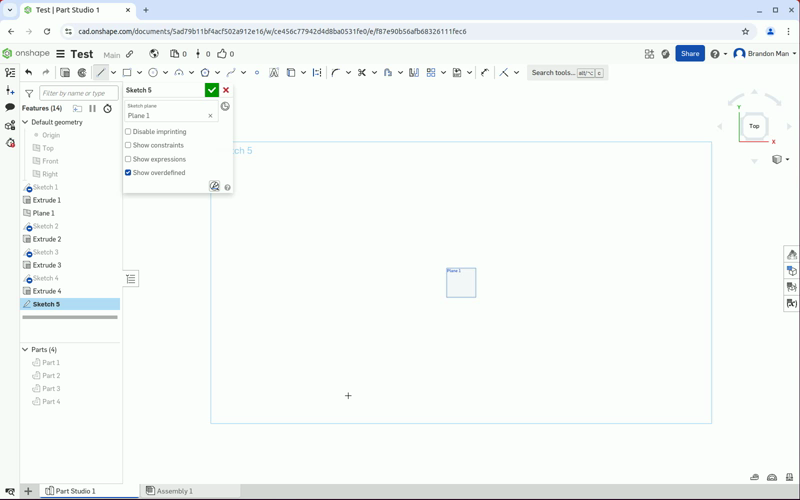
key_up(shift)
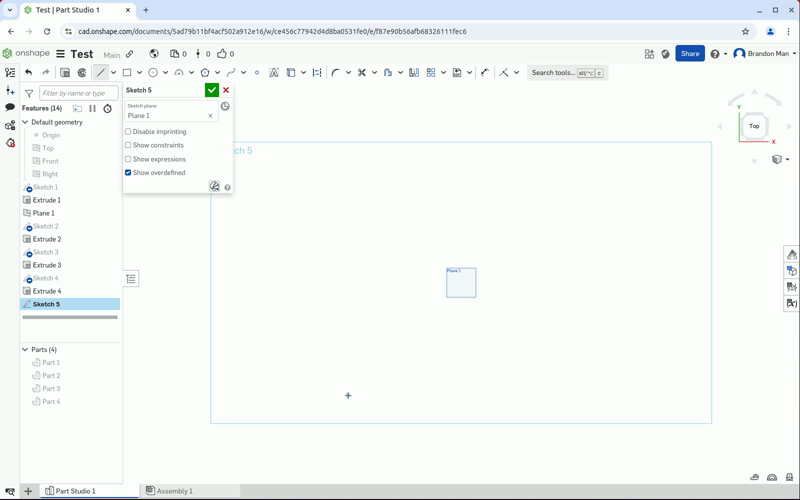
key_down(shift)
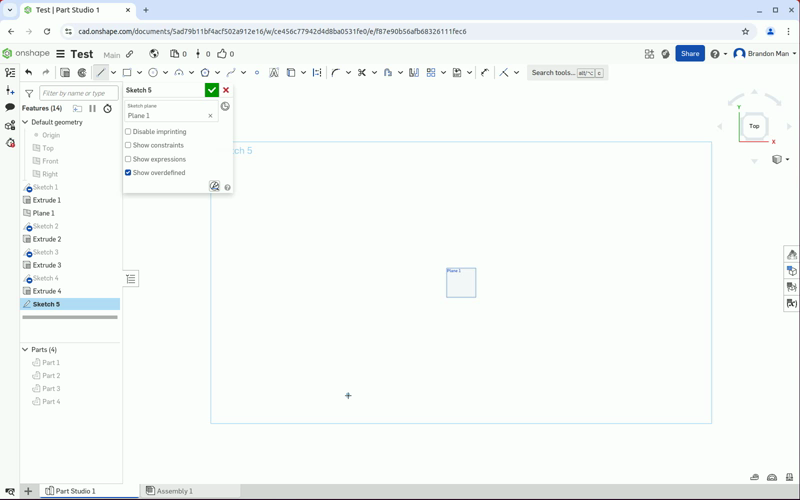
mouse_move(378, 395)
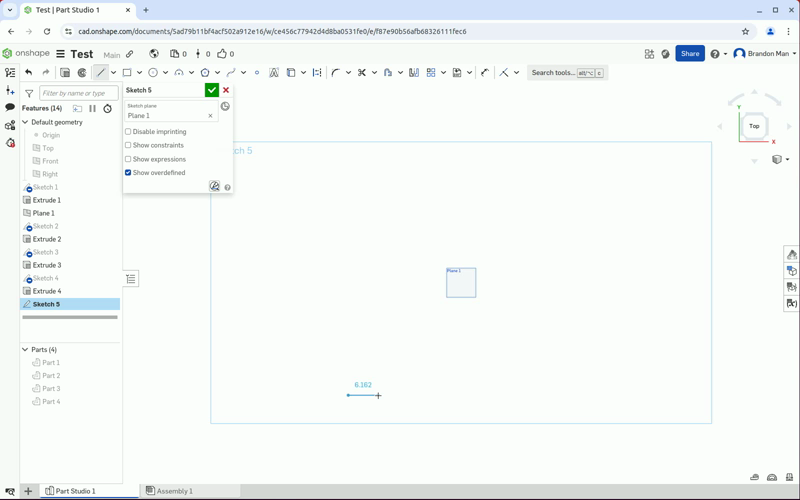
mouse_move(365, 395)
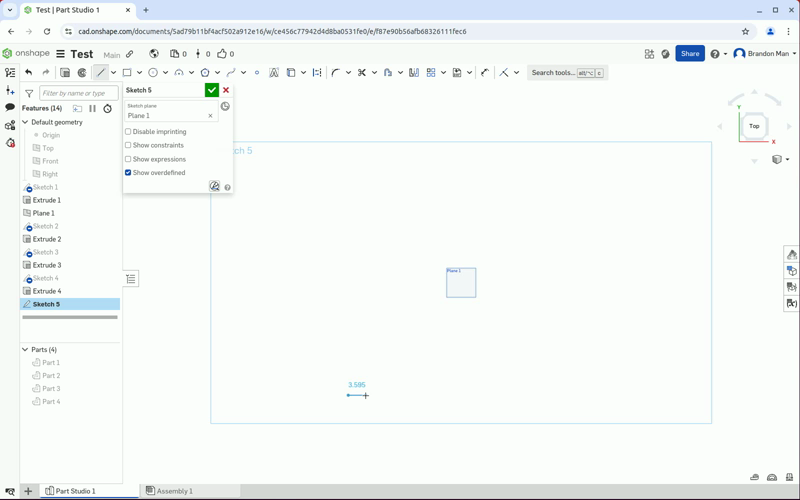
click(365, 395)
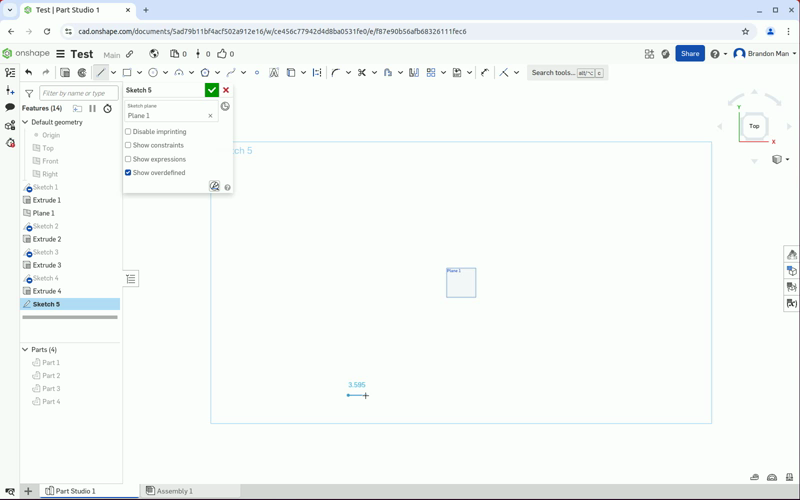
key_up(shift)
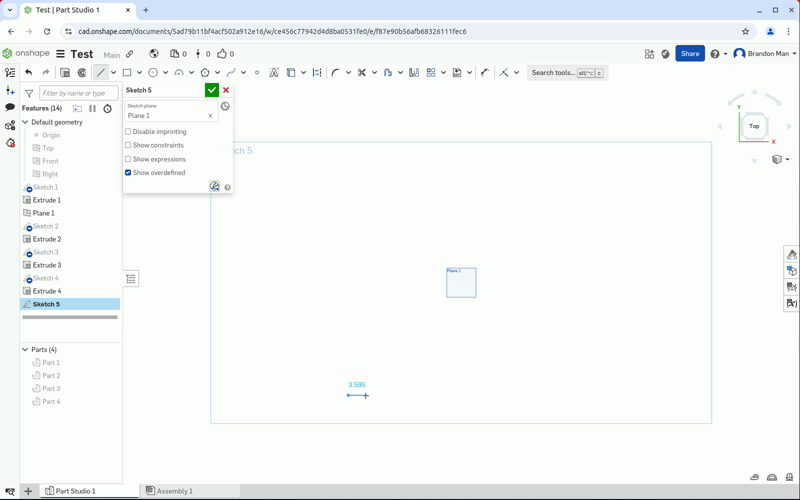
key_down(shift)
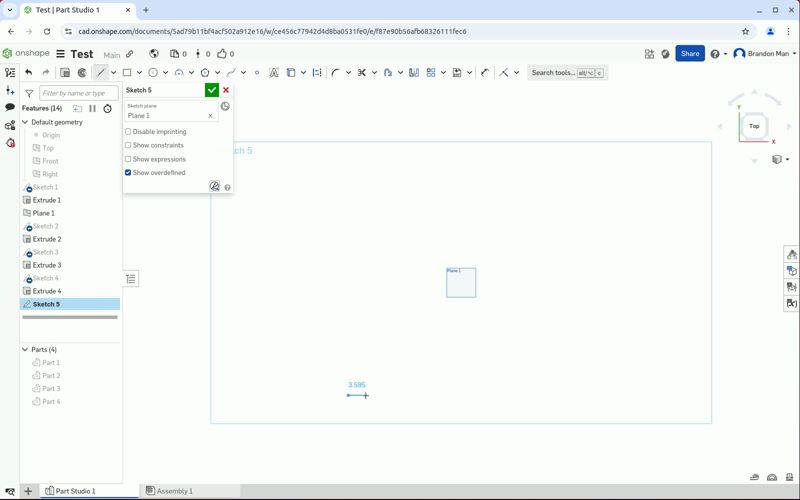
mouse_move(395, 395)
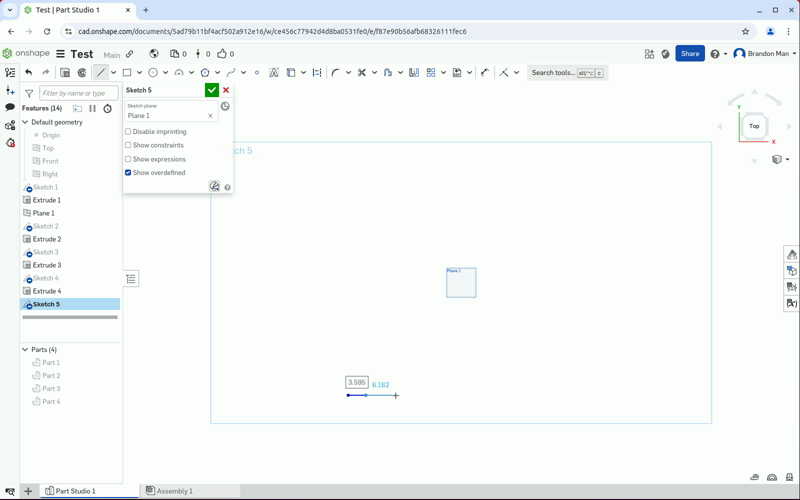
mouse_move(365, 378)
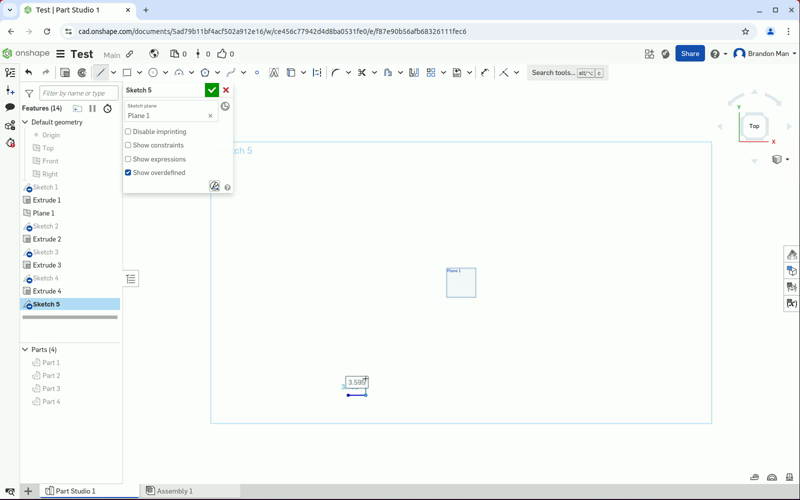
click(365, 378)
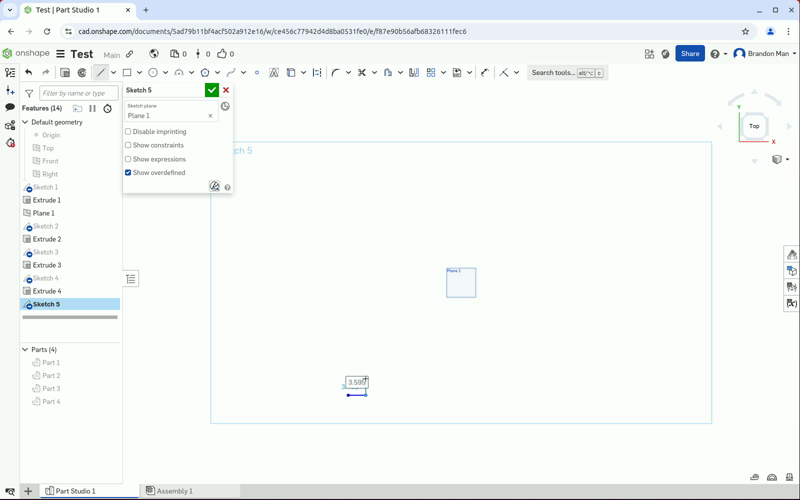
key_up(shift)
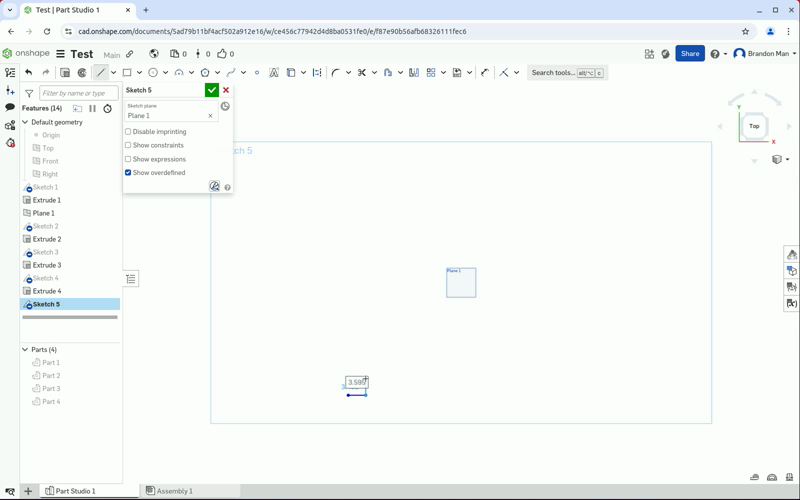
key_down(shift)
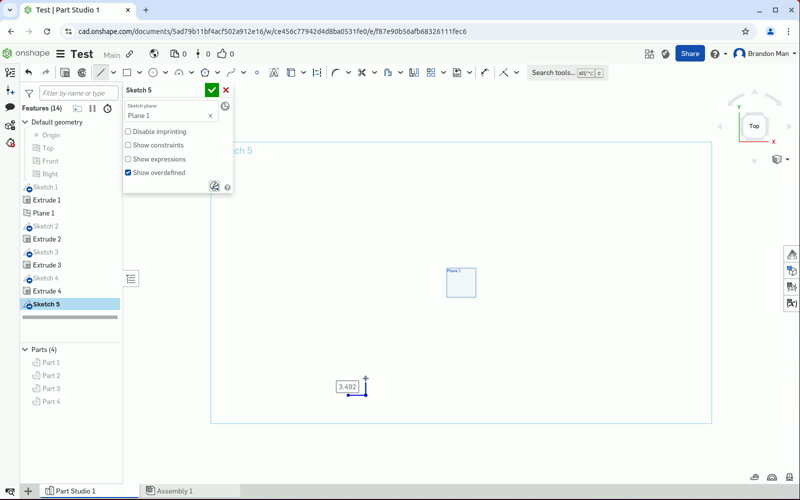
mouse_move(395, 378)
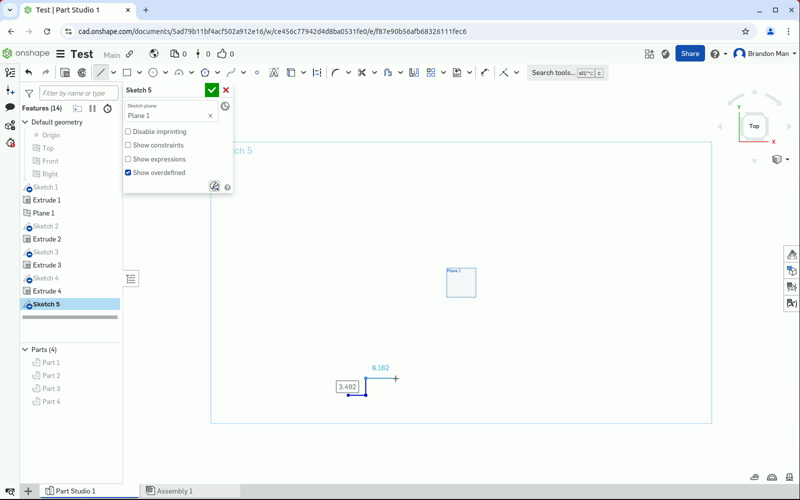
mouse_move(348, 378)
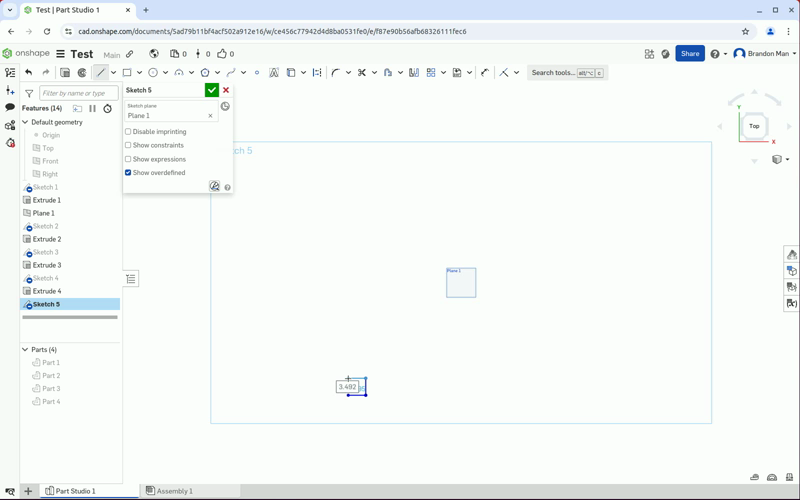
click(348, 378)
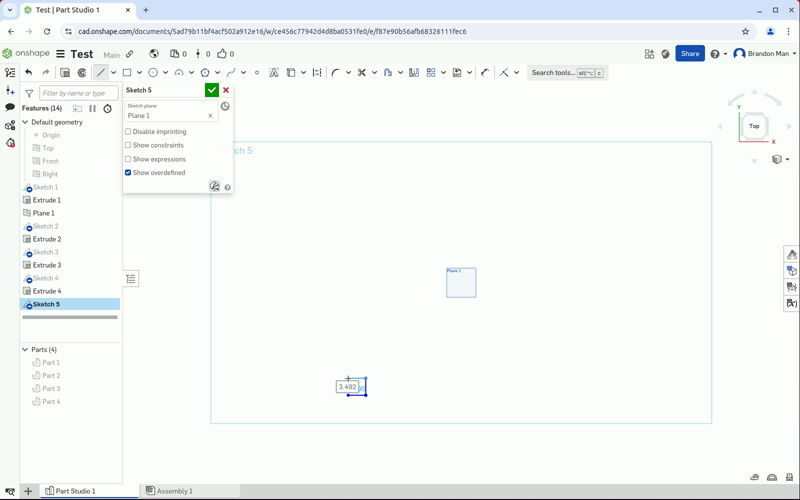
key_up(shift)
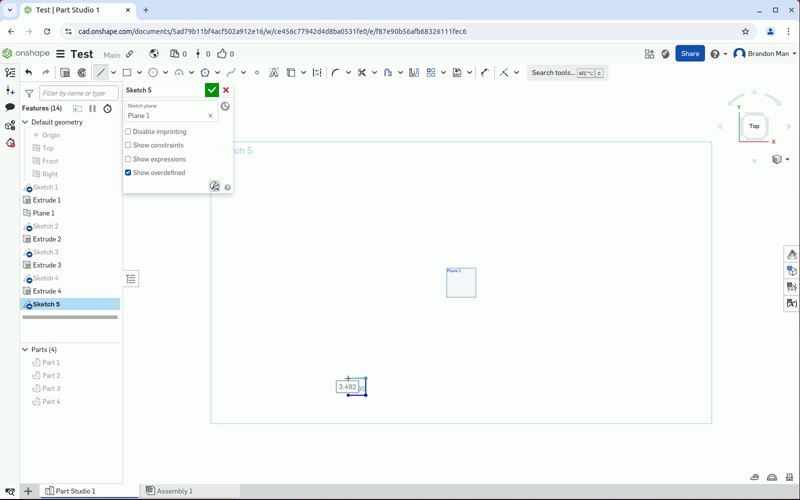
mouse_move(378, 378)
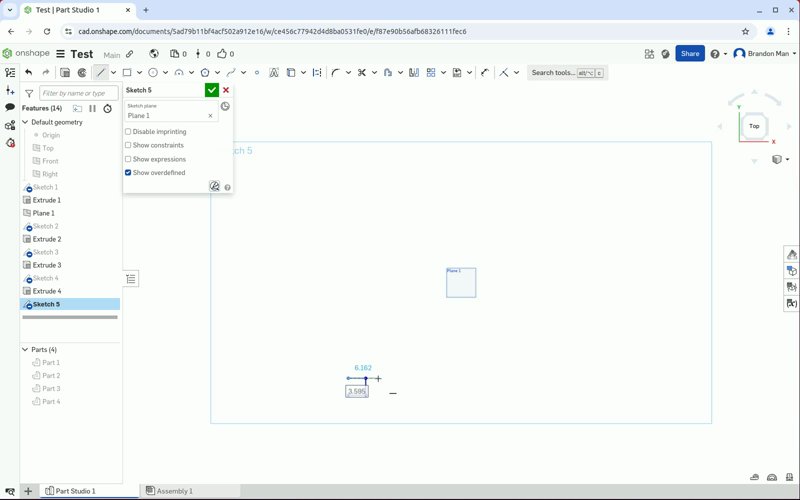
key_down(shift)
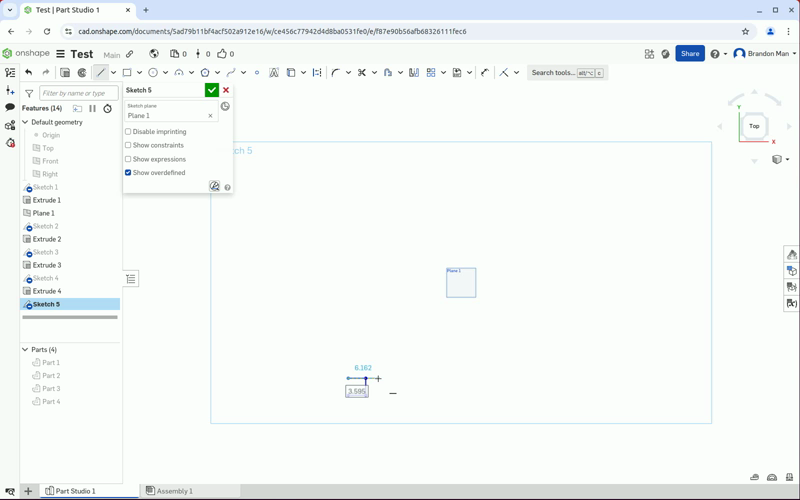
mouse_move(348, 395)
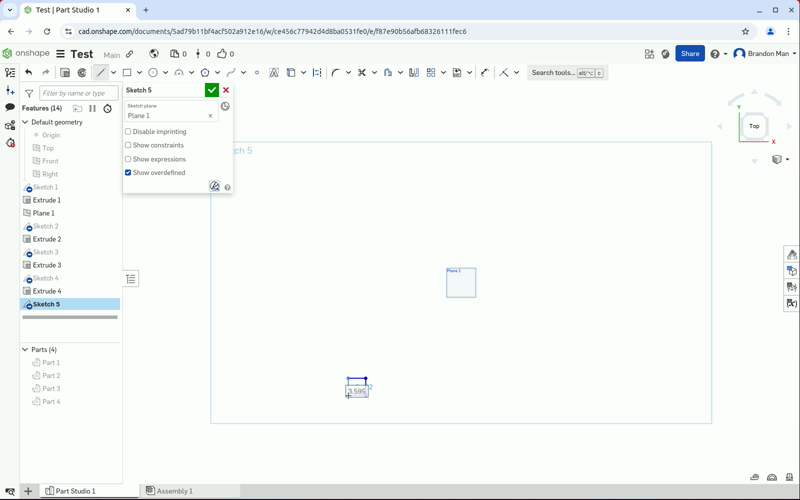
key_up(shift)
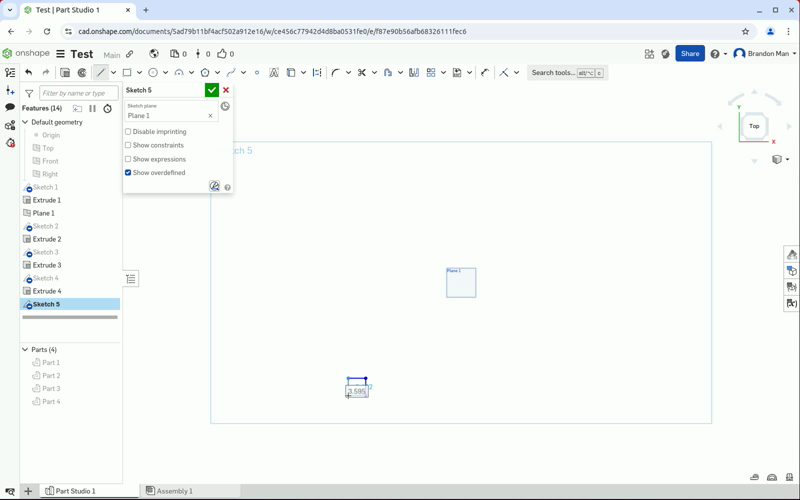
click(348, 395)
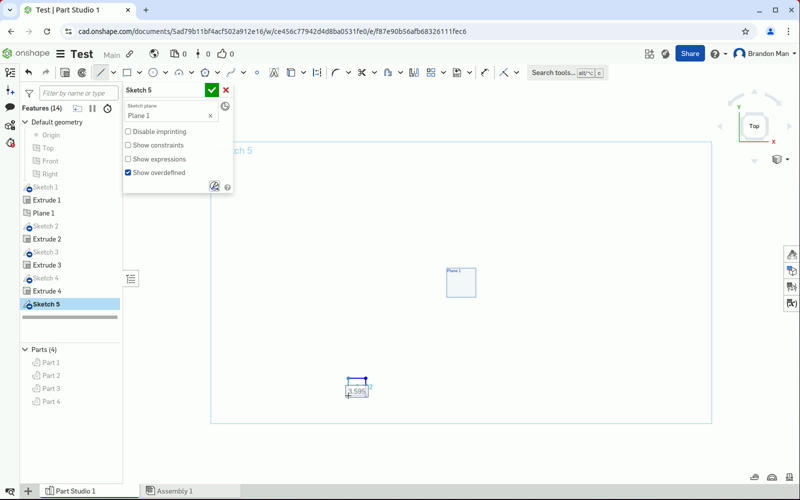
key(esc)
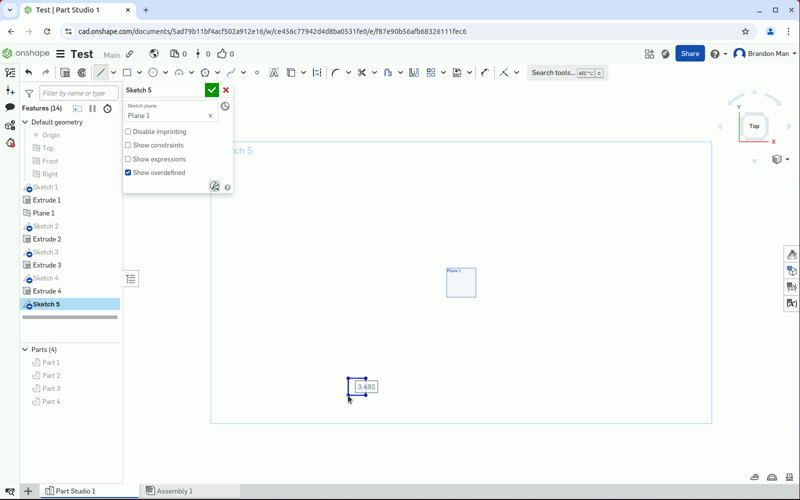
key(l)
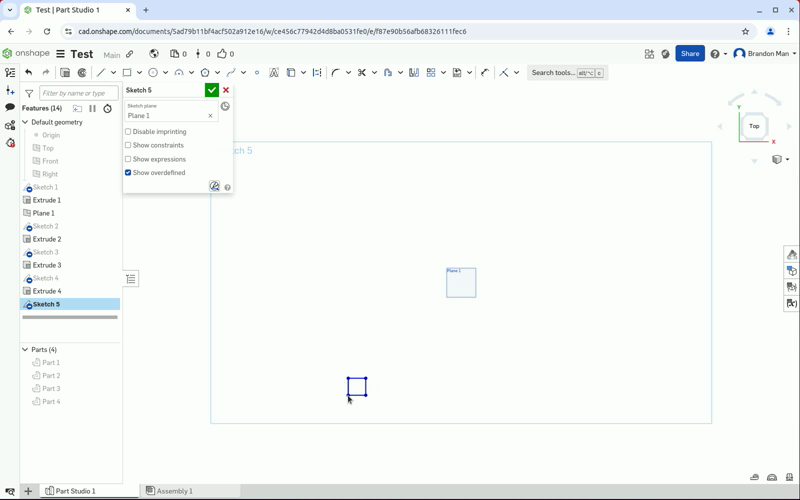
key_down(shift)
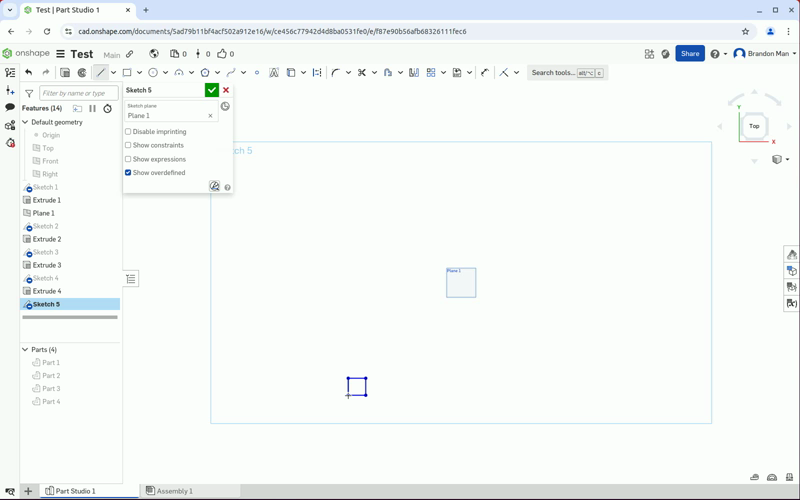
mouse_move(353, 390)
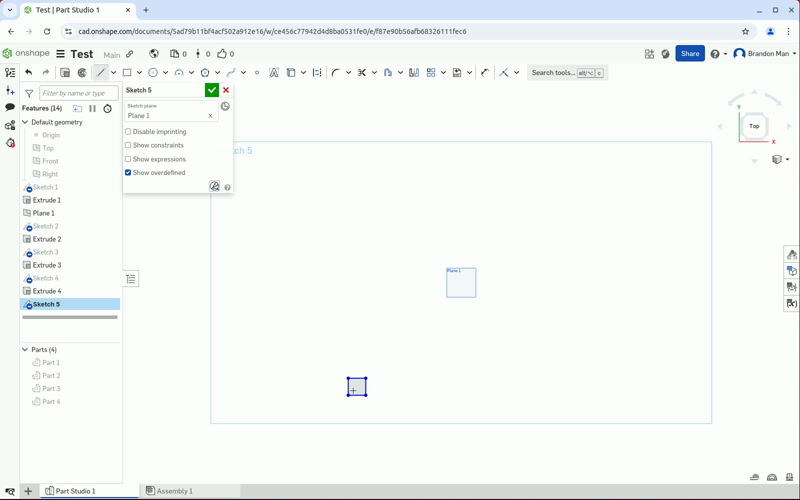
click(353, 390)
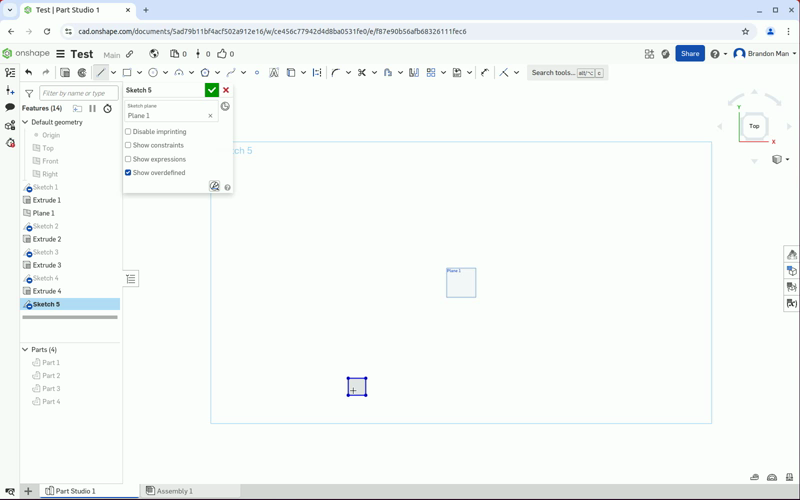
key_up(shift)
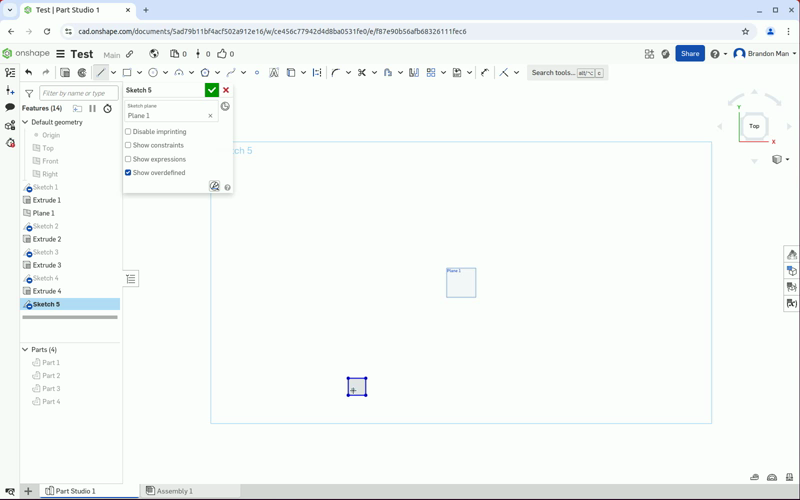
key_down(shift)
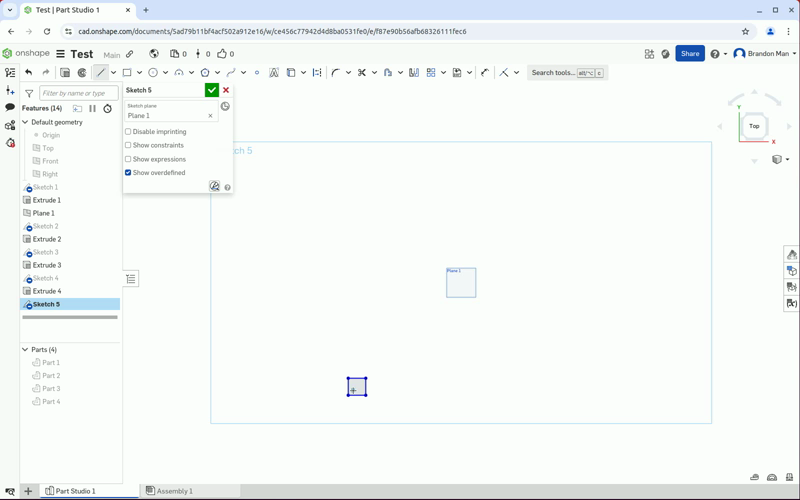
mouse_move(383, 390)
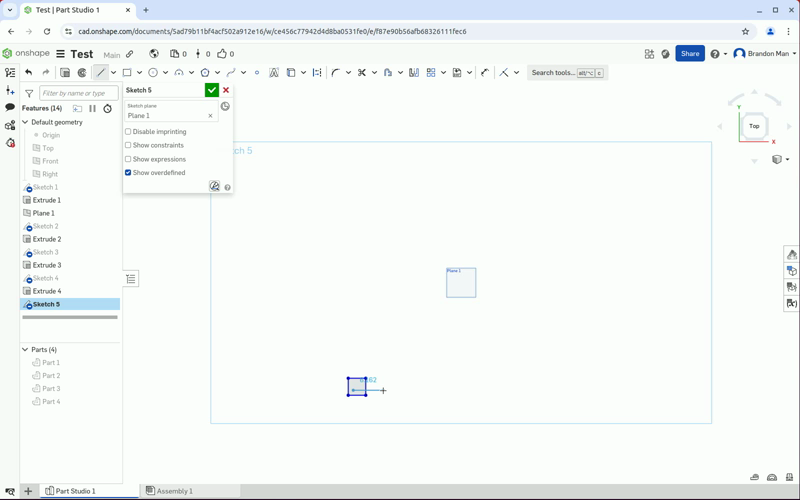
mouse_move(360, 390)
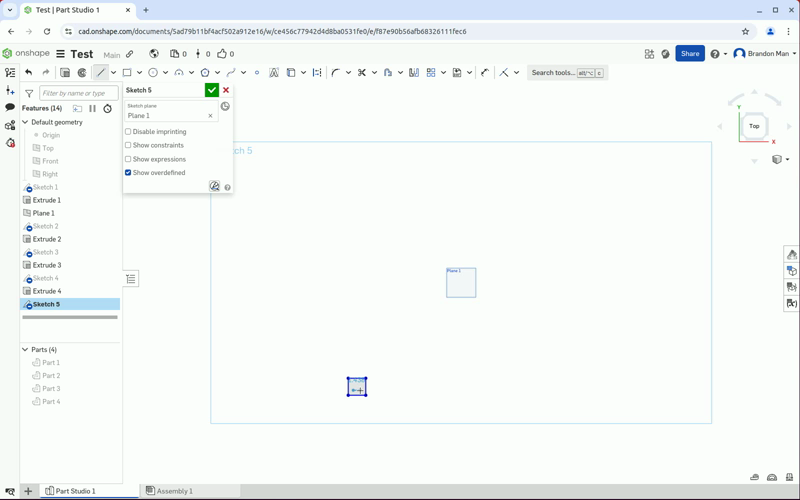
scroll(6)
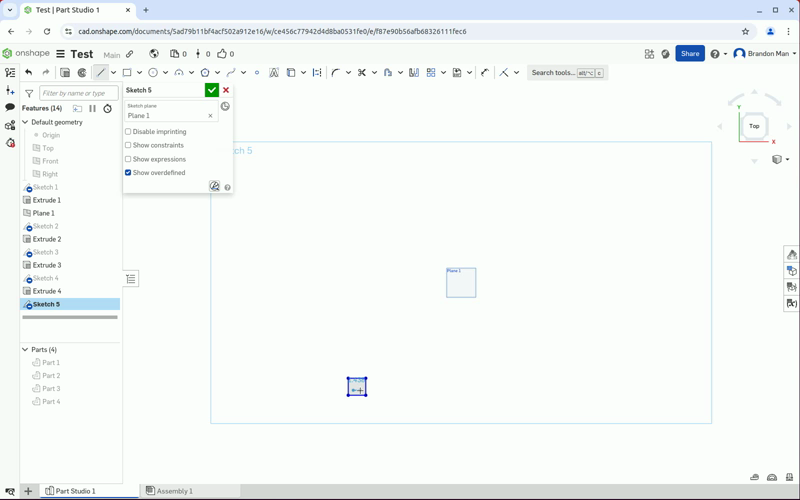
scroll(6)
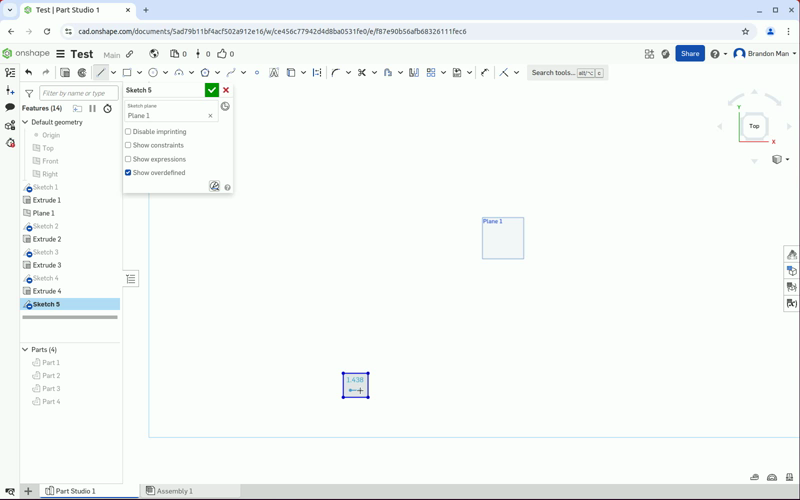
scroll(6)
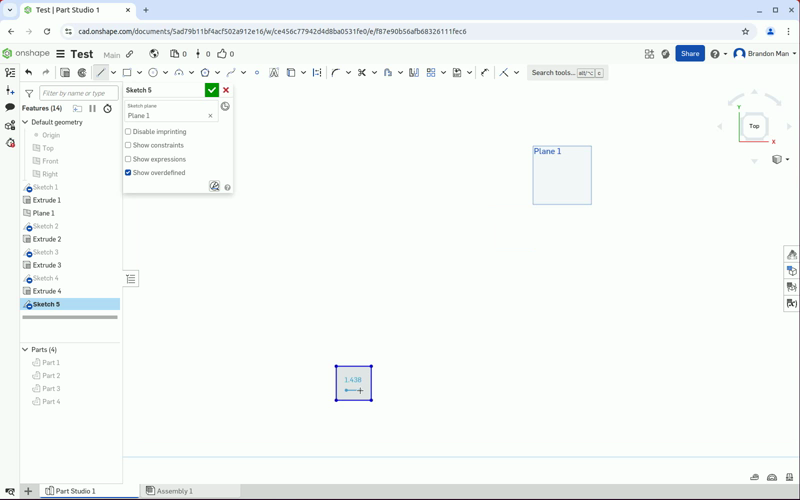
scroll(6)
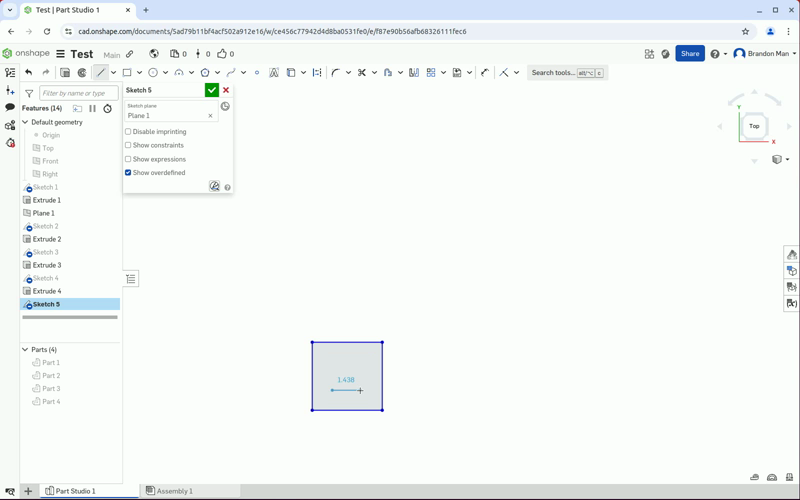
scroll(6)
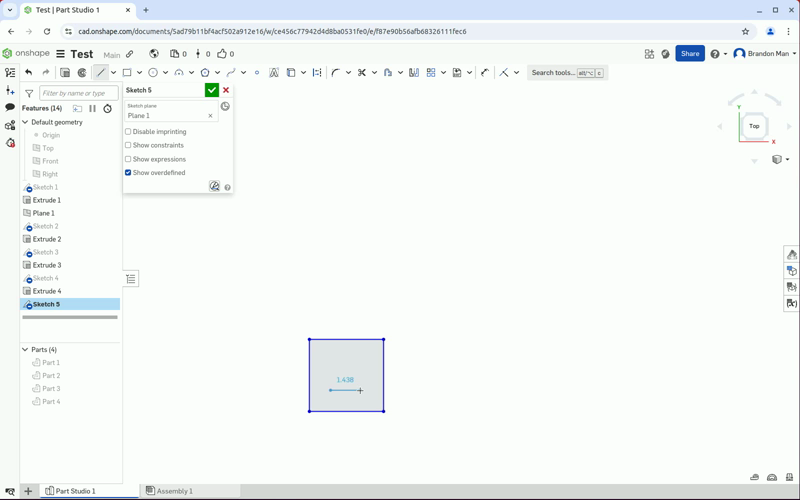
scroll(6)
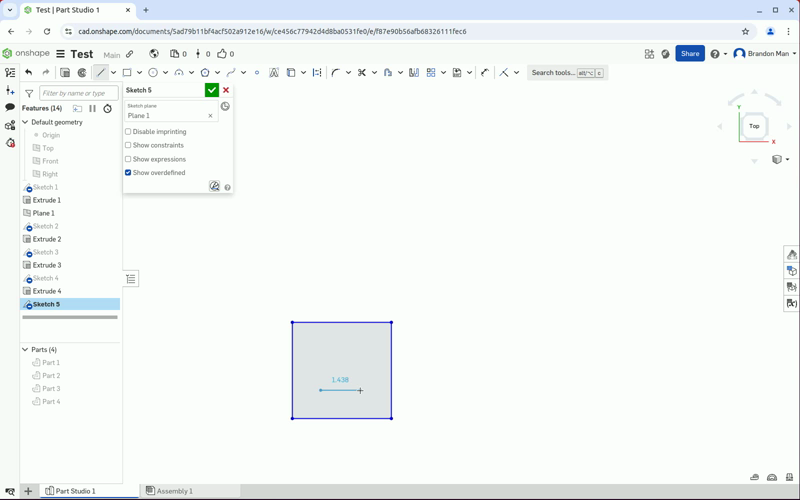
scroll(6)
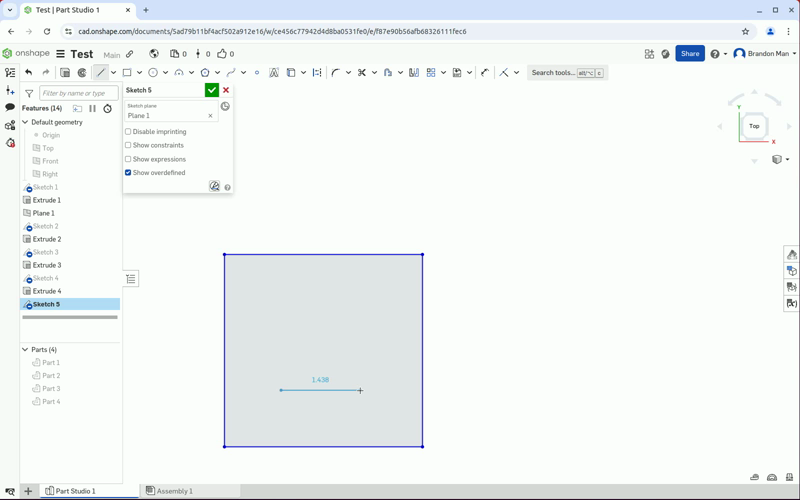
click(360, 390)
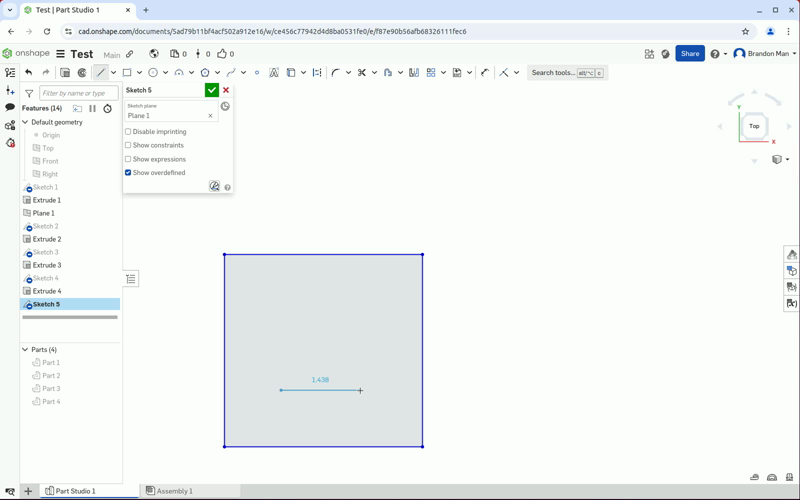
scroll(-6)
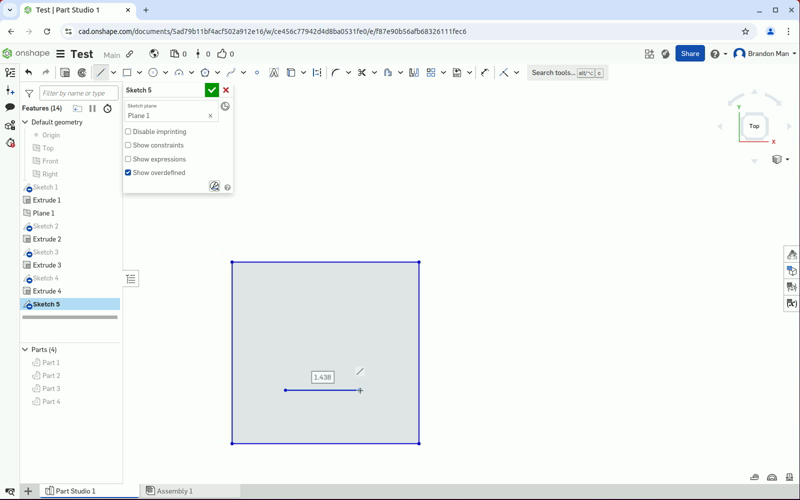
scroll(-6)
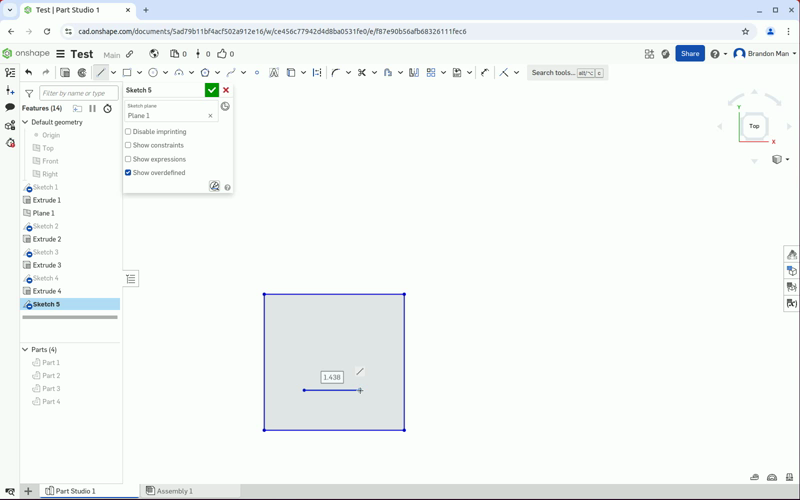
scroll(-6)
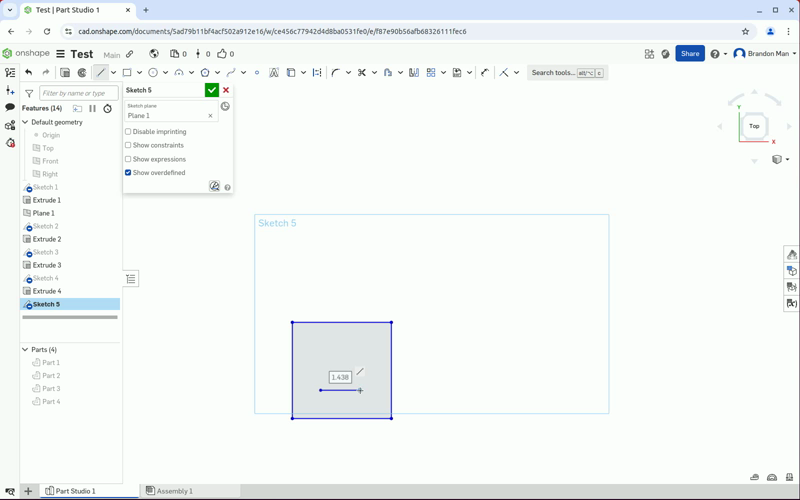
scroll(-6)
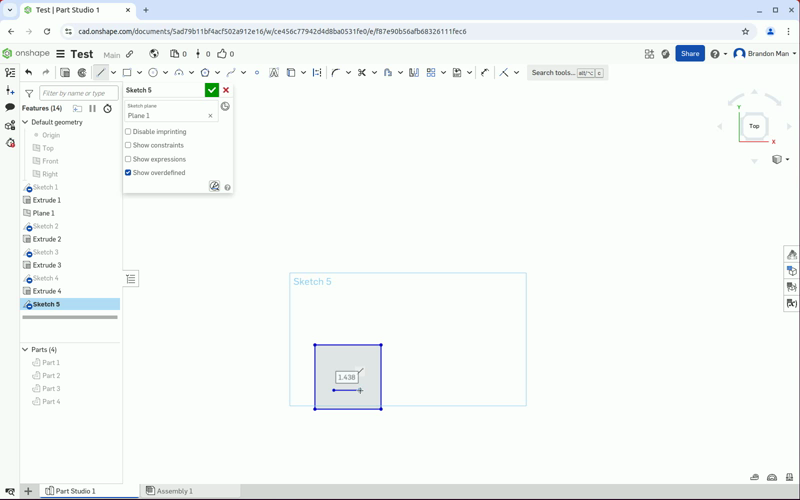
scroll(-6)
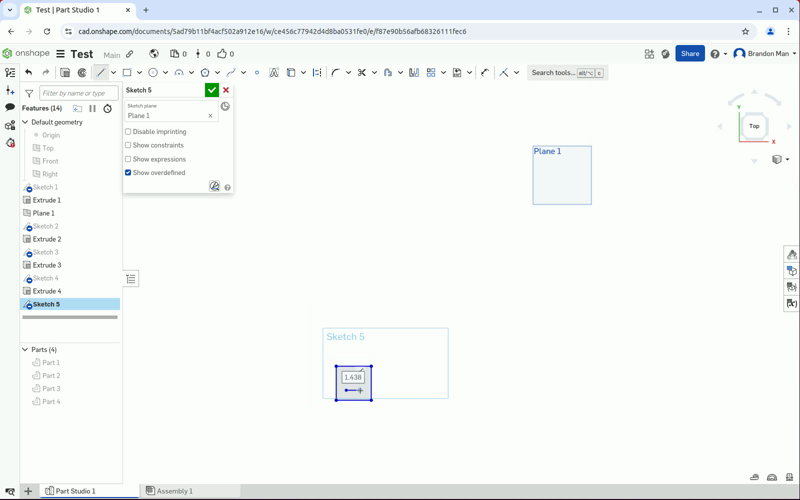
scroll(-6)
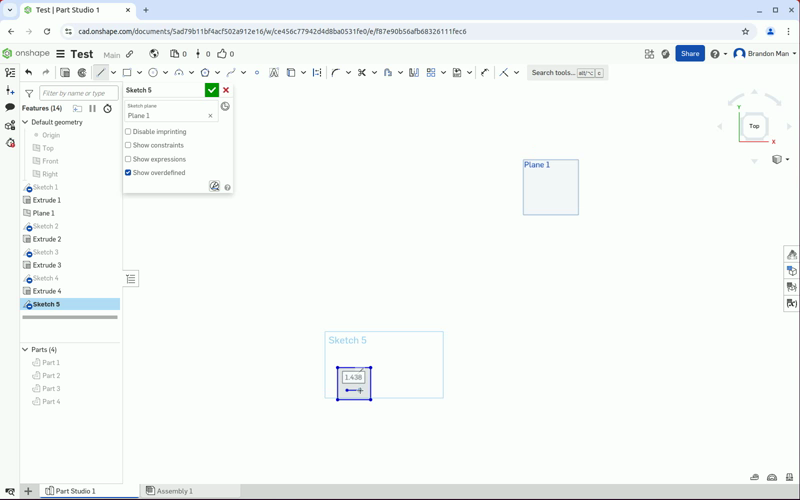
scroll(-6)
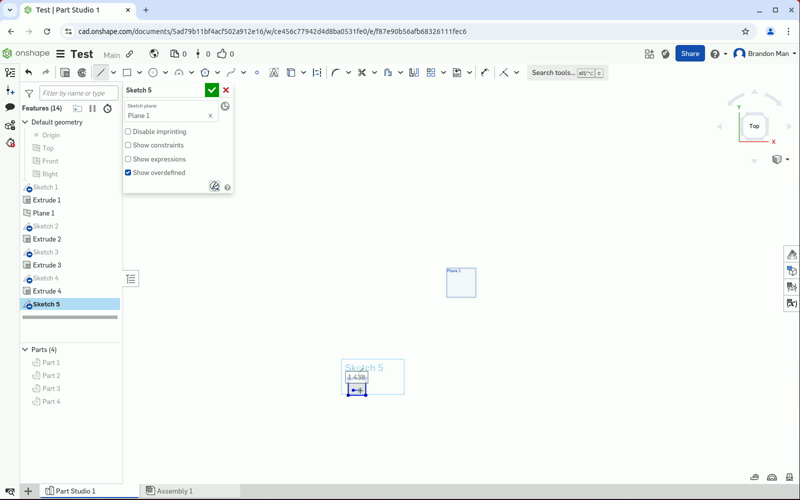
key_up(shift)
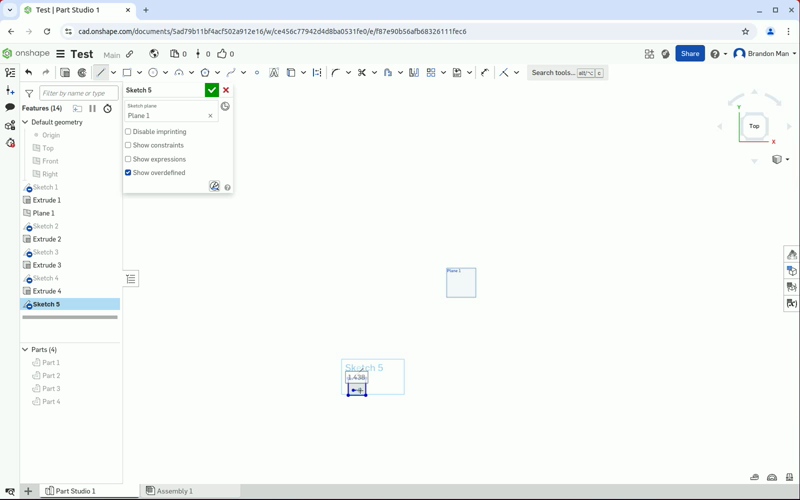
key_down(shift)
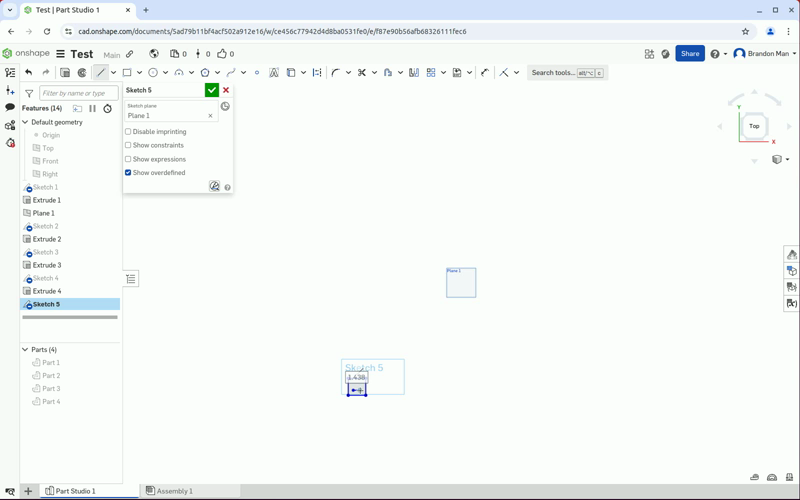
mouse_move(390, 390)
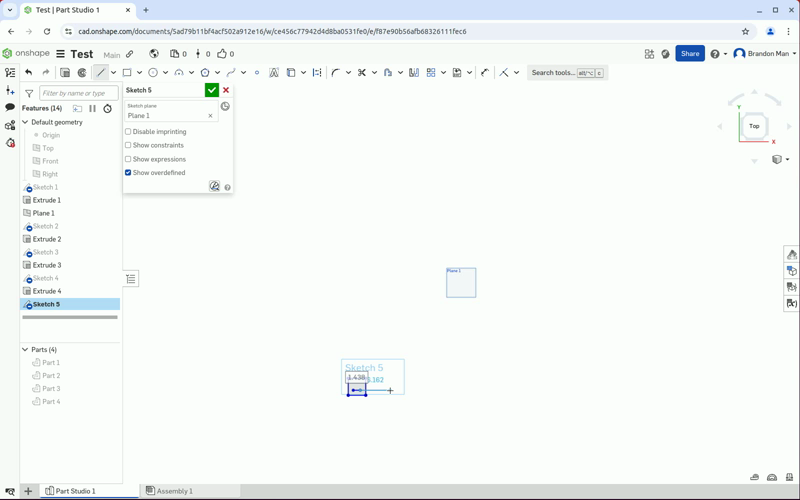
mouse_move(360, 383)
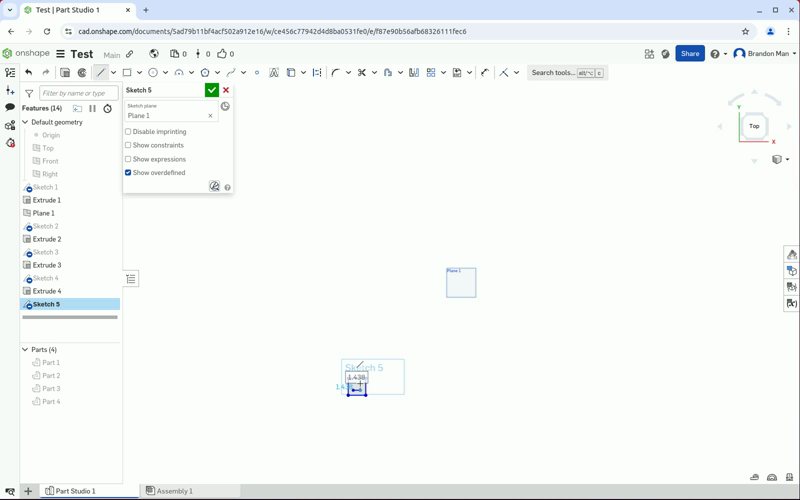
scroll(6)
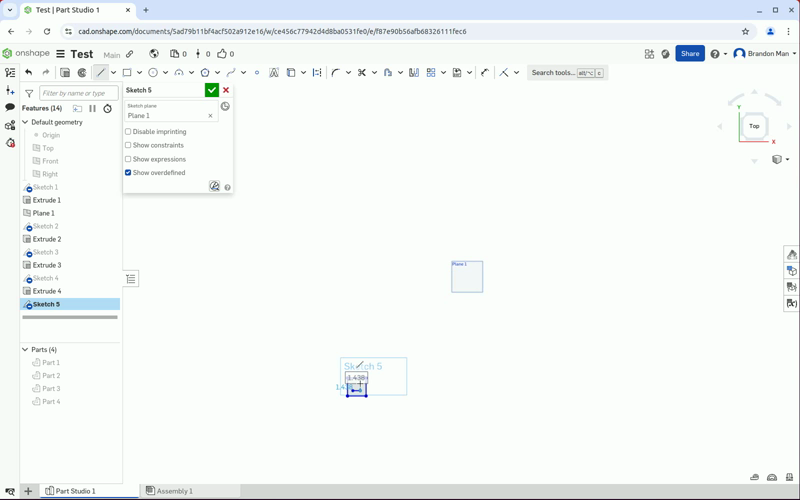
scroll(6)
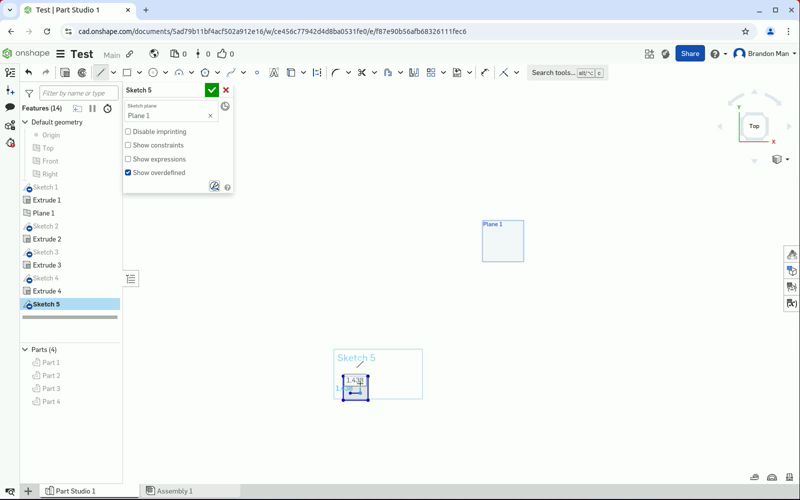
scroll(6)
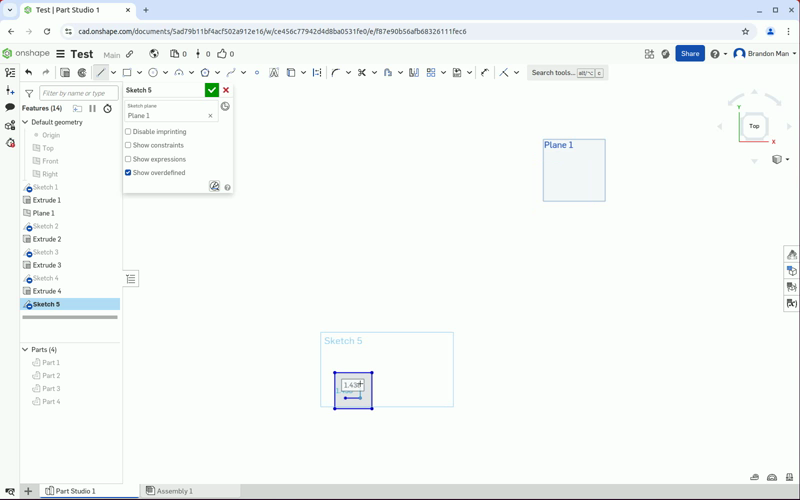
scroll(6)
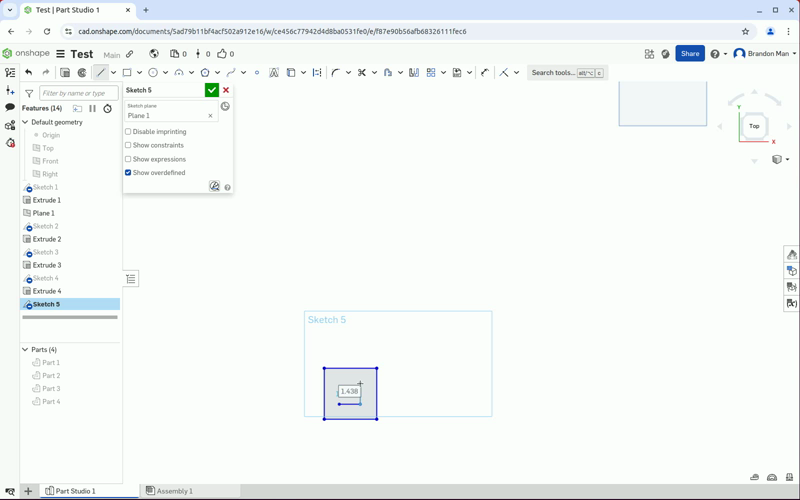
scroll(6)
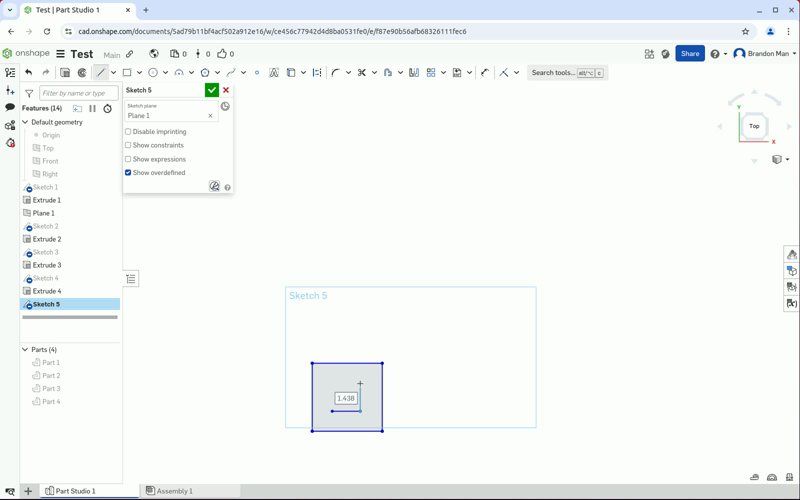
scroll(6)
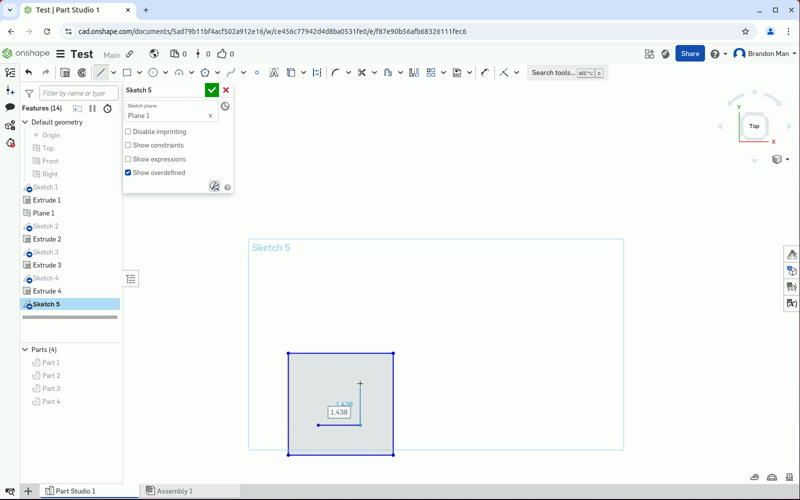
scroll(6)
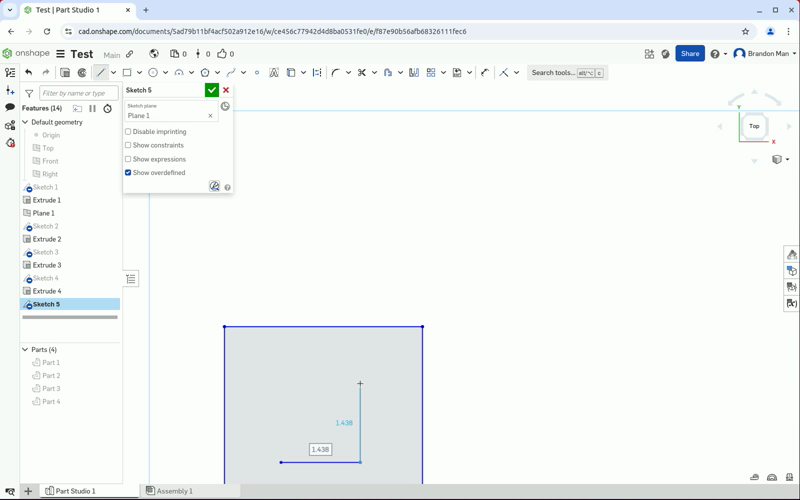
click(360, 383)
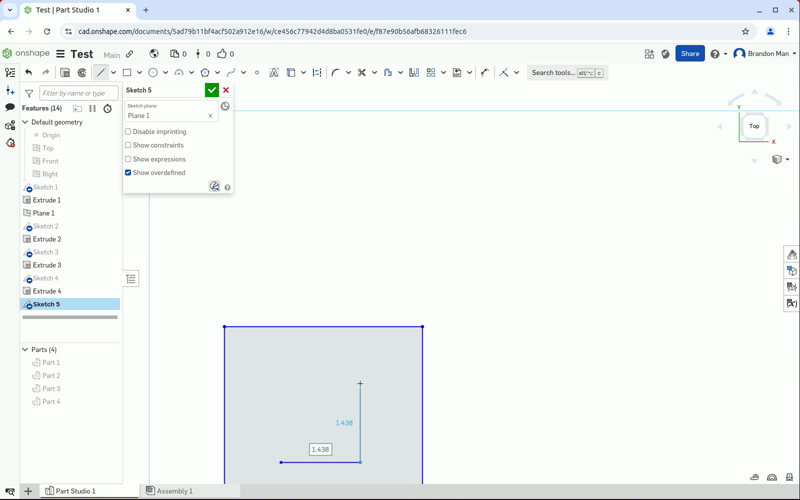
scroll(-6)
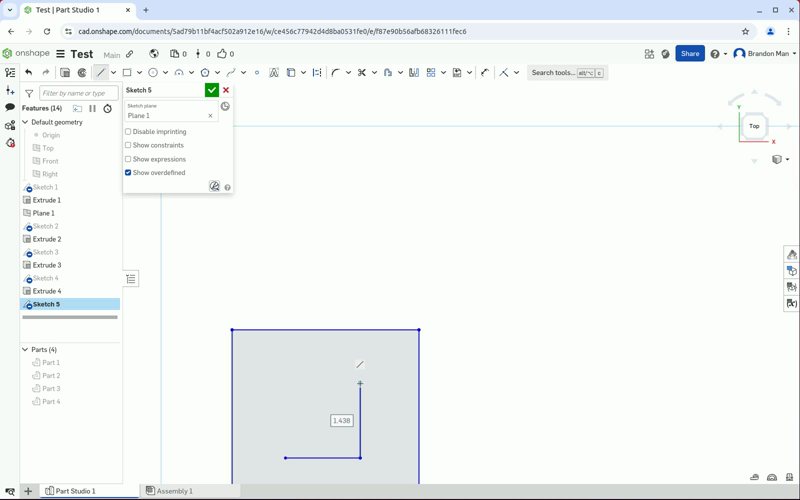
scroll(-6)
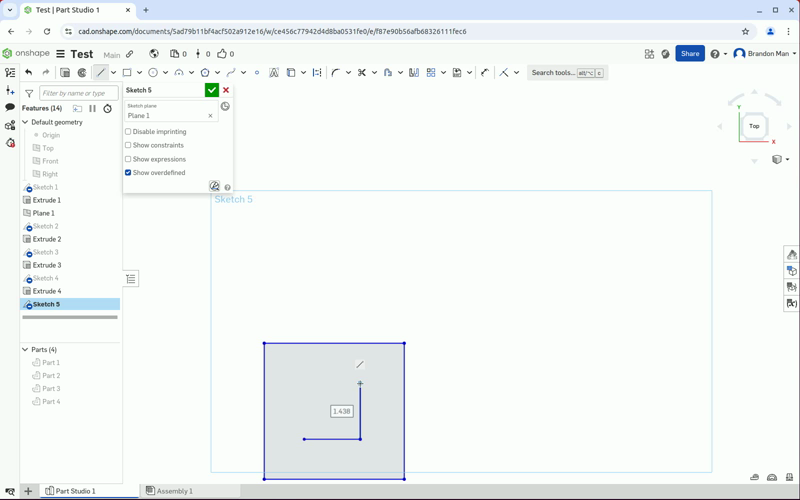
scroll(-6)
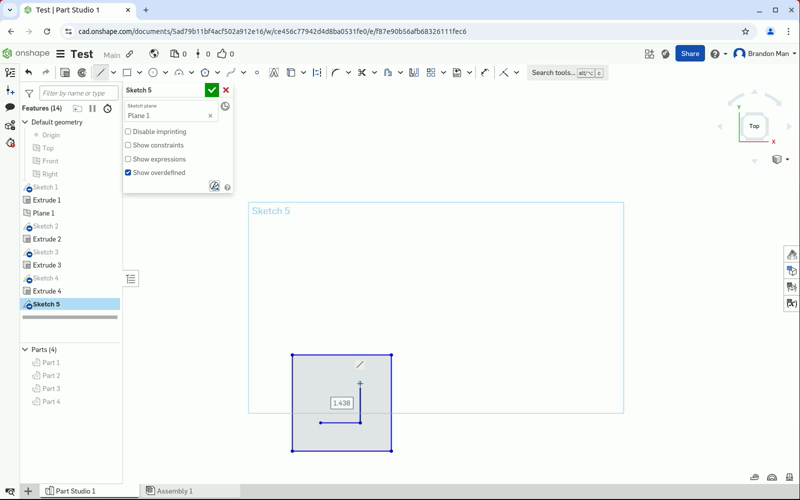
scroll(-6)
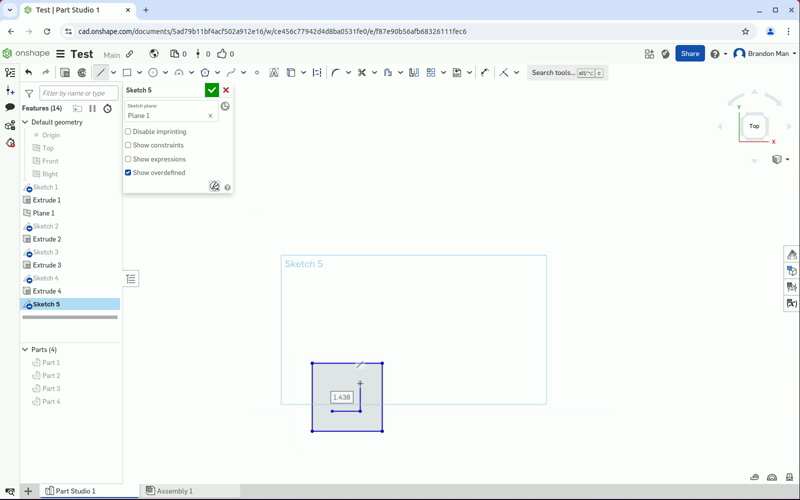
scroll(-6)
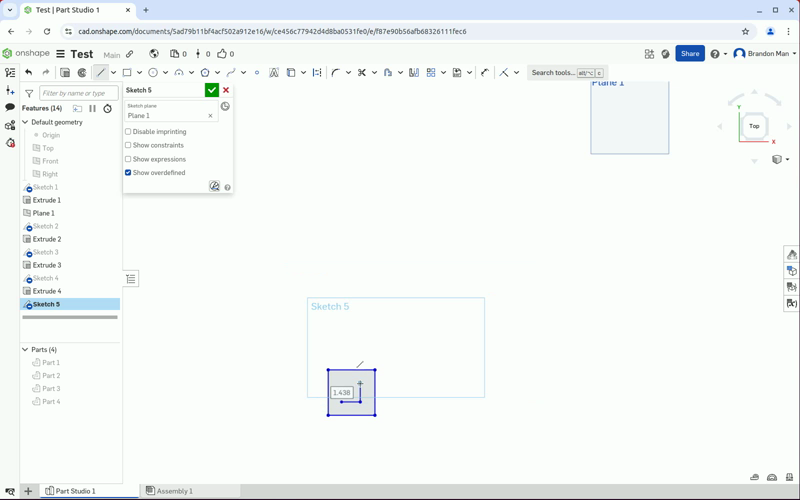
scroll(-6)
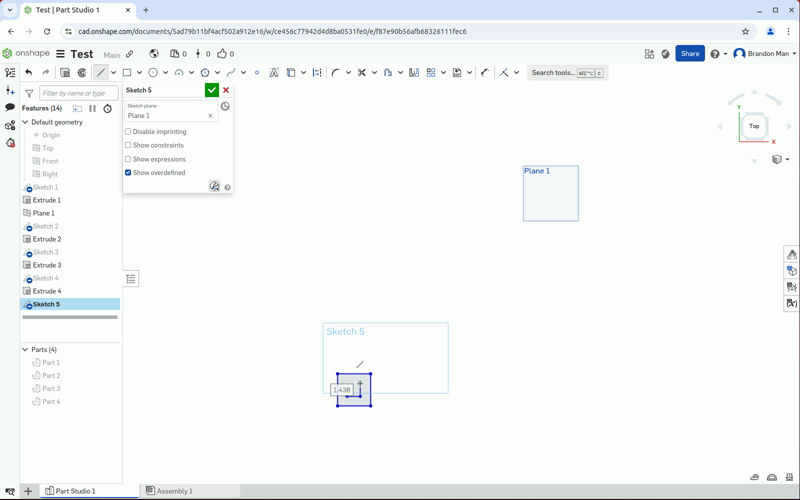
scroll(-6)
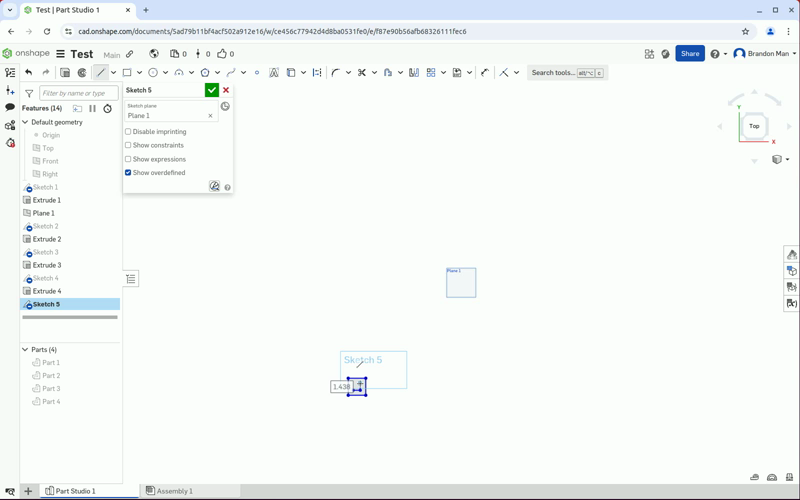
key_up(shift)
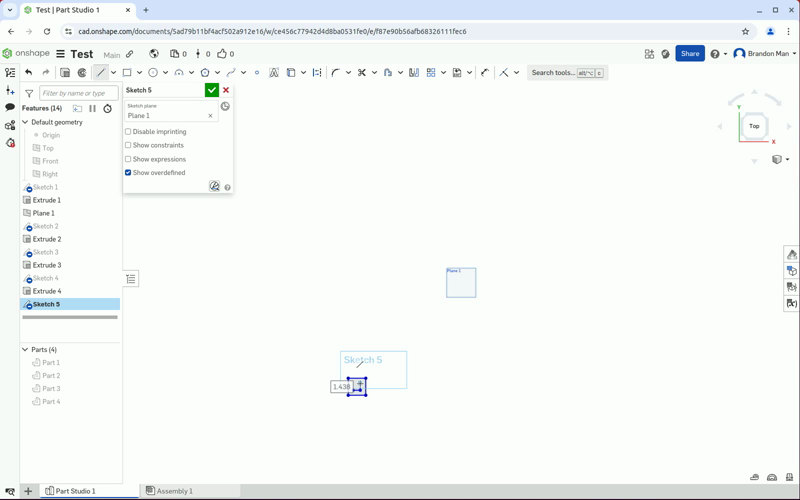
key_down(shift)
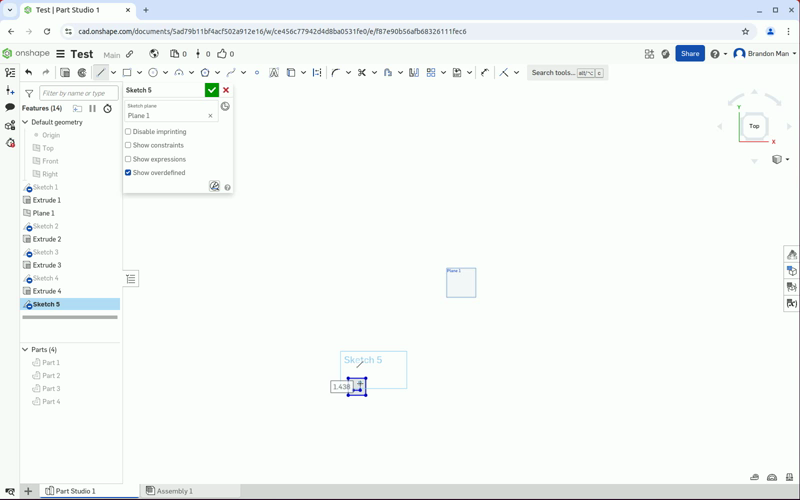
mouse_move(390, 383)
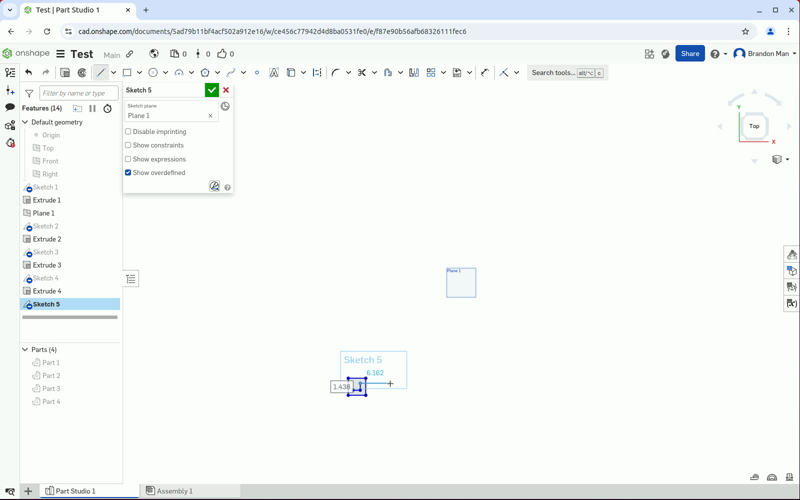
mouse_move(353, 383)
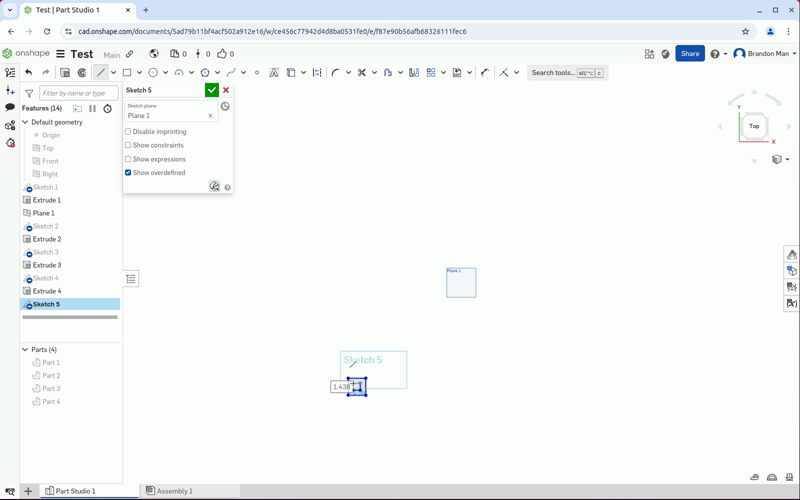
scroll(6)
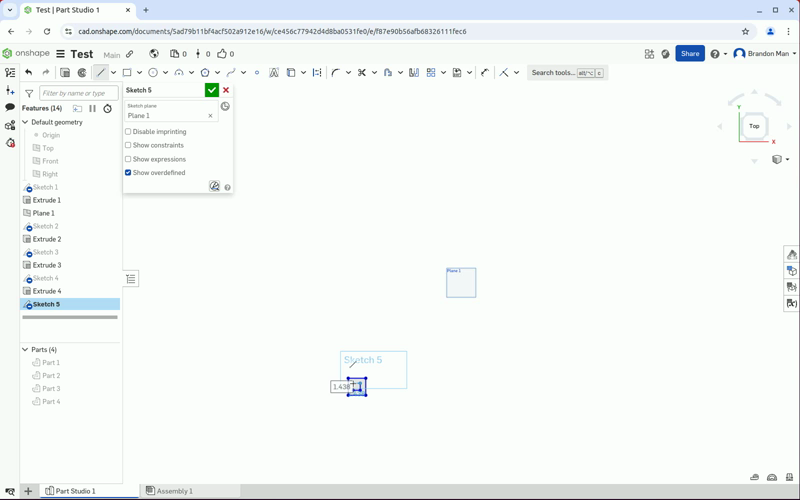
scroll(6)
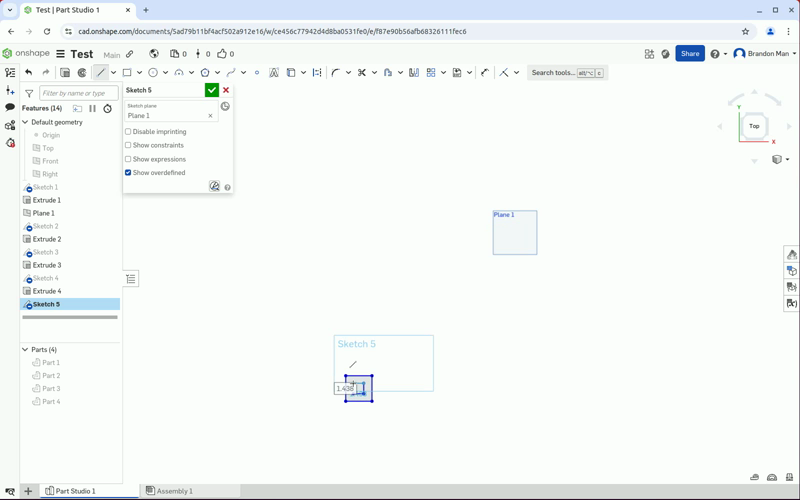
scroll(6)
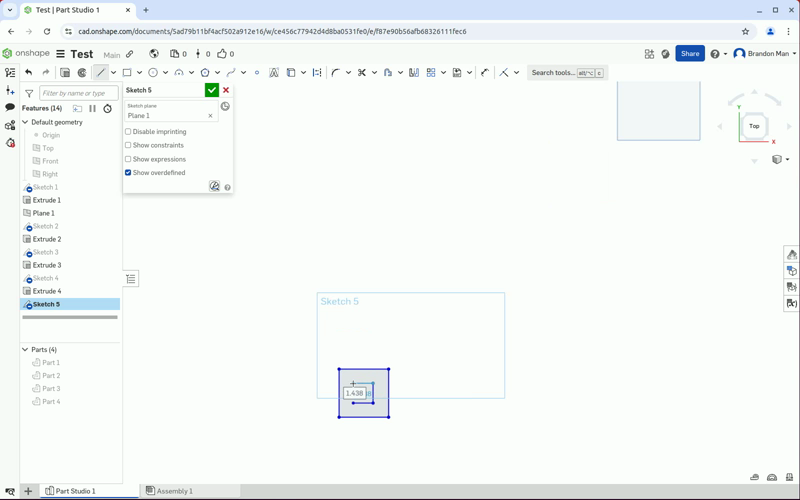
scroll(6)
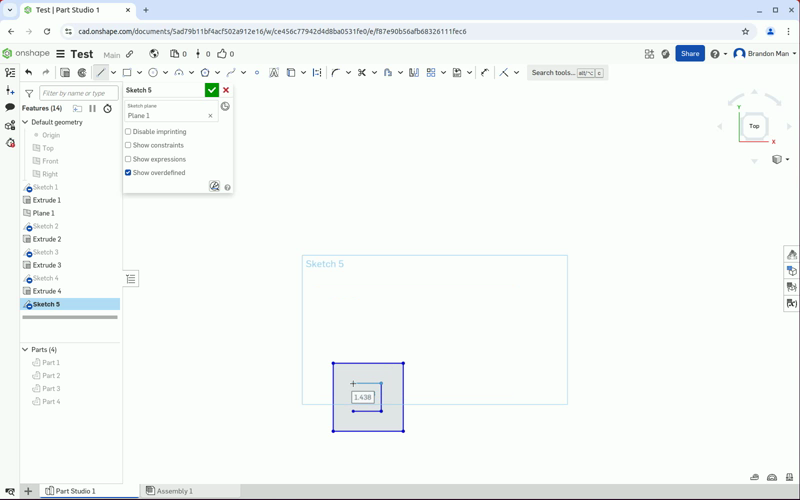
scroll(6)
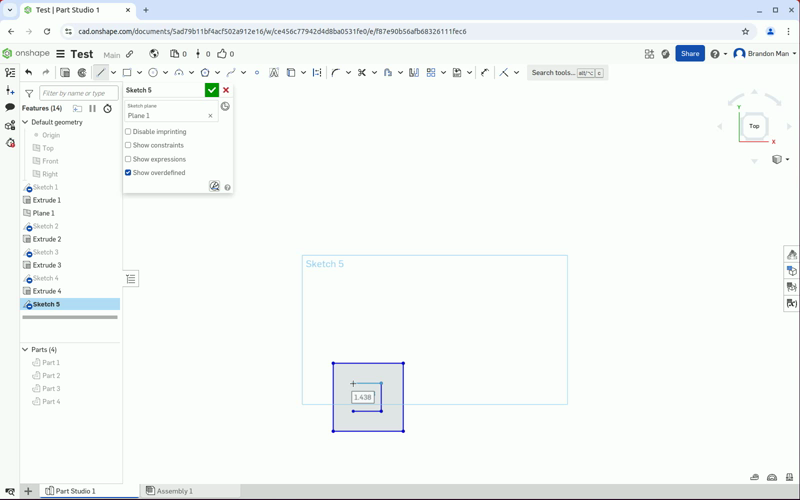
scroll(6)
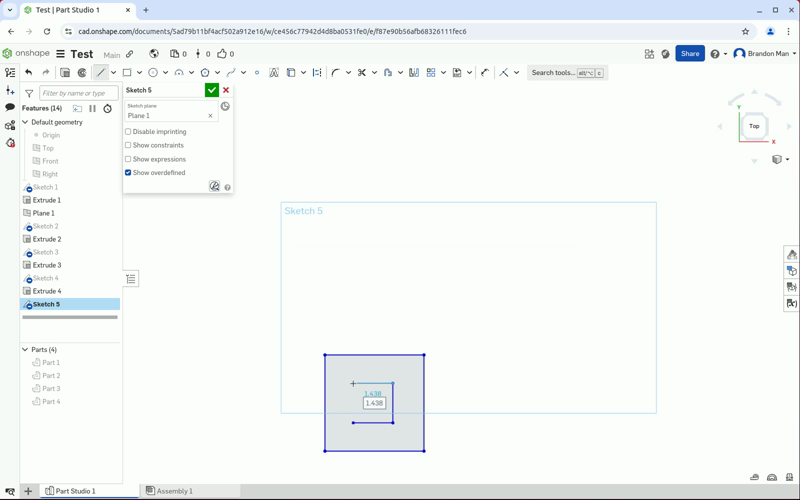
scroll(6)
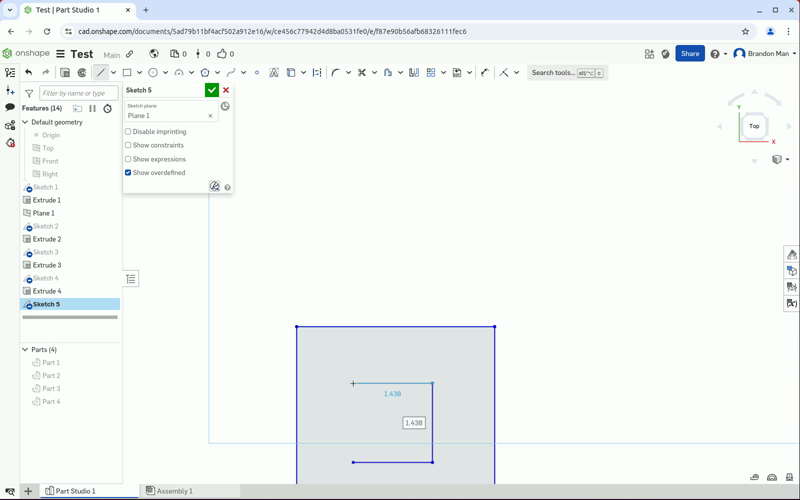
click(353, 383)
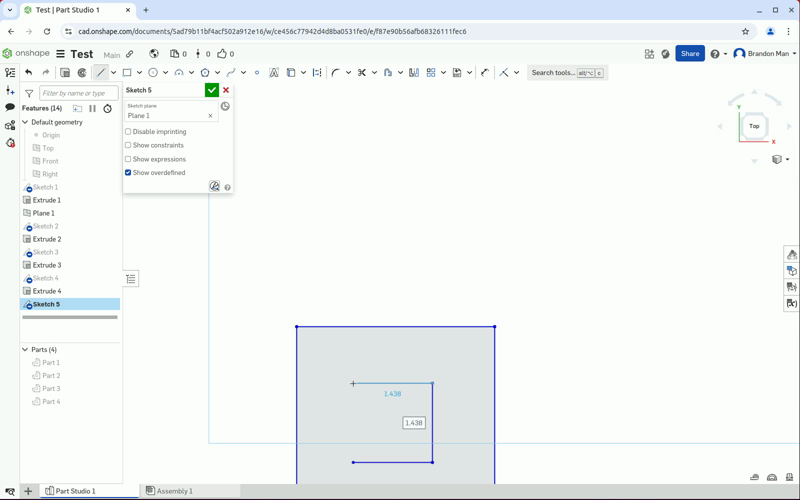
scroll(-6)
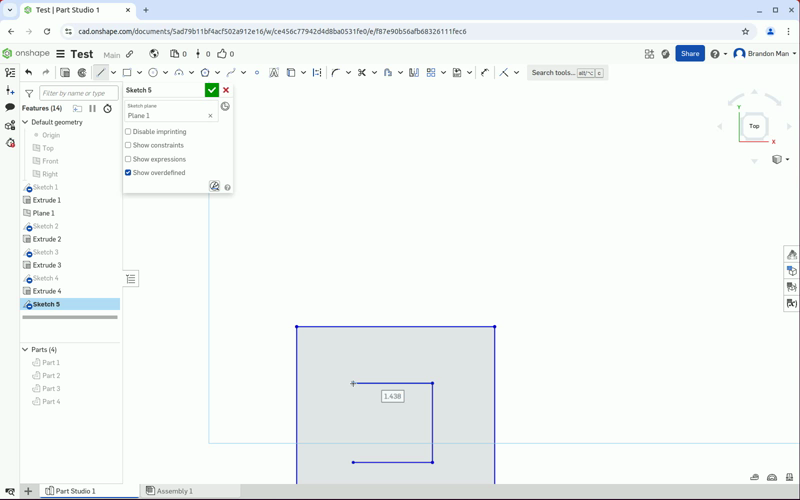
scroll(-6)
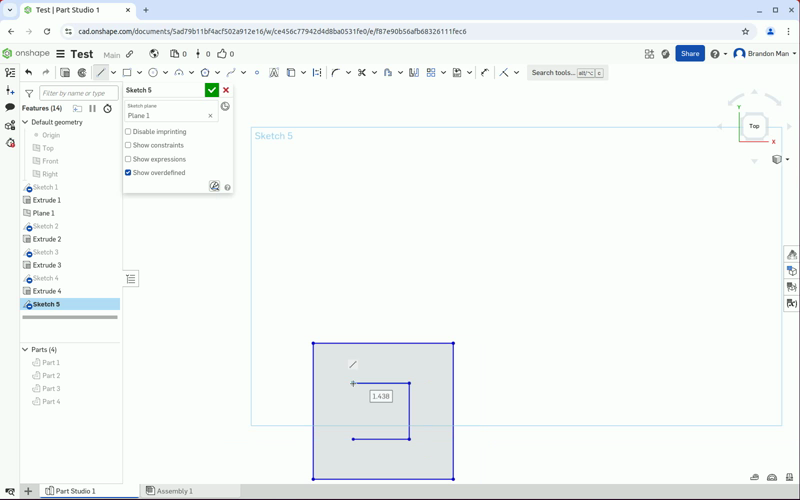
scroll(-6)
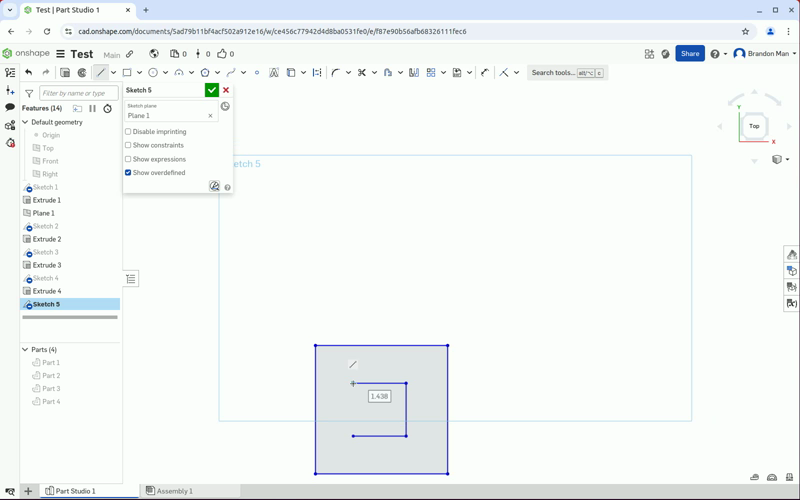
scroll(-6)
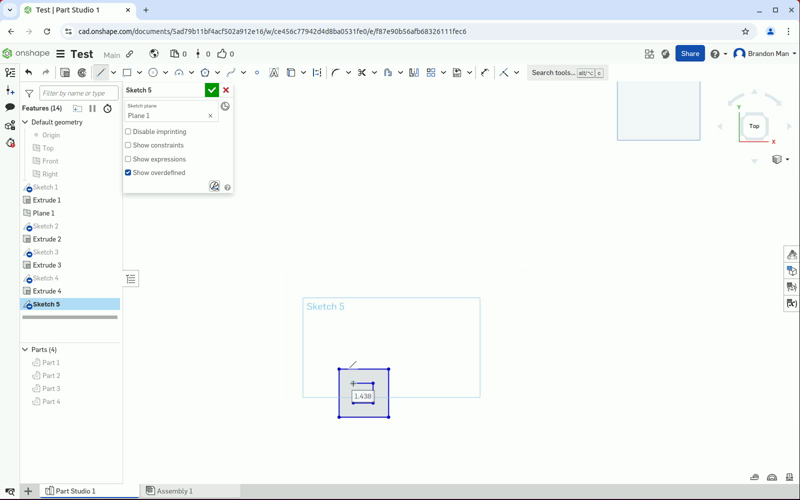
scroll(-6)
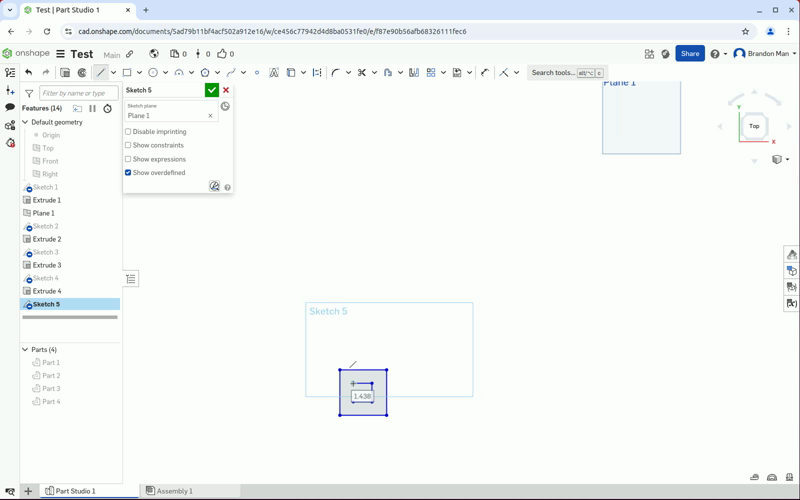
scroll(-6)
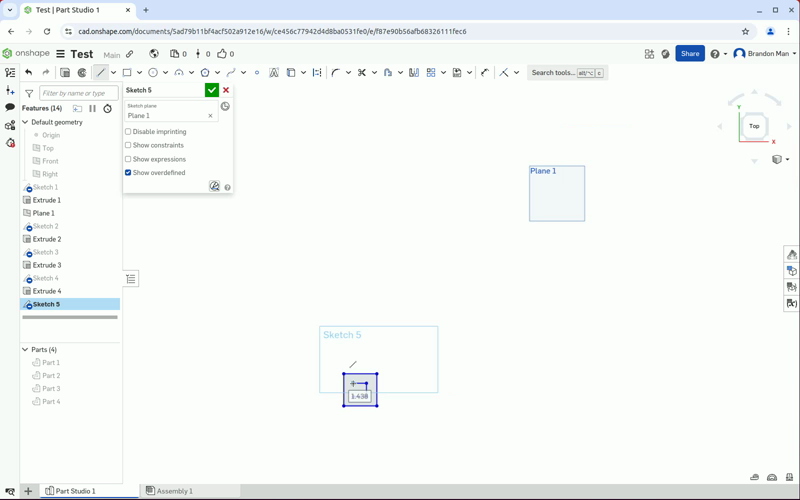
scroll(-6)
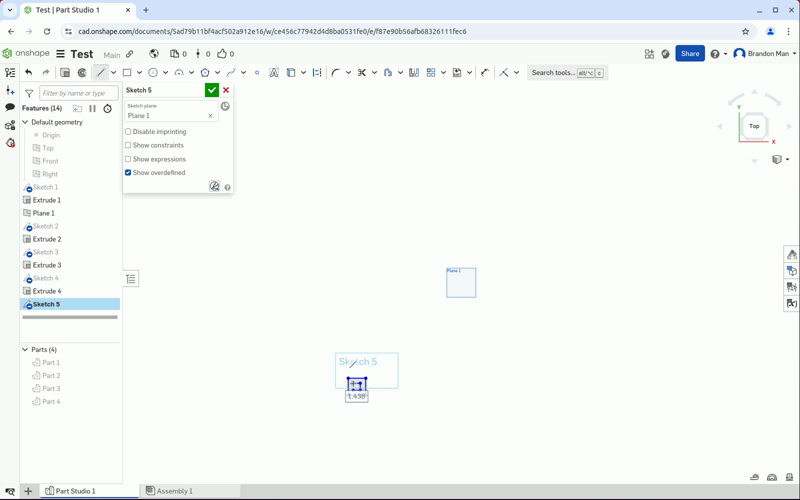
key_up(shift)
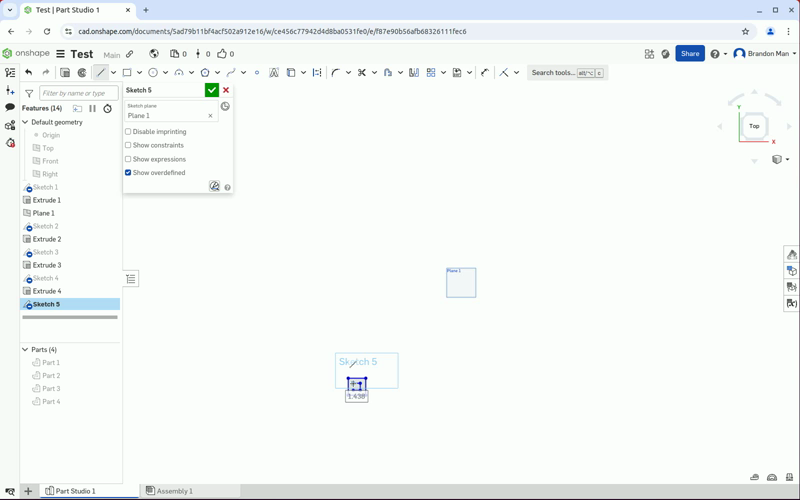
mouse_move(383, 383)
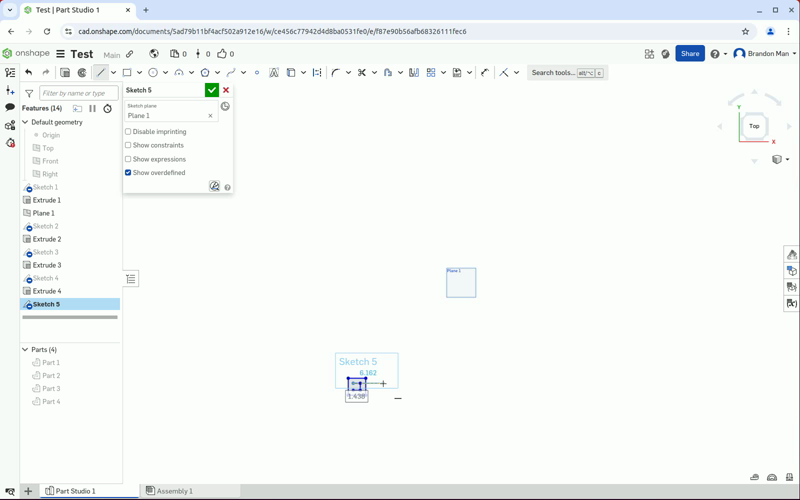
key_down(shift)
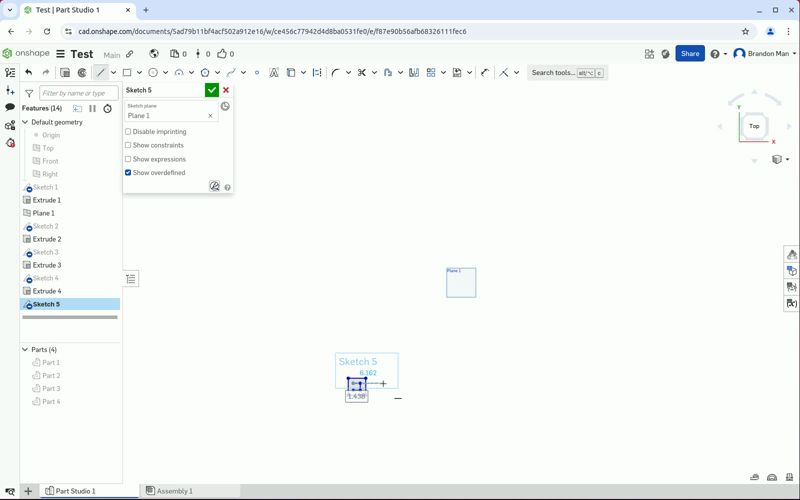
mouse_move(353, 390)
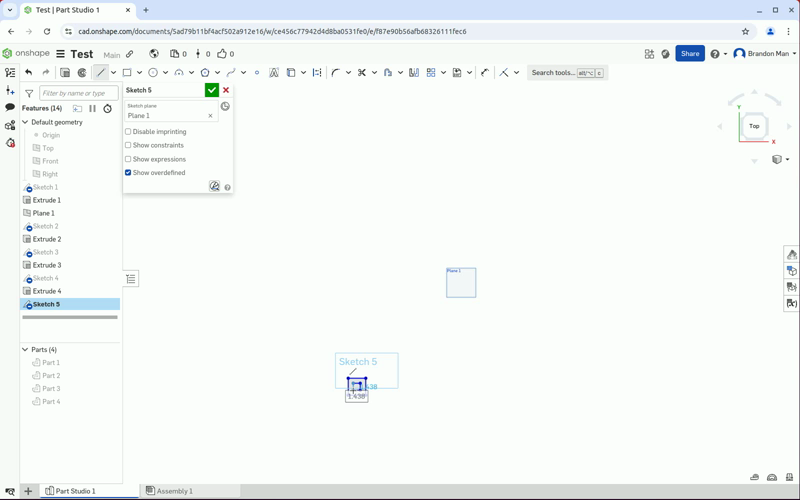
scroll(6)
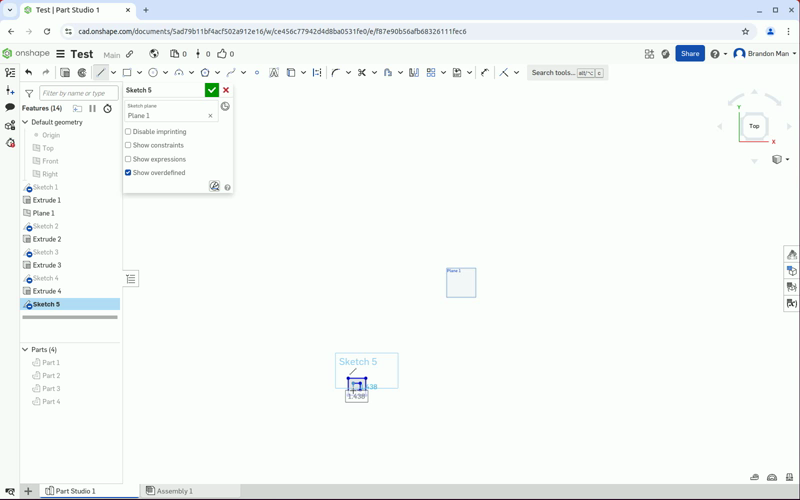
scroll(6)
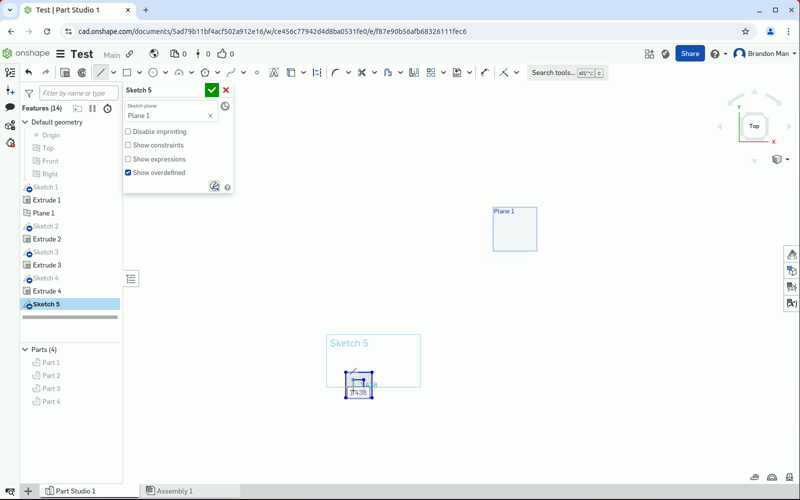
scroll(6)
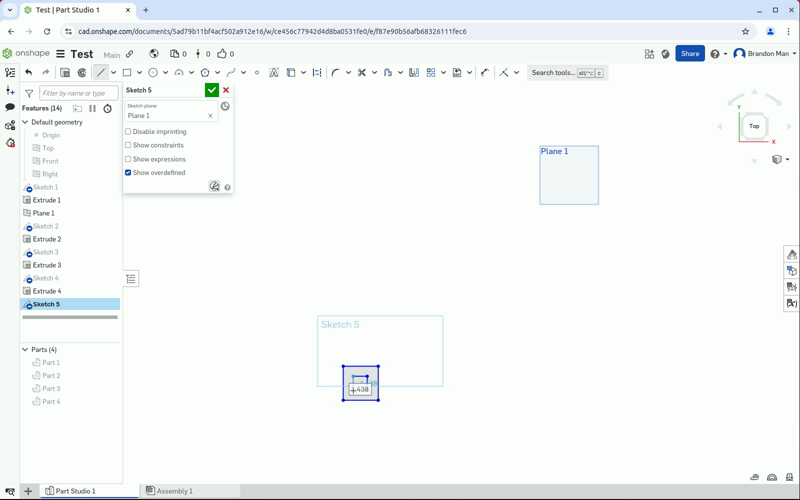
scroll(6)
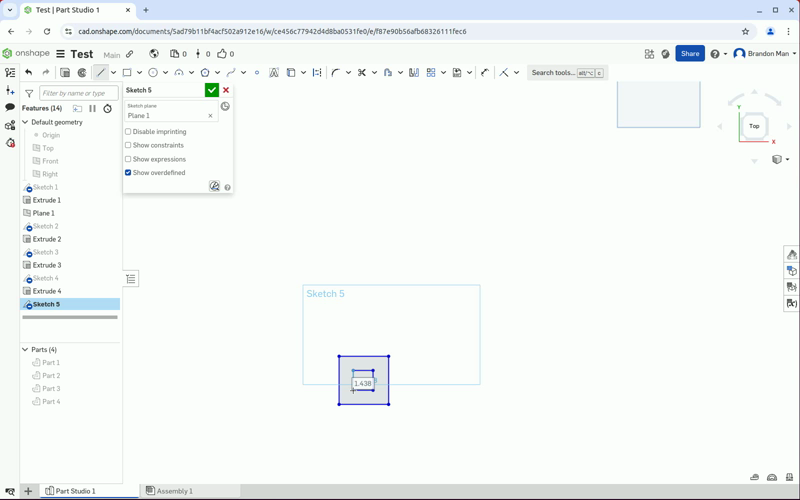
scroll(6)
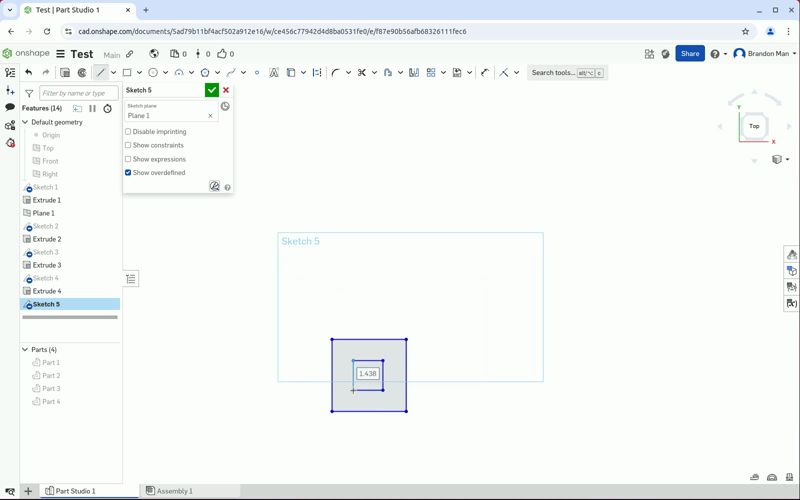
scroll(6)
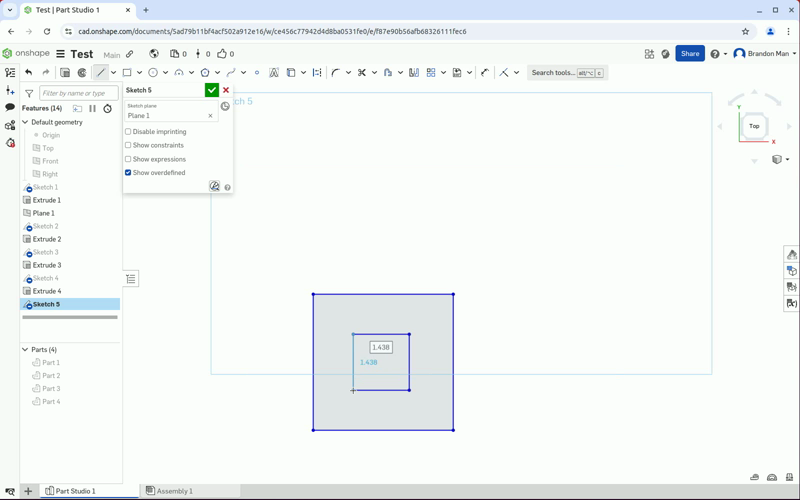
scroll(6)
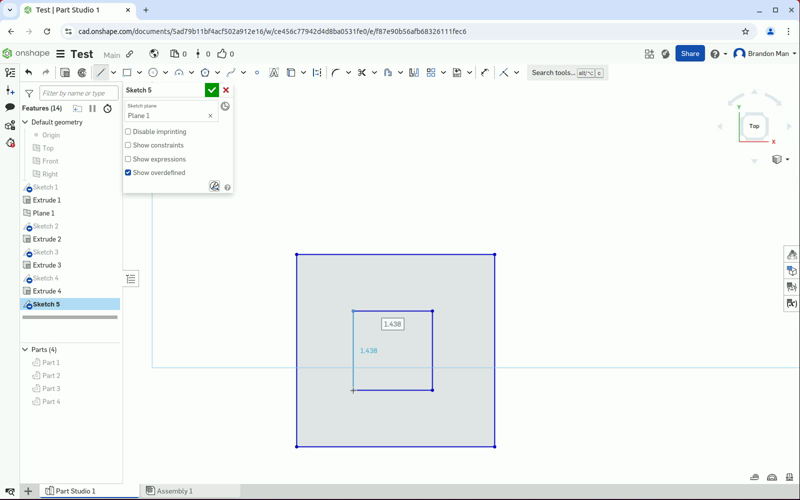
key_up(shift)
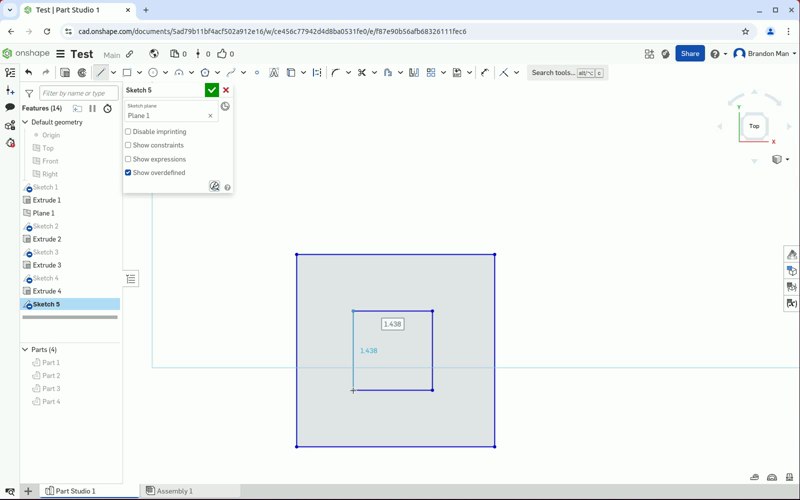
click(353, 390)
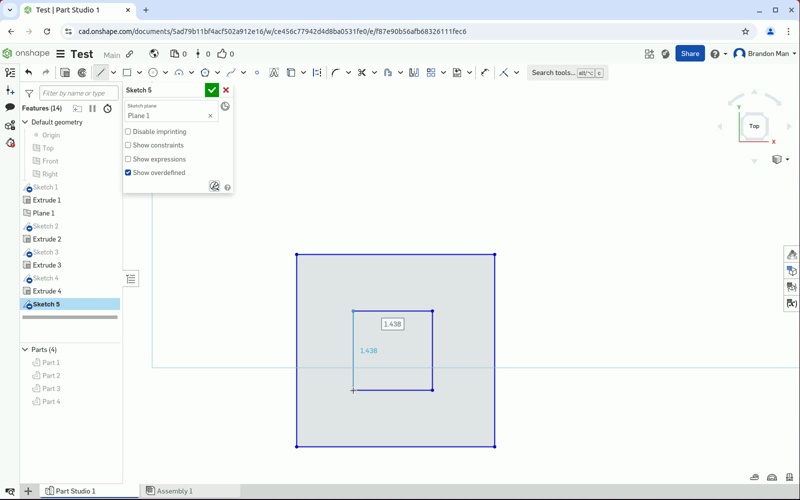
scroll(-6)
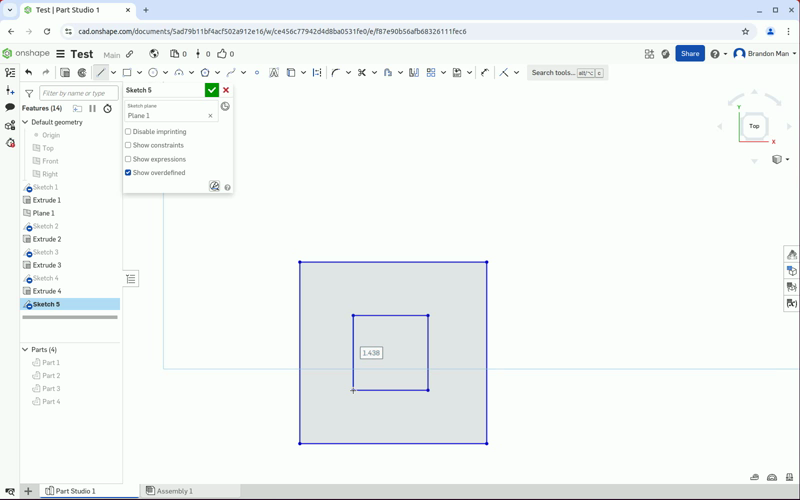
scroll(-6)
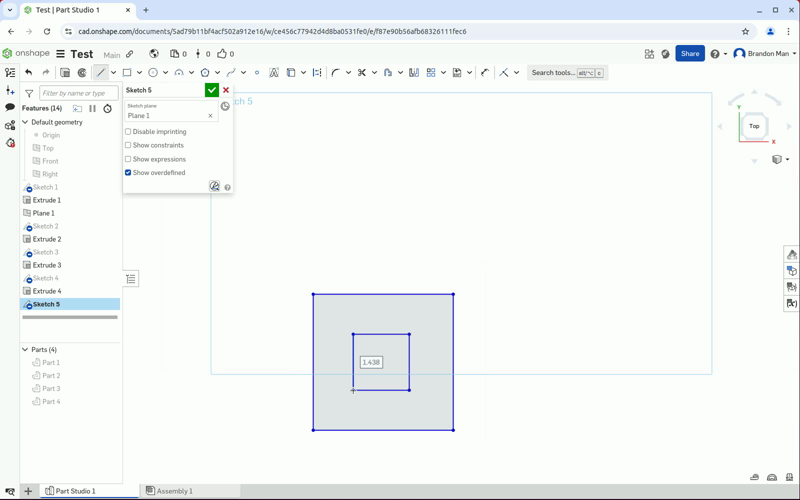
scroll(-6)
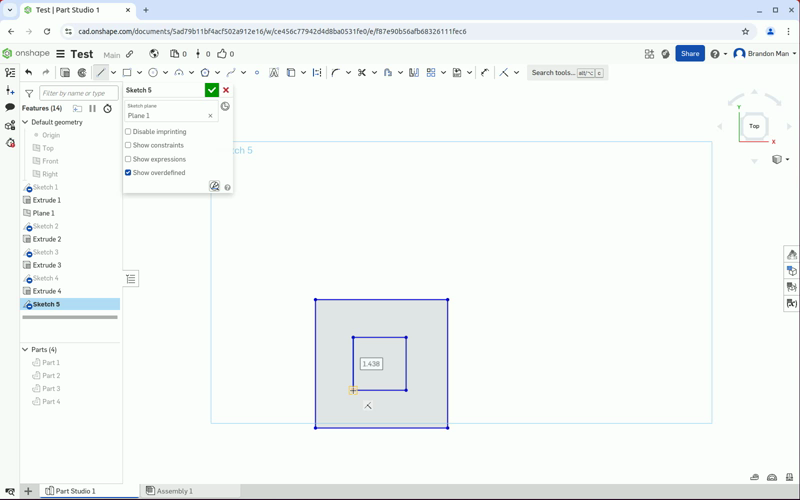
scroll(-6)
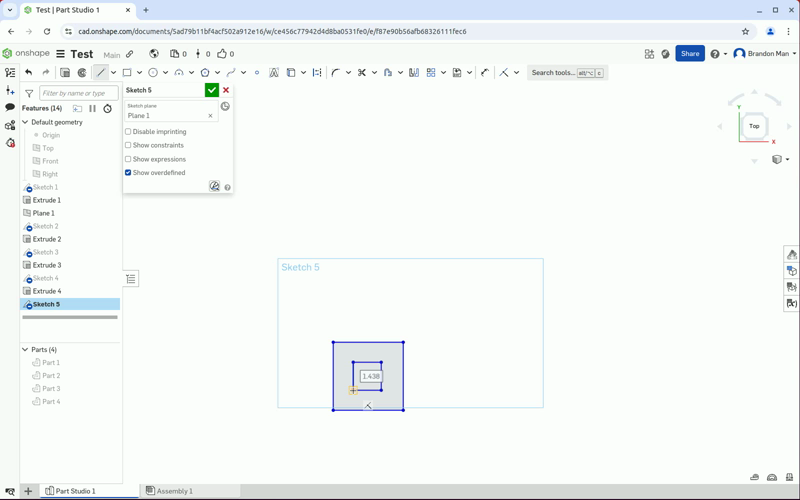
scroll(-6)
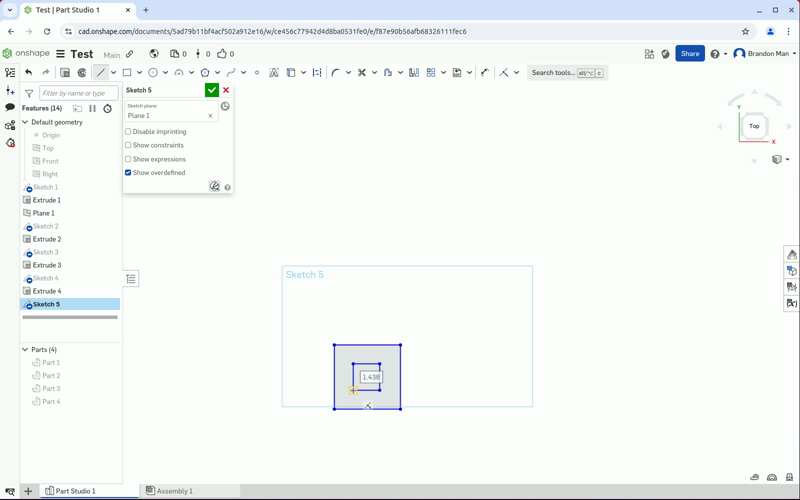
scroll(-6)
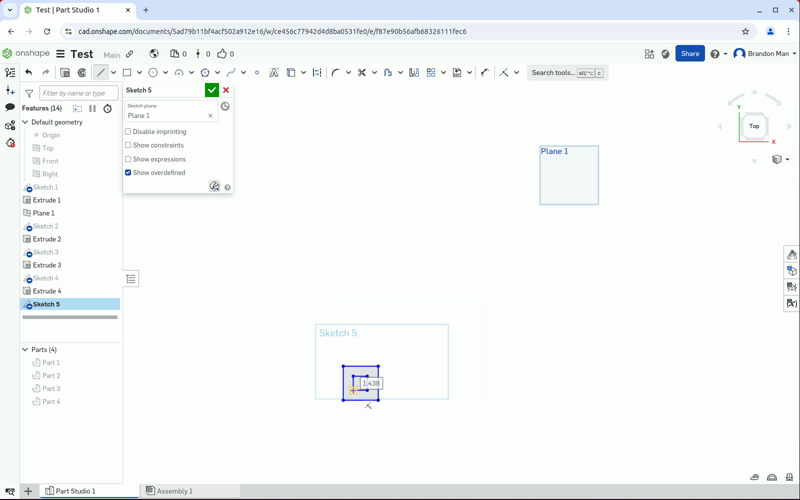
scroll(-6)
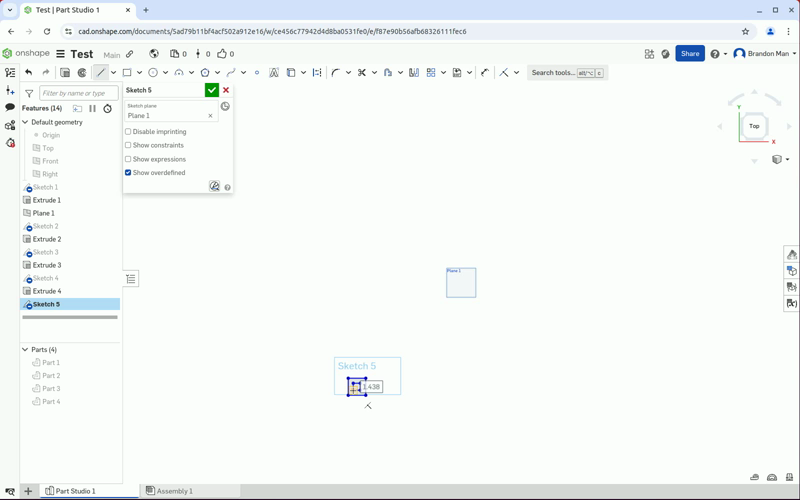
key(esc)
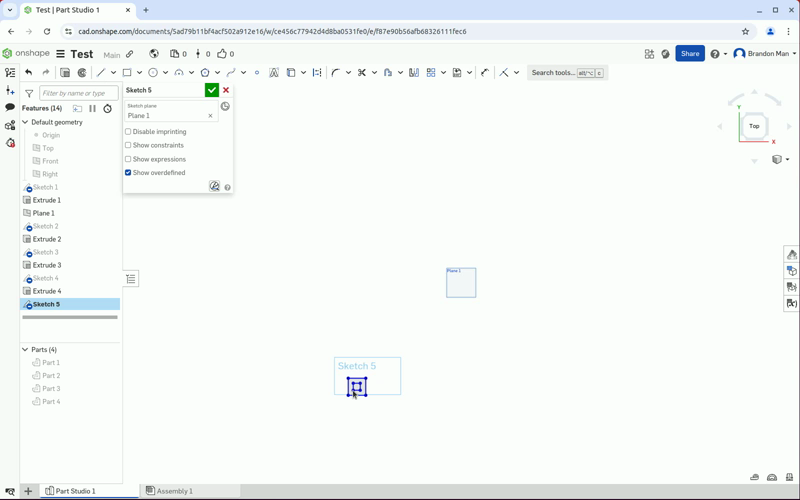
mouse_move(361, 383)
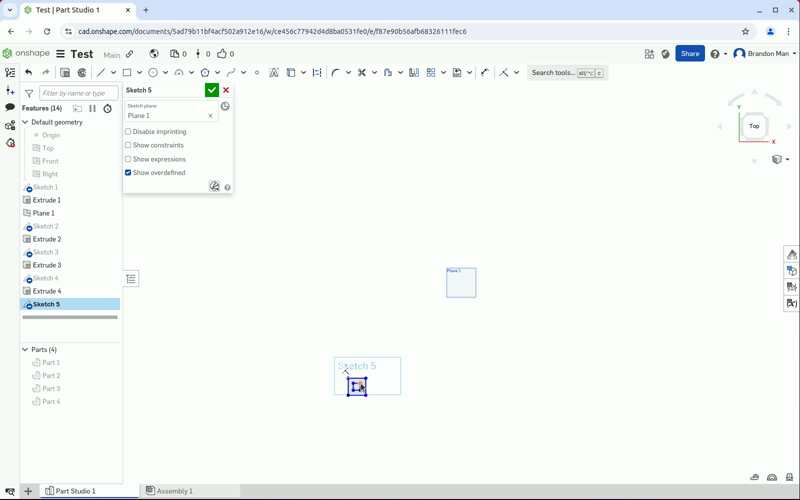
scroll(6)
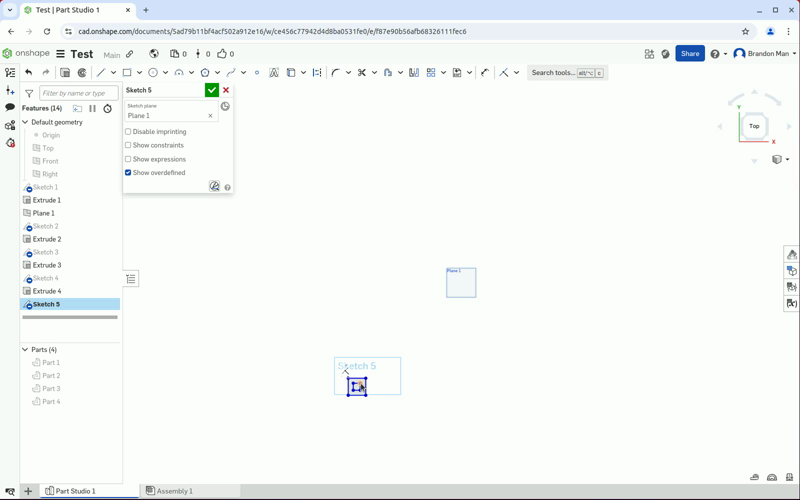
scroll(6)
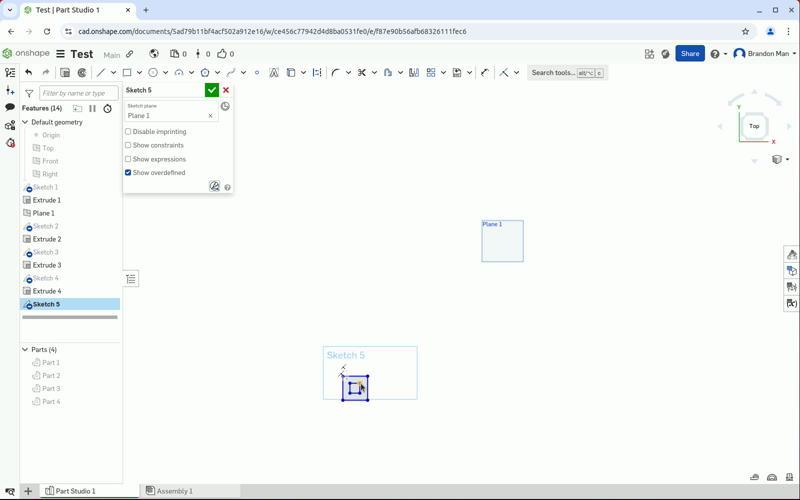
scroll(6)
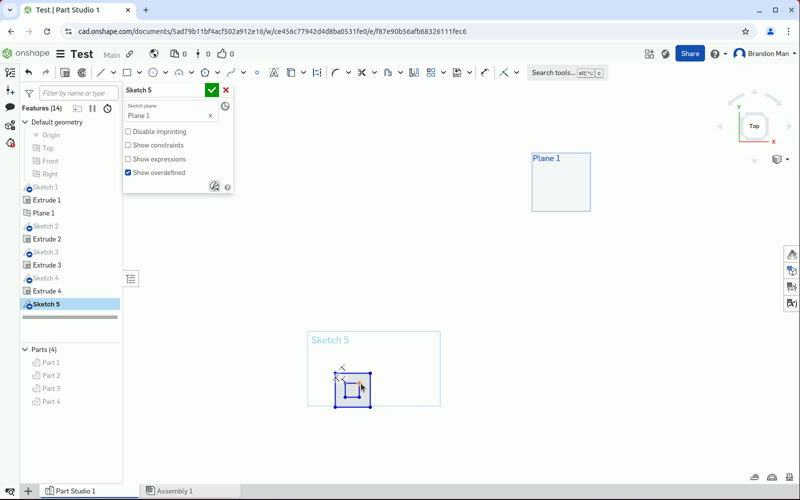
scroll(6)
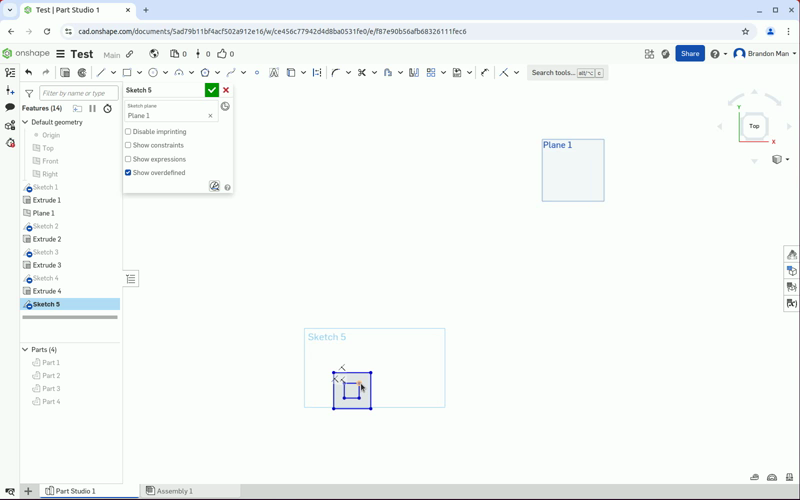
scroll(6)
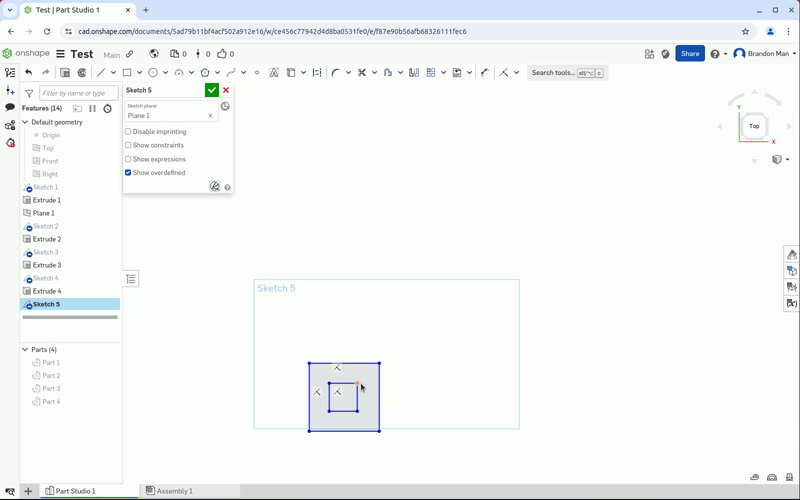
scroll(6)
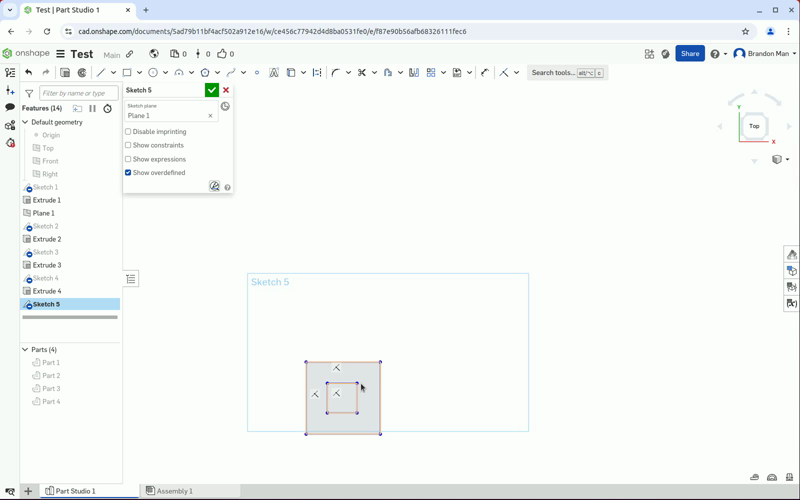
scroll(6)
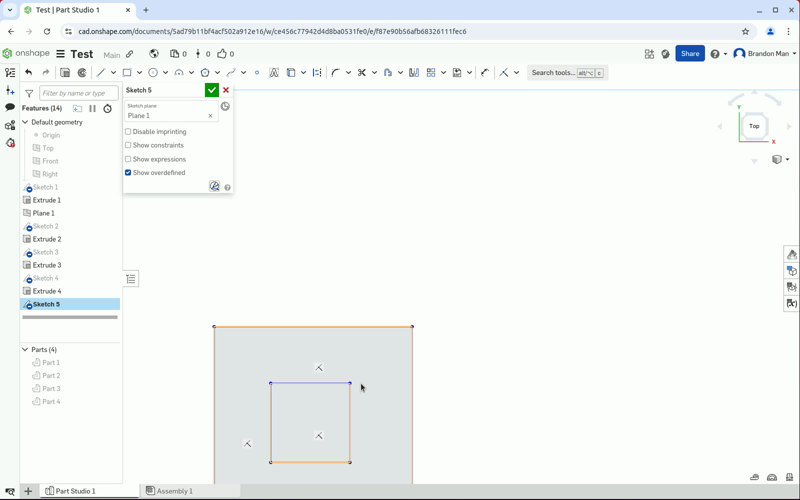
click(361, 383)
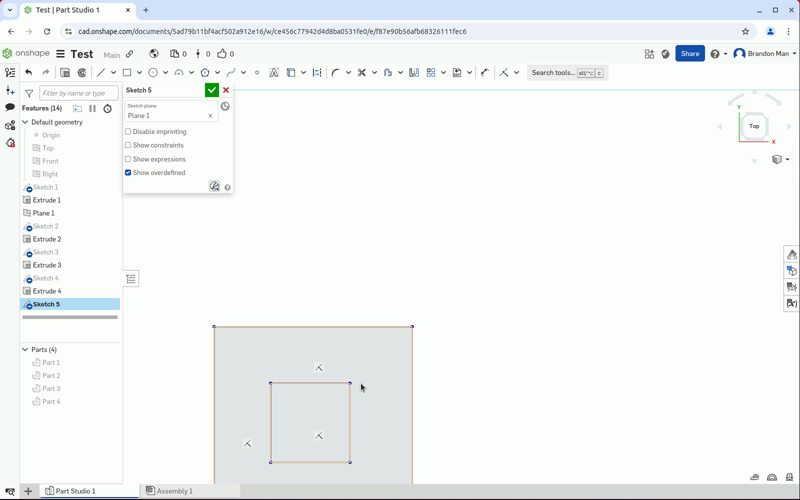
scroll(-6)
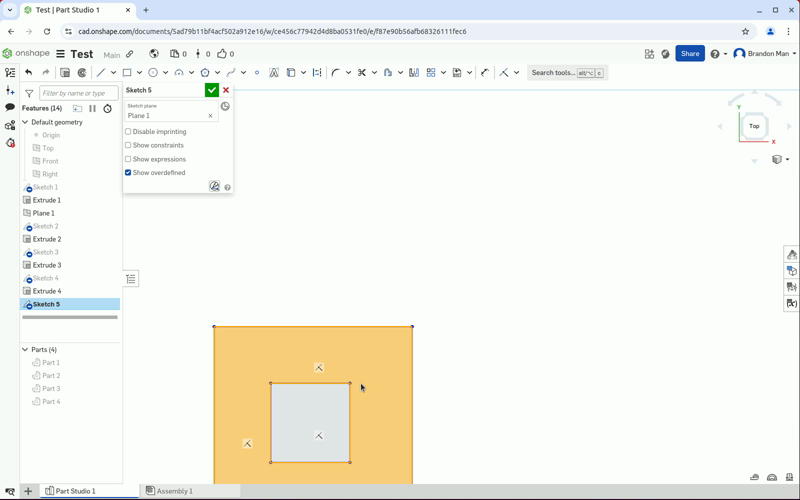
scroll(-6)
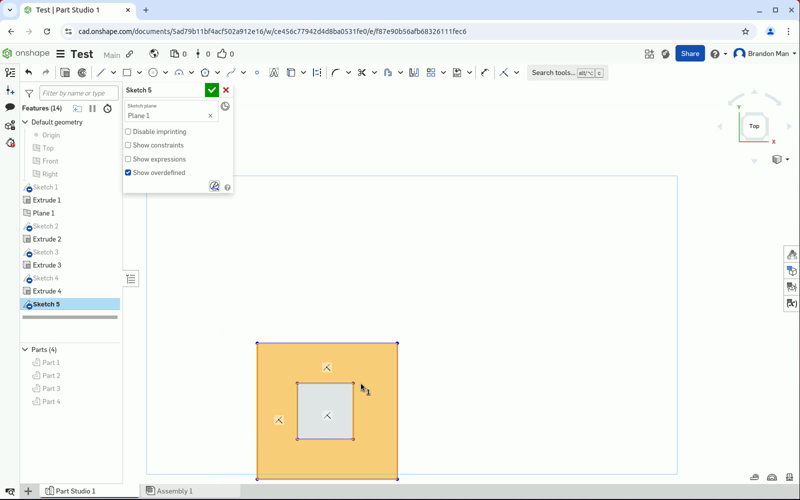
scroll(-6)
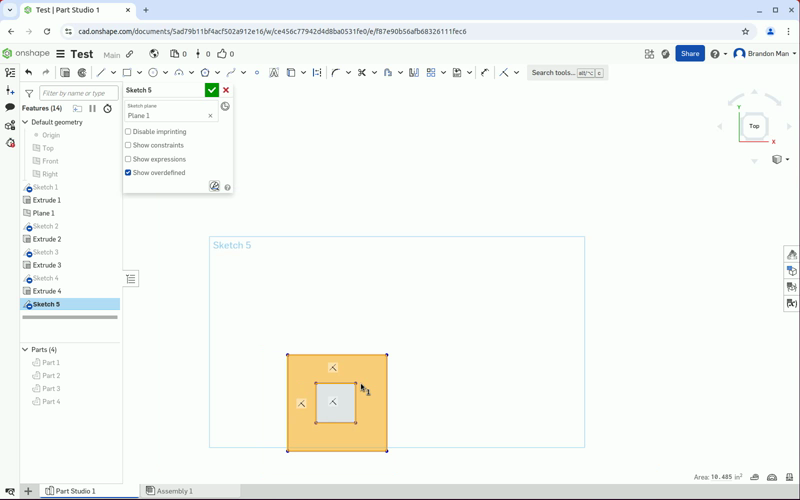
scroll(-6)
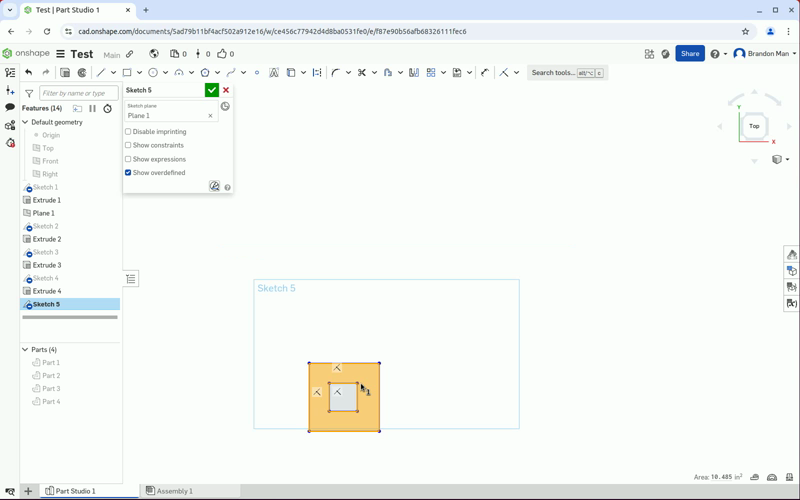
scroll(-6)
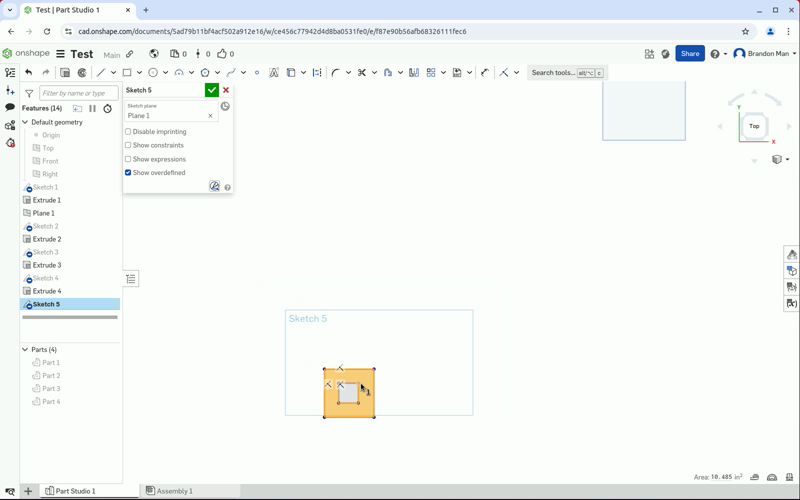
scroll(-6)
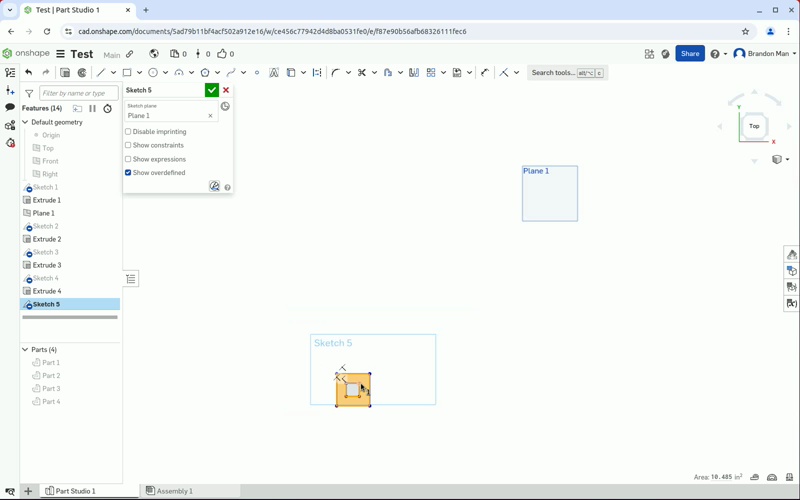
scroll(-6)
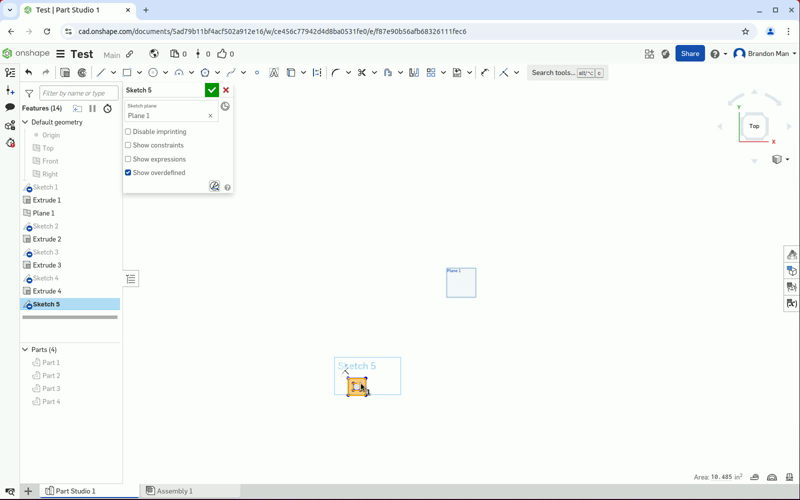
mouse_move(73, 352)
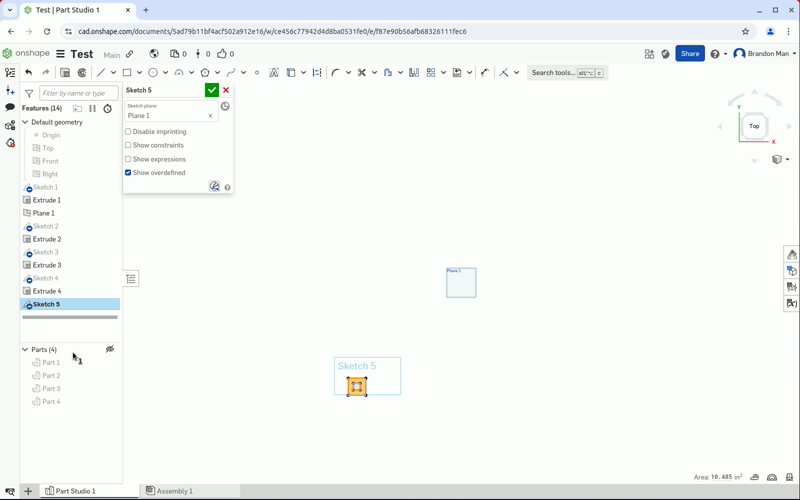
key(shift+y)
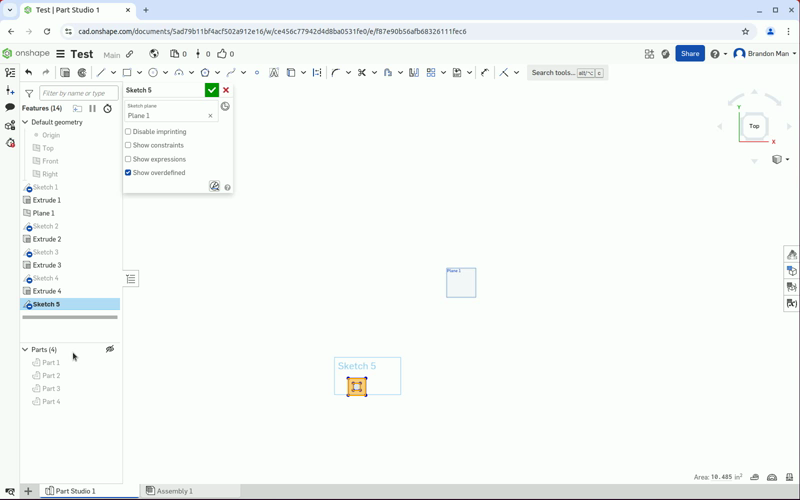
key(shift+e)
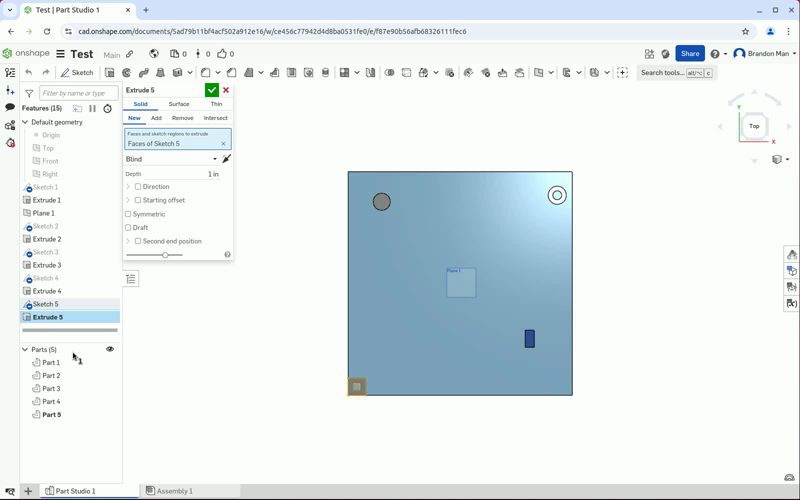
mouse_move(143, 106)
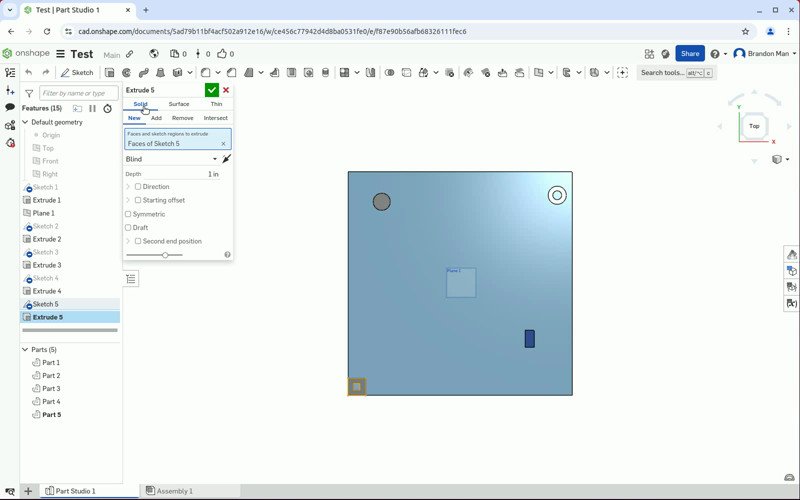
click(143, 106)
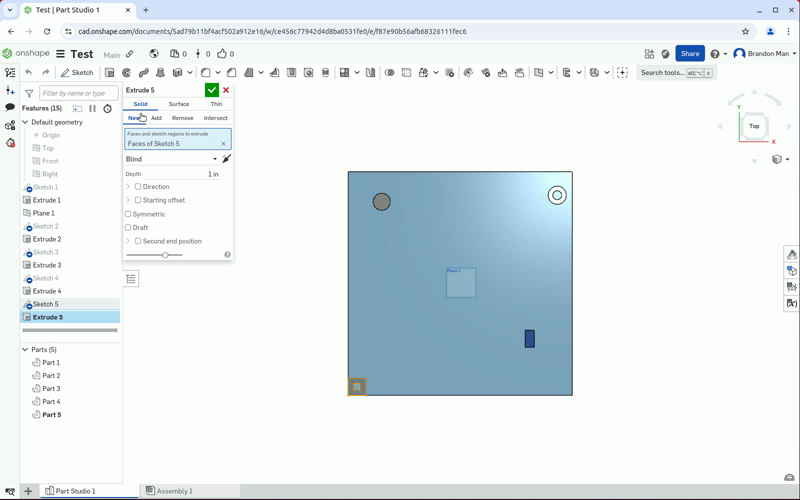
mouse_move(137, 120)
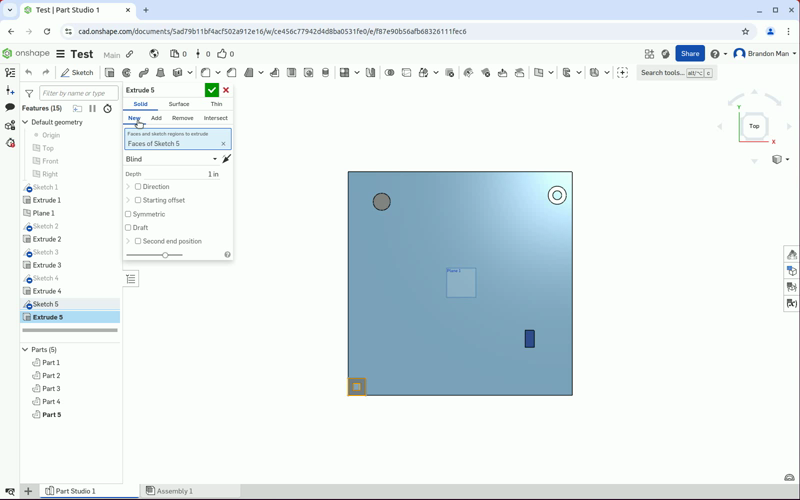
click(137, 120)
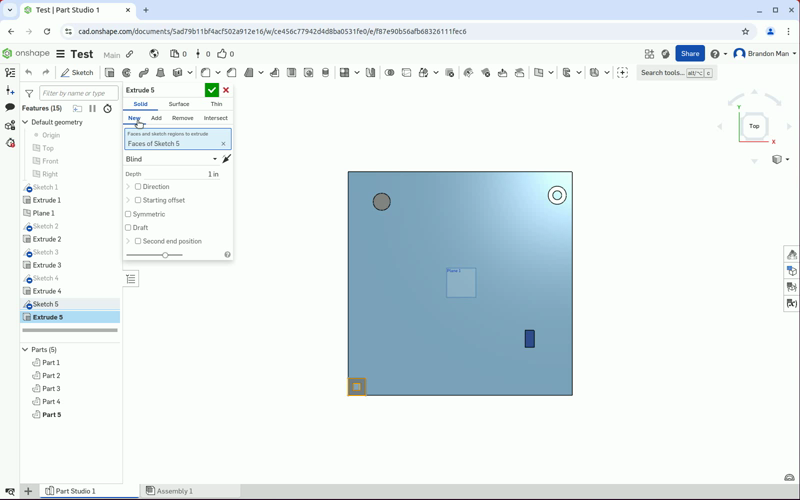
key(tab, 4)
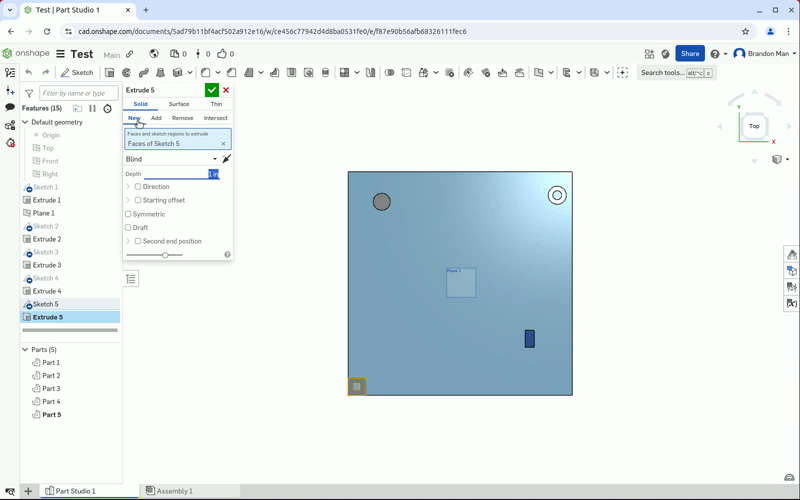
text(5.055)
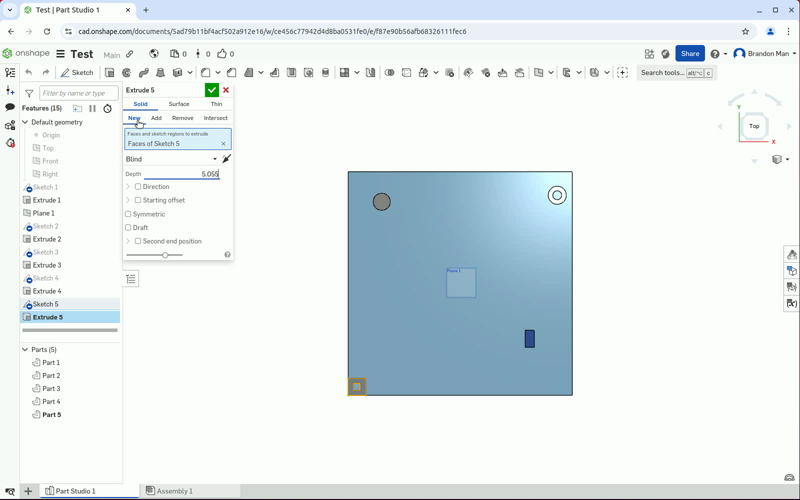
key(enter)
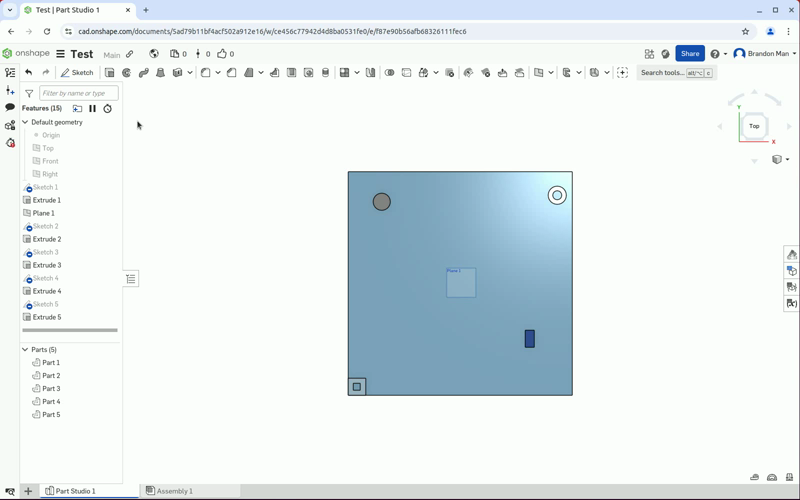
key(shift+h)
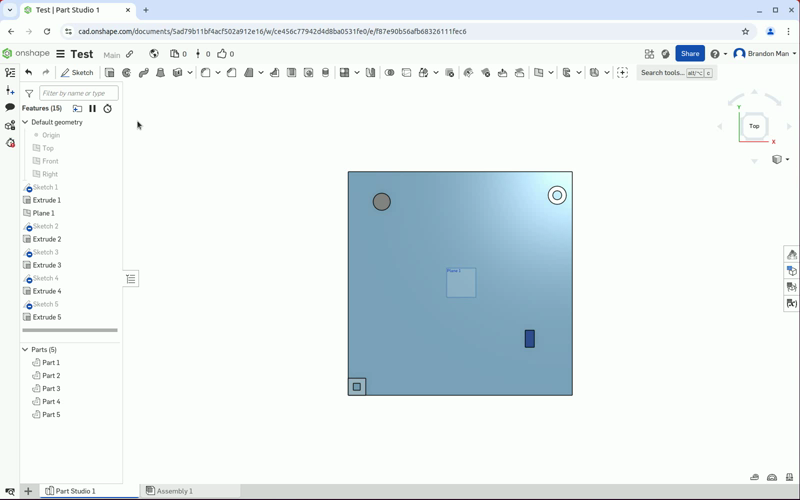
key(shift+h)
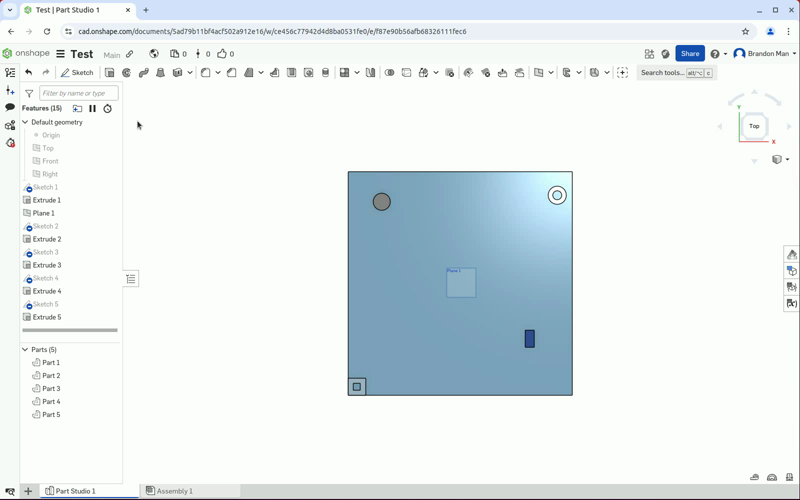
mouse_move(73, 189)
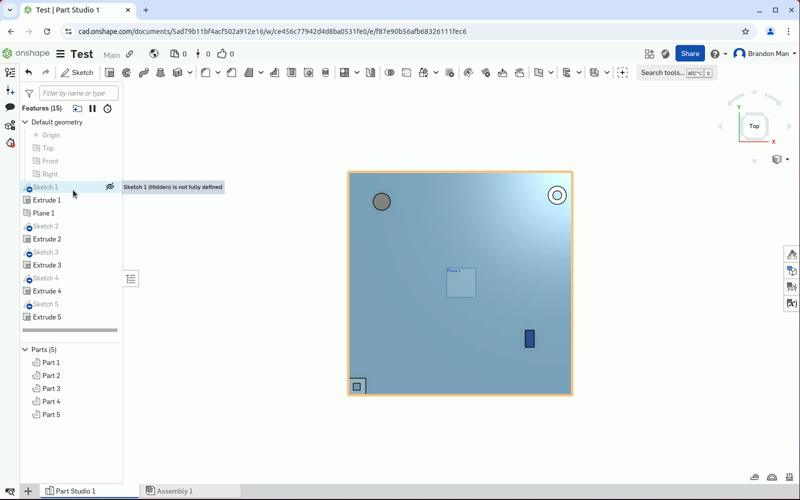
click(73, 189)
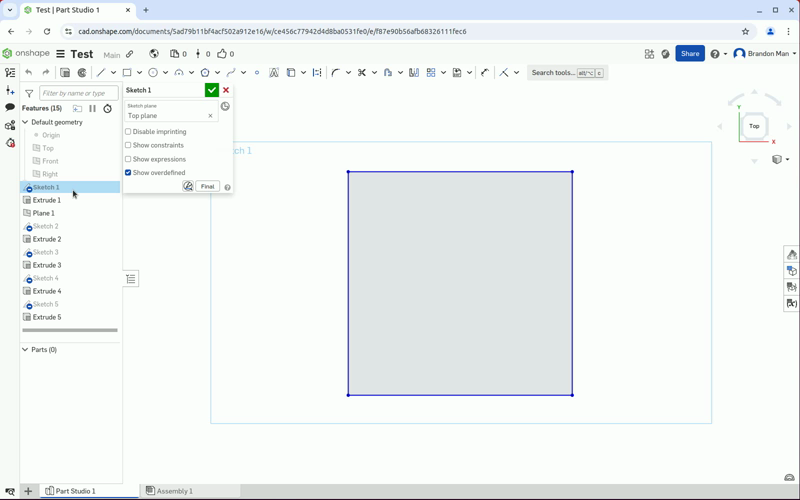
mouse_move(229, 92)
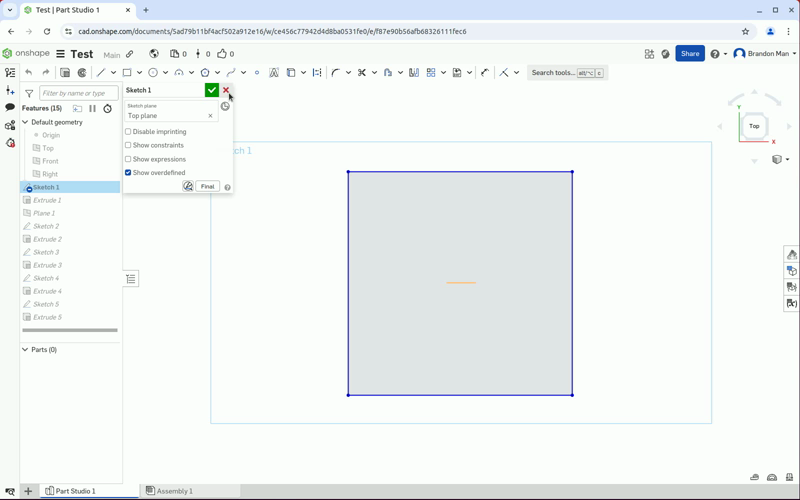
click(229, 92)
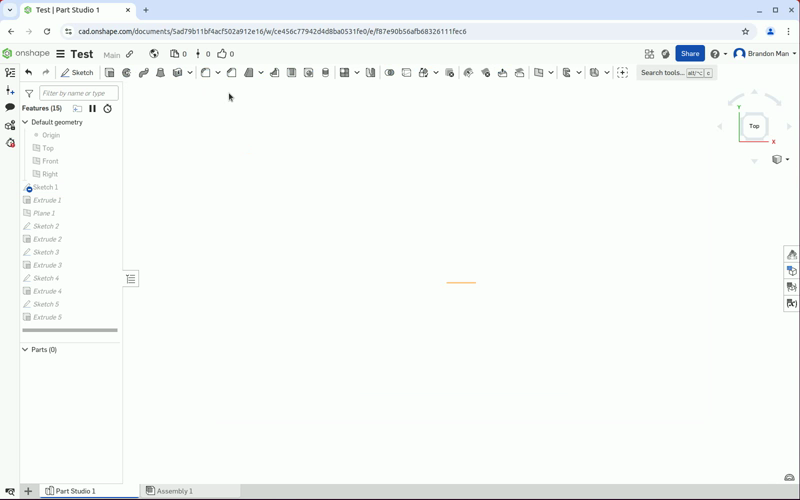
key(shift+s)
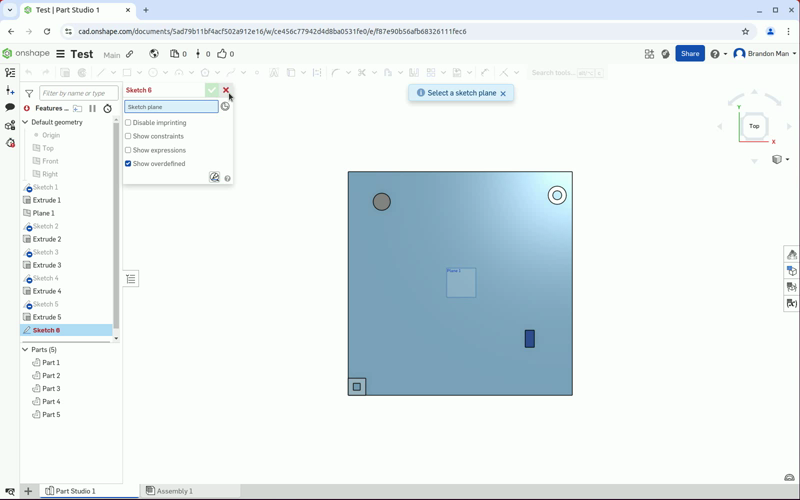
mouse_move(69, 215)
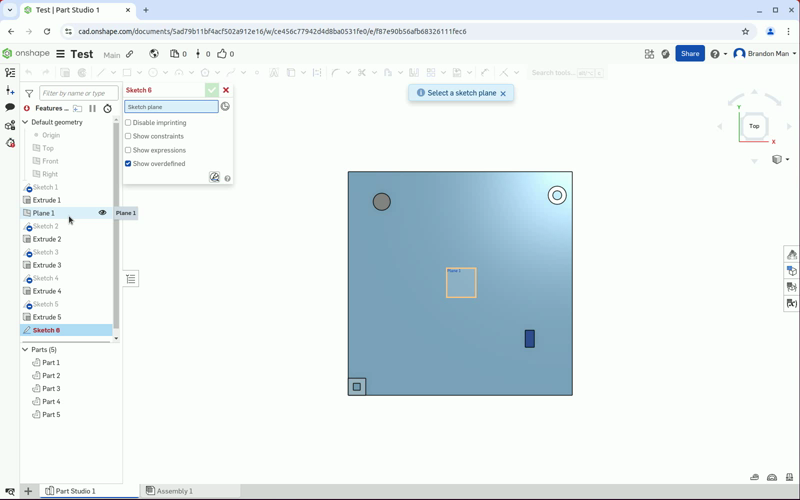
click(69, 215)
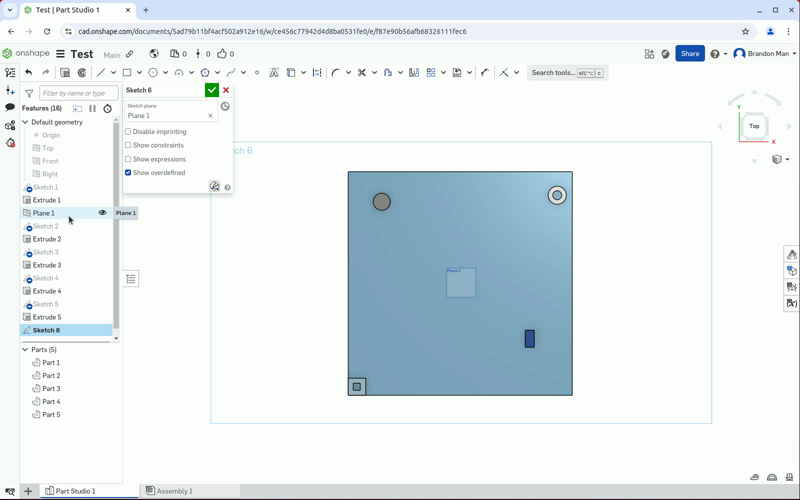
mouse_move(73, 352)
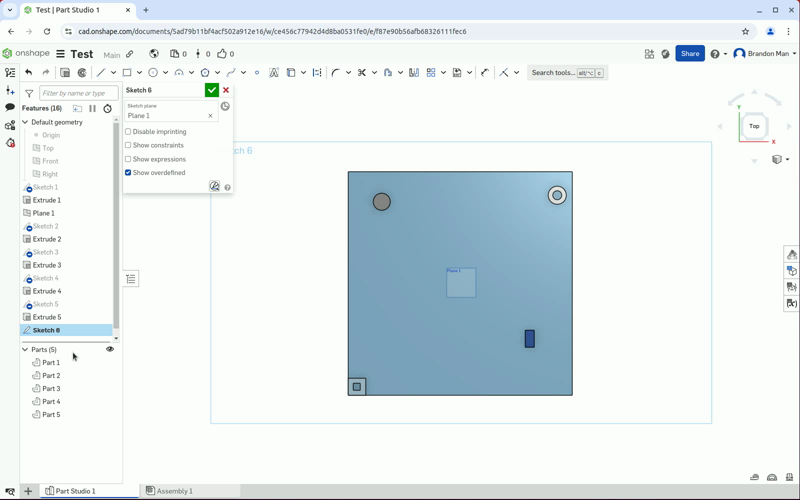
key(y)
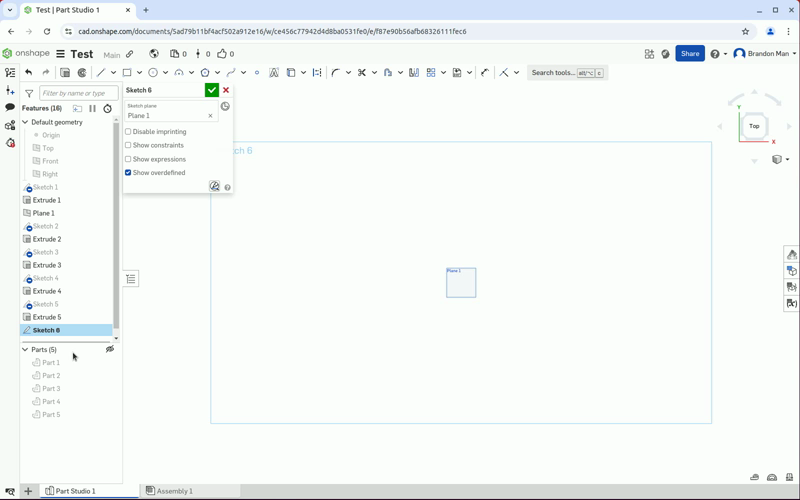
key(l)
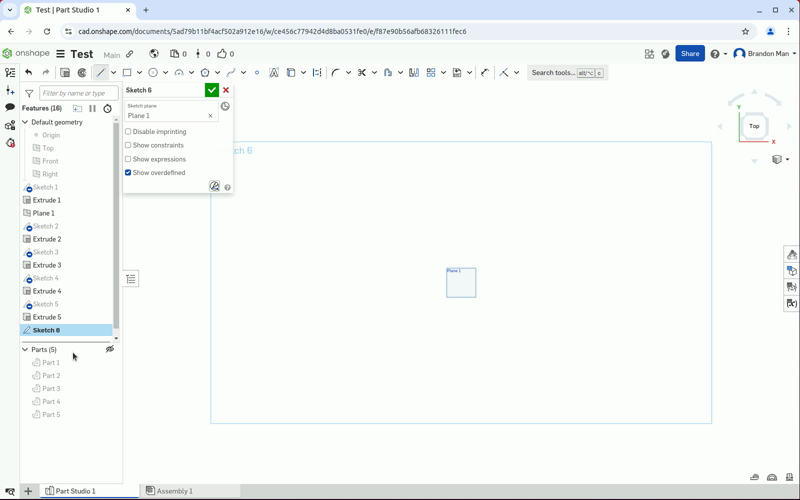
key_down(shift)
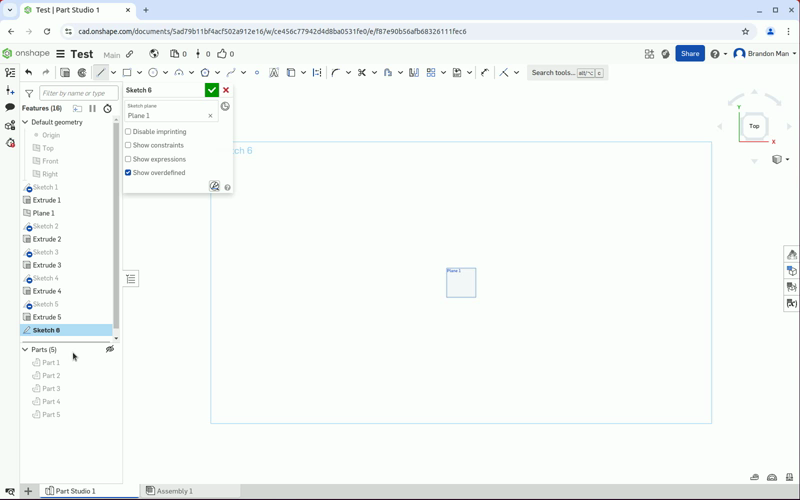
mouse_move(404, 347)
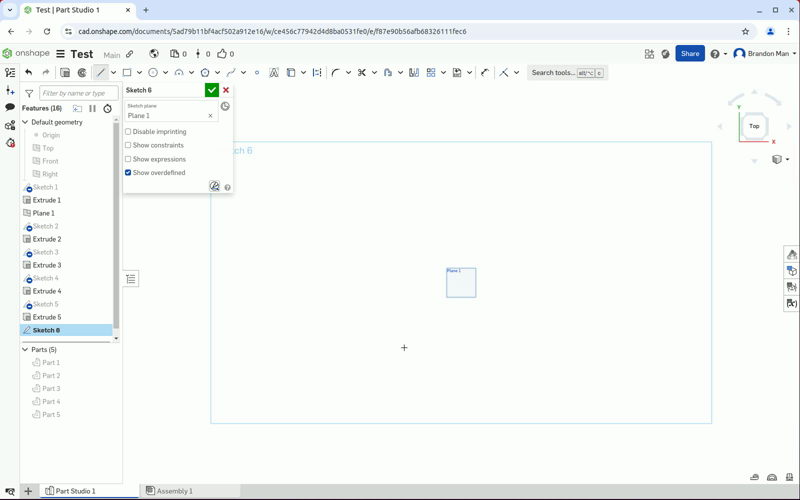
click(404, 347)
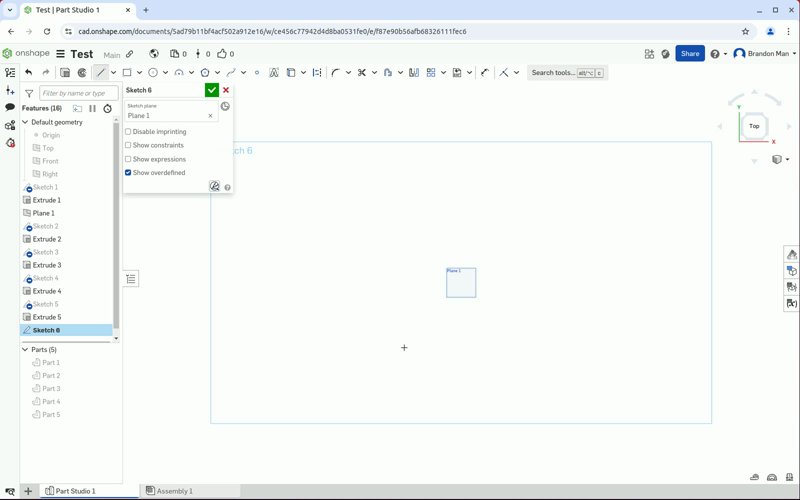
key_up(shift)
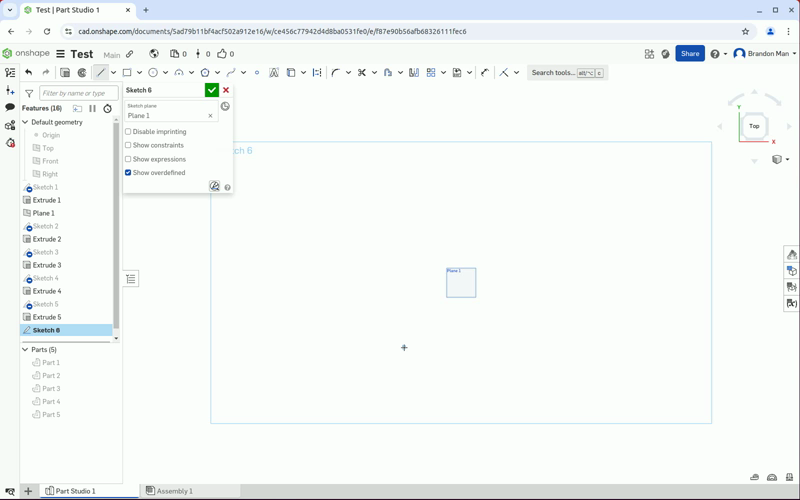
key_down(shift)
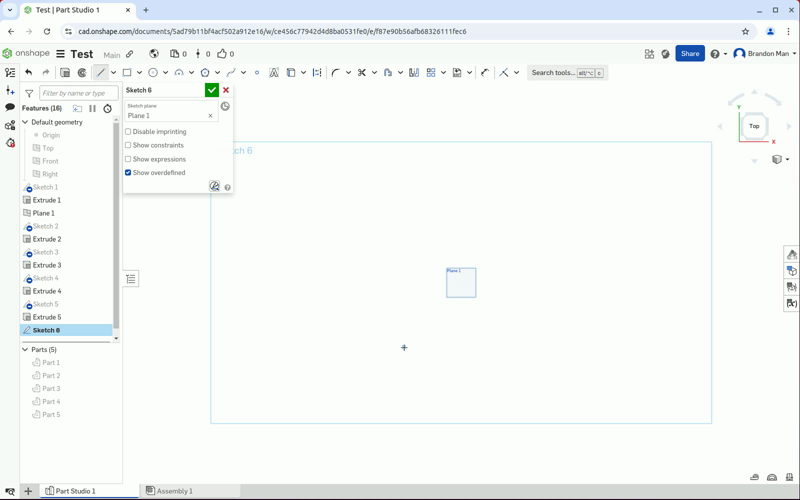
mouse_move(516, 347)
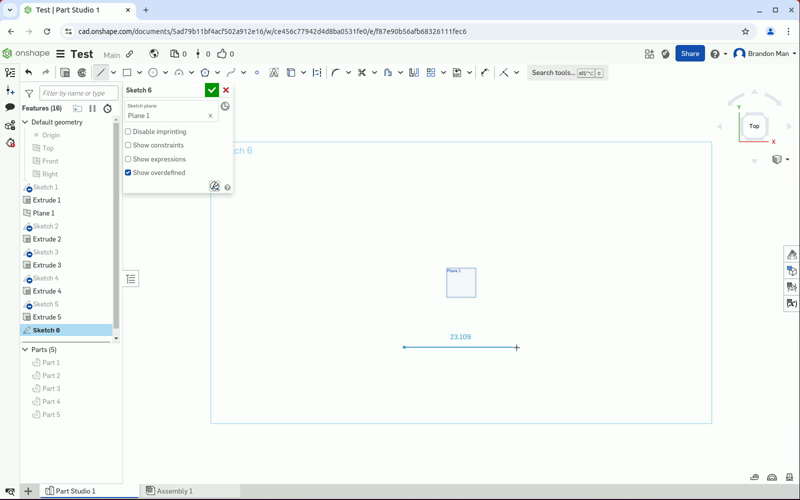
click(516, 347)
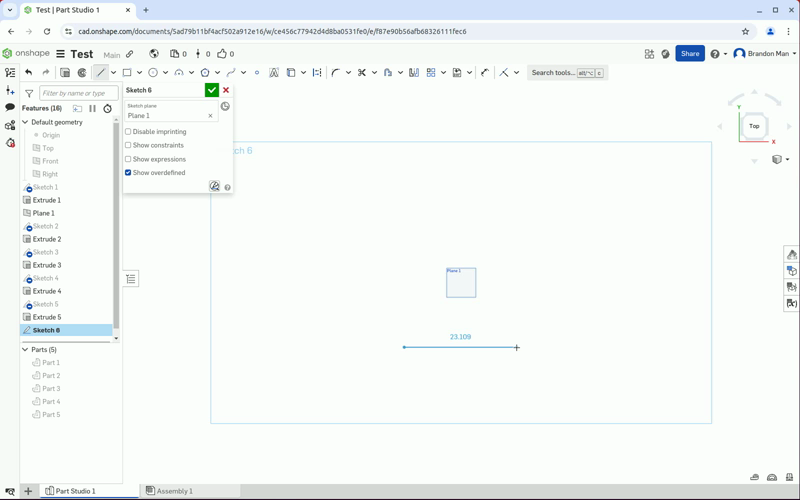
key_up(shift)
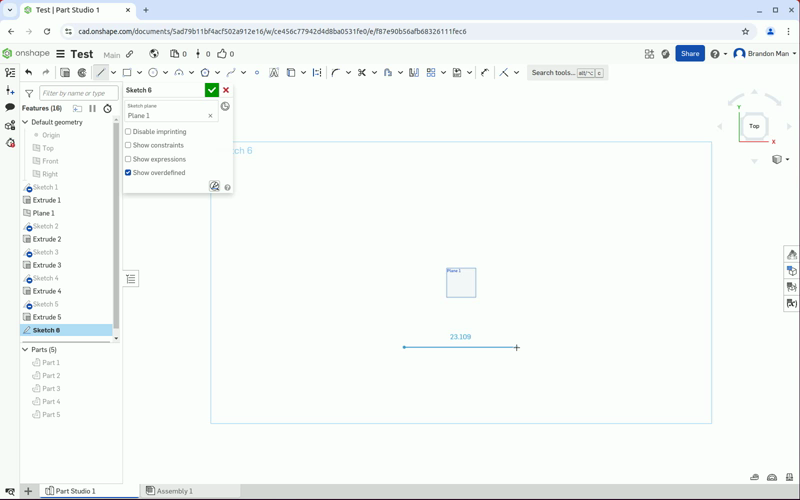
key_down(shift)
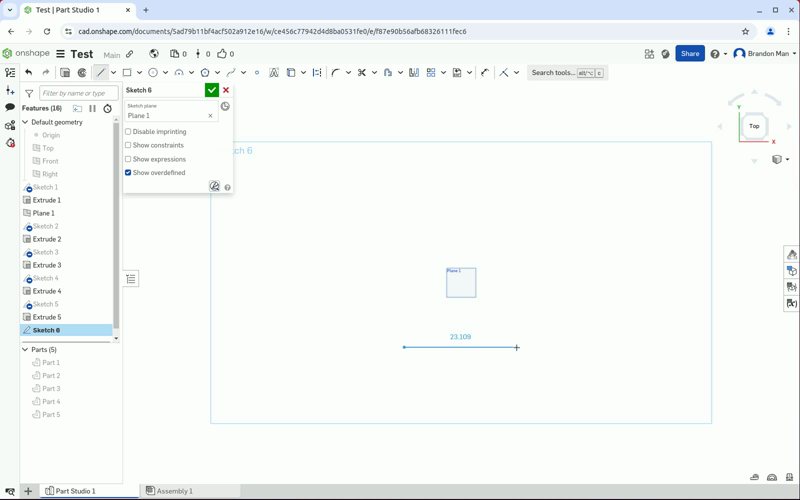
mouse_move(516, 218)
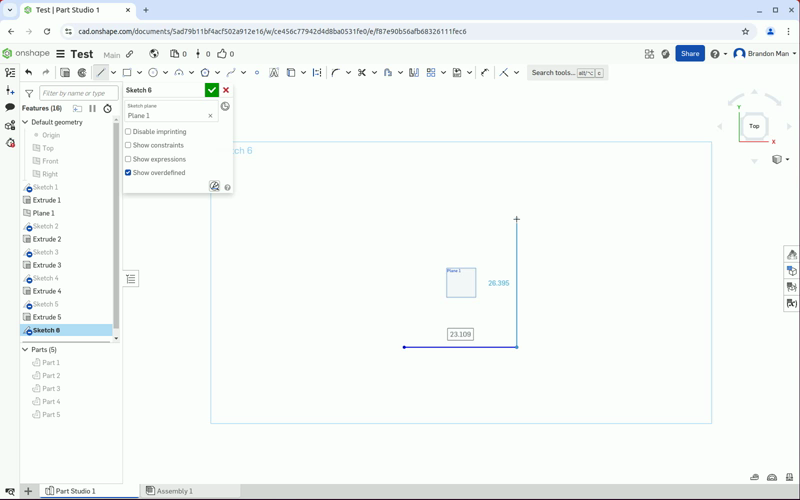
click(516, 218)
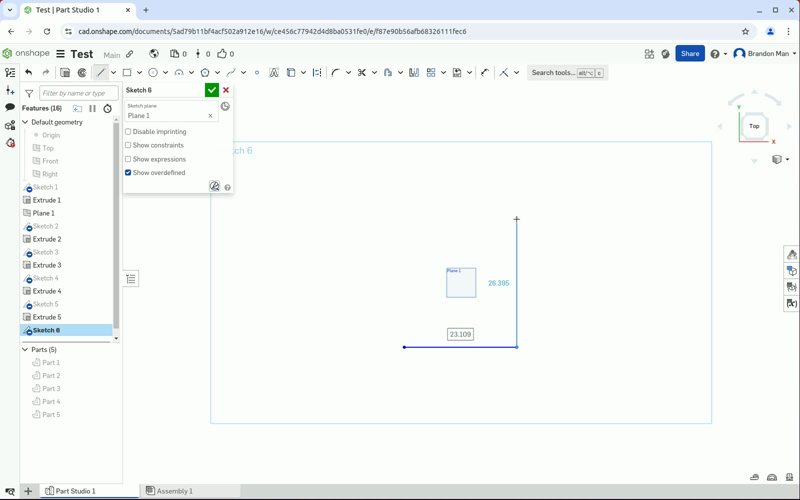
key_up(shift)
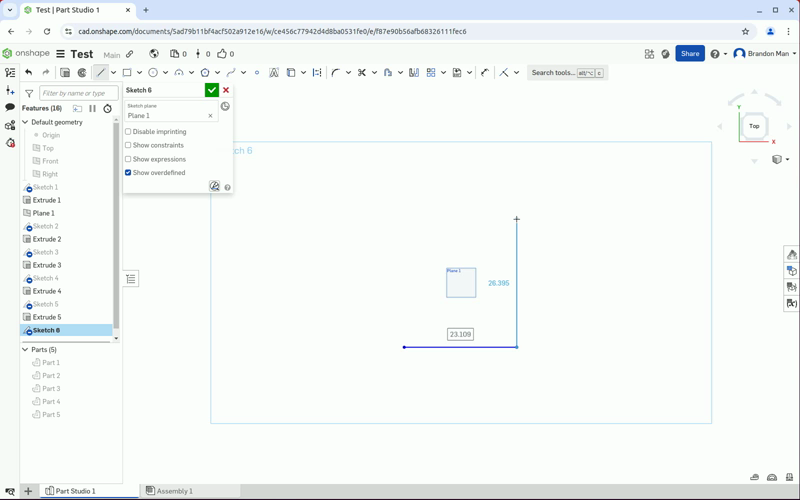
key_down(shift)
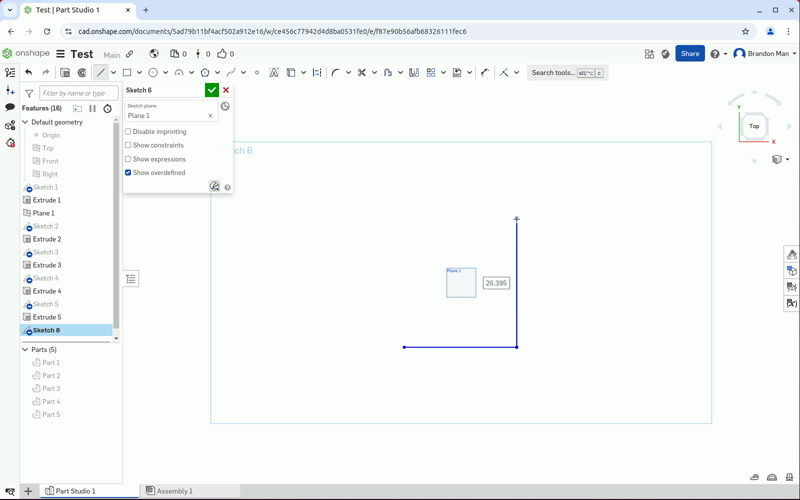
mouse_move(404, 218)
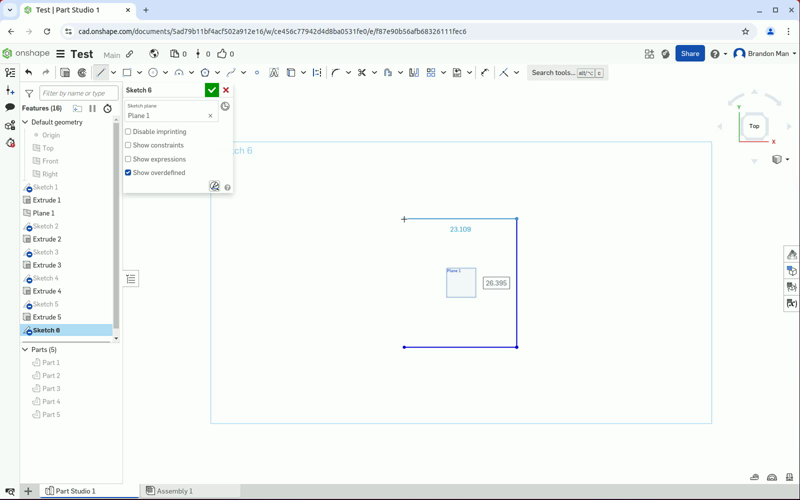
click(404, 218)
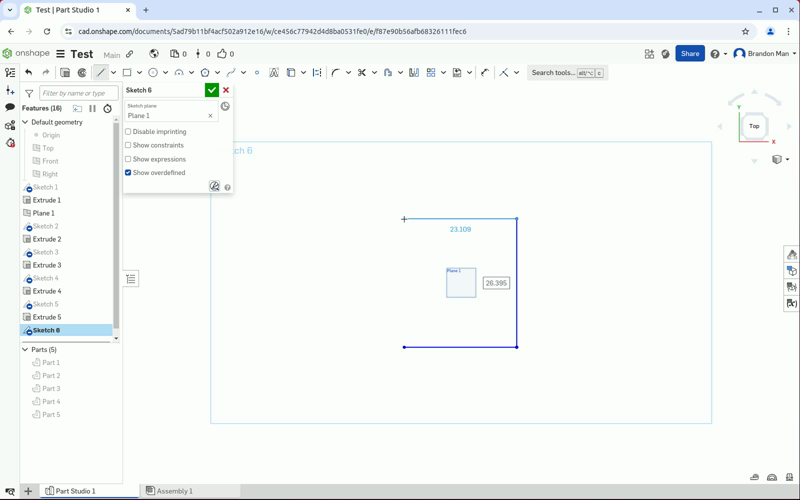
key_up(shift)
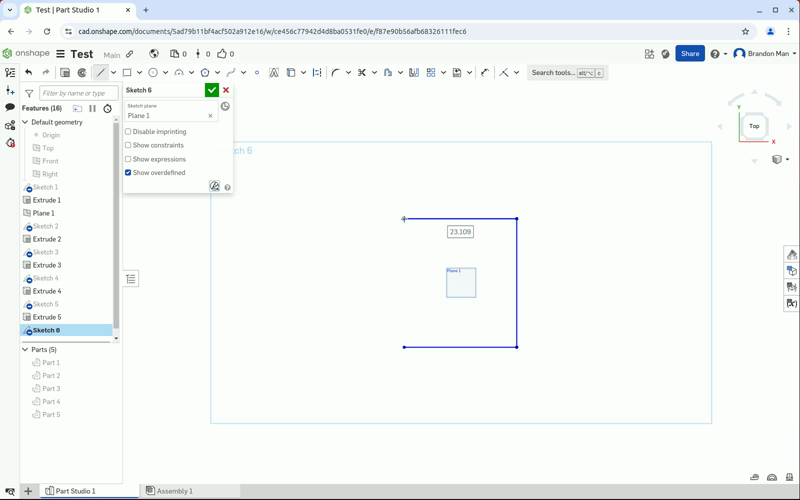
key_down(shift)
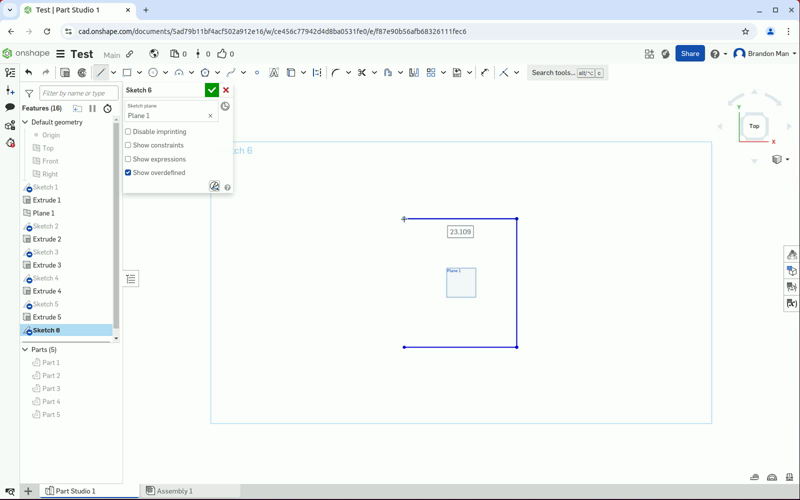
mouse_move(404, 347)
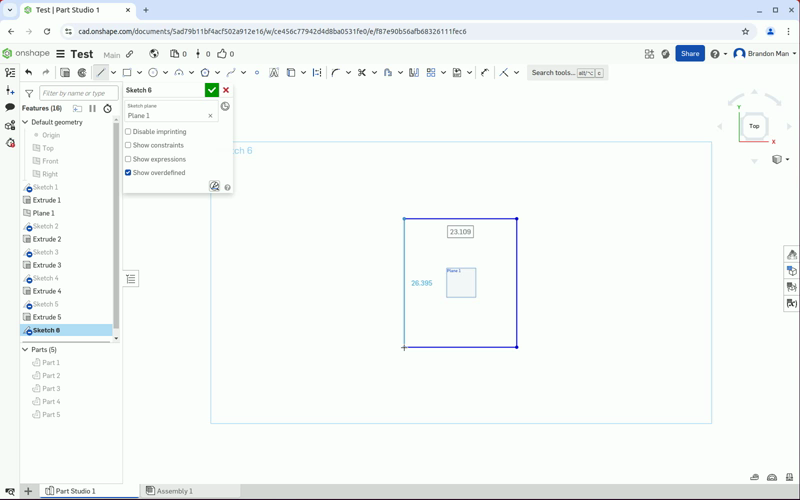
key_up(shift)
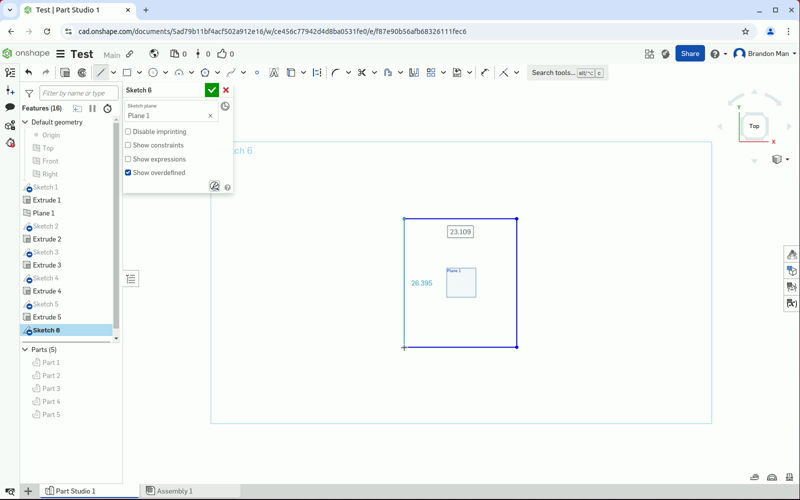
click(404, 347)
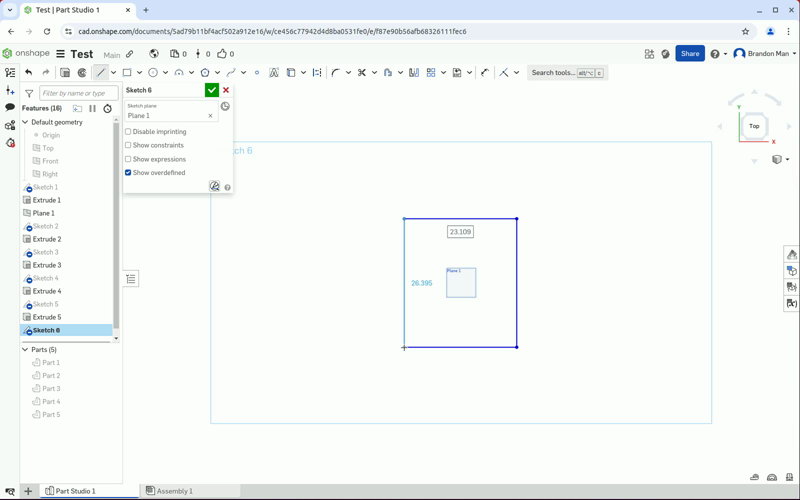
key(esc)
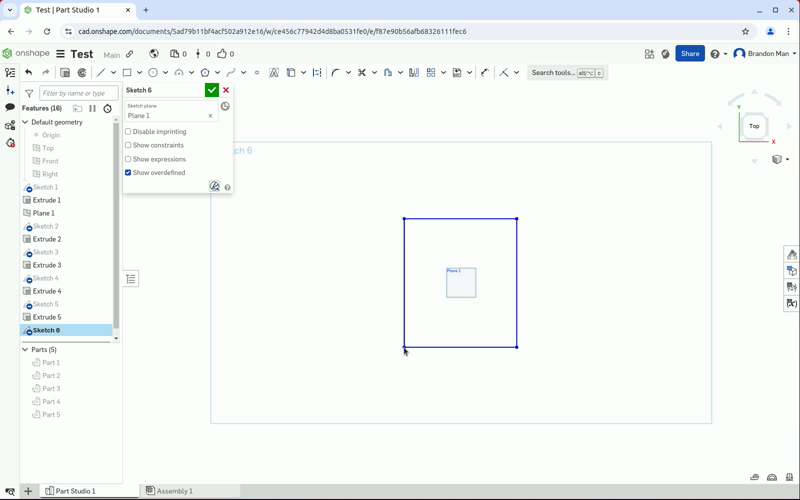
mouse_move(500, 237)
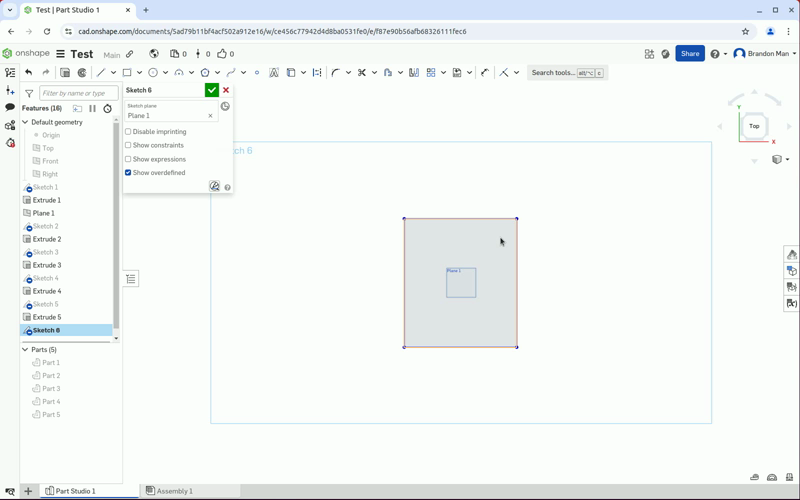
click(500, 237)
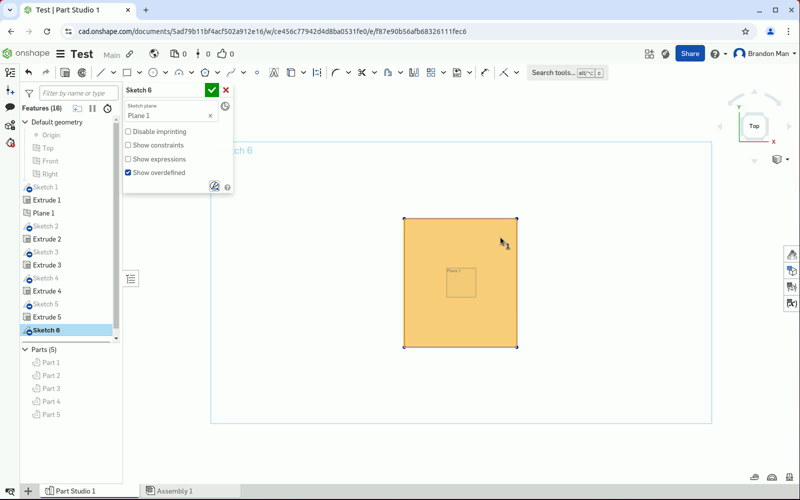
mouse_move(73, 352)
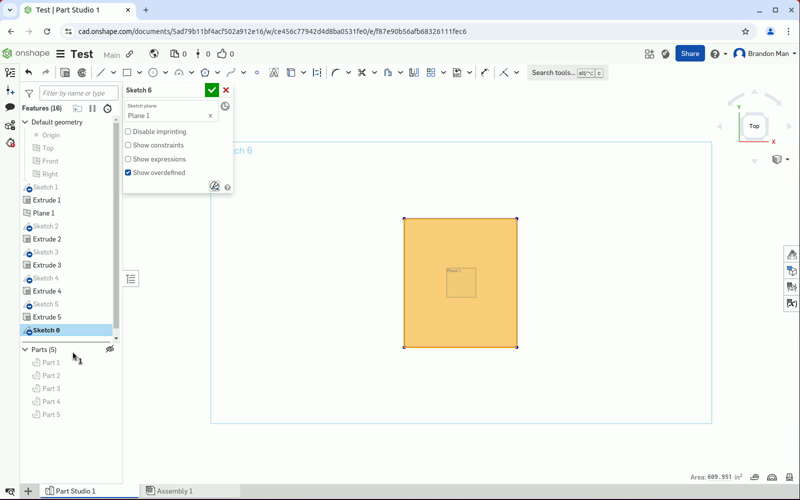
key(shift+y)
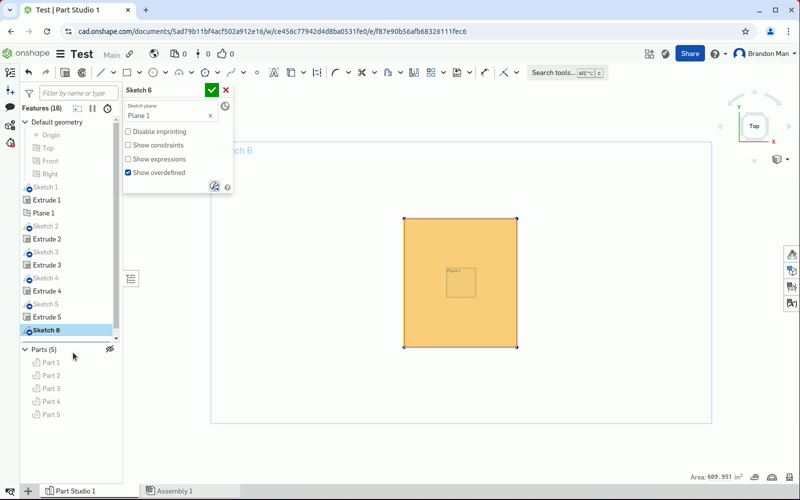
key(shift+e)
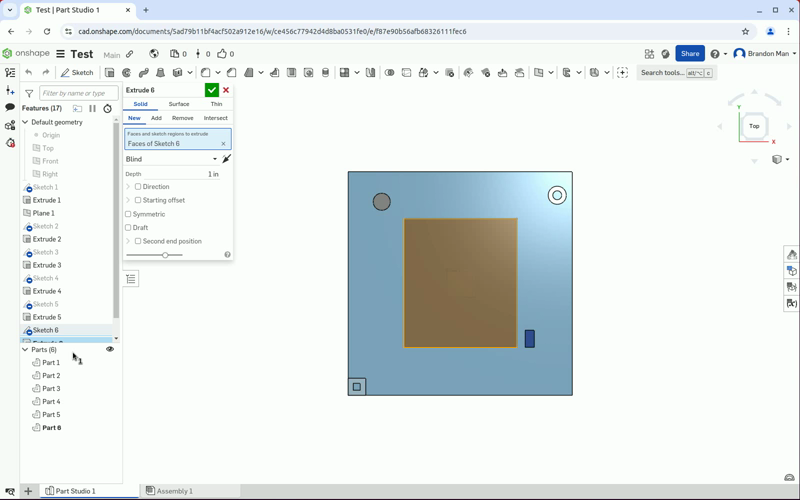
mouse_move(143, 106)
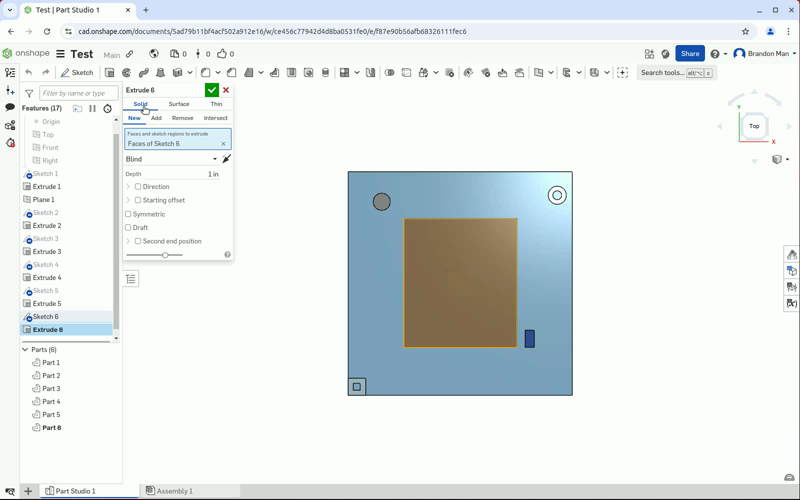
click(143, 106)
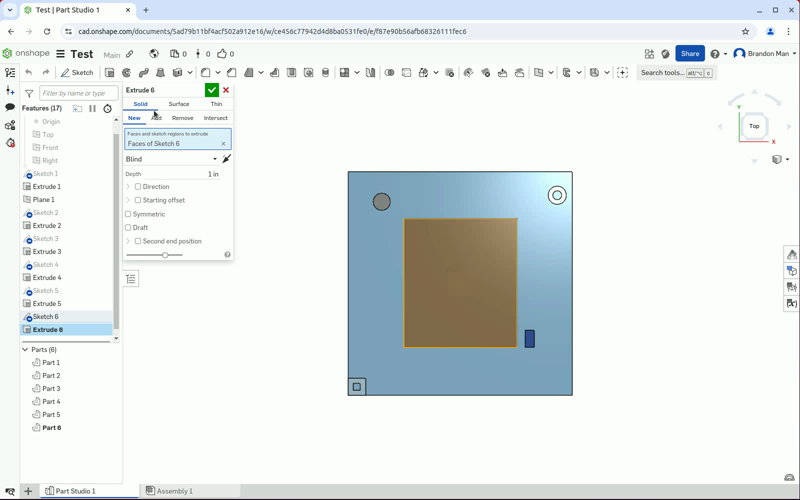
mouse_move(186, 120)
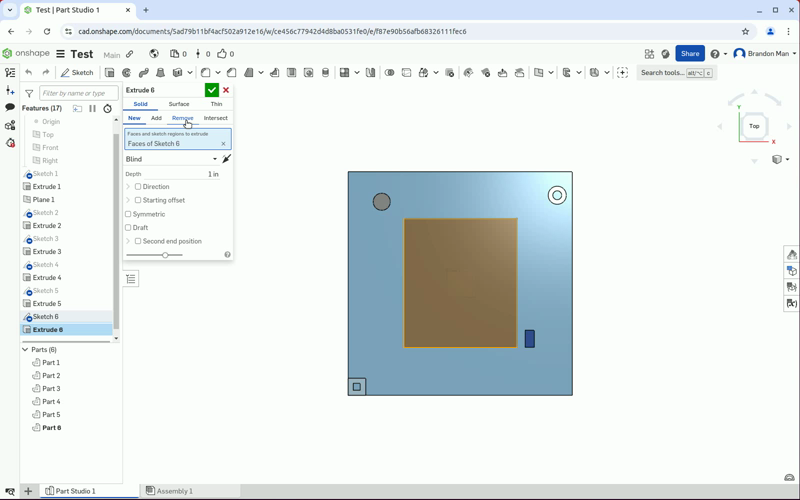
click(186, 120)
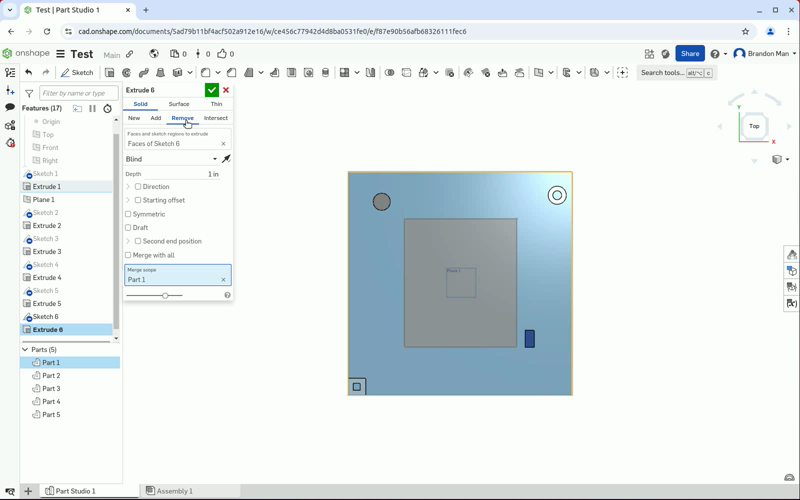
key(tab, 4)
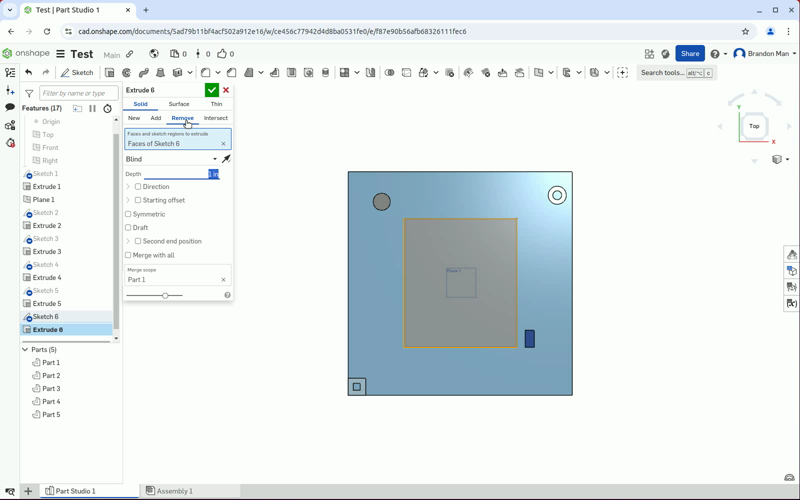
text(8.184)
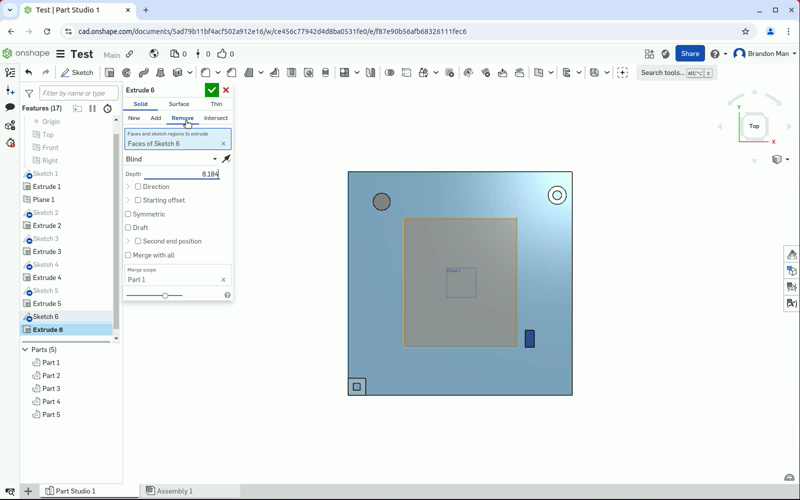
key(tab, 6)
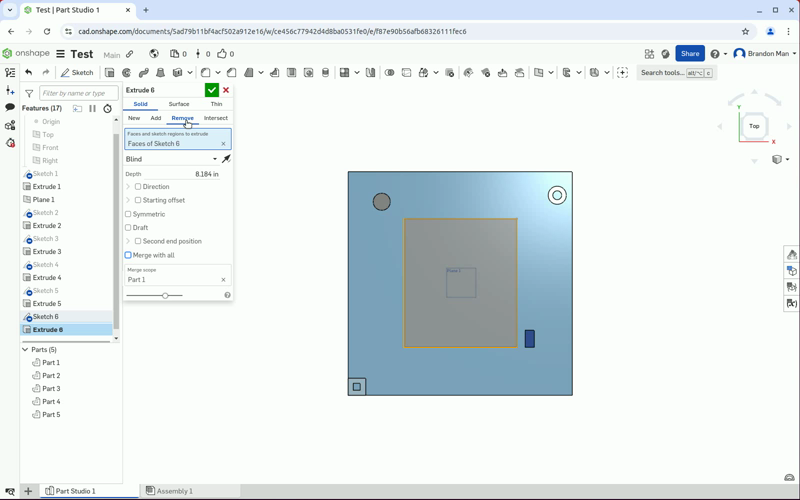
key(space)
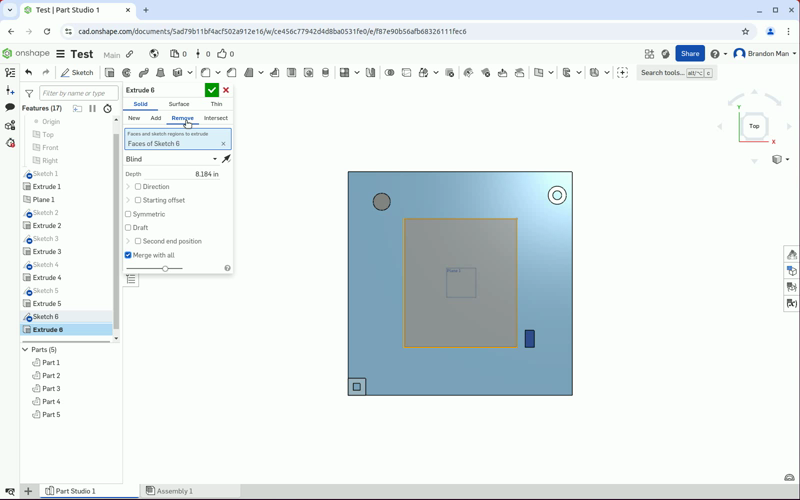
key(enter)
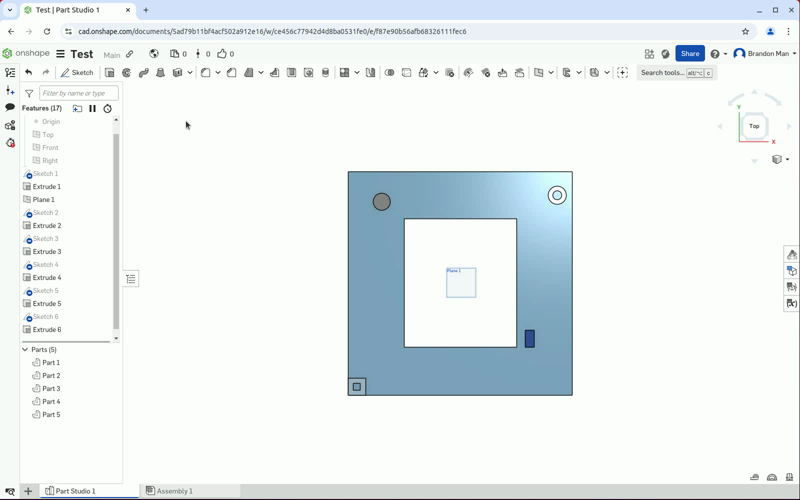
key(shift+h)
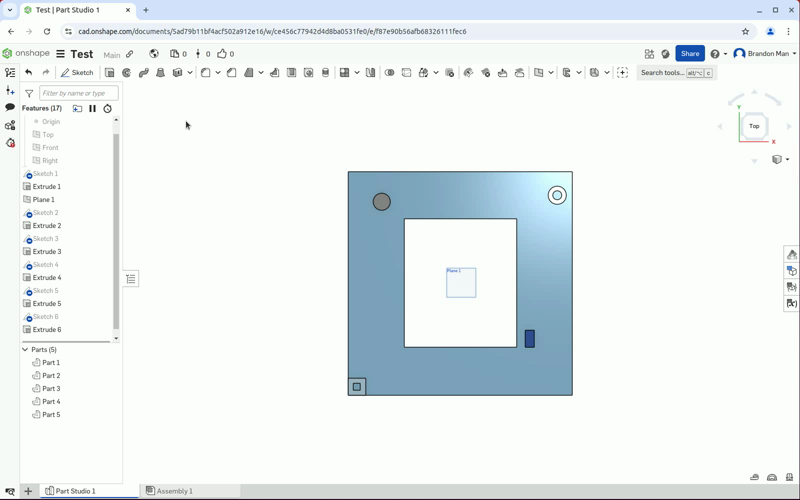
key(shift+h)
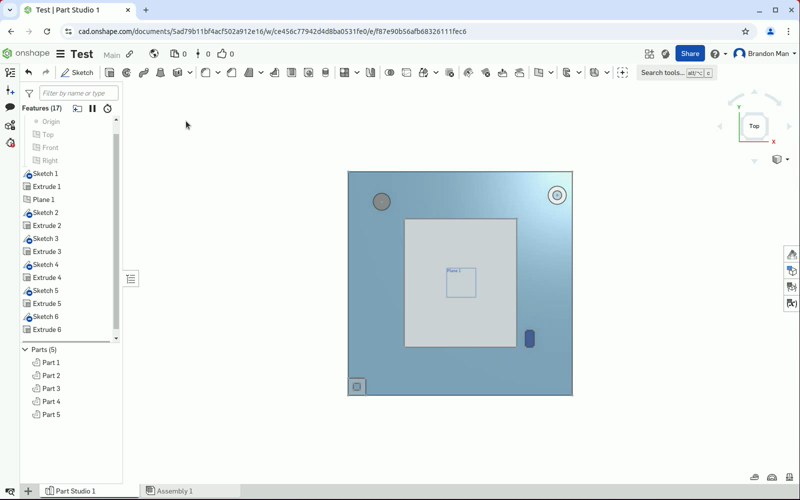
key(shift+7)
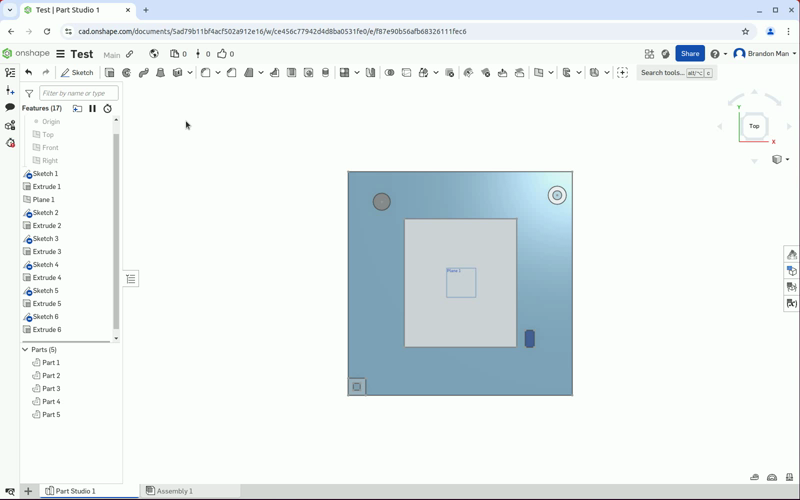
key(up, 3)
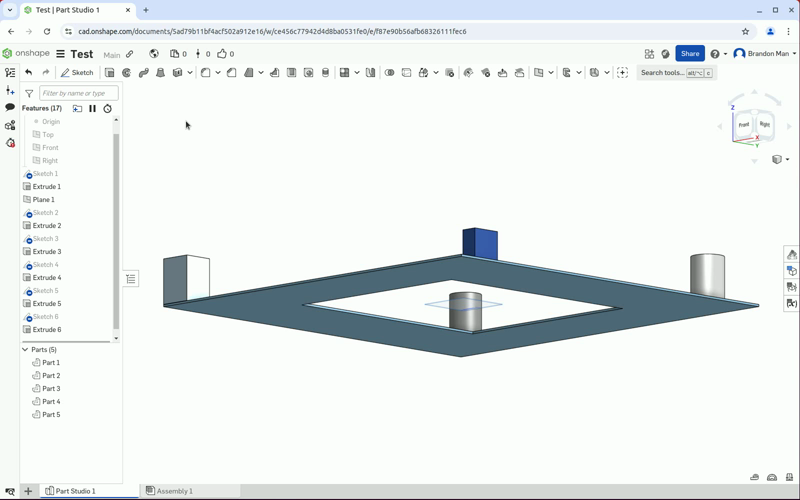
key(left, 3)
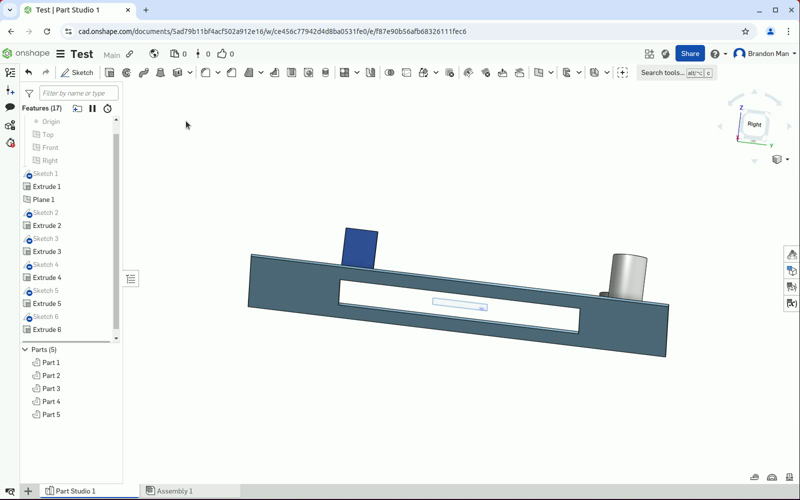
key(right, 3)
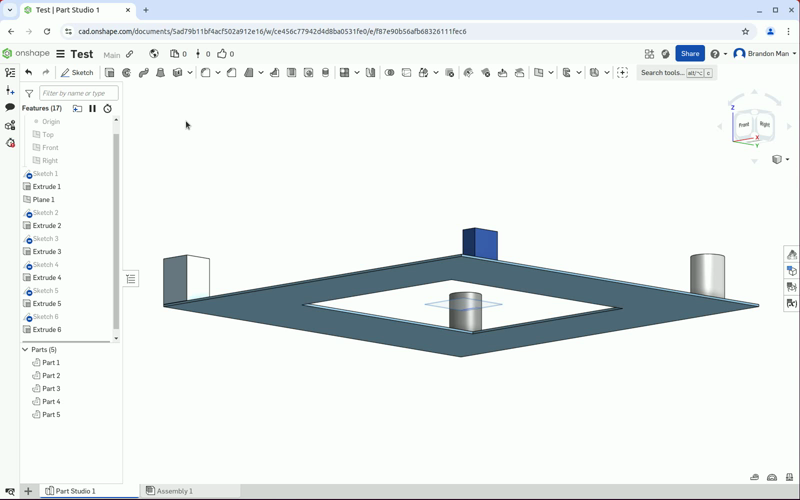
key(down, 3)
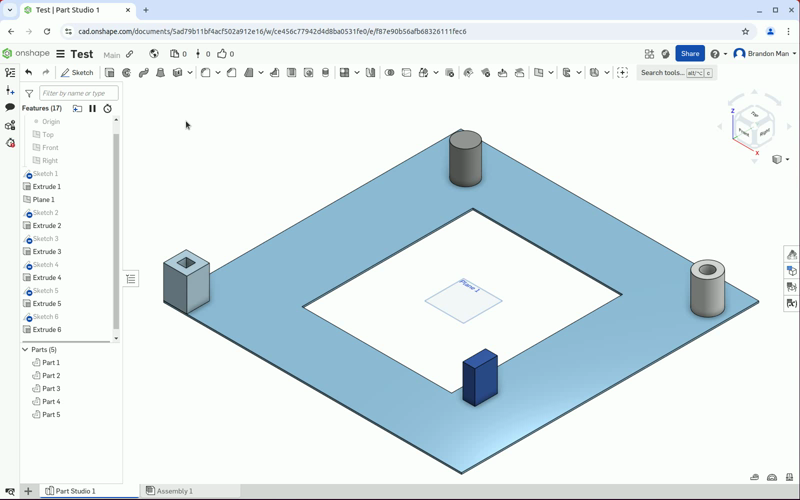
mouse_move(69, 176)
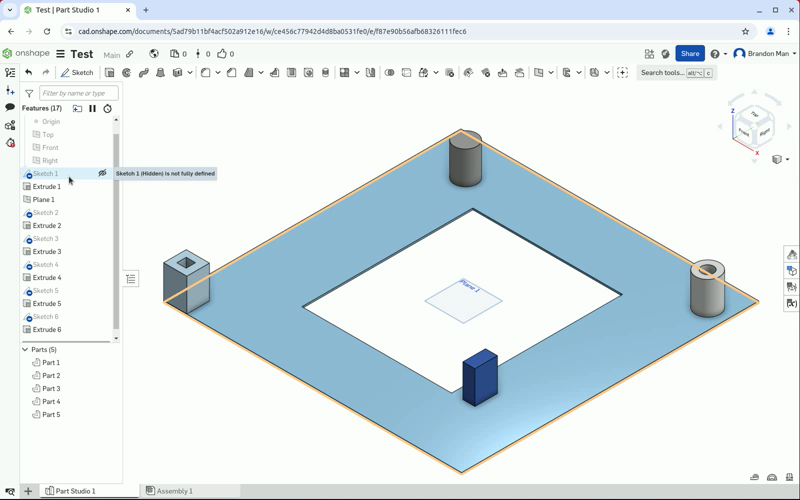
click(69, 176)